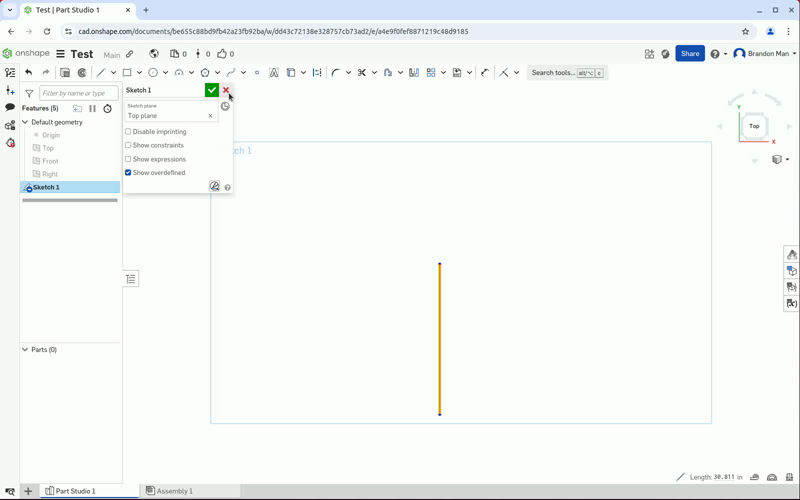
key(shift+h)
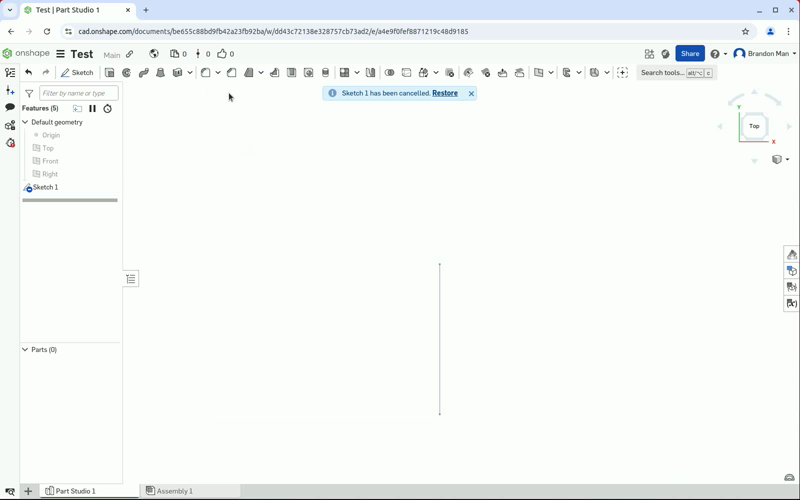
key(shift+s)
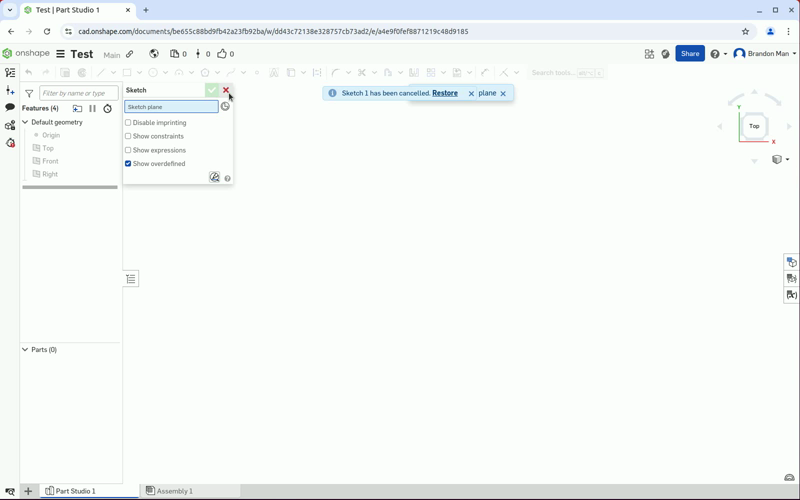
mouse_move(73, 150)
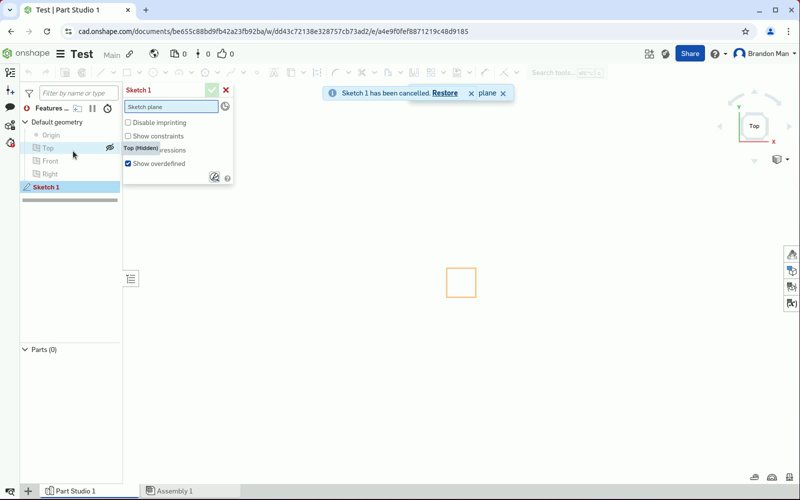
click(73, 150)
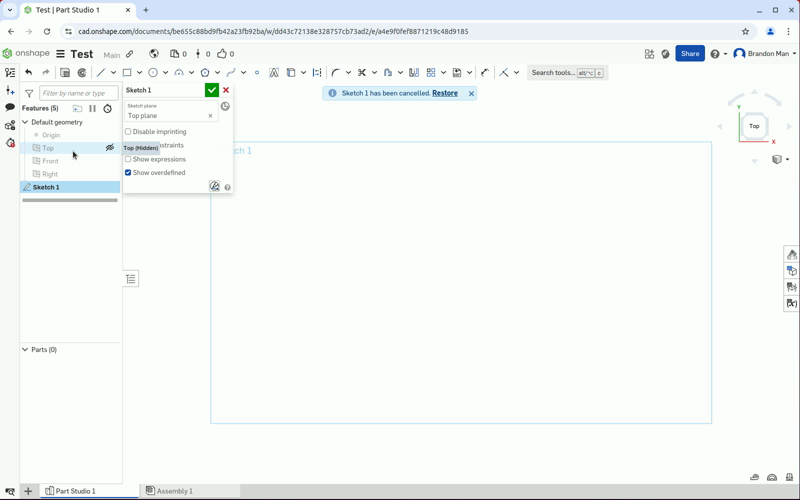
mouse_move(73, 352)
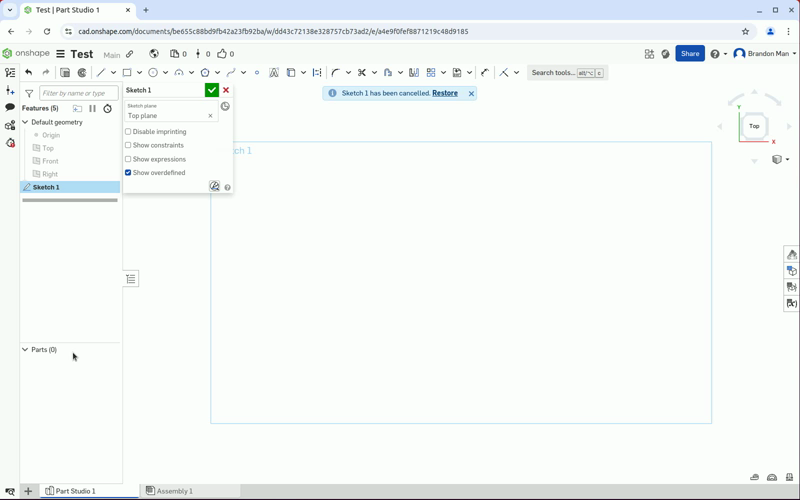
key(y)
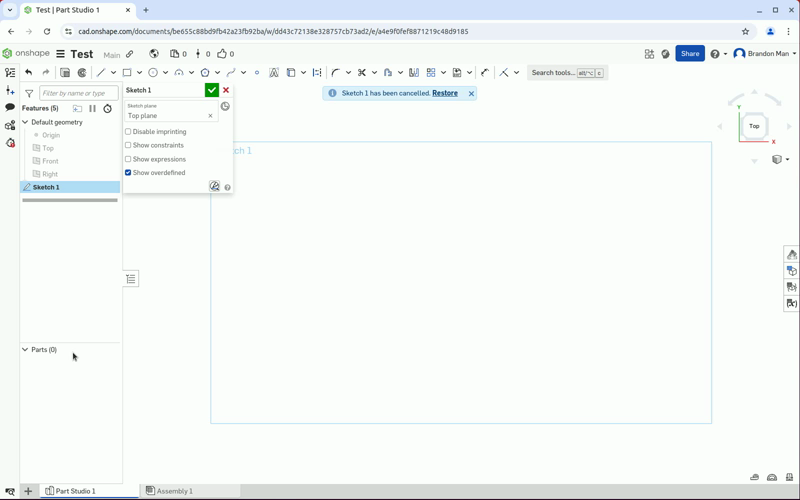
key(l)
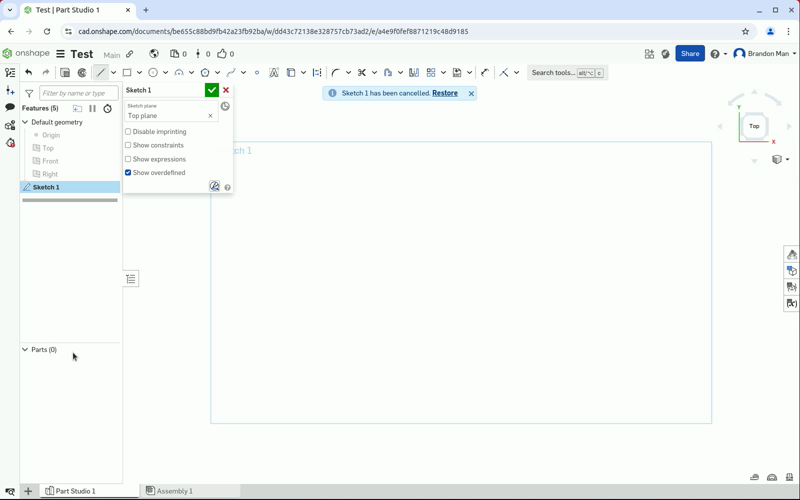
key_down(shift)
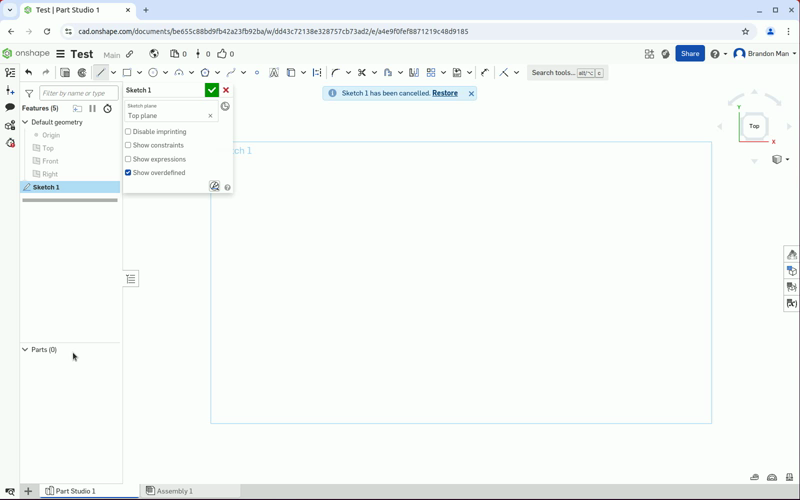
mouse_move(391, 395)
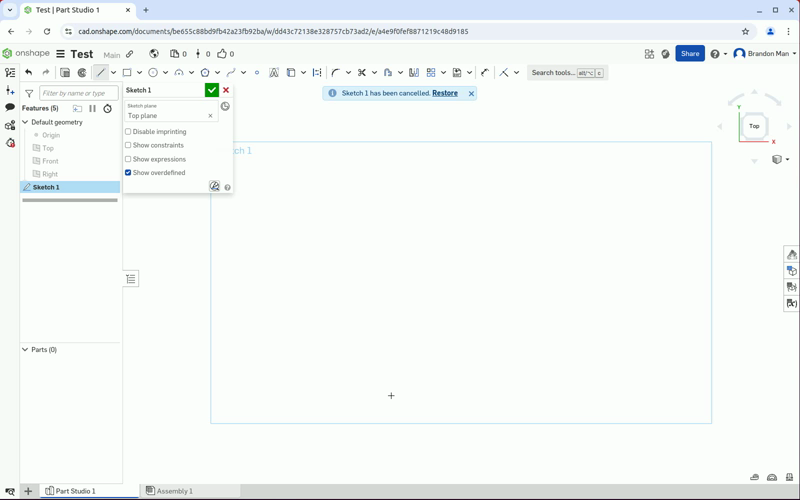
click(391, 395)
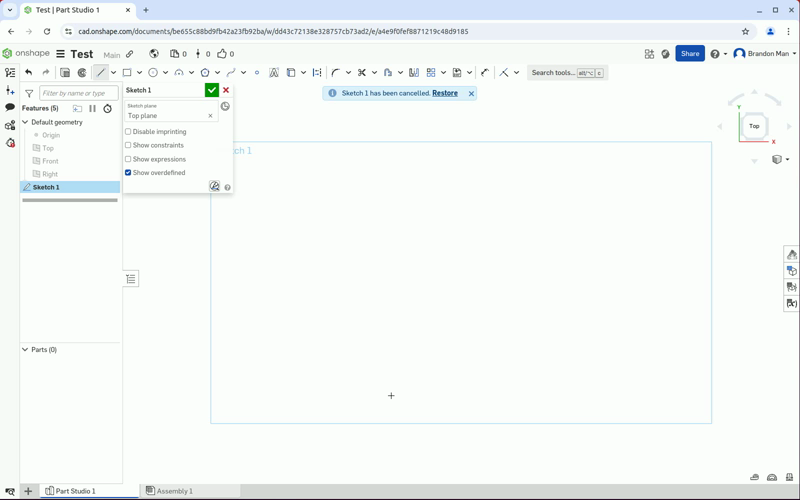
key_up(shift)
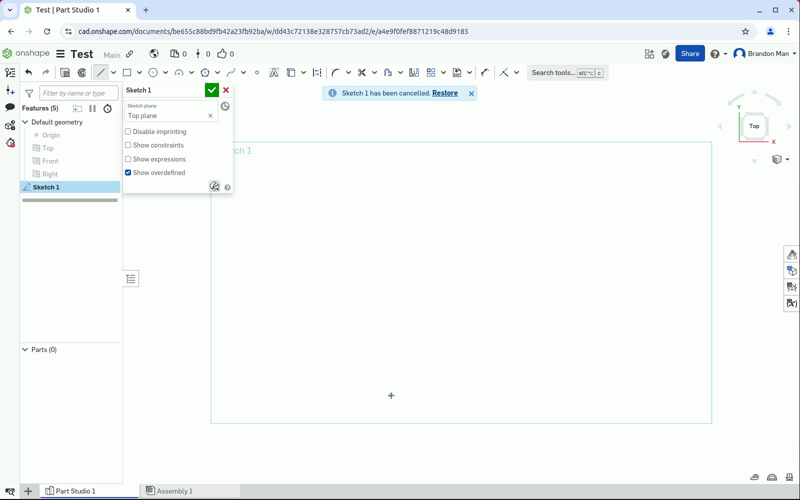
key_down(shift)
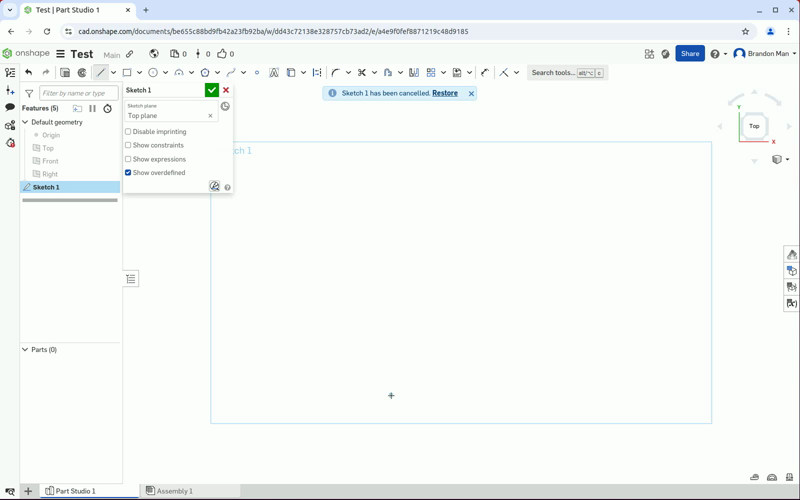
mouse_move(530, 395)
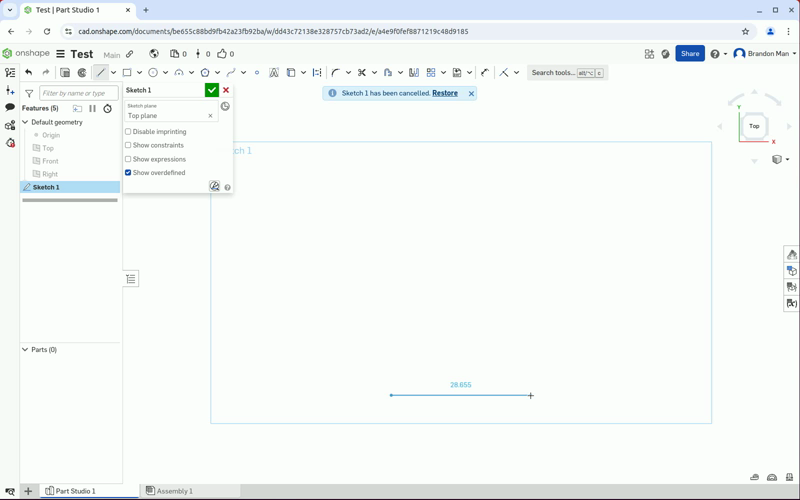
click(530, 395)
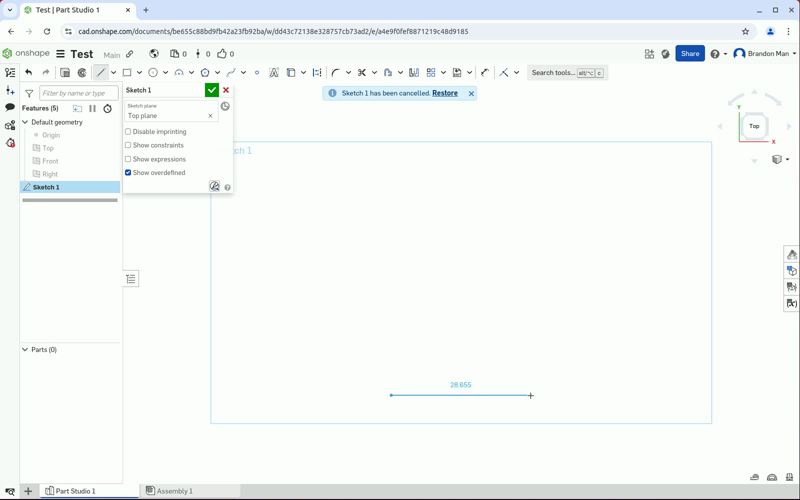
key_up(shift)
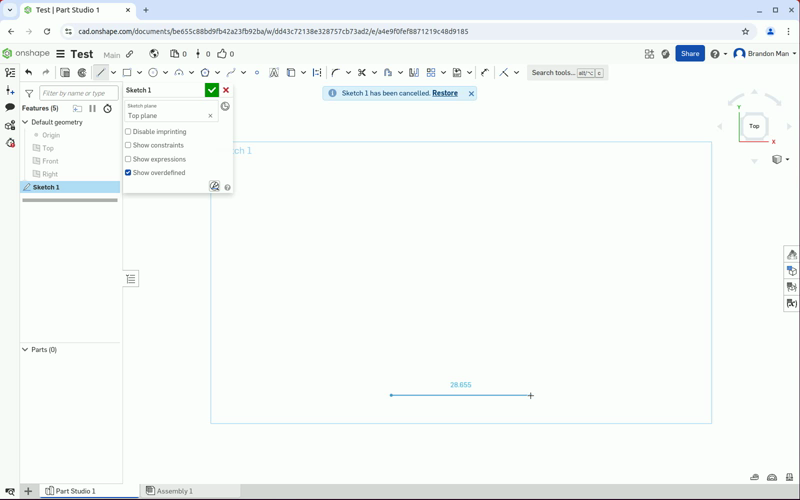
key_down(shift)
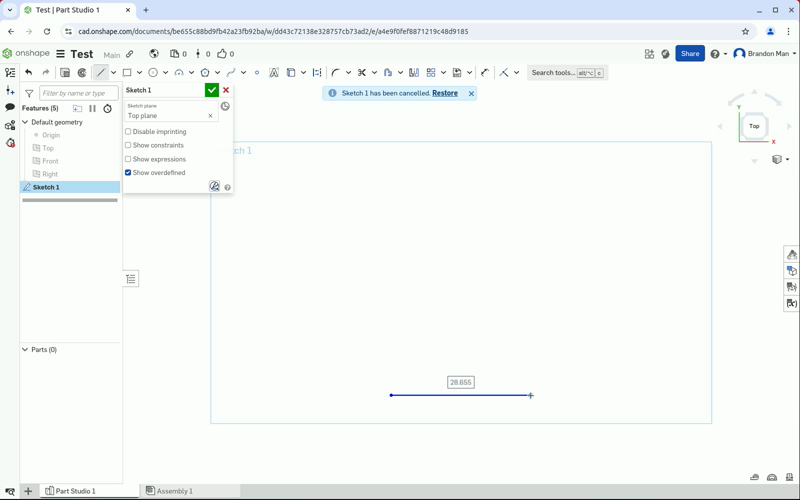
mouse_move(530, 171)
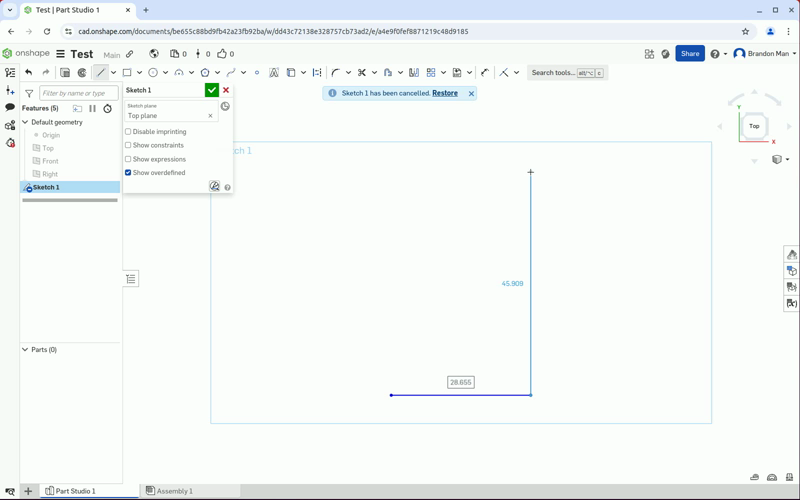
click(530, 171)
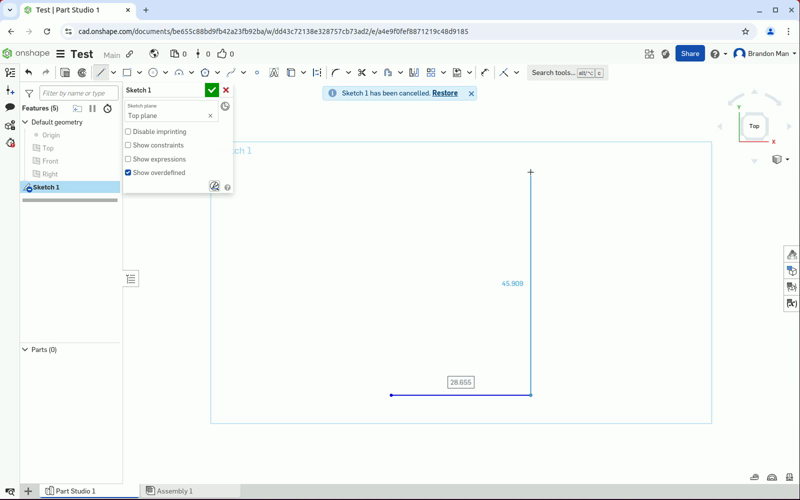
key_up(shift)
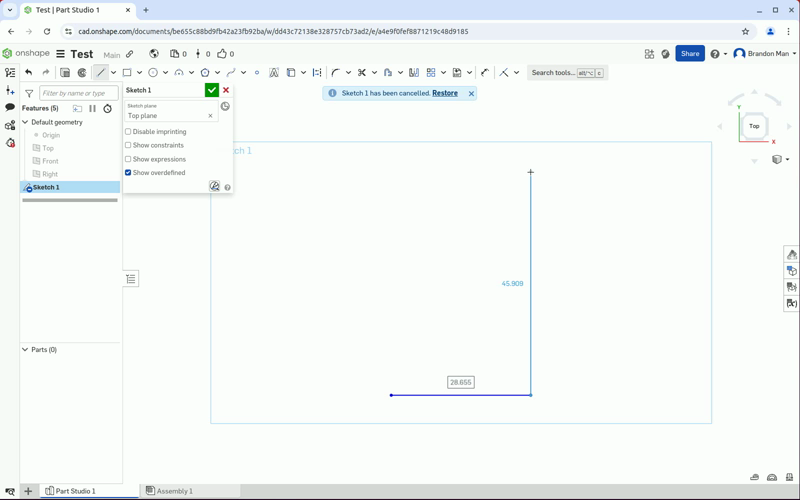
key_down(shift)
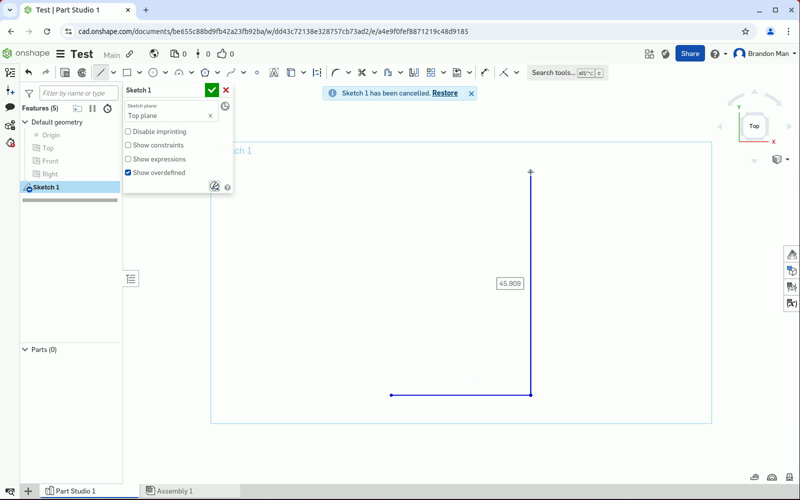
mouse_move(391, 171)
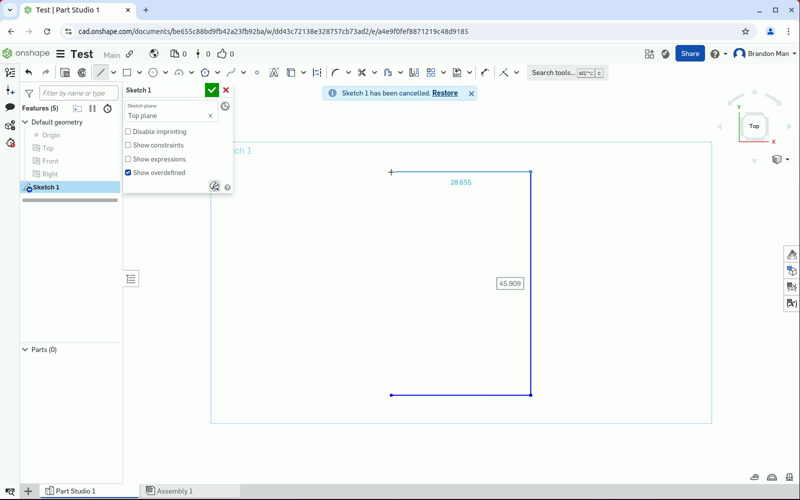
click(391, 171)
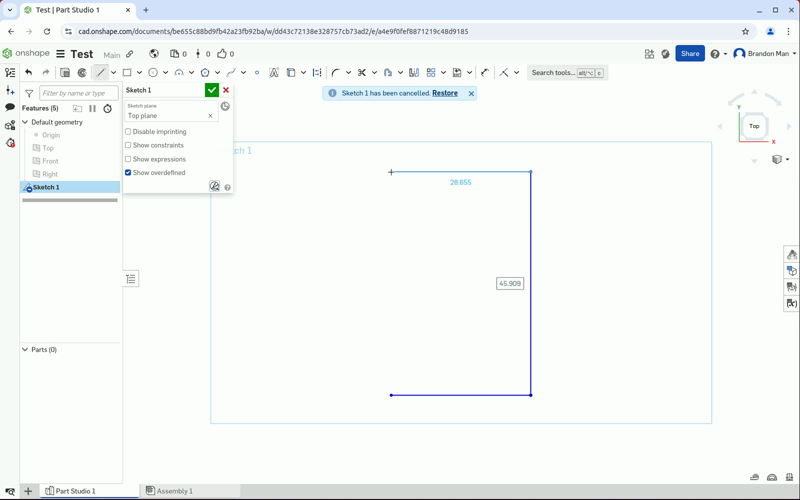
key_up(shift)
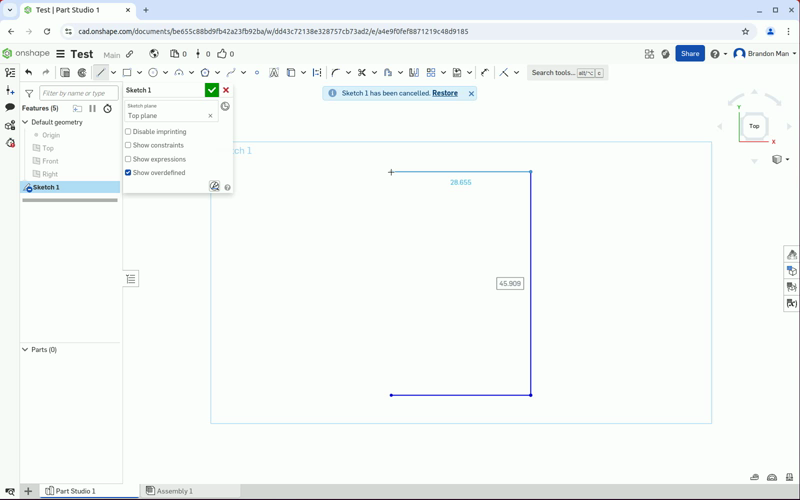
key_down(shift)
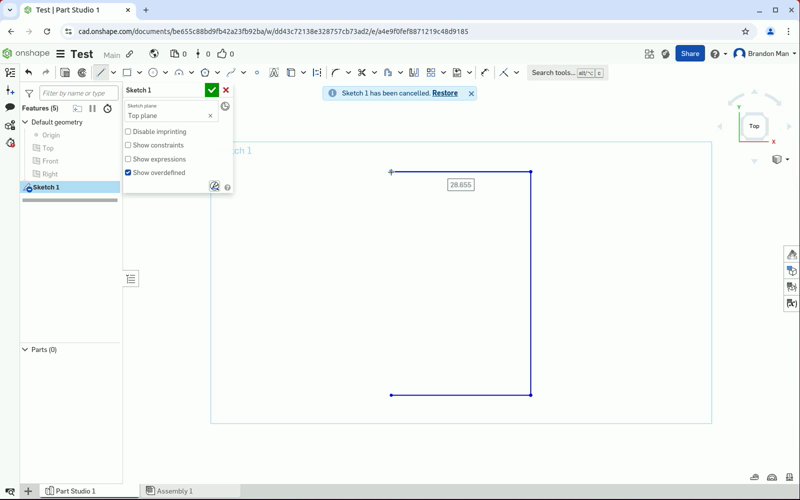
mouse_move(391, 395)
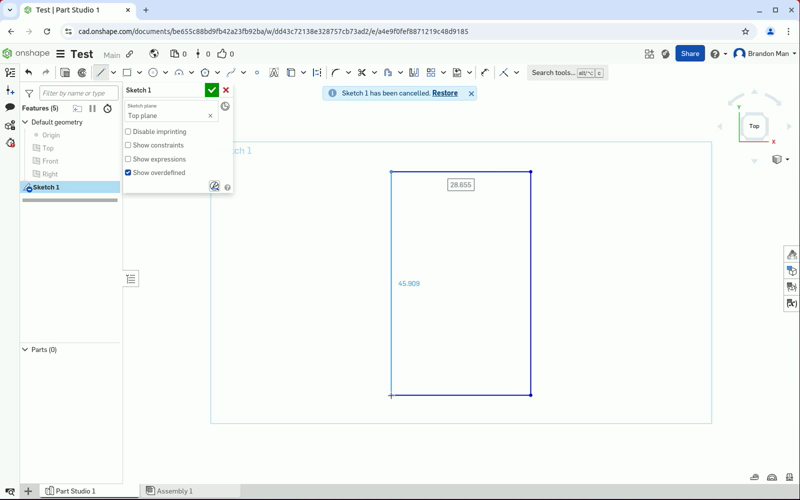
key_up(shift)
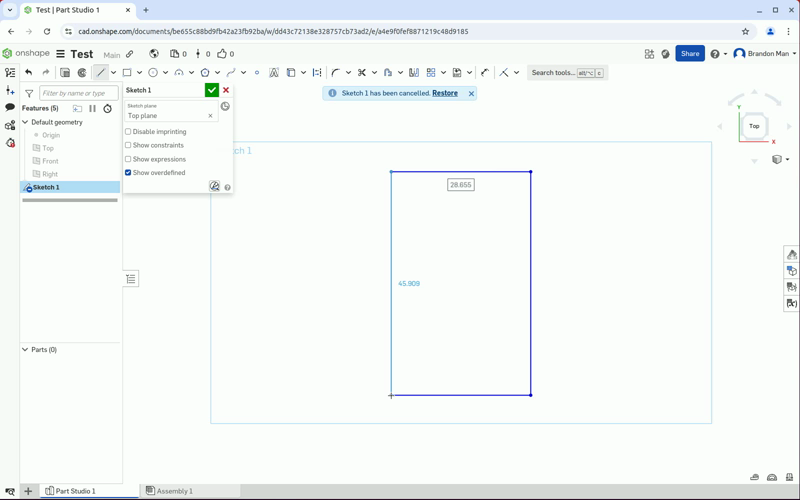
click(391, 395)
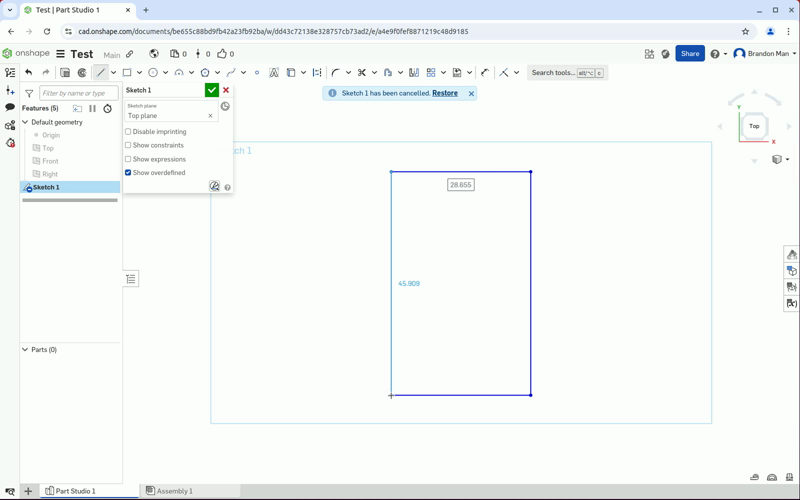
key(esc)
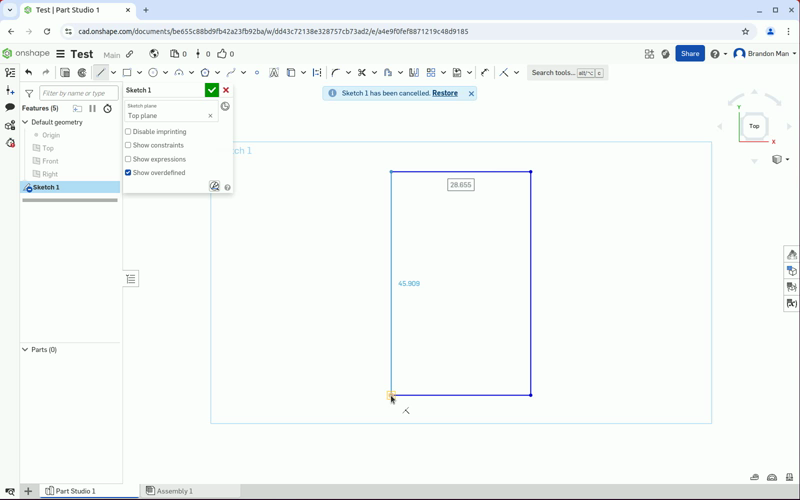
mouse_move(420, 338)
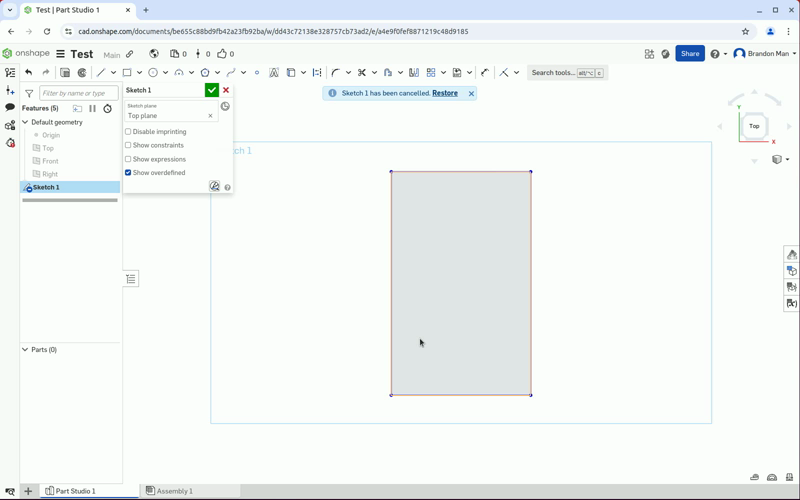
click(420, 338)
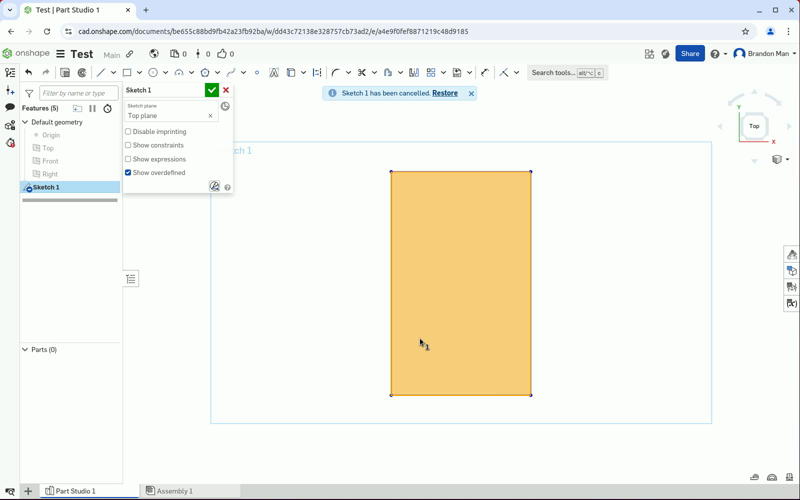
mouse_move(73, 352)
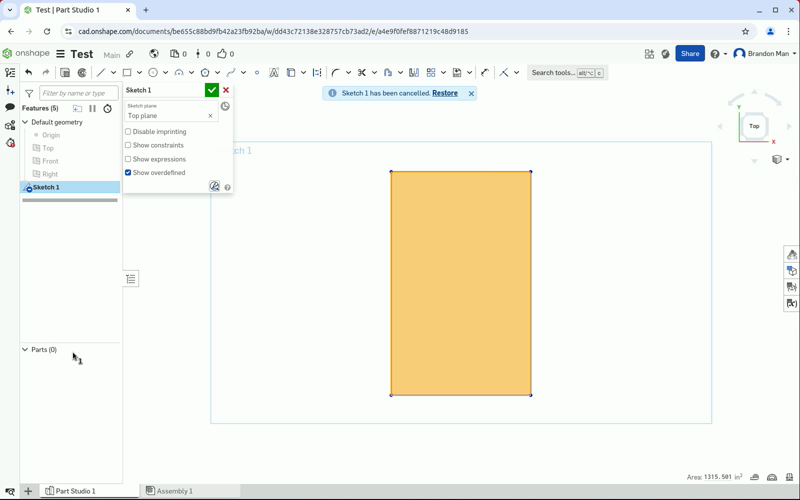
key(shift+y)
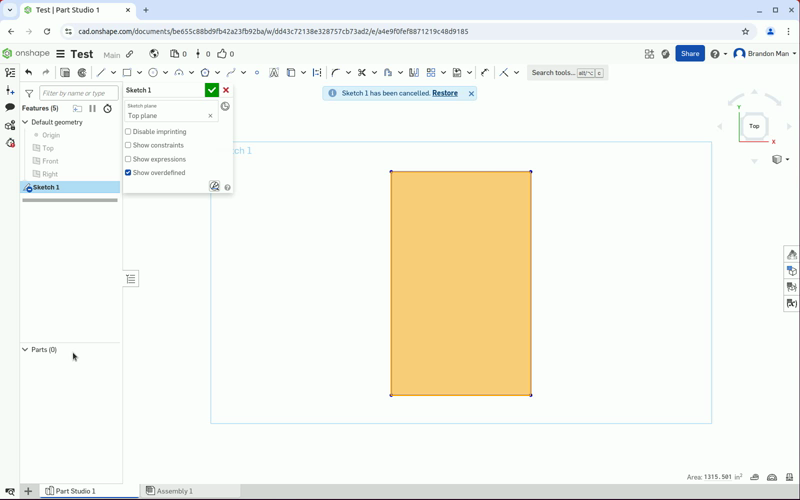
key(shift+e)
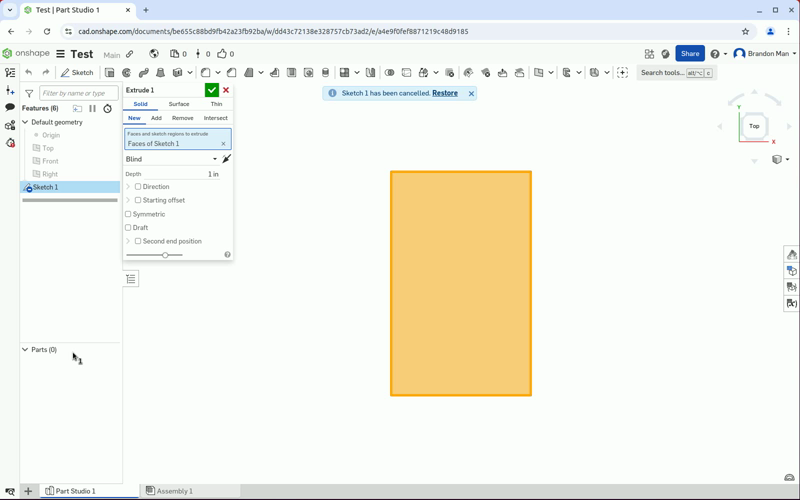
mouse_move(143, 106)
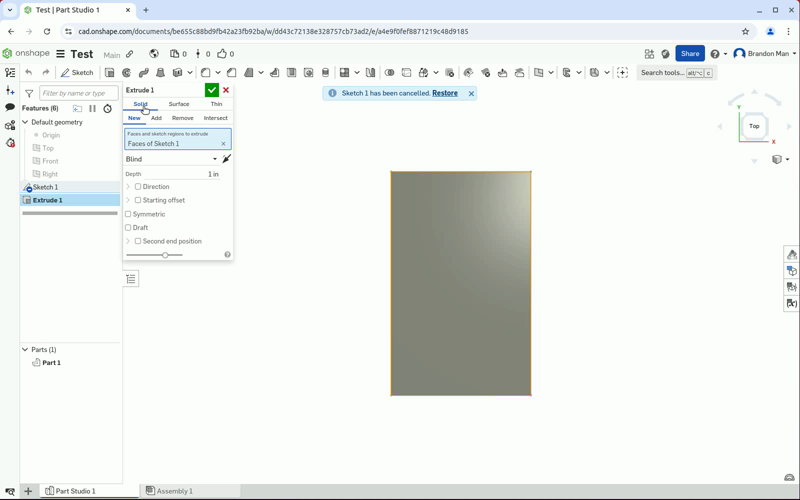
click(143, 106)
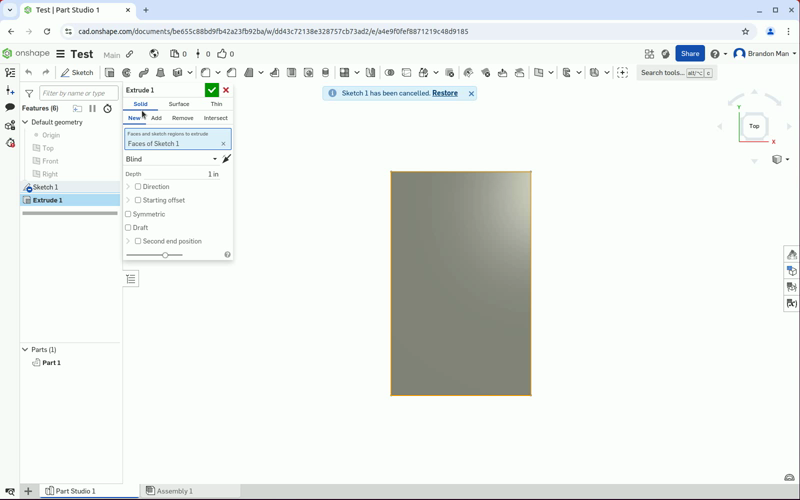
mouse_move(137, 120)
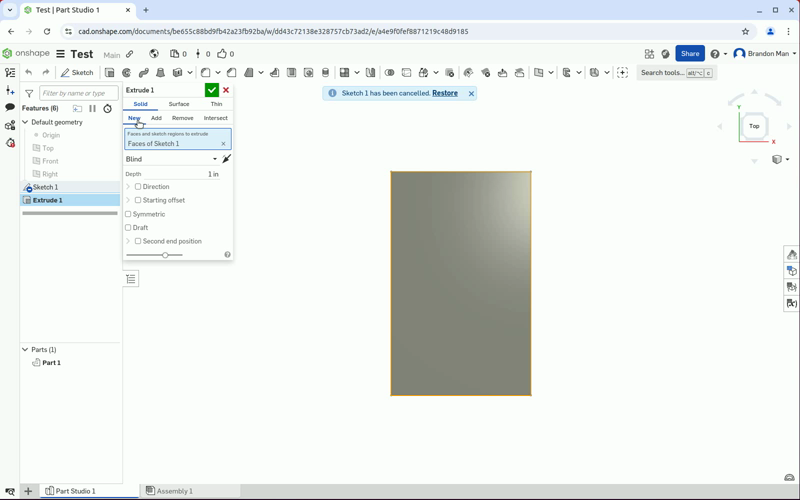
click(137, 120)
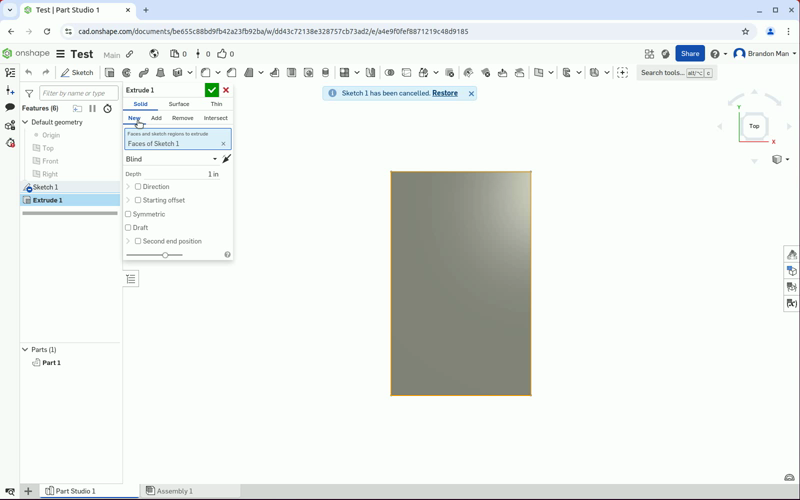
key(tab, 4)
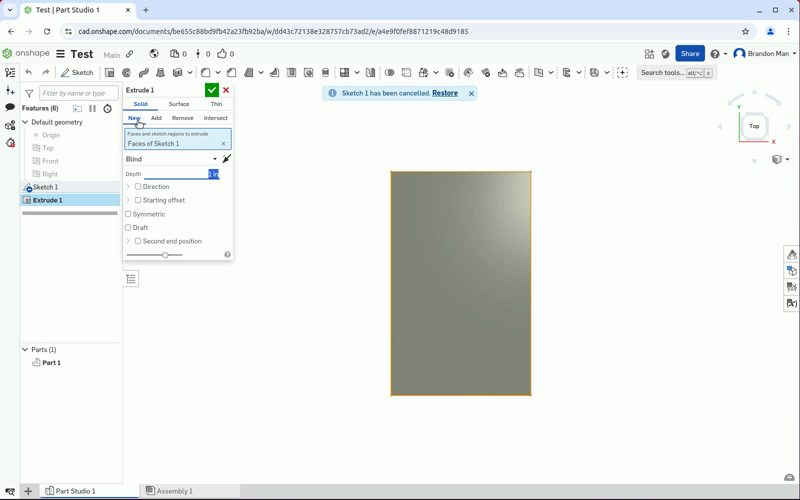
text(5.055)
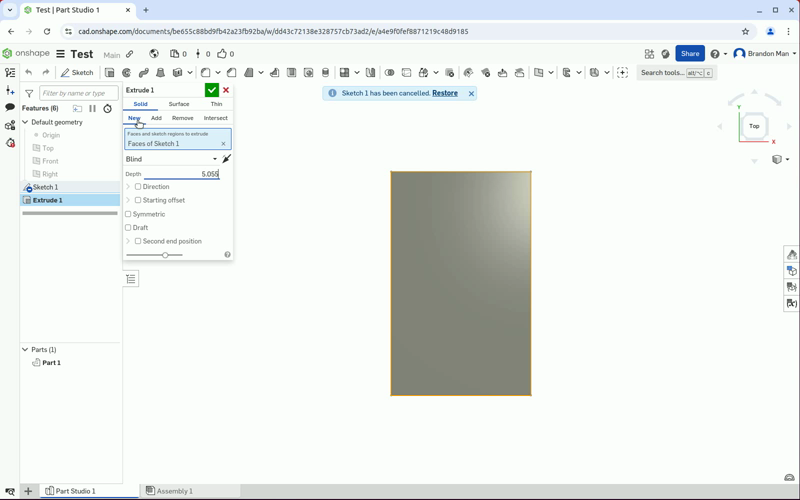
key(enter)
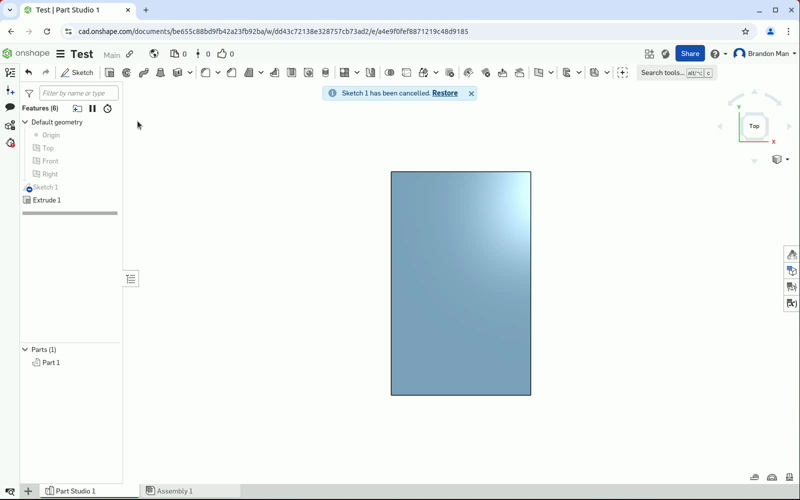
key(shift+h)
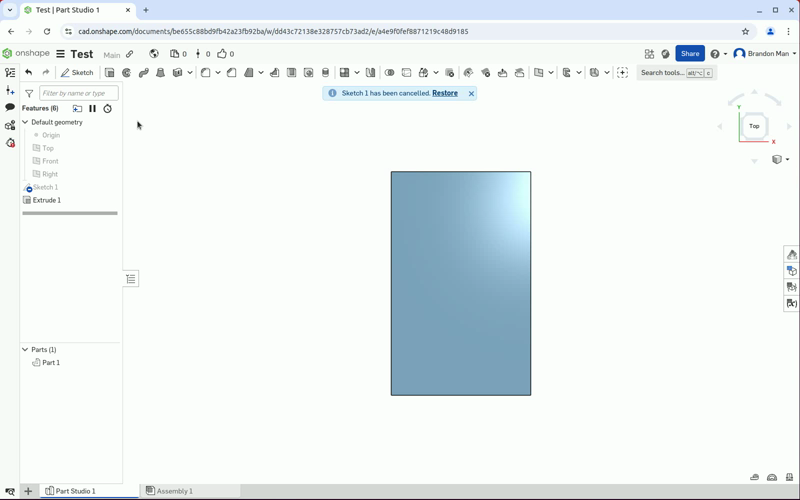
key(shift+h)
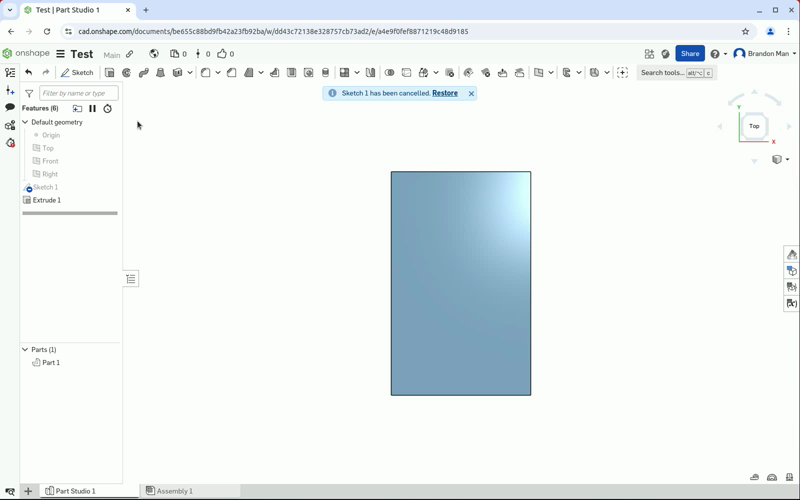
mouse_move(73, 189)
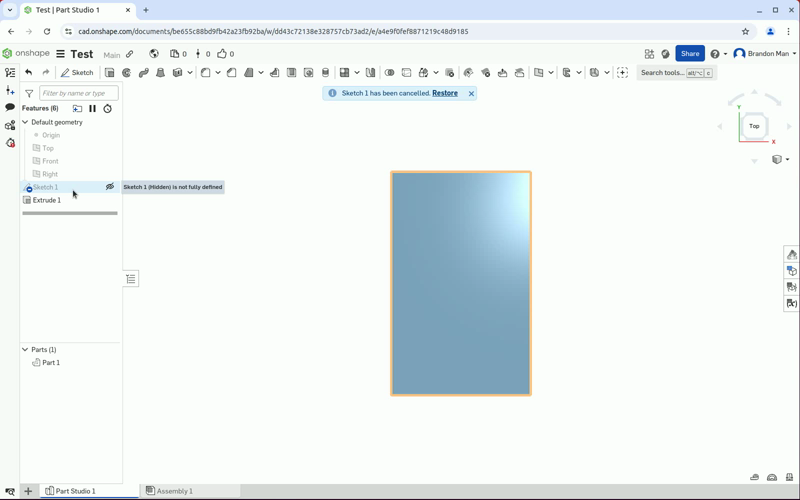
click(73, 189)
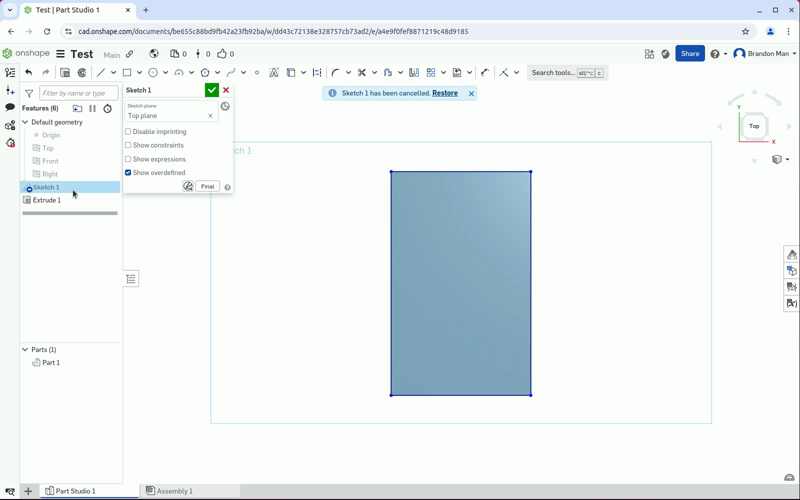
mouse_move(229, 92)
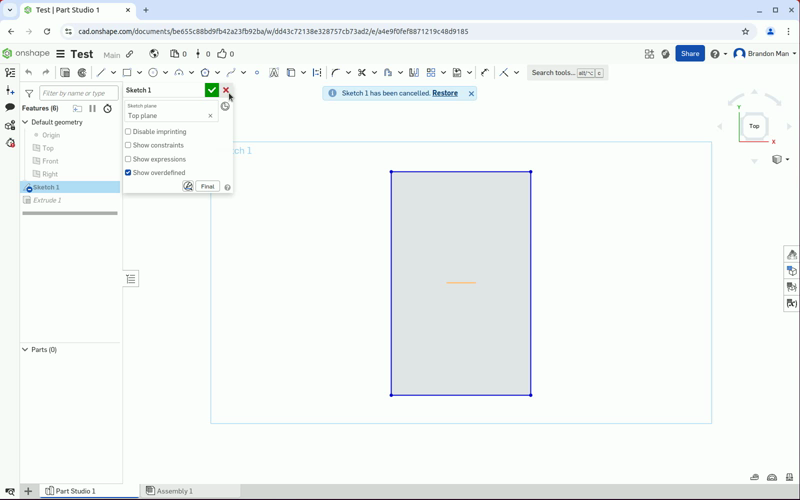
click(229, 92)
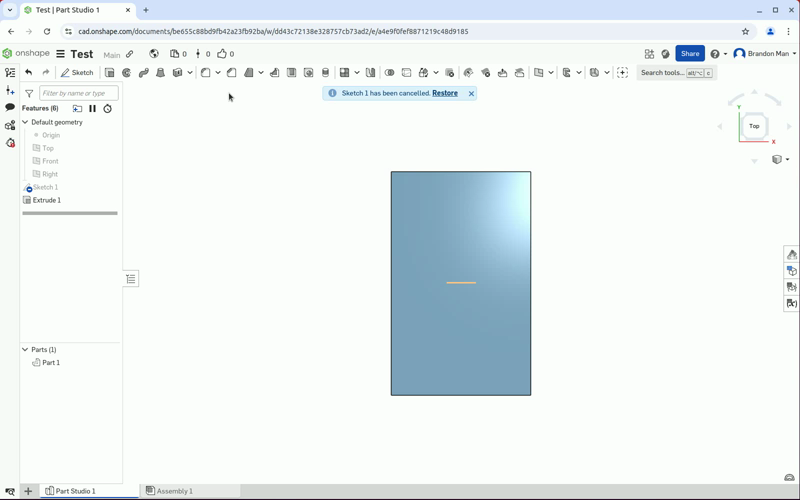
mouse_move(541, 75)
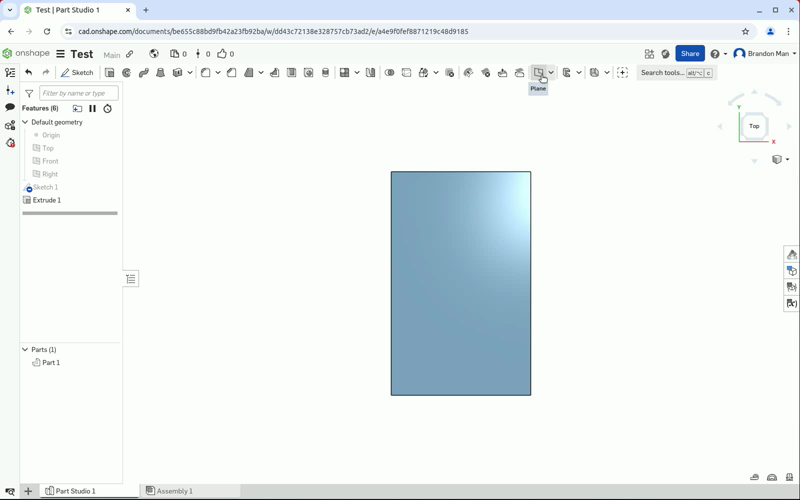
click(541, 75)
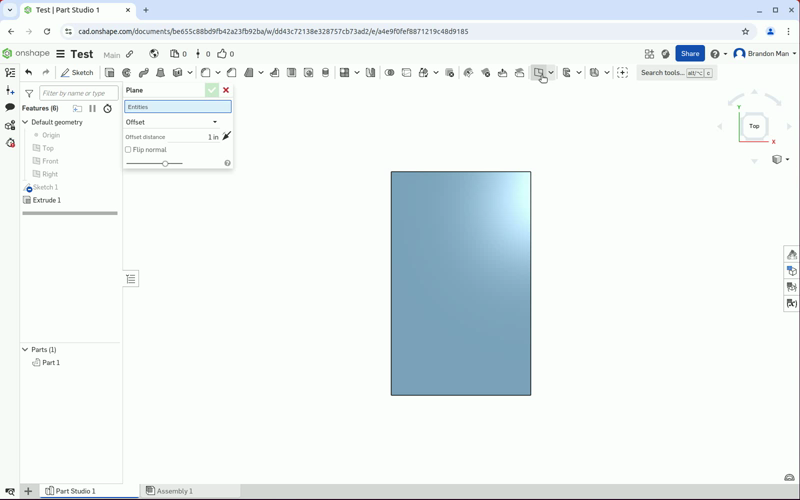
mouse_move(73, 150)
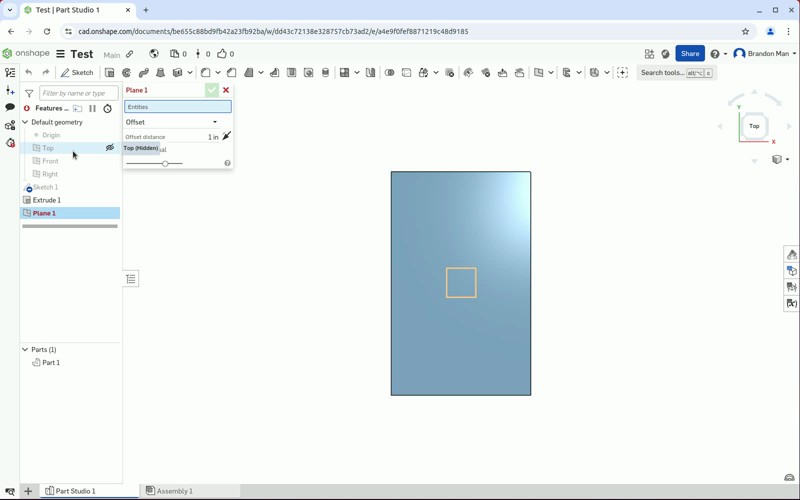
click(73, 150)
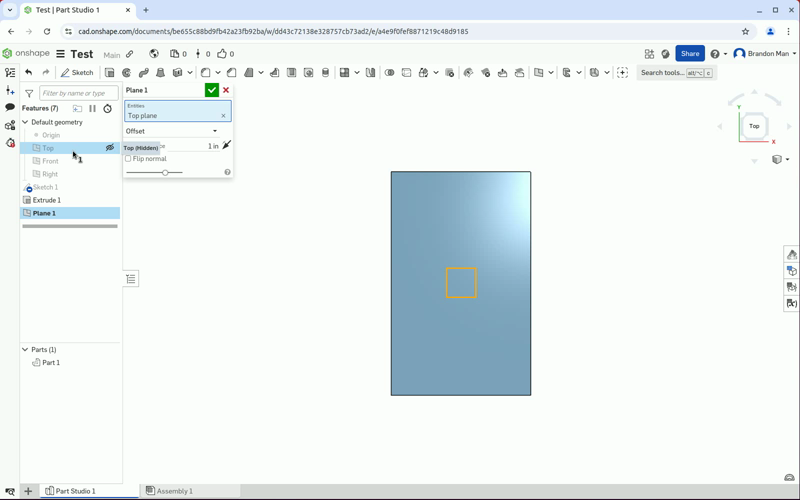
key(tab, 2)
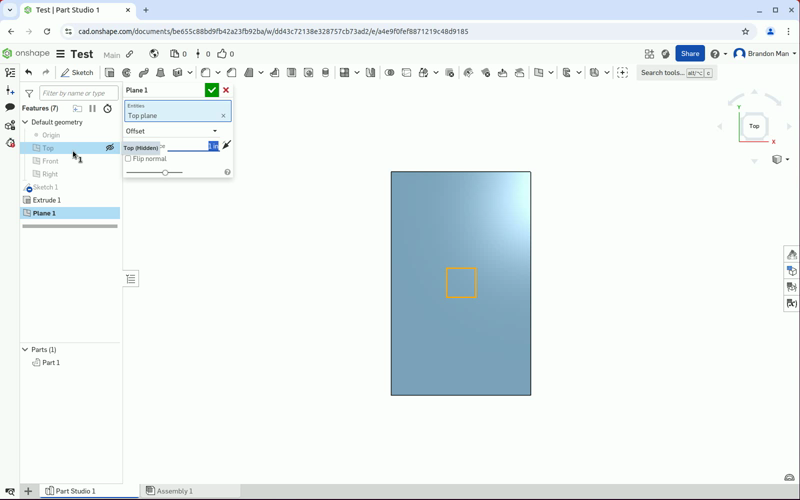
text(5.053)
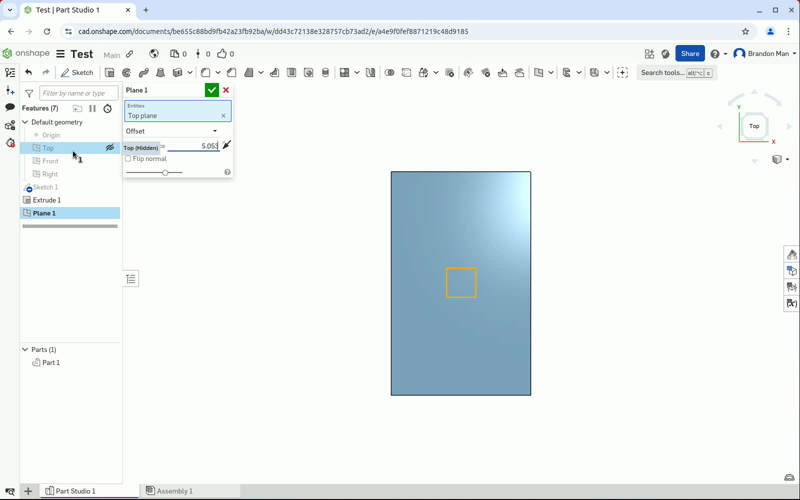
key(enter, 2)
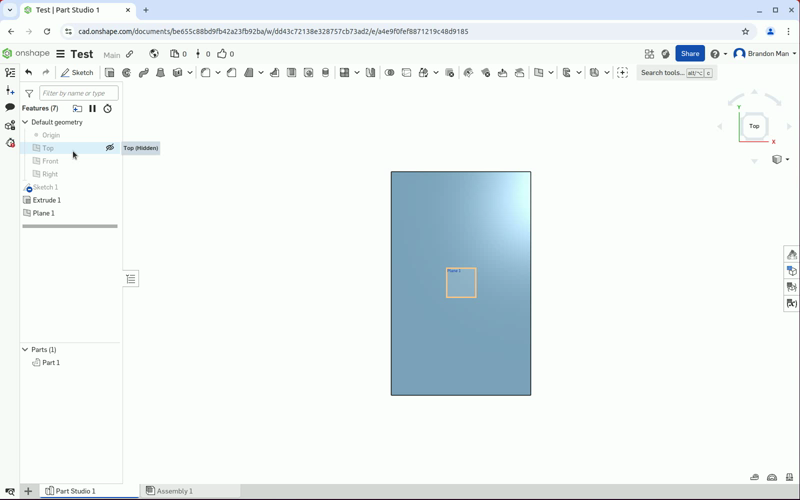
key(shift+s)
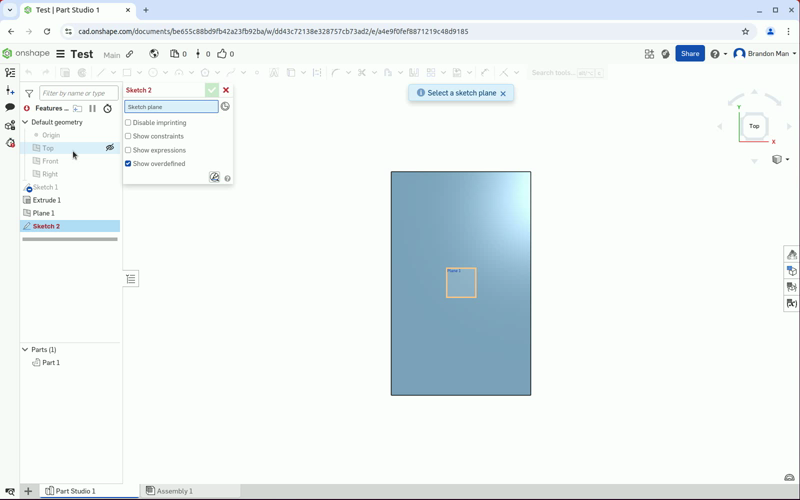
mouse_move(73, 215)
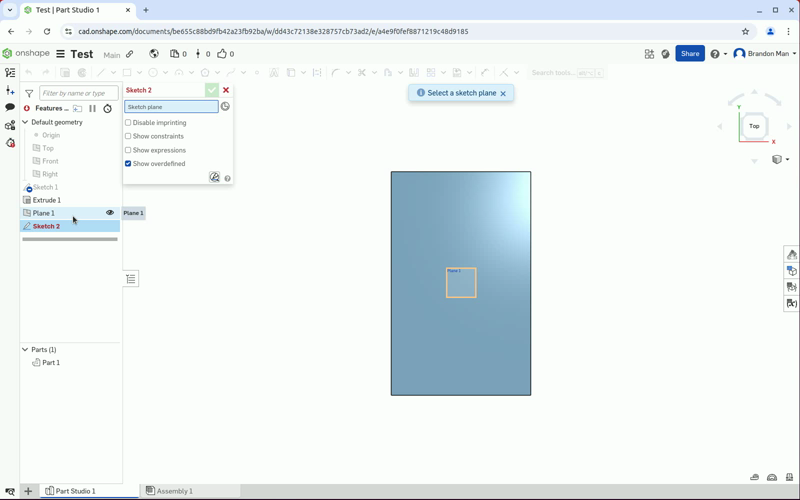
click(73, 215)
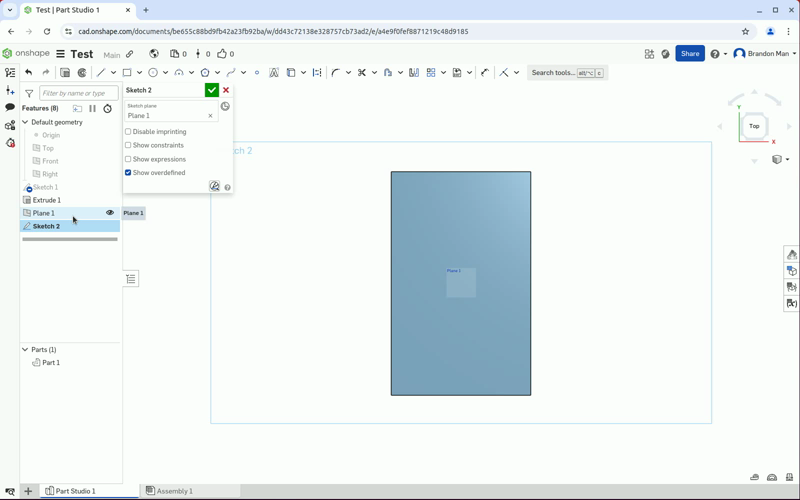
mouse_move(73, 352)
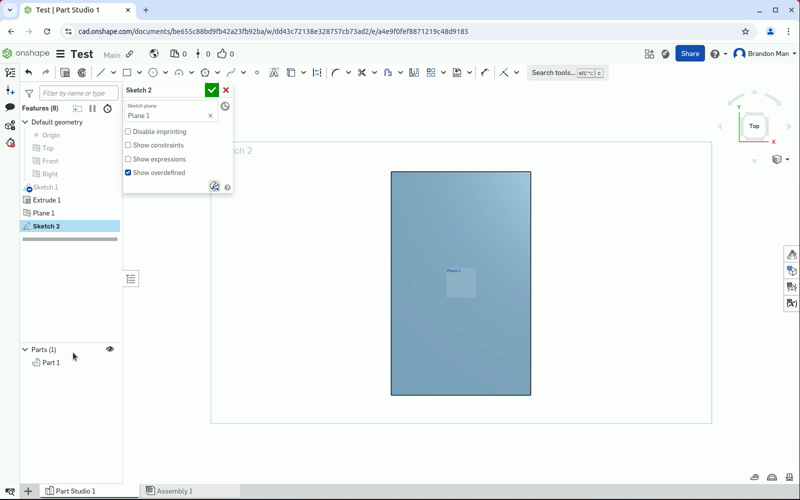
key(y)
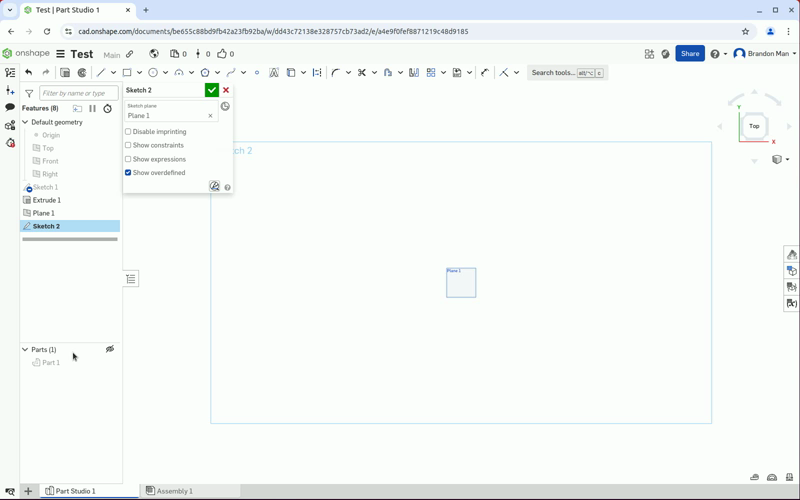
key(c)
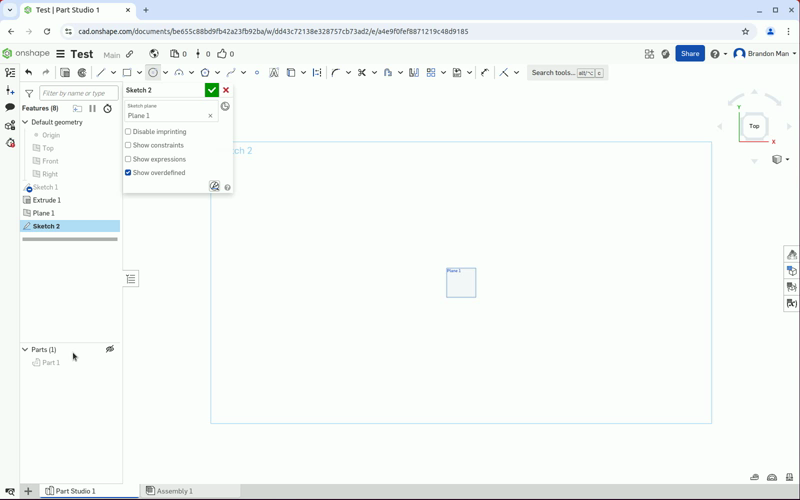
key_down(shift)
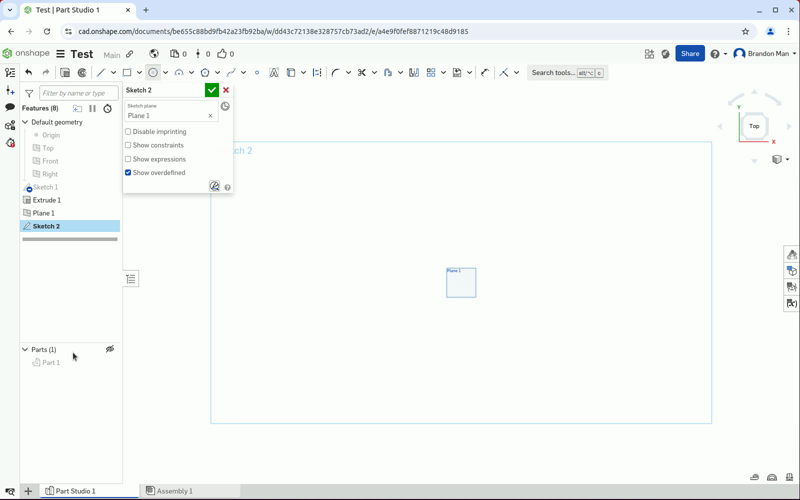
mouse_move(399, 178)
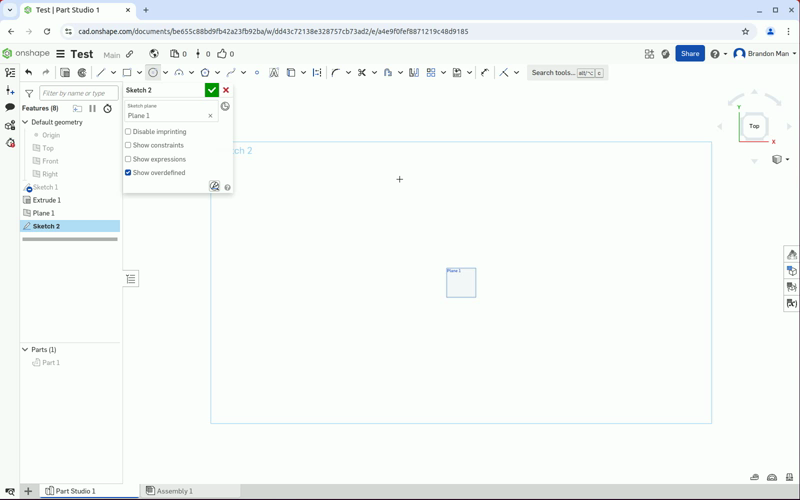
click(399, 178)
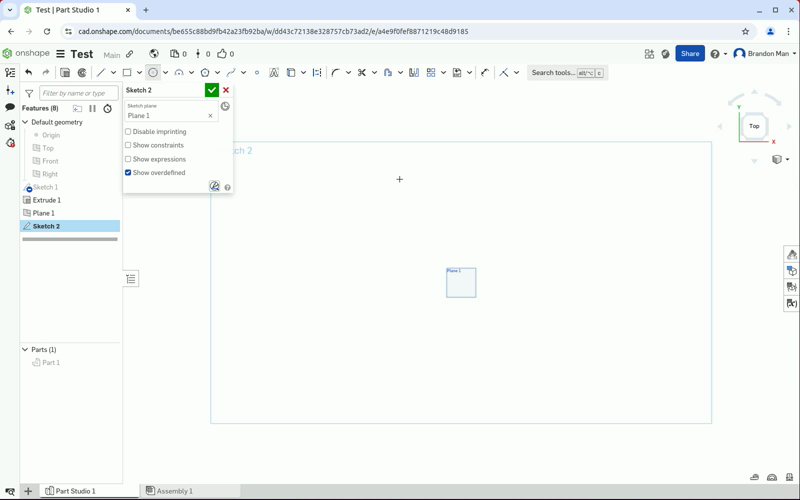
key_up(shift)
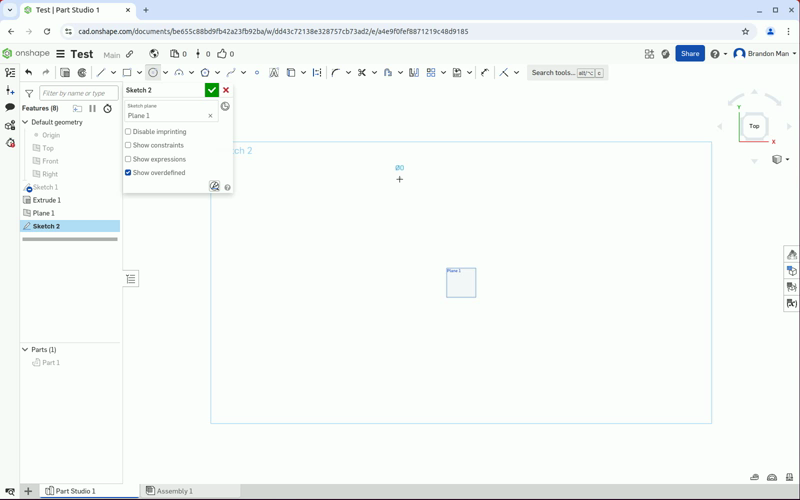
mouse_move(403, 178)
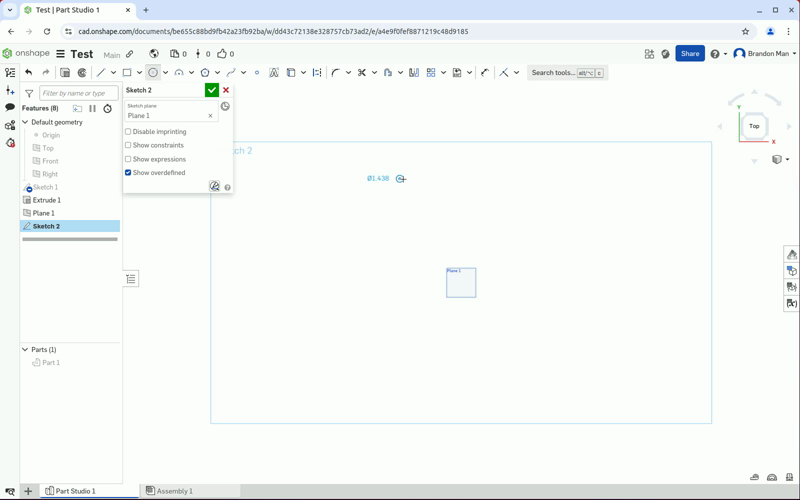
click(403, 178)
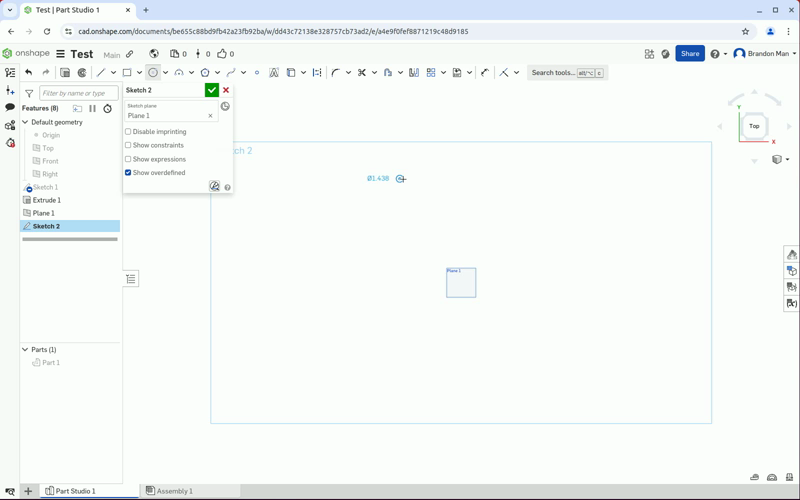
key(esc)
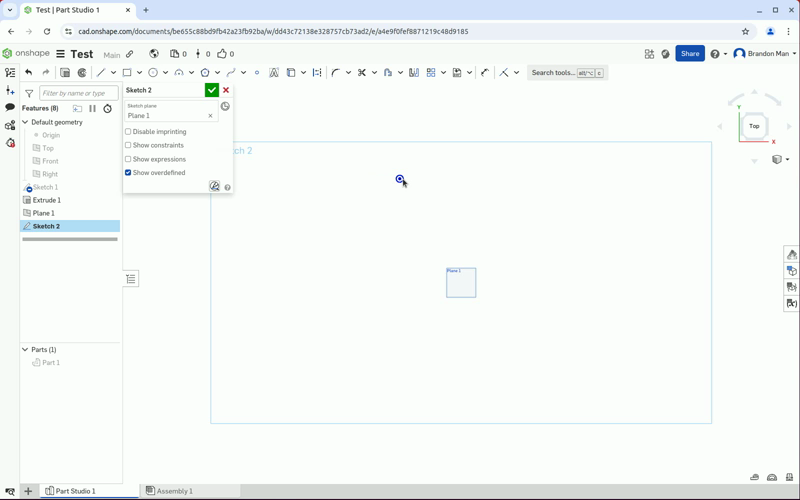
mouse_move(396, 178)
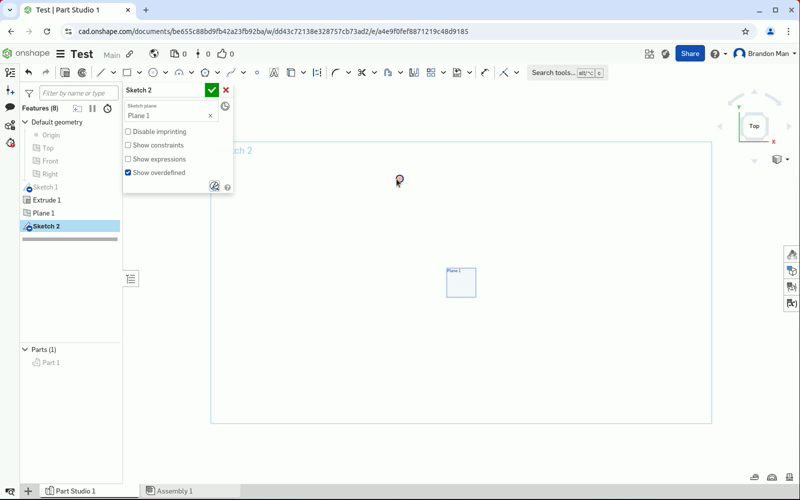
scroll(6)
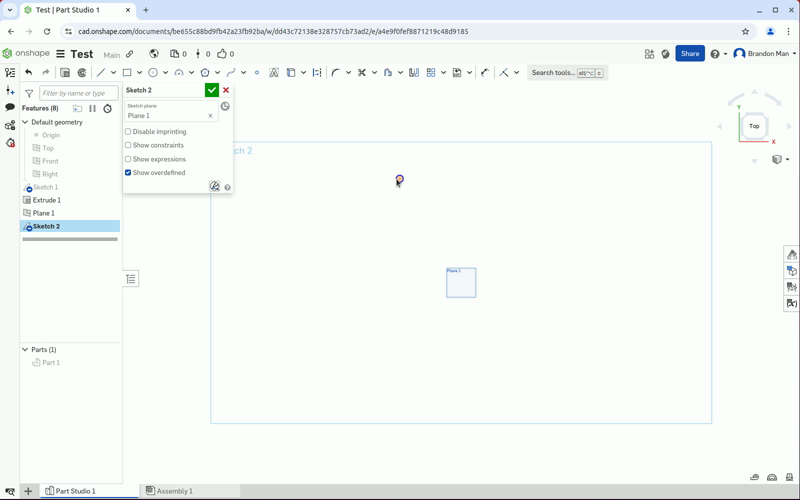
scroll(6)
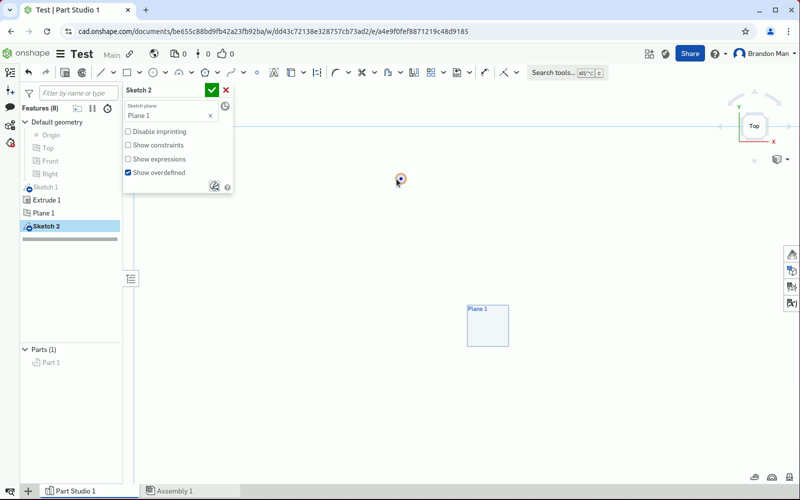
scroll(6)
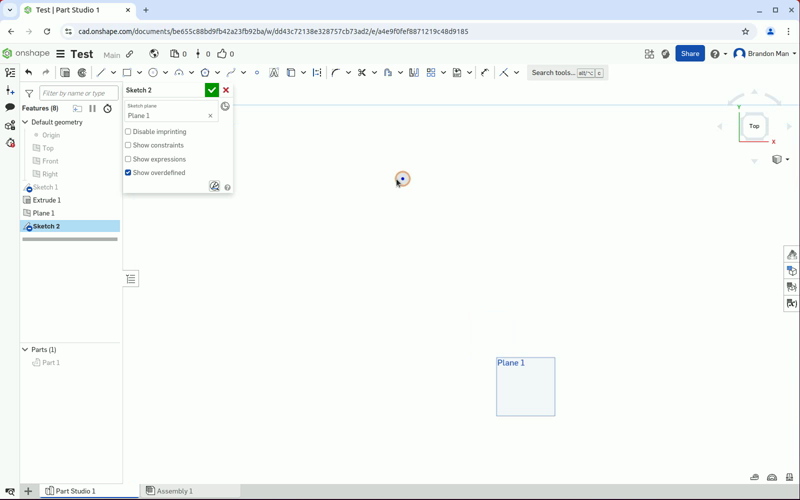
scroll(6)
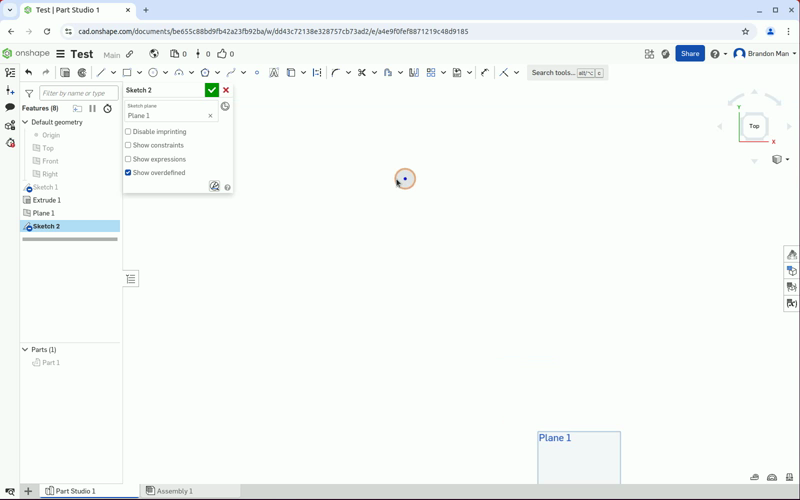
scroll(6)
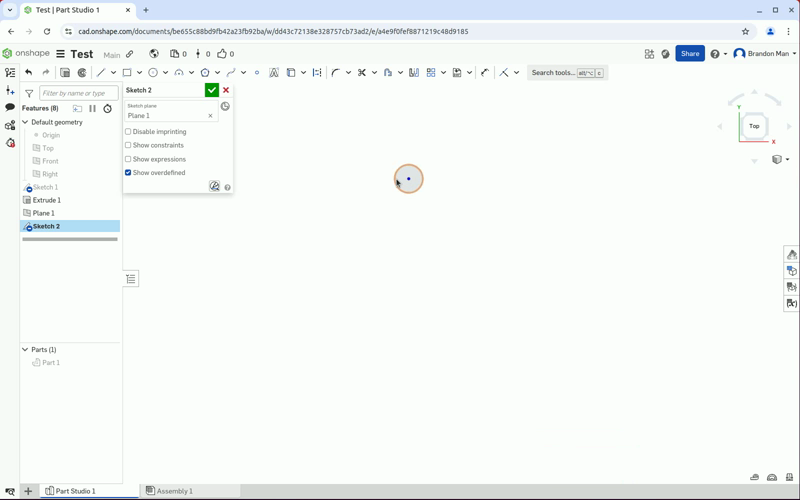
scroll(6)
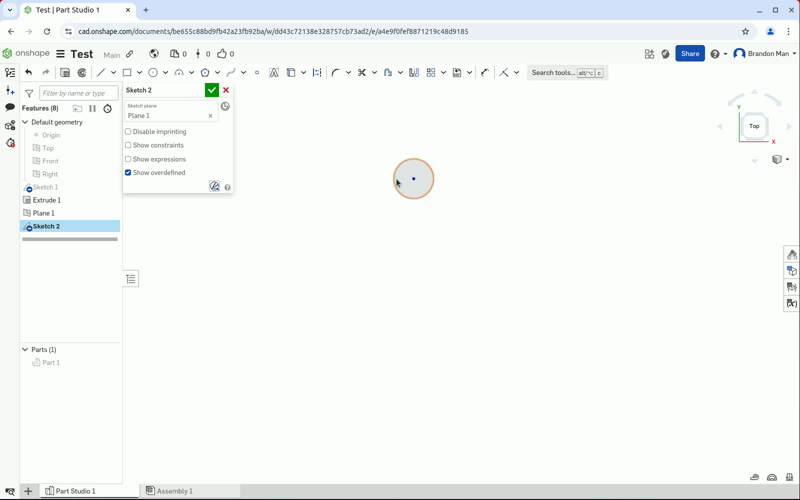
scroll(6)
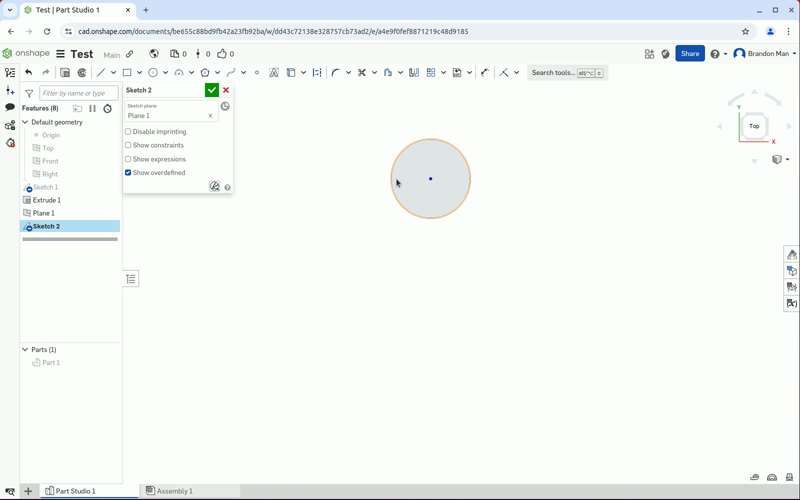
click(396, 178)
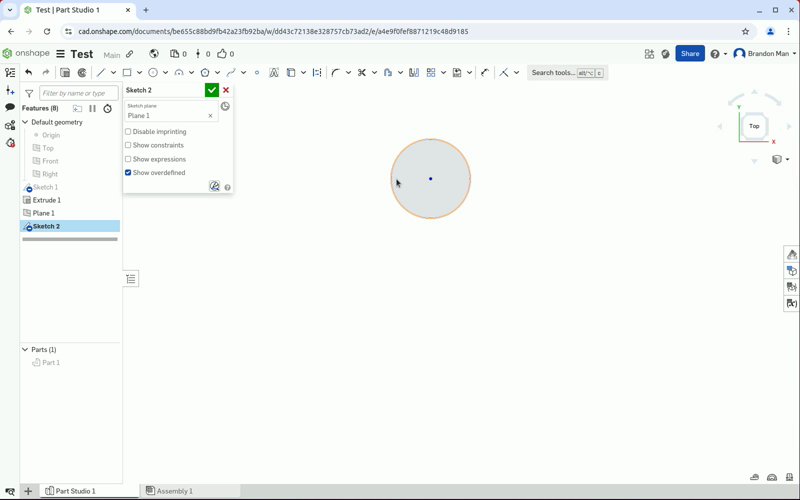
scroll(-6)
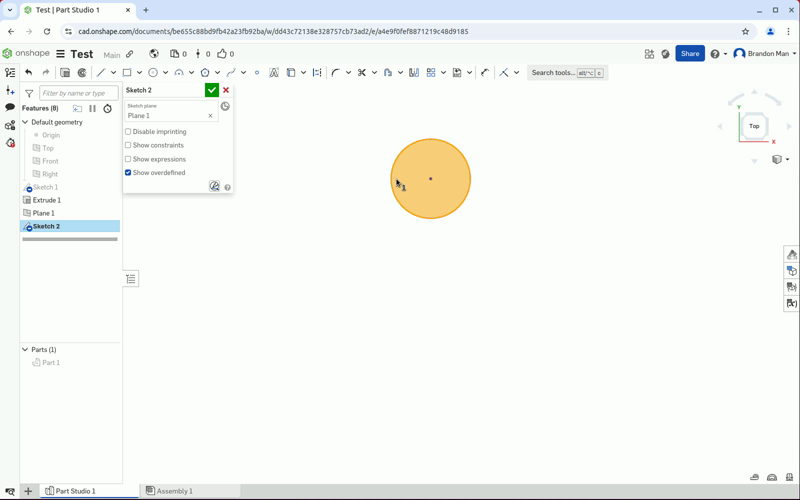
scroll(-6)
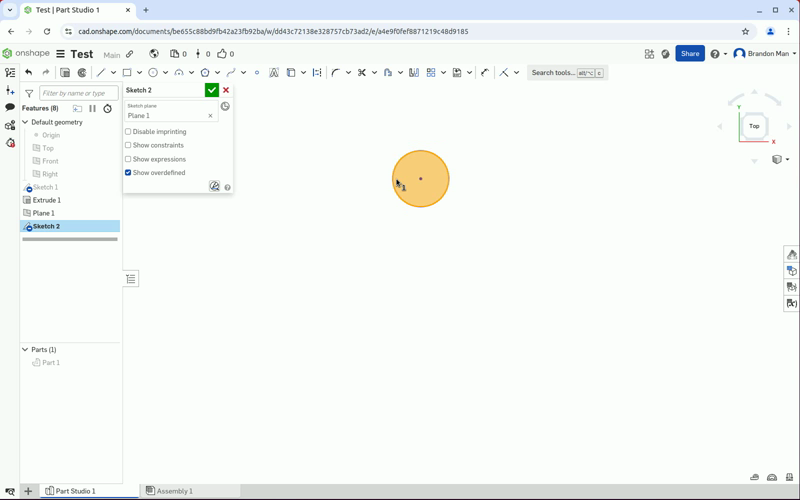
scroll(-6)
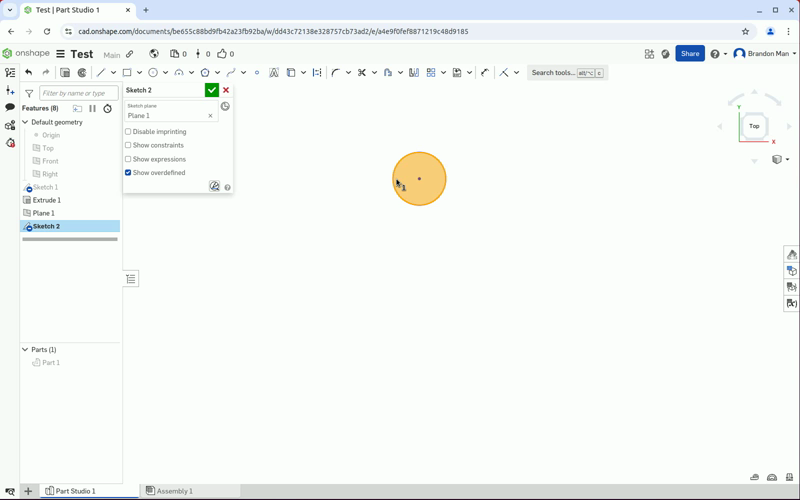
scroll(-6)
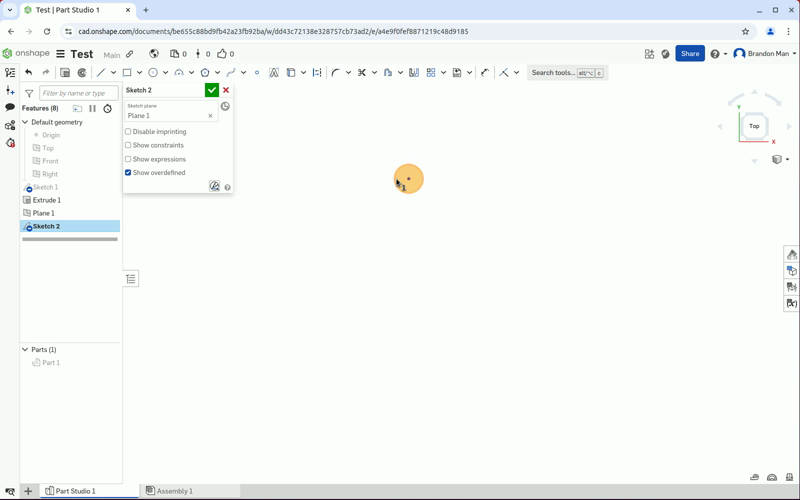
scroll(-6)
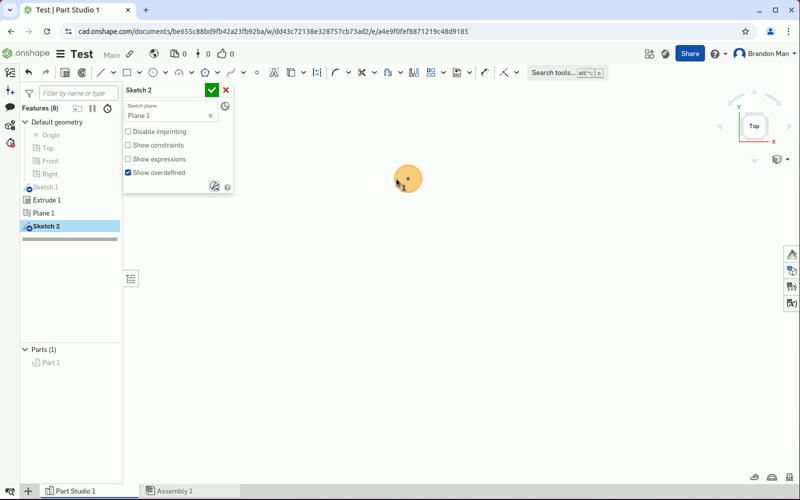
scroll(-6)
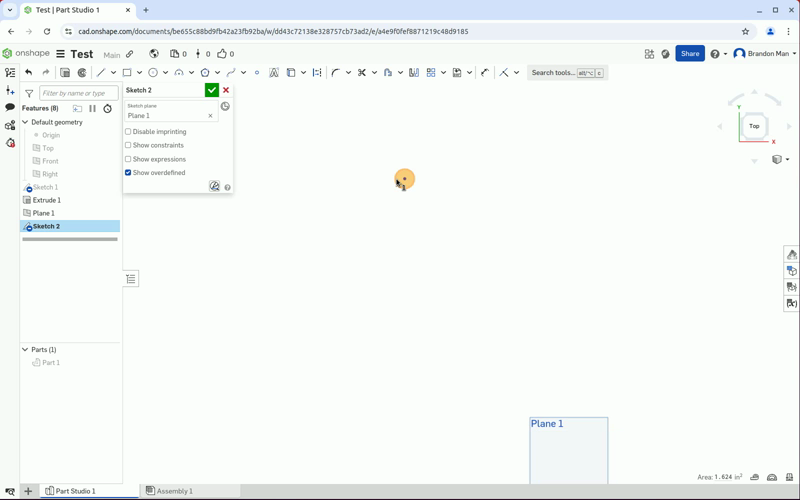
scroll(-6)
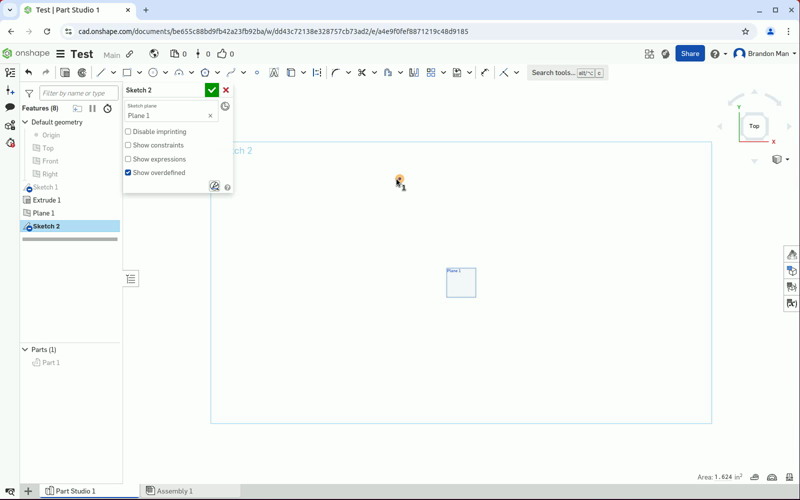
mouse_move(73, 352)
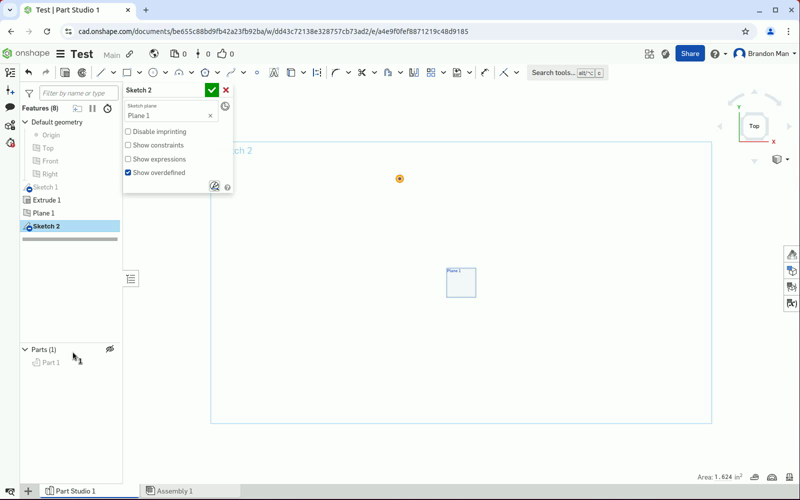
key(shift+y)
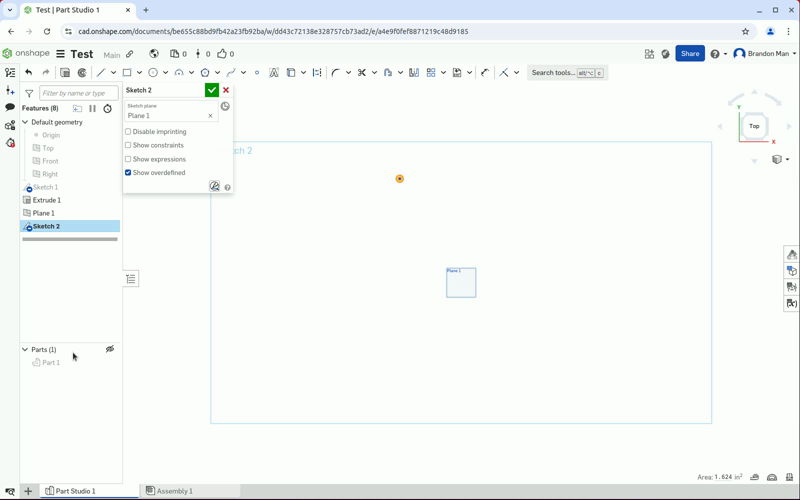
key(shift+e)
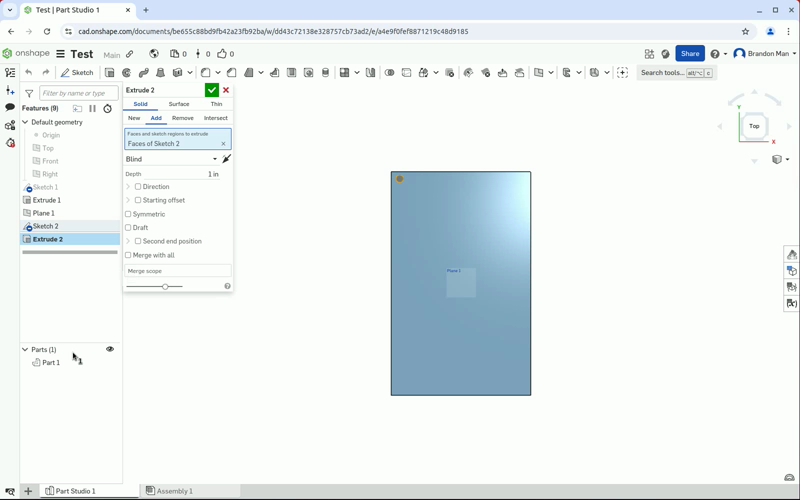
mouse_move(143, 106)
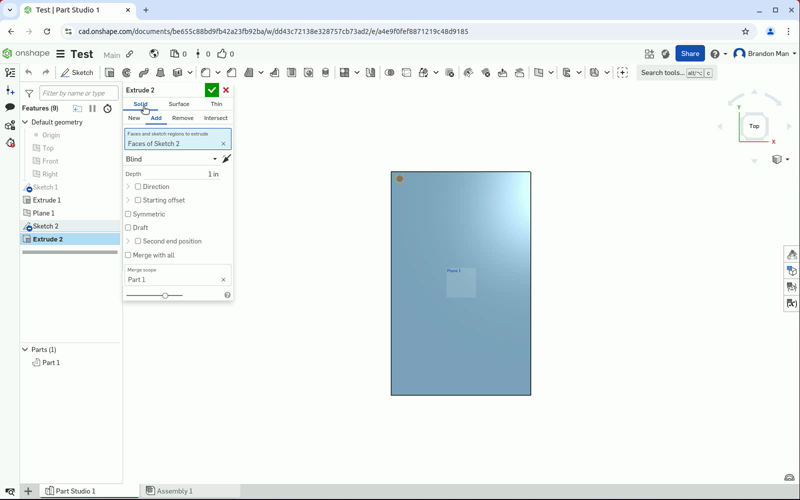
click(143, 106)
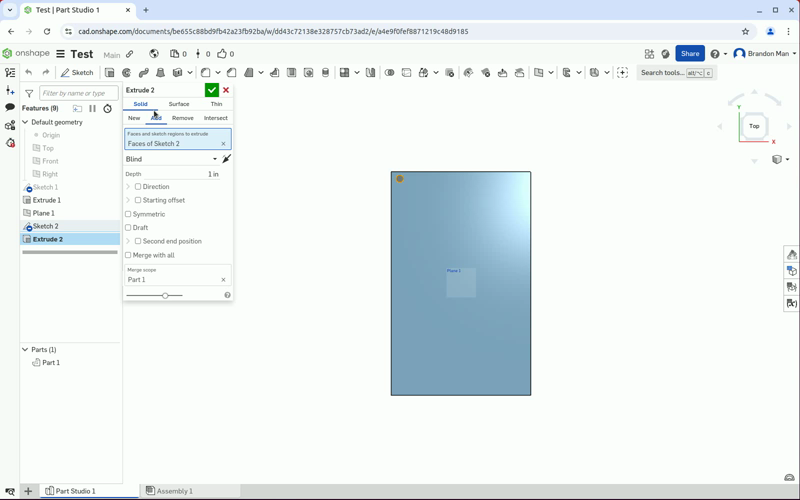
mouse_move(186, 120)
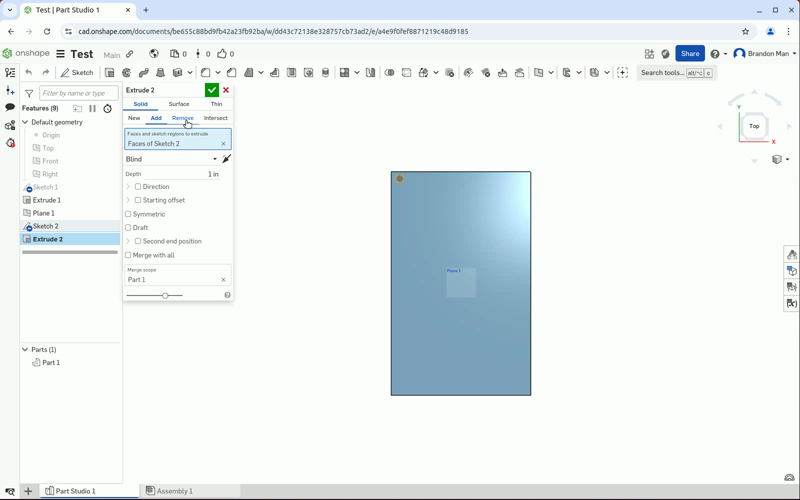
click(186, 120)
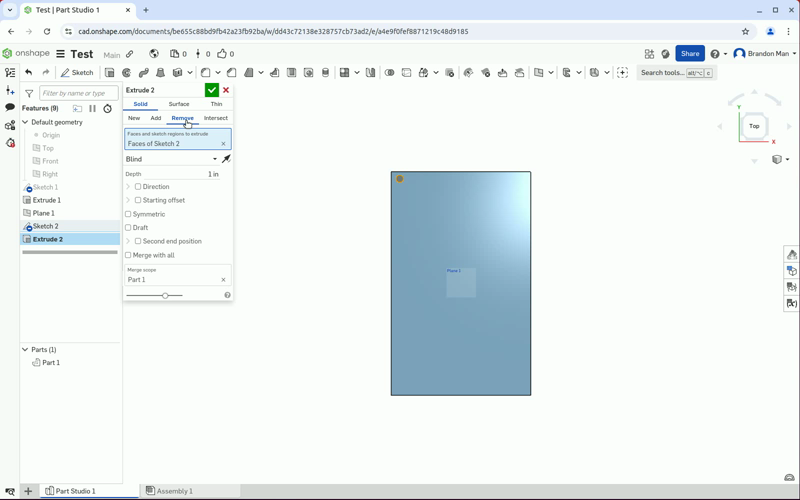
key(tab, 4)
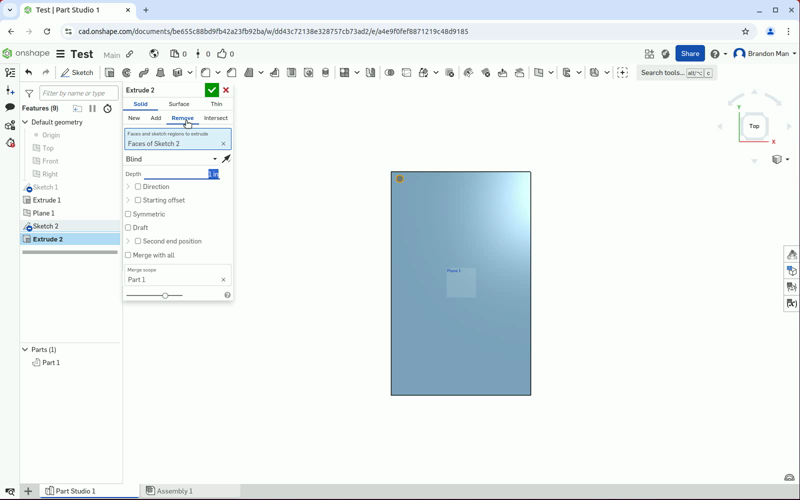
text(3.37)
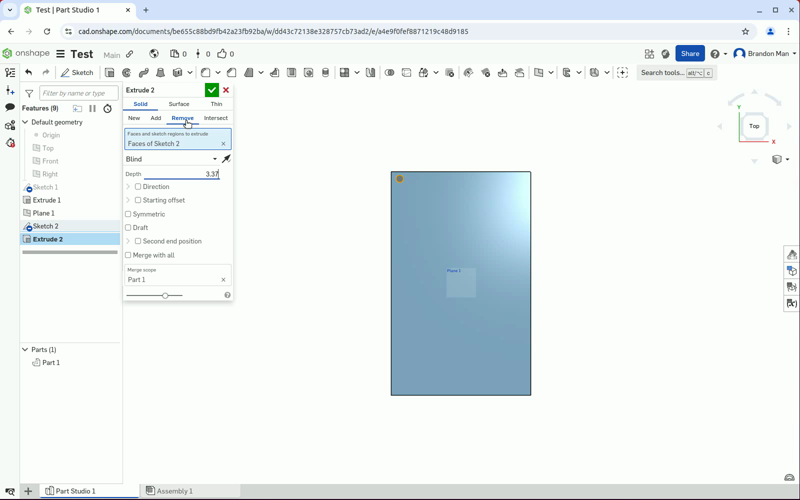
key(tab, 6)
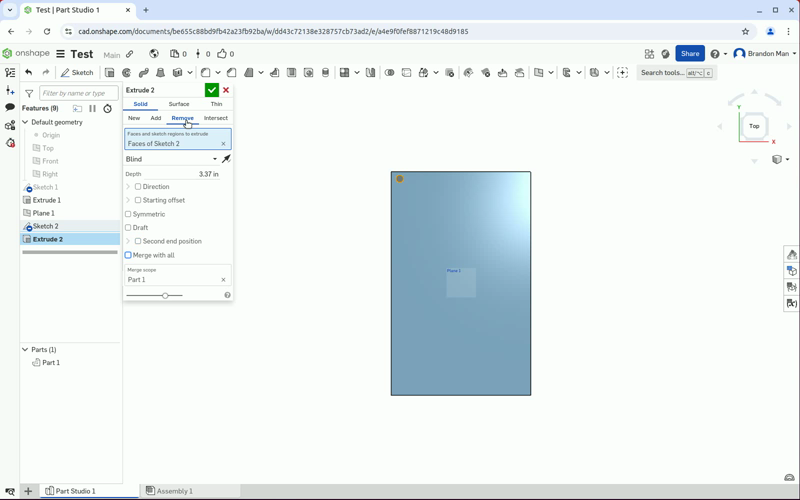
key(space)
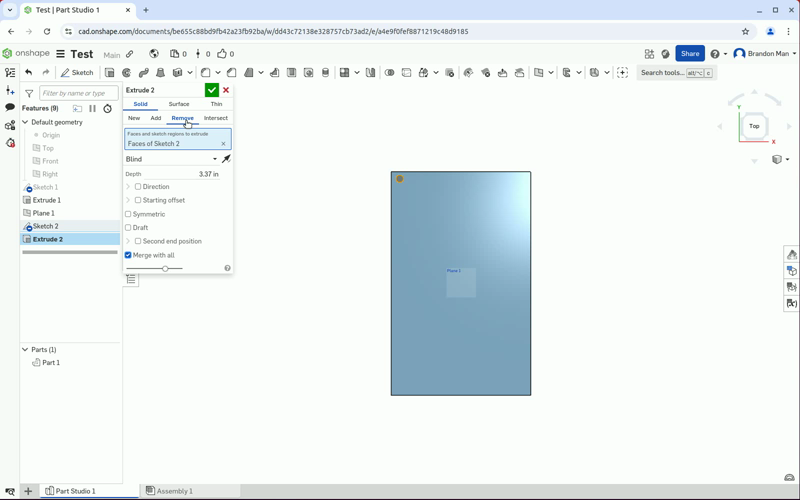
key(enter)
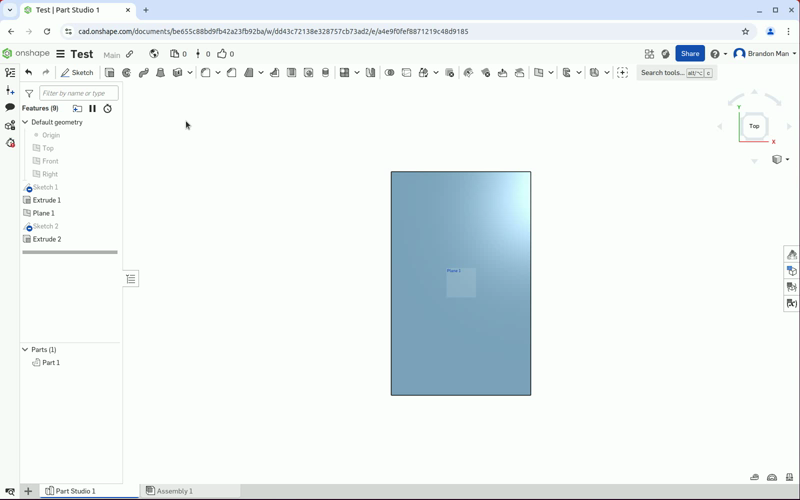
key(shift+h)
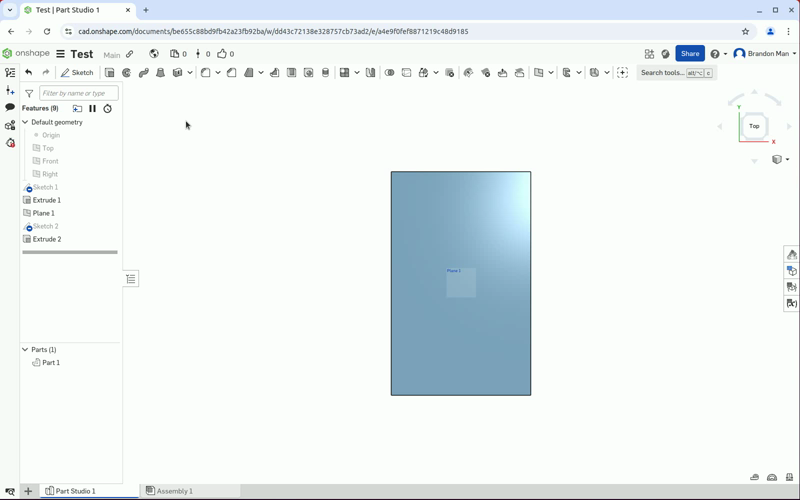
key(shift+h)
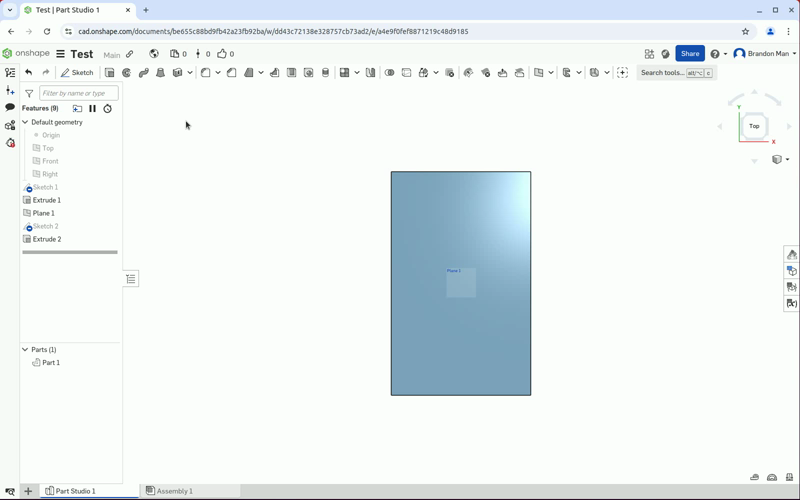
mouse_move(73, 189)
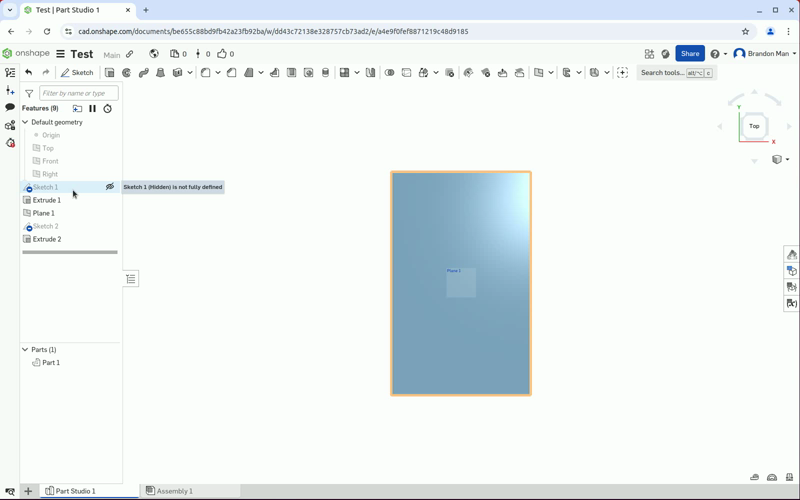
click(73, 189)
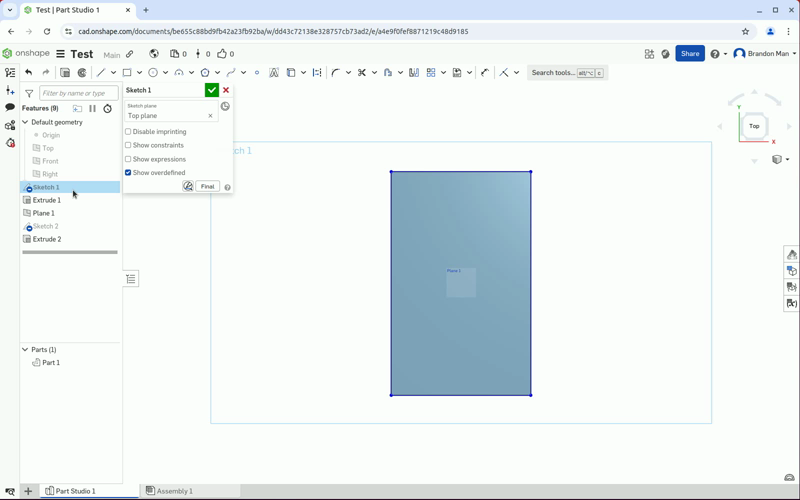
mouse_move(229, 92)
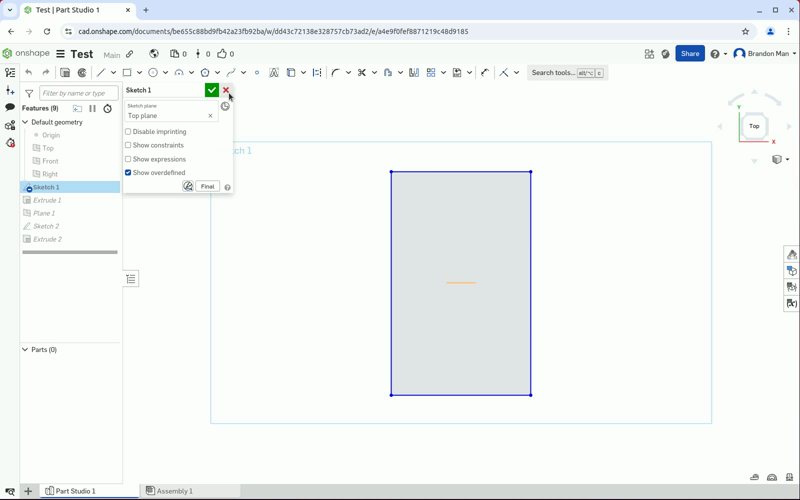
click(229, 92)
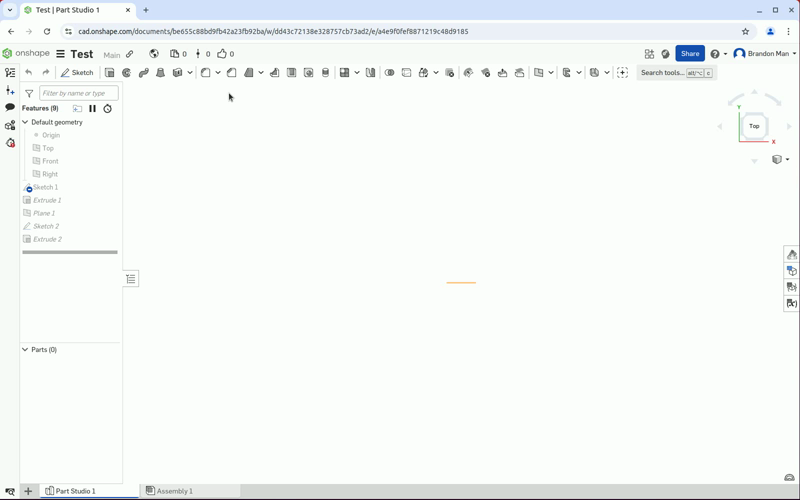
key(shift+s)
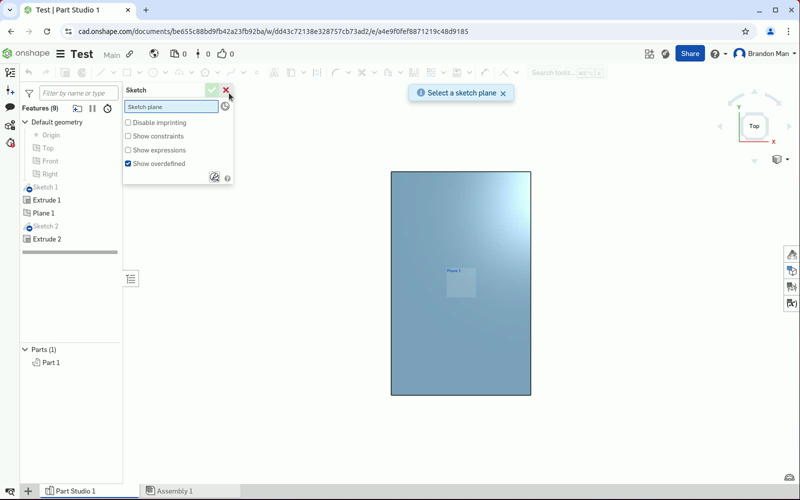
mouse_move(73, 215)
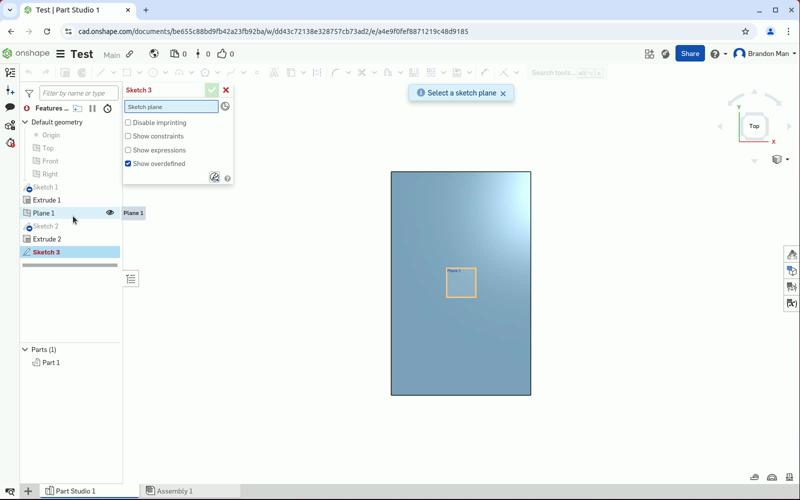
click(73, 215)
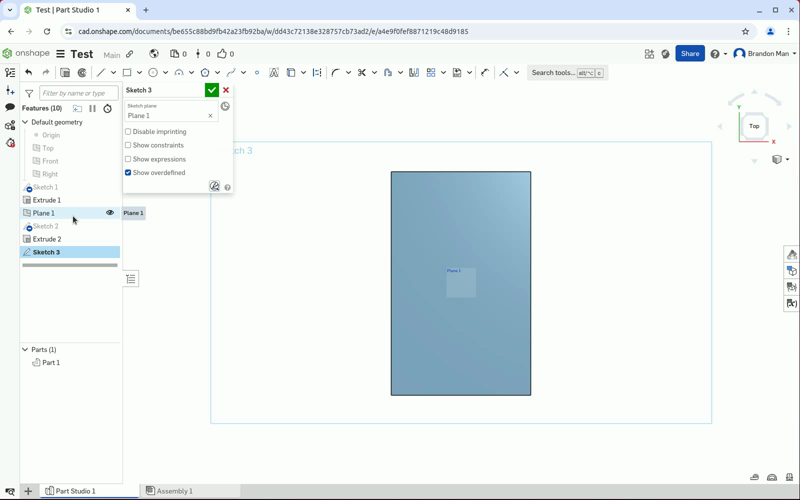
mouse_move(73, 352)
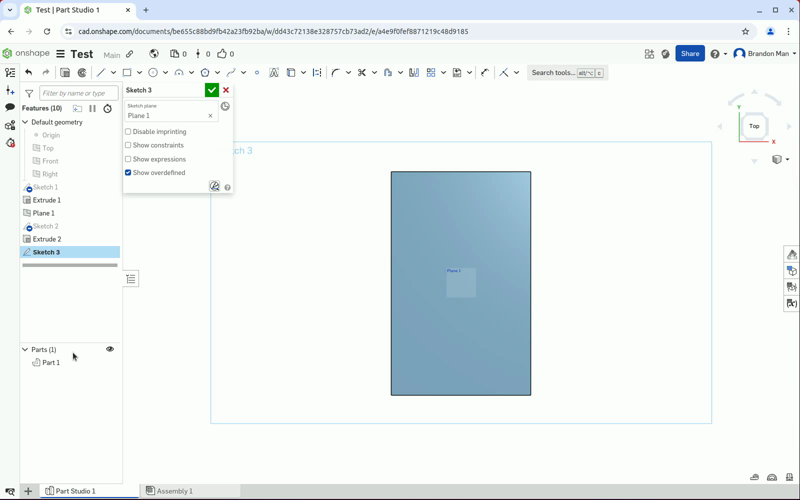
key(y)
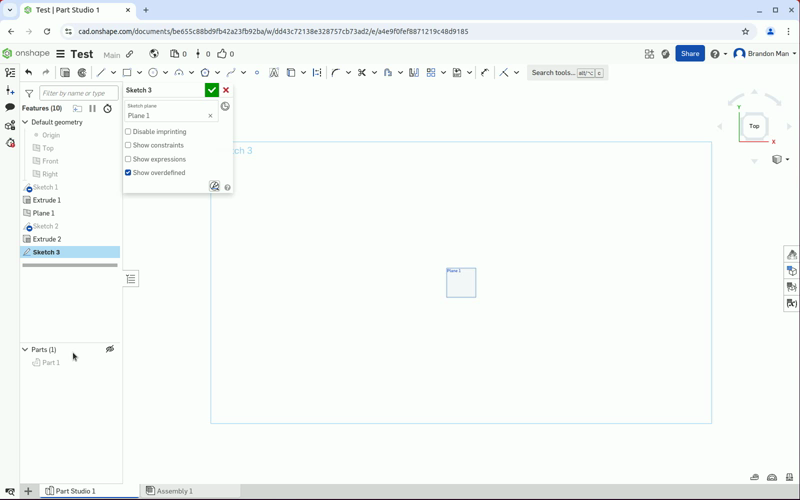
key(c)
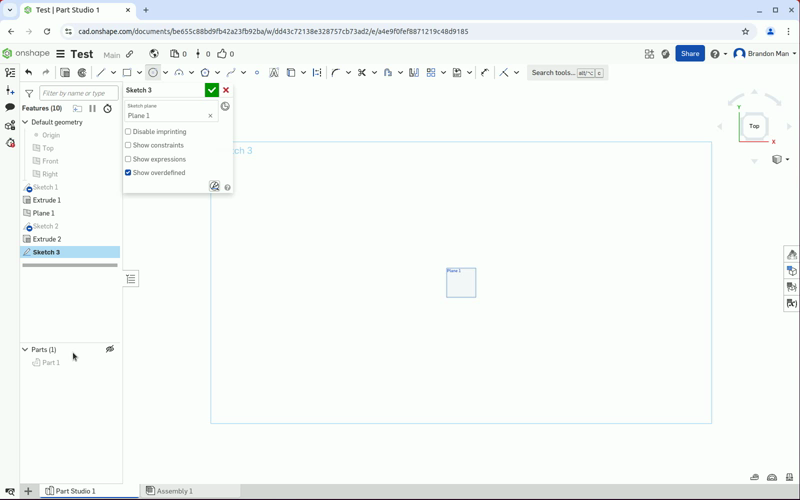
key_down(shift)
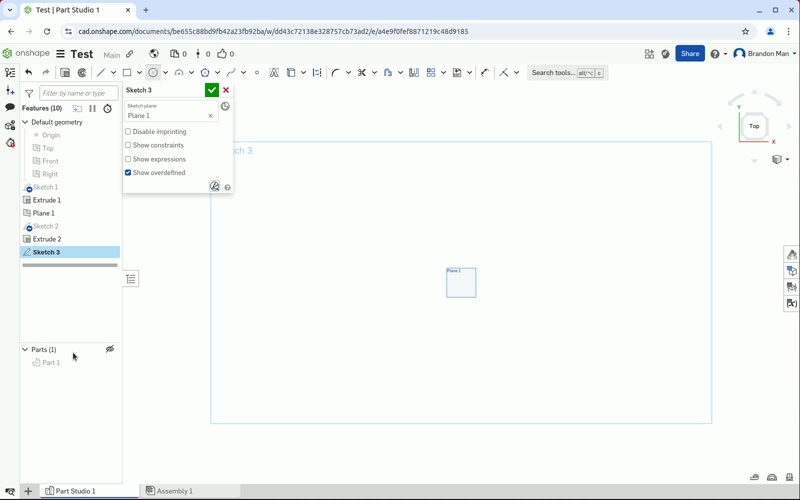
mouse_move(522, 178)
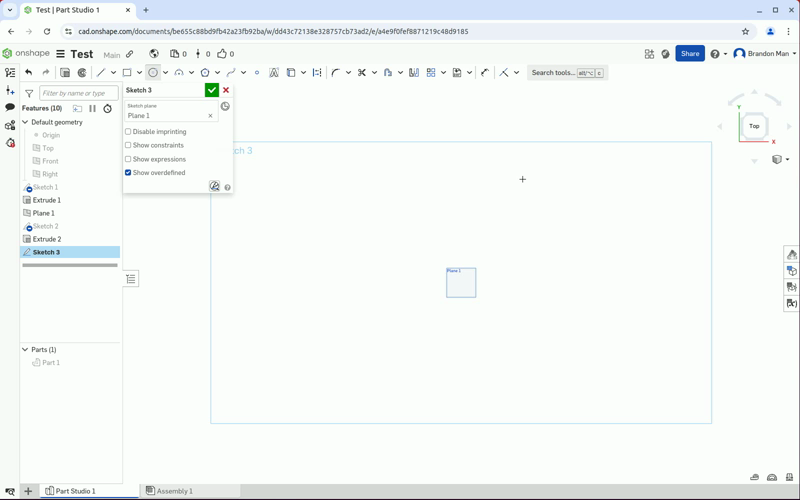
click(522, 178)
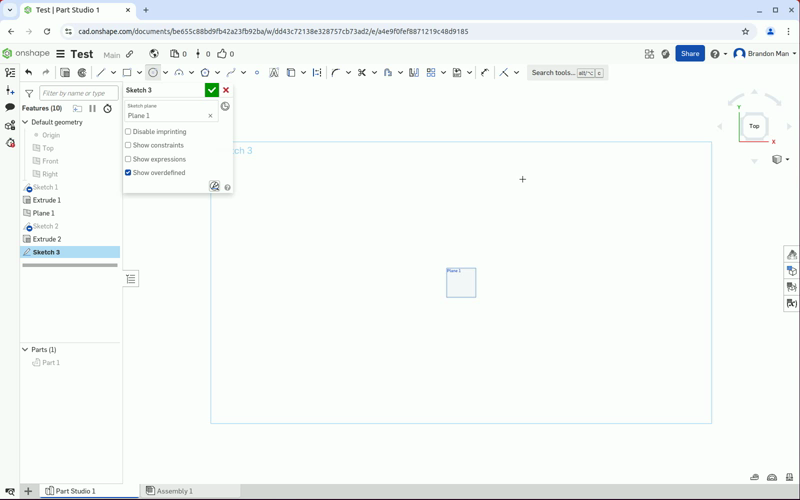
key_up(shift)
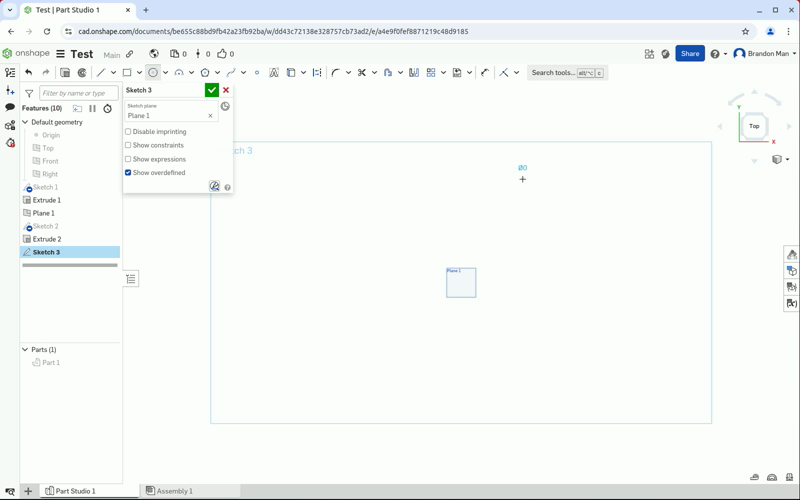
mouse_move(526, 178)
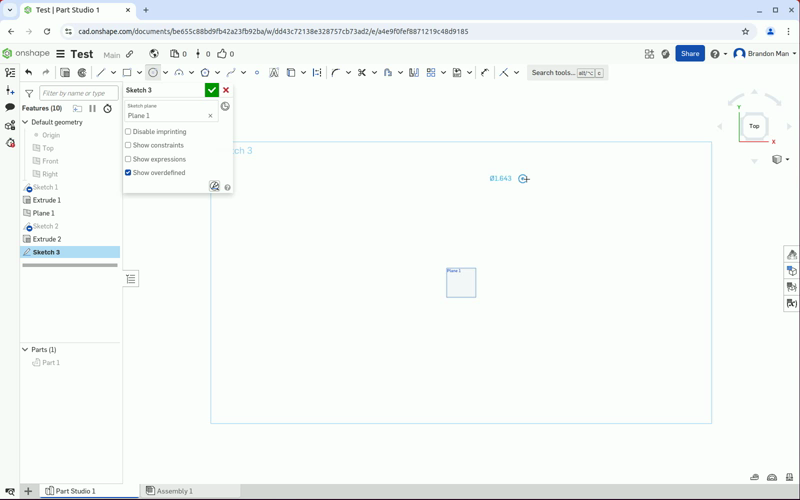
click(526, 178)
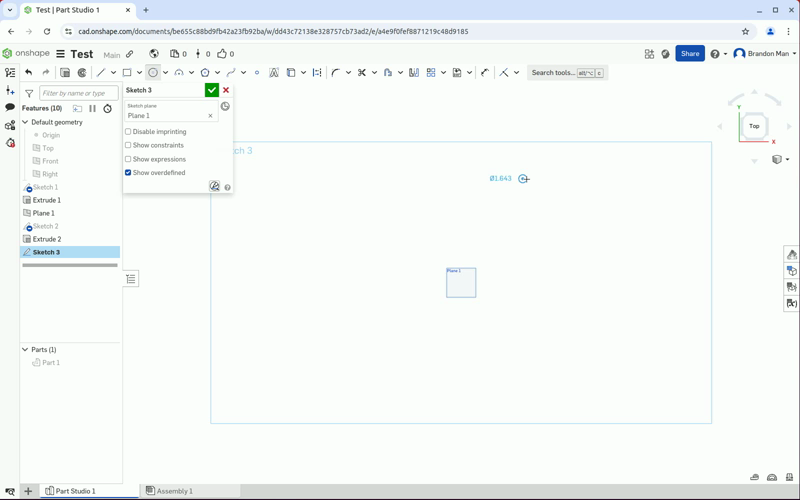
key(esc)
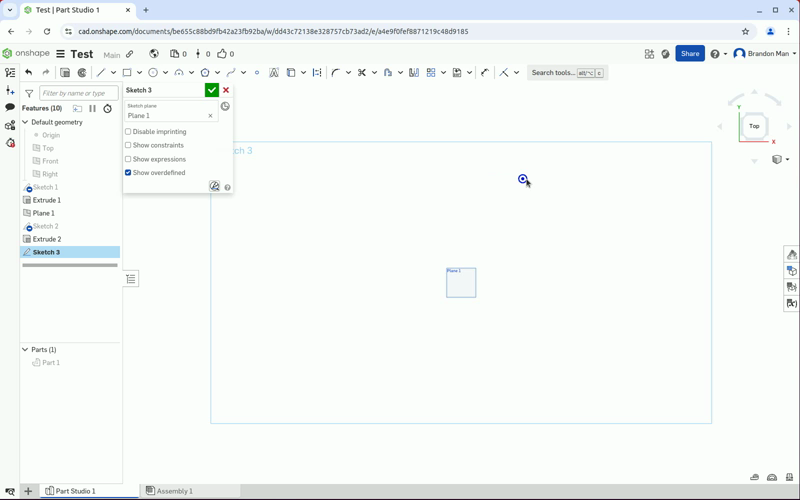
mouse_move(520, 181)
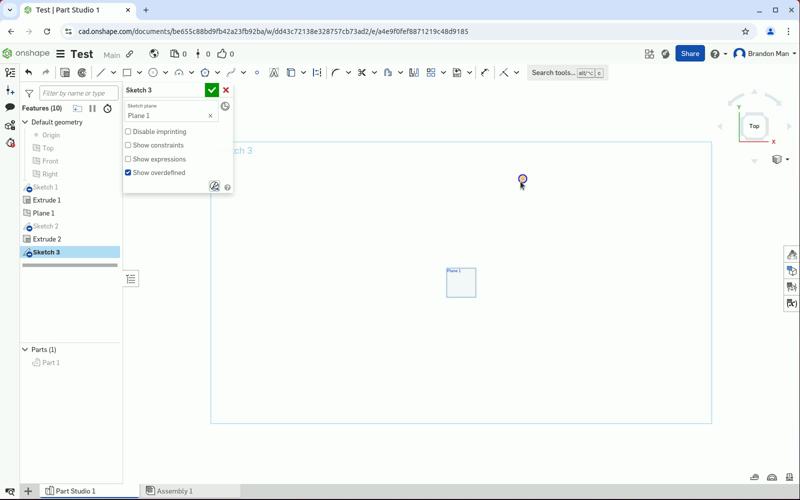
scroll(6)
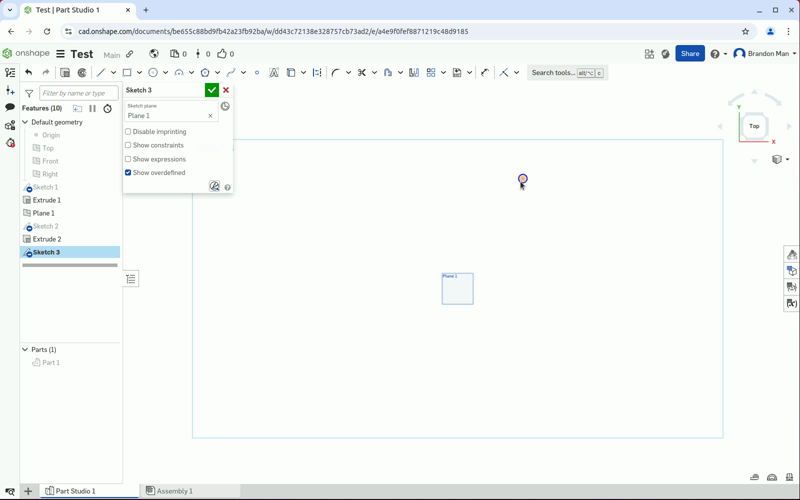
scroll(6)
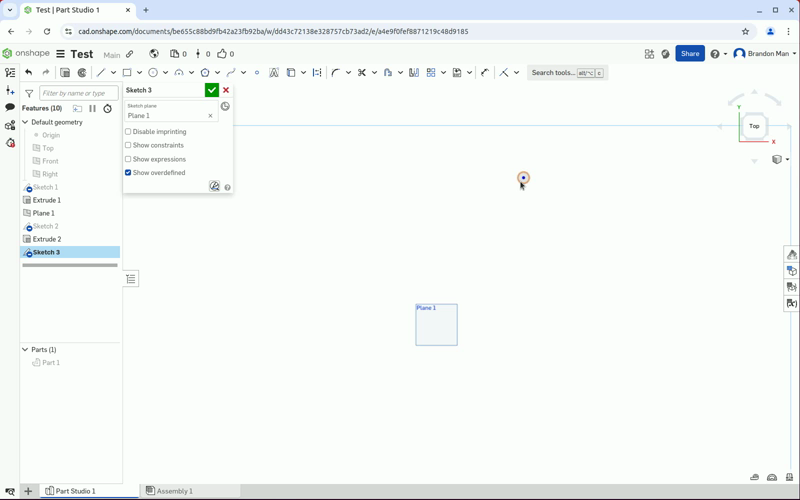
scroll(6)
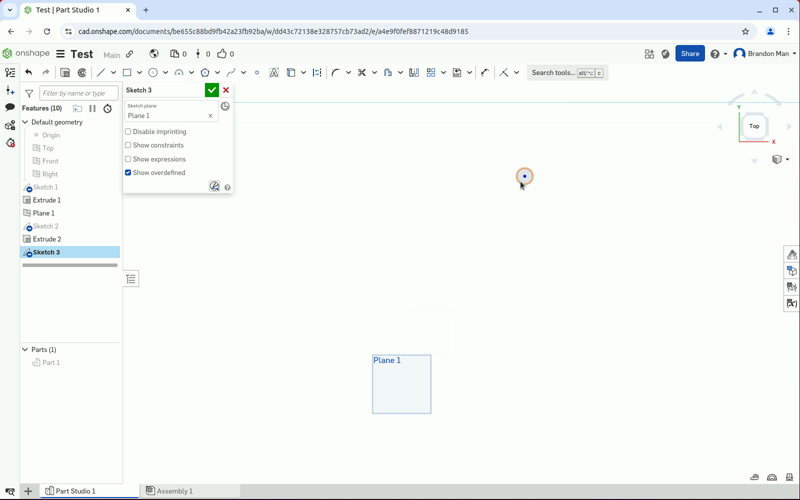
scroll(6)
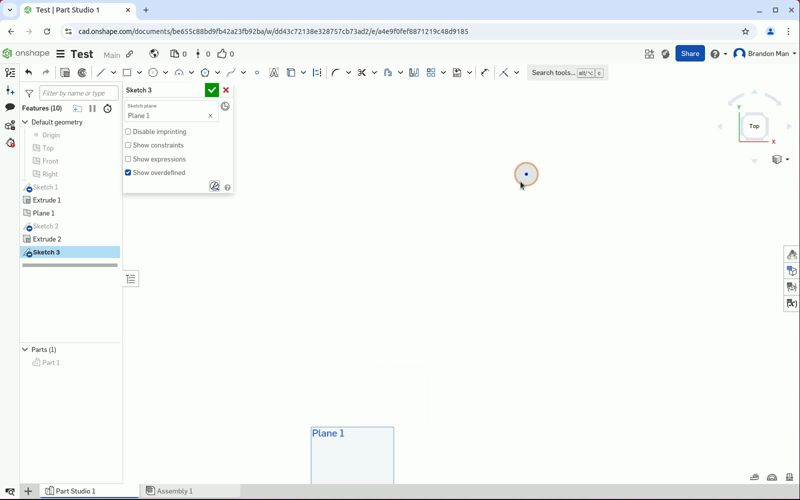
scroll(6)
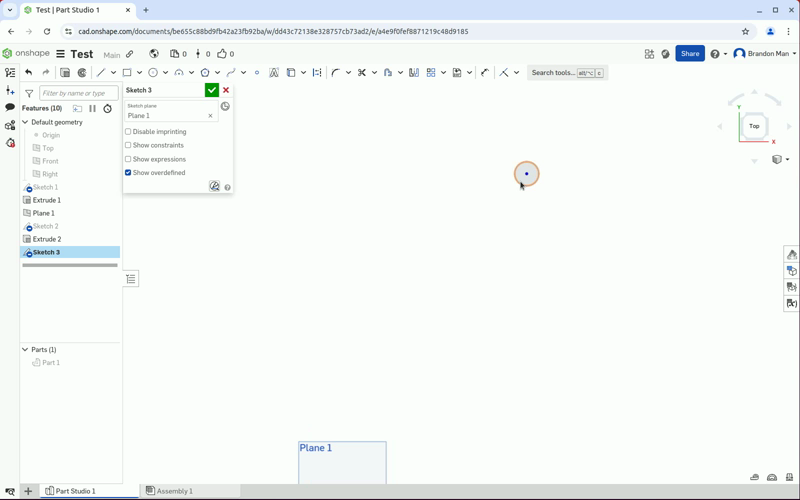
scroll(6)
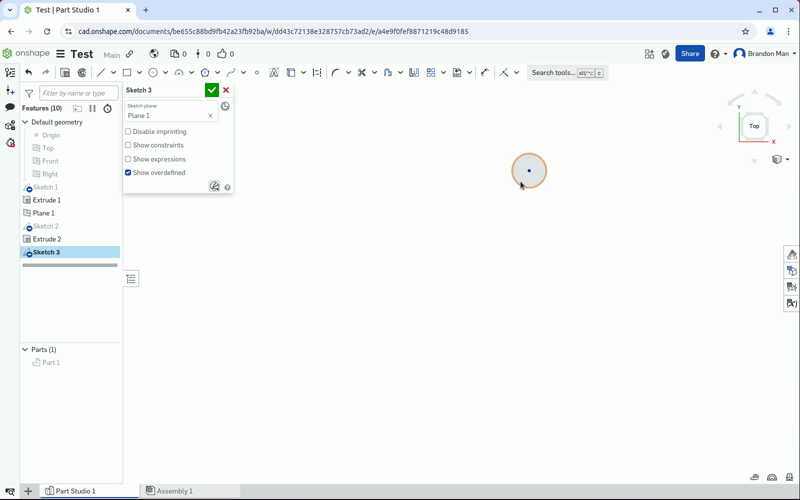
scroll(6)
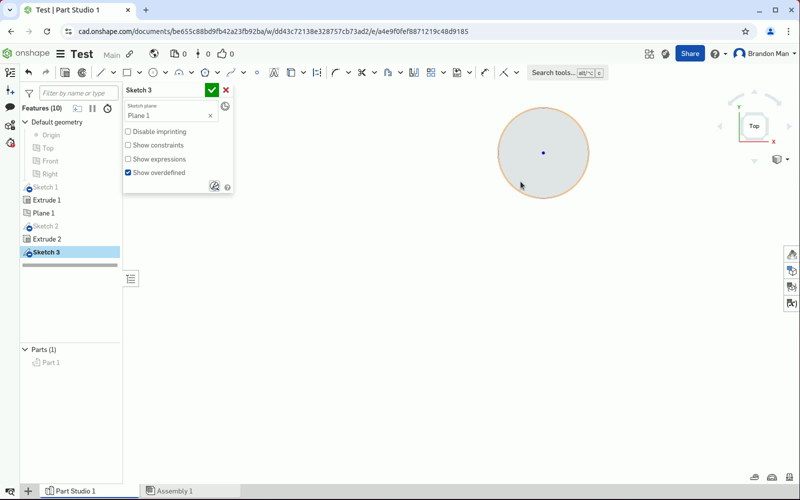
click(520, 181)
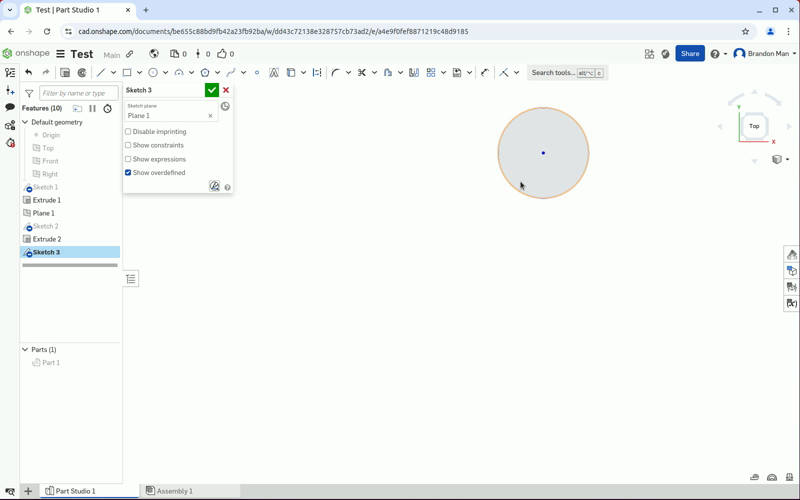
scroll(-6)
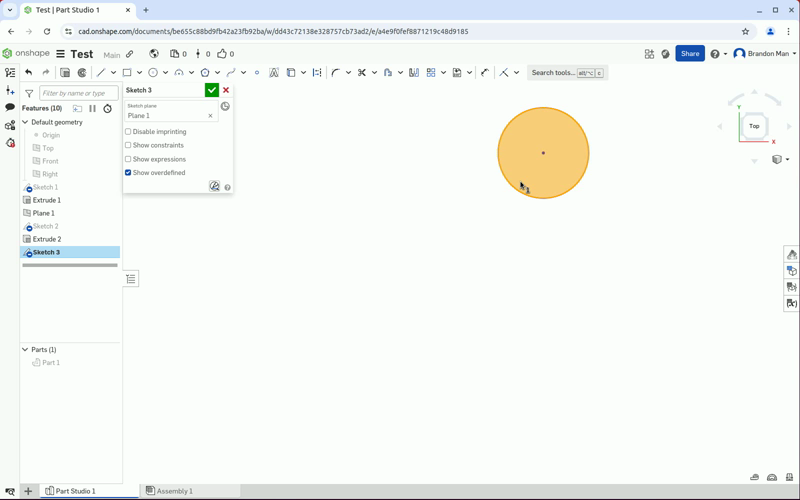
scroll(-6)
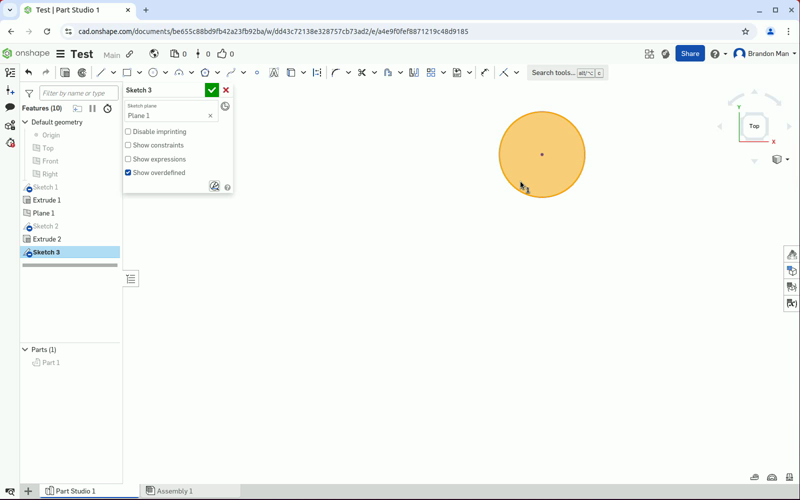
scroll(-6)
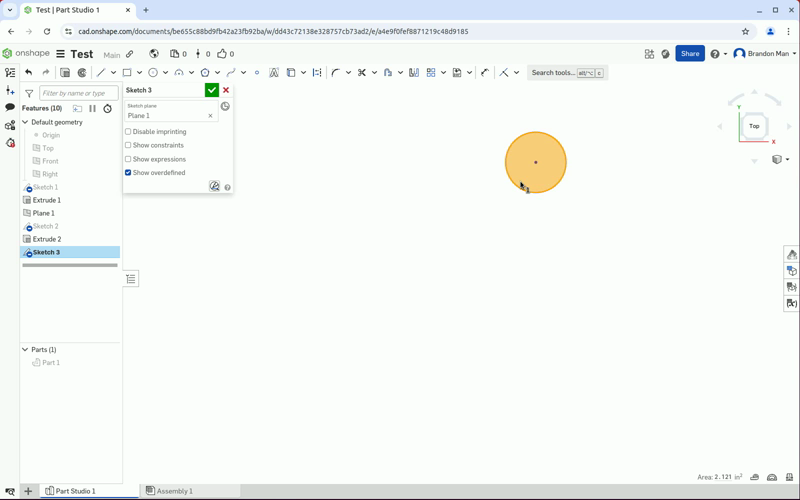
scroll(-6)
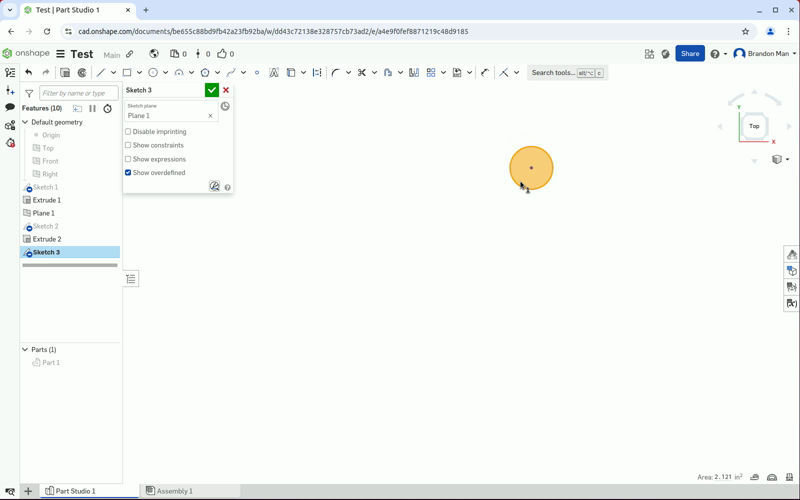
scroll(-6)
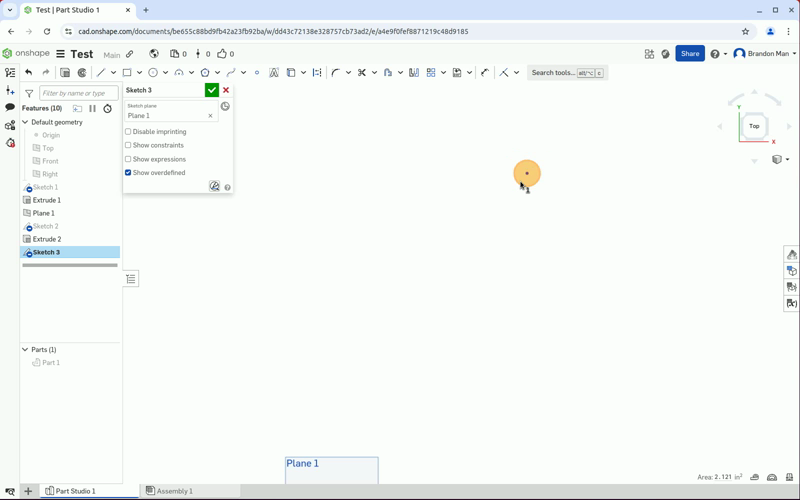
scroll(-6)
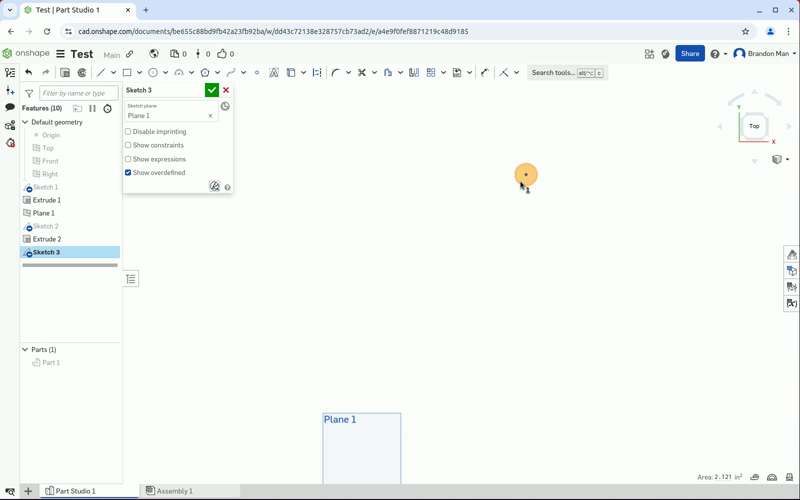
scroll(-6)
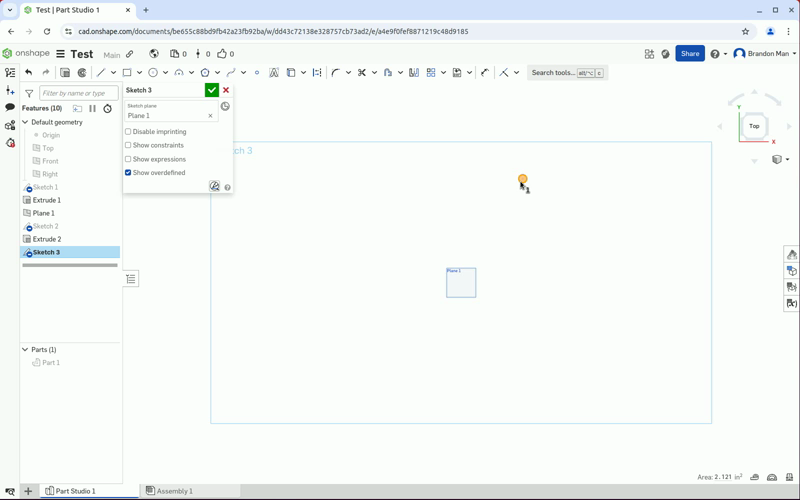
mouse_move(73, 352)
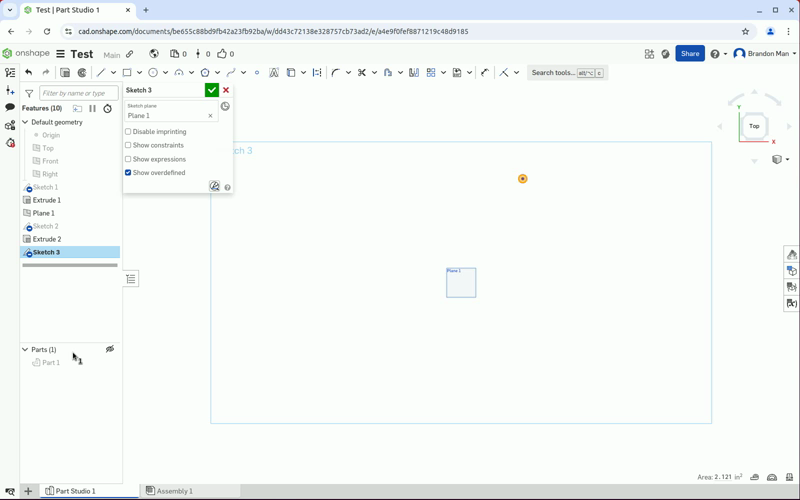
key(shift+y)
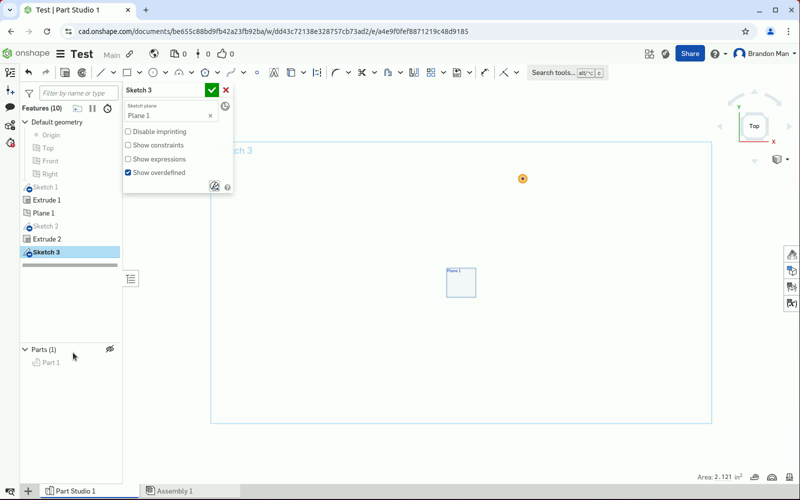
key(shift+e)
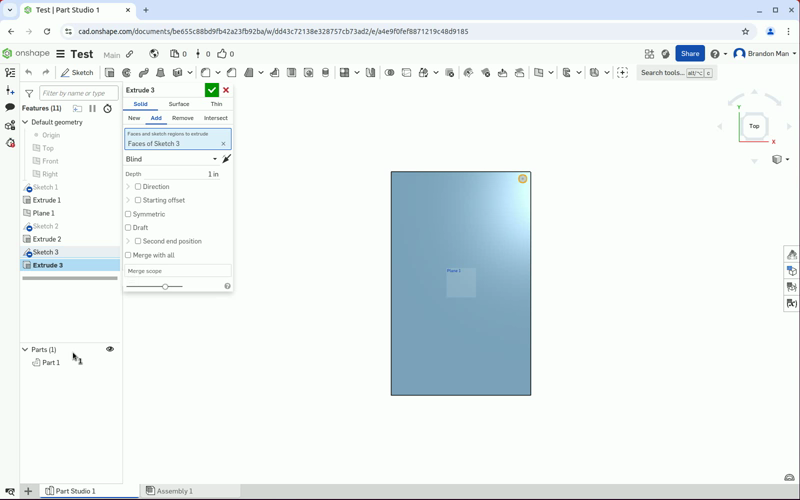
mouse_move(143, 106)
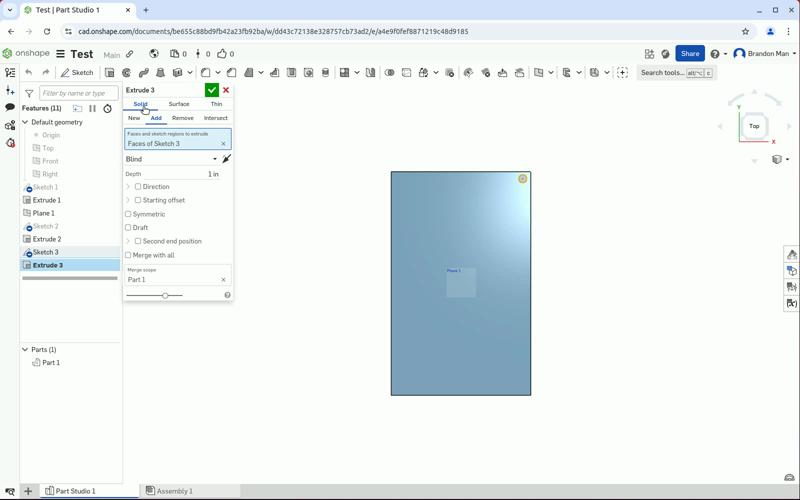
click(143, 106)
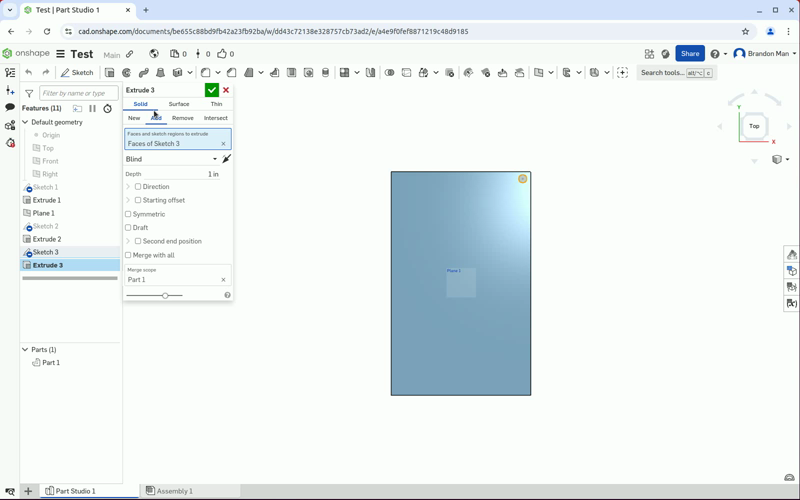
mouse_move(186, 120)
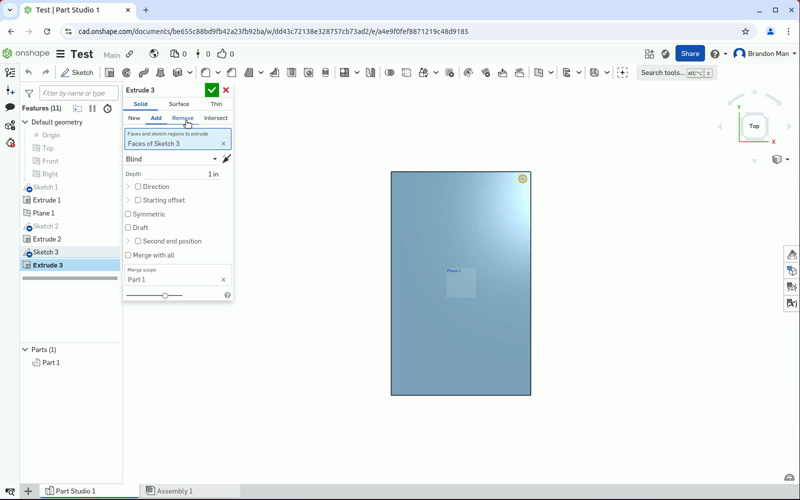
click(186, 120)
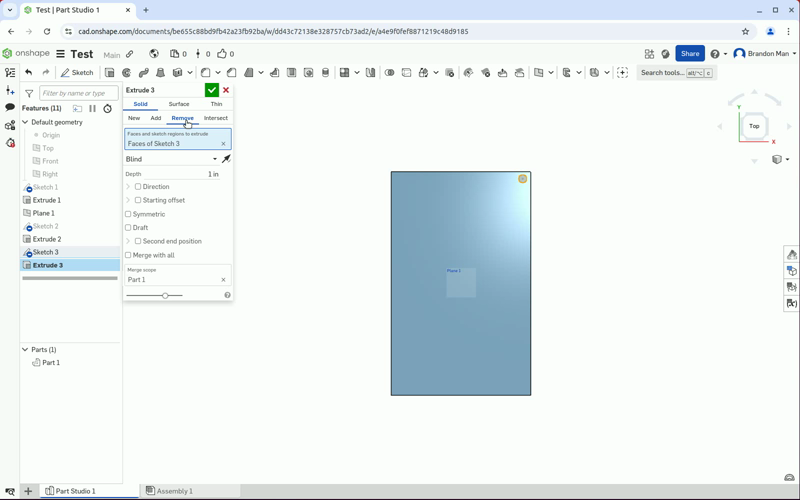
key(tab, 4)
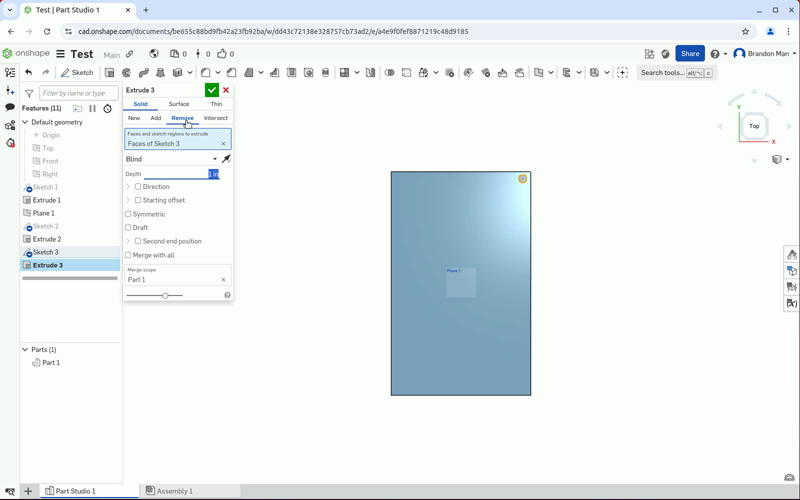
text(3.37)
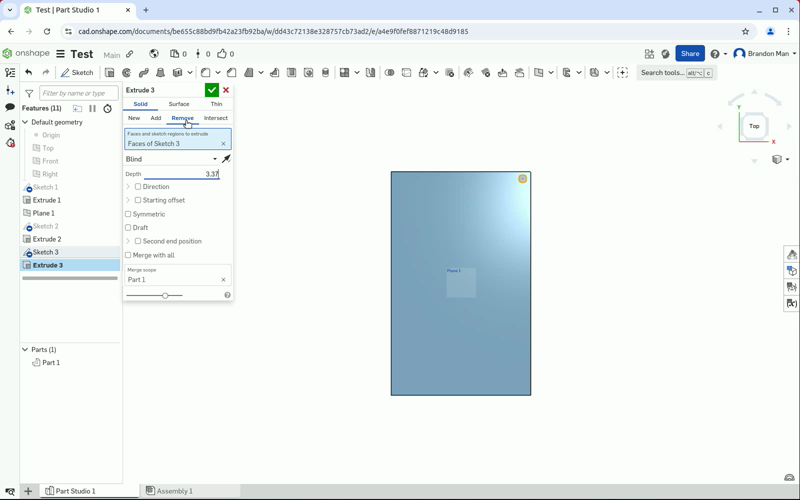
key(tab, 6)
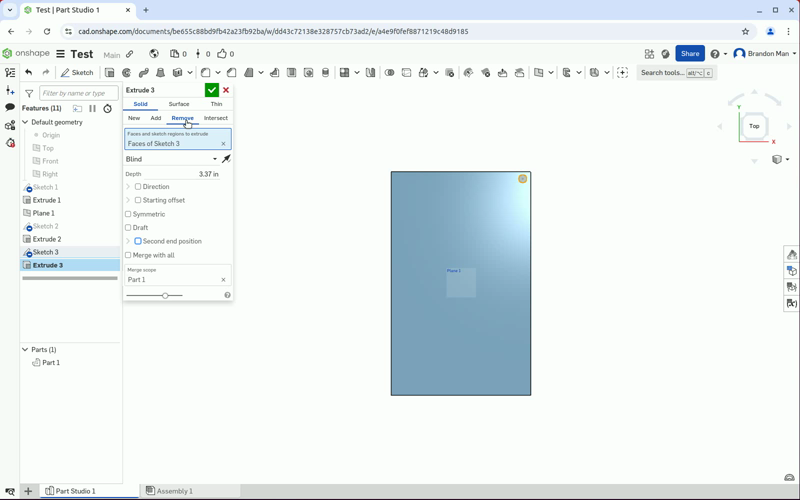
key(space)
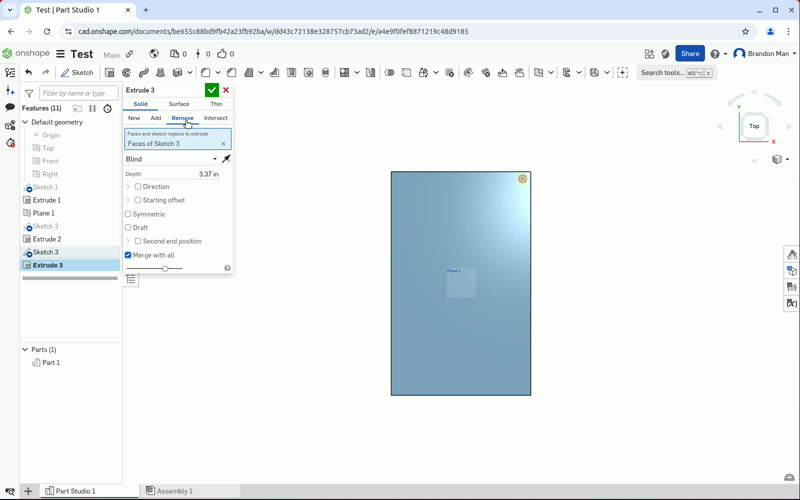
key(enter)
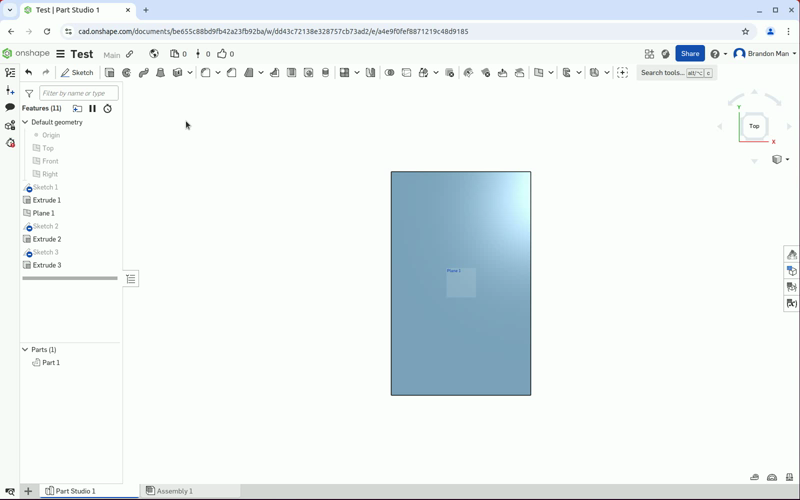
key(shift+h)
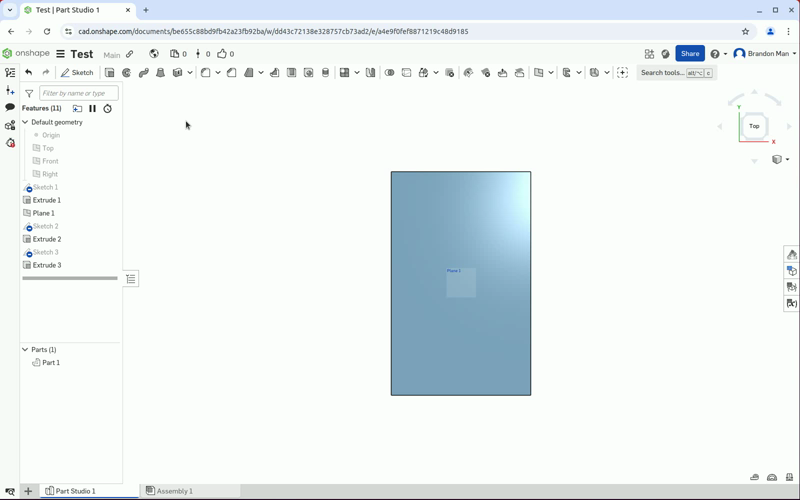
key(shift+h)
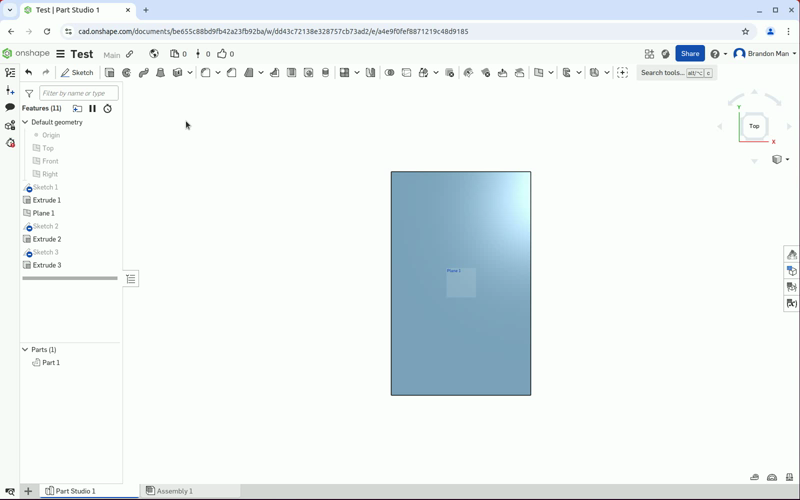
mouse_move(73, 189)
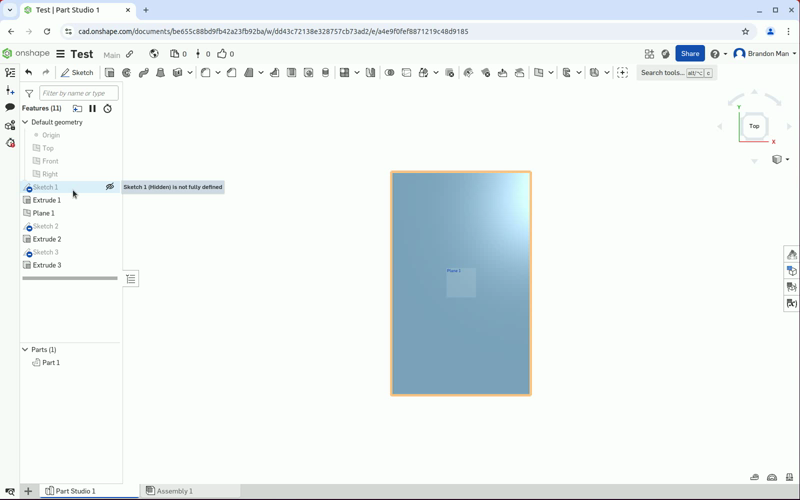
click(73, 189)
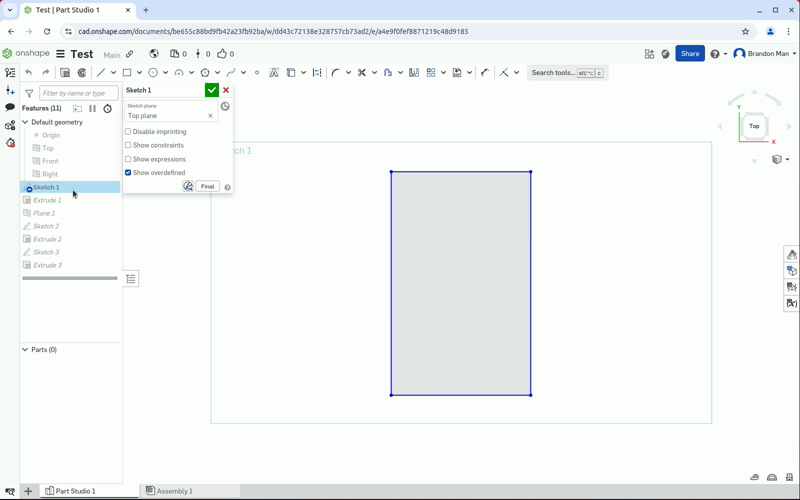
mouse_move(229, 92)
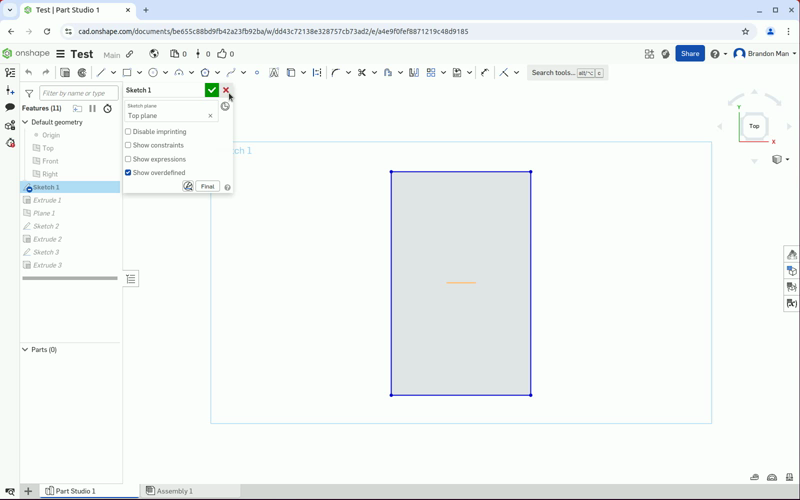
click(229, 92)
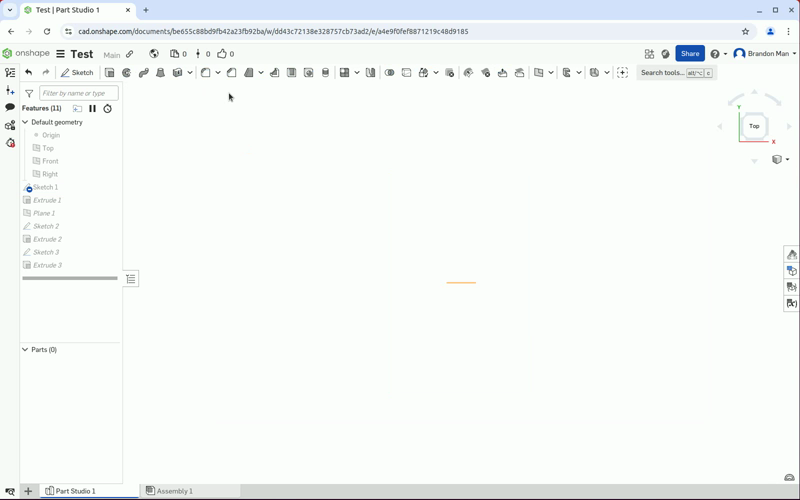
key(shift+s)
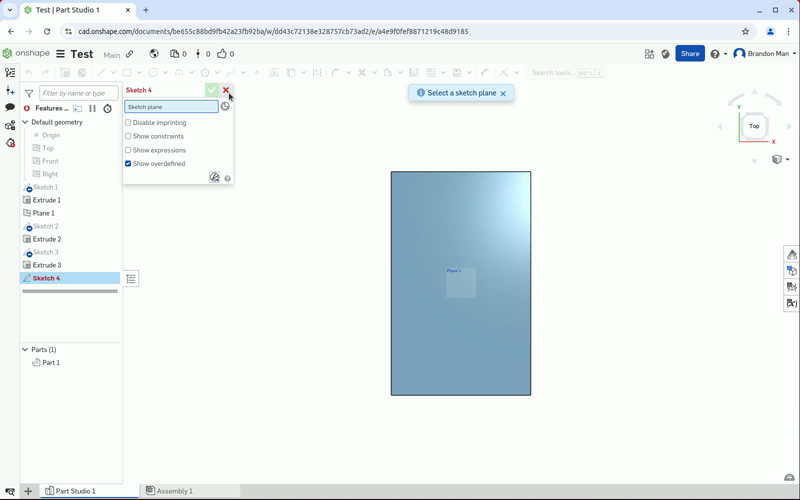
mouse_move(73, 215)
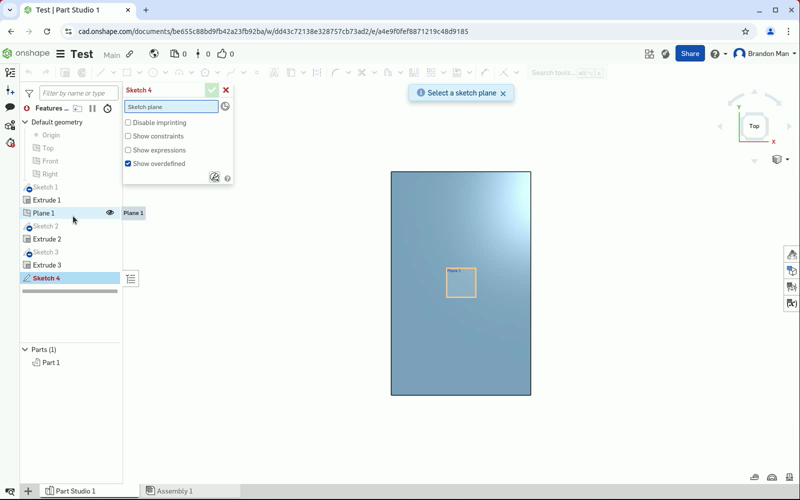
click(73, 215)
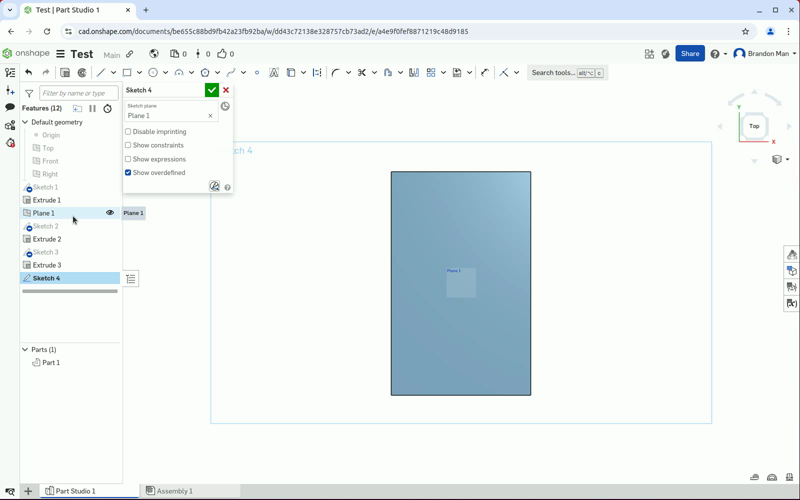
mouse_move(73, 352)
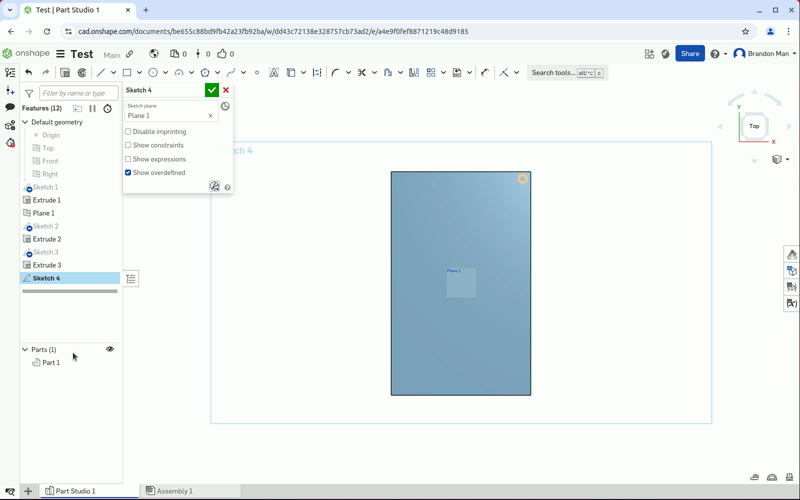
key(y)
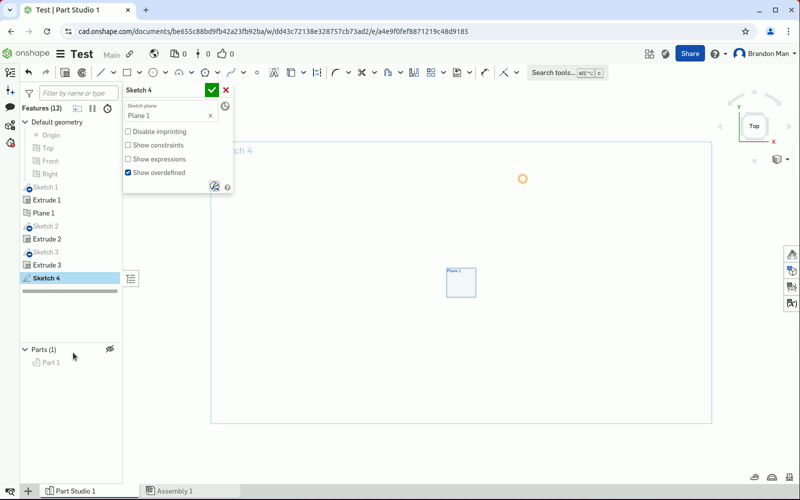
key(c)
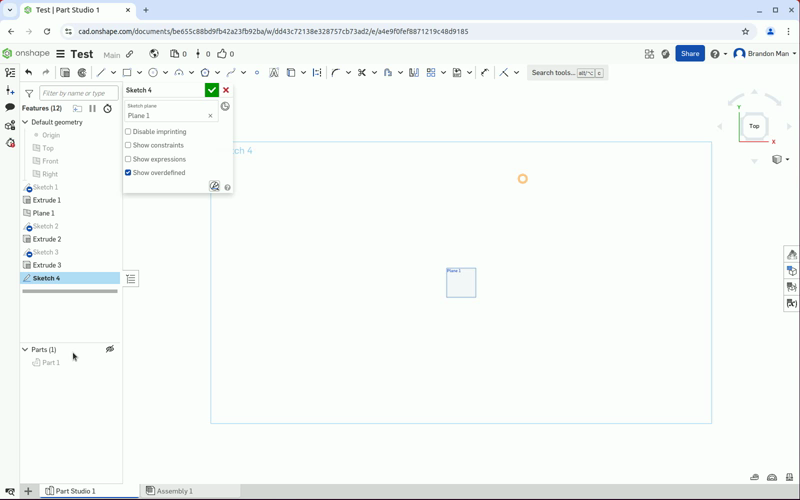
key_down(shift)
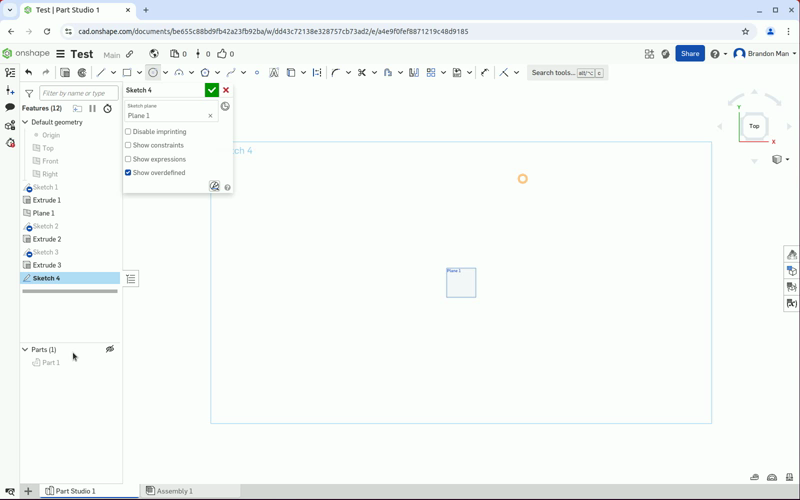
mouse_move(399, 387)
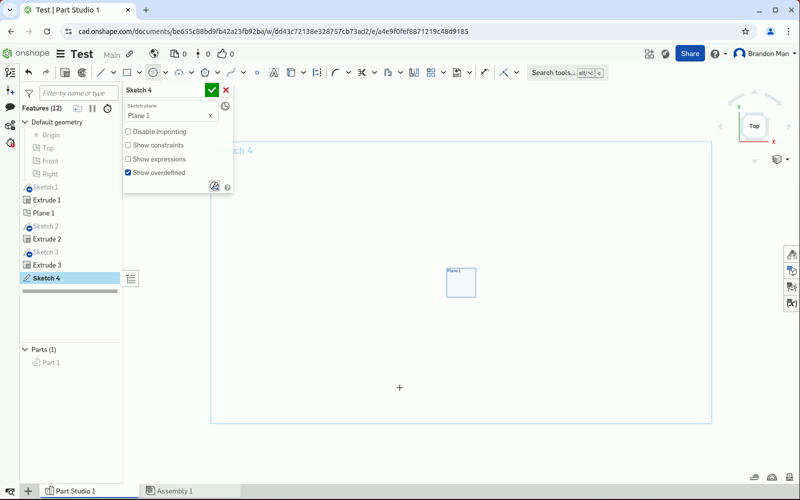
click(399, 387)
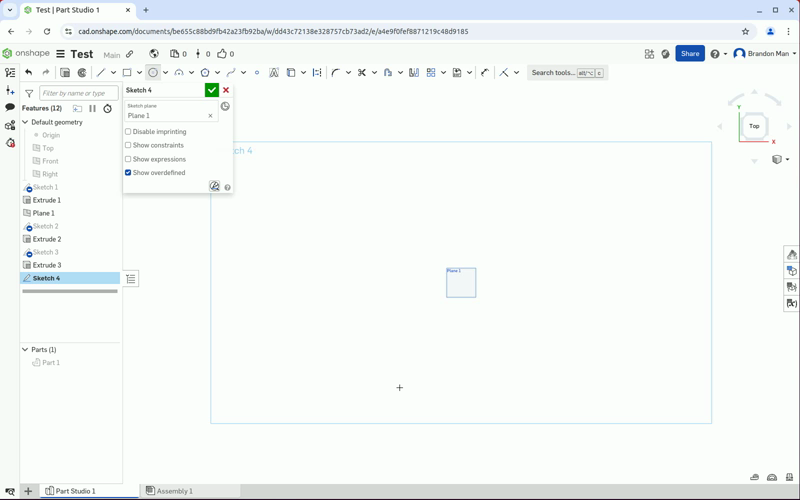
key_up(shift)
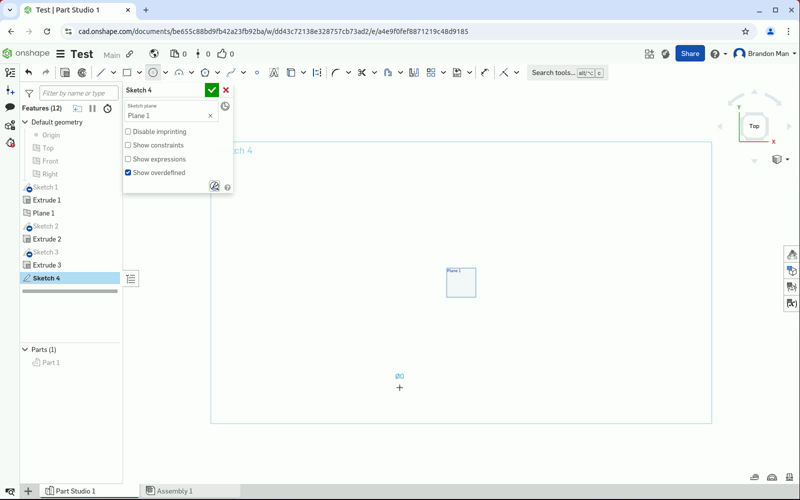
mouse_move(403, 387)
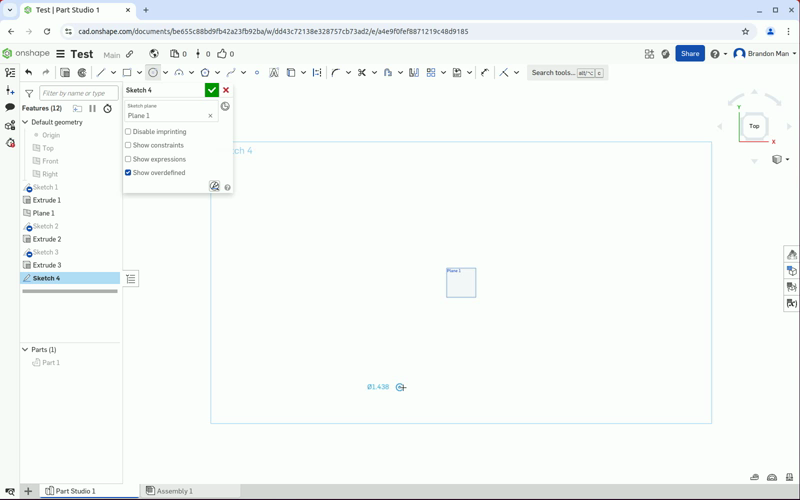
click(403, 387)
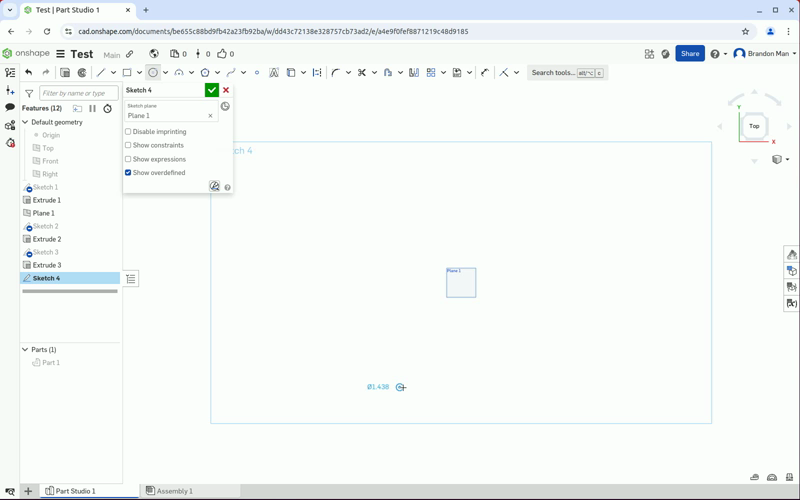
key(esc)
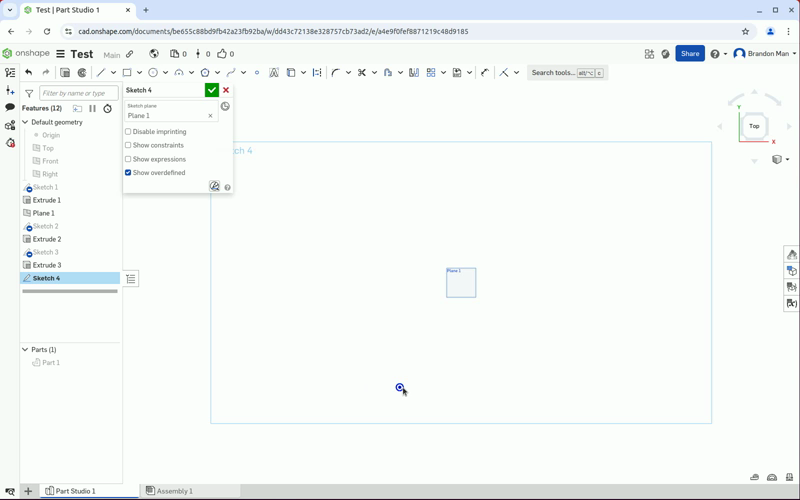
mouse_move(397, 386)
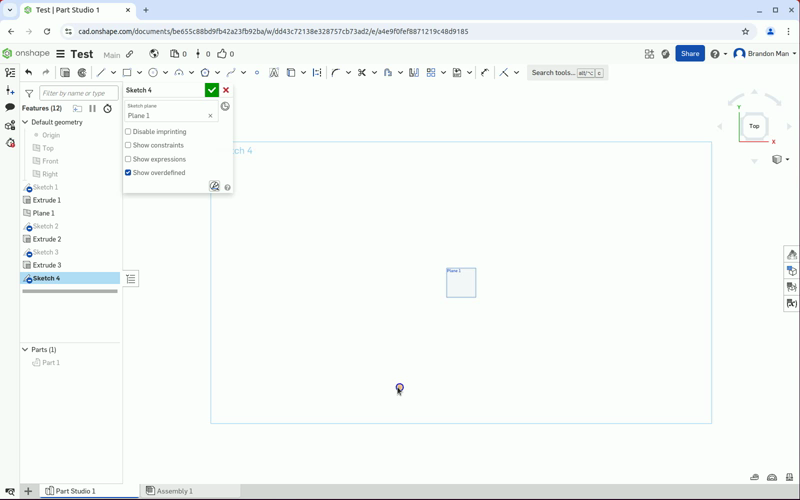
scroll(6)
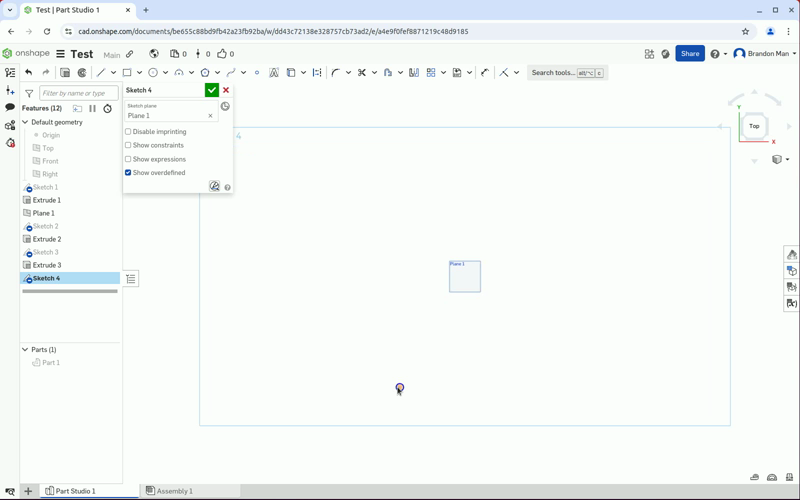
scroll(6)
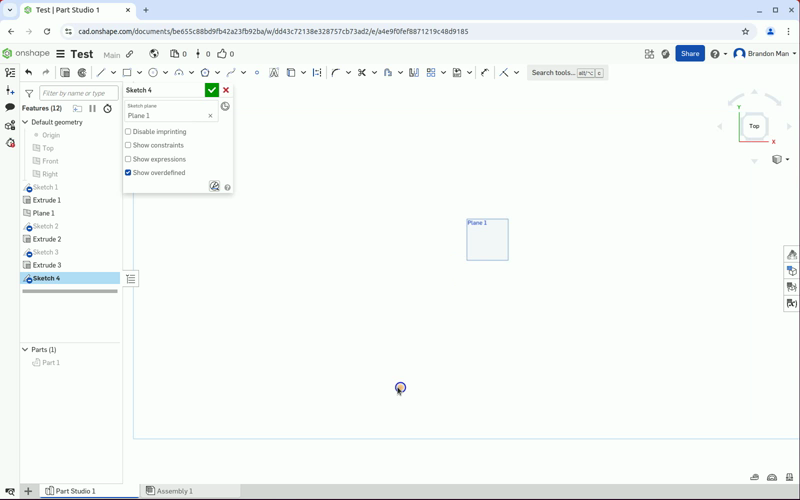
scroll(6)
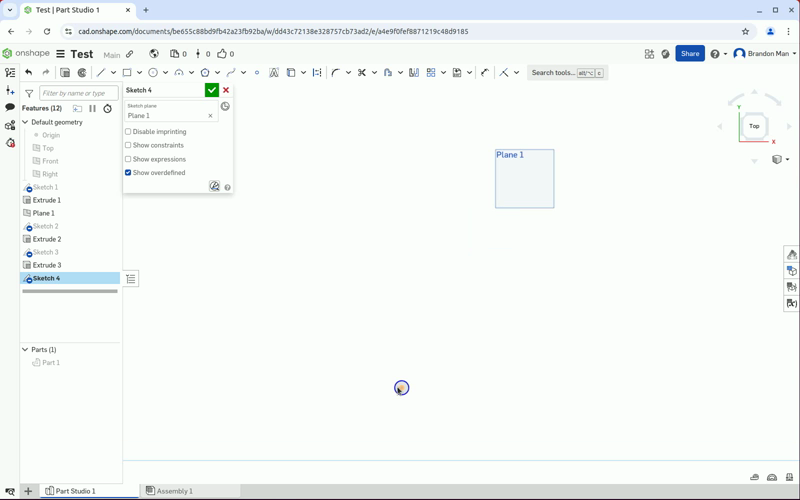
scroll(6)
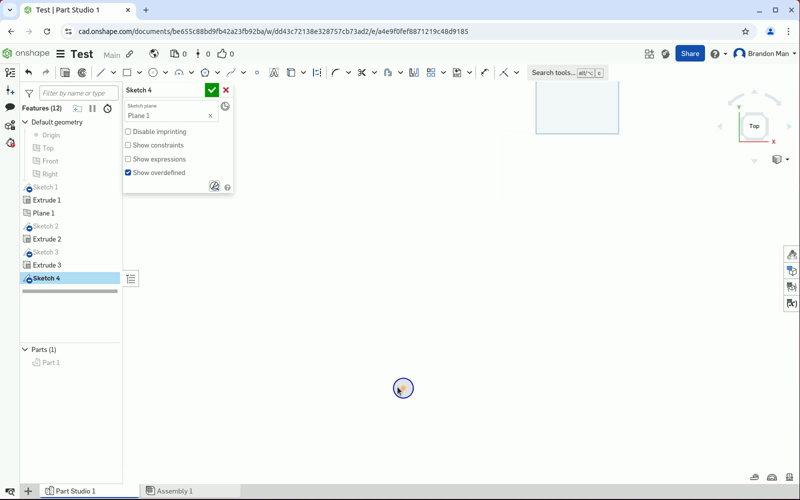
scroll(6)
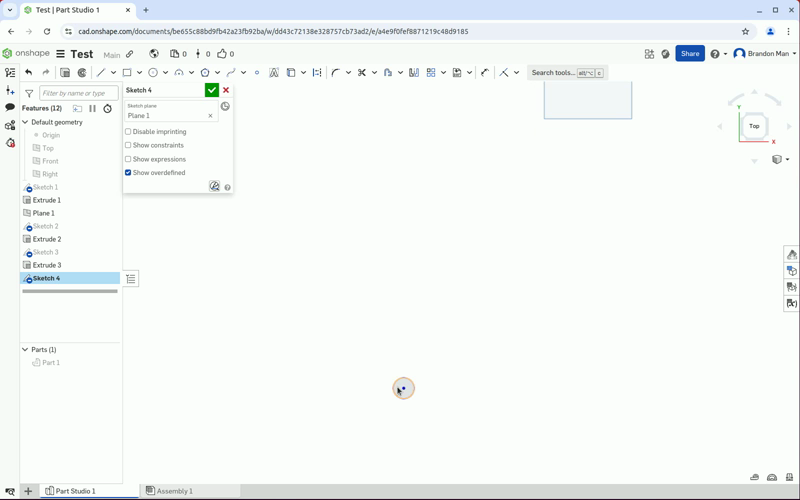
scroll(6)
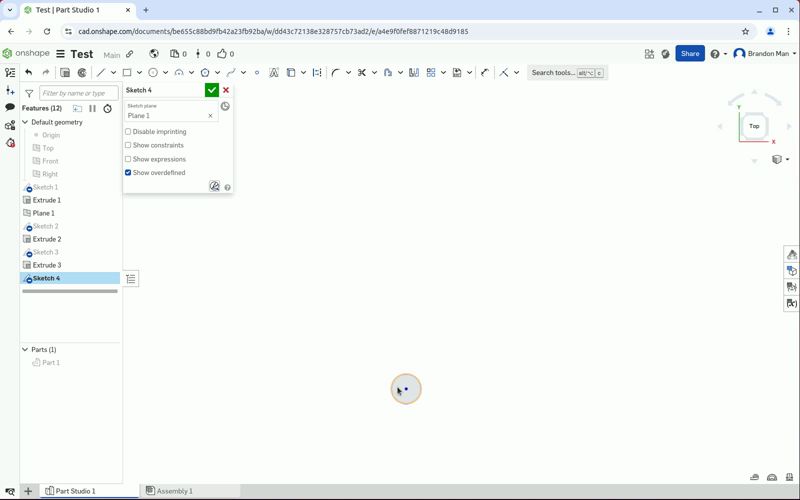
scroll(6)
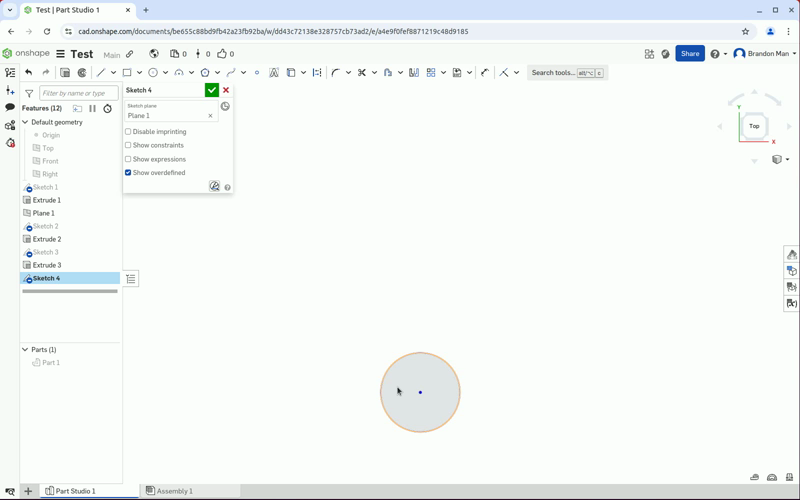
click(397, 386)
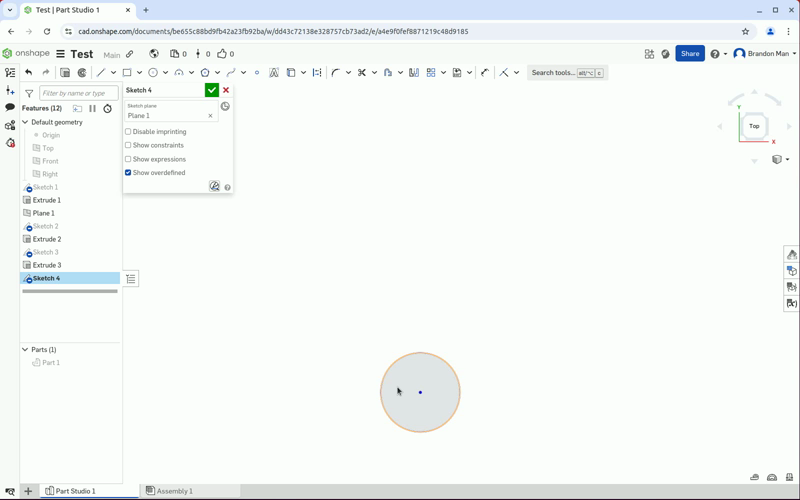
scroll(-6)
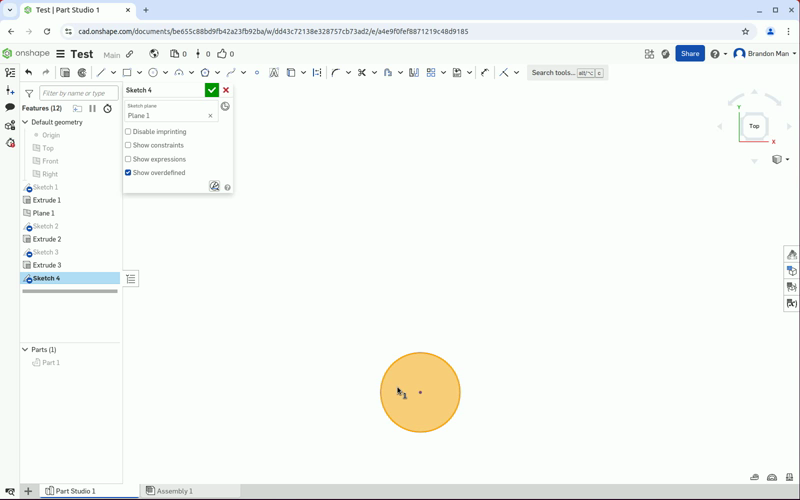
scroll(-6)
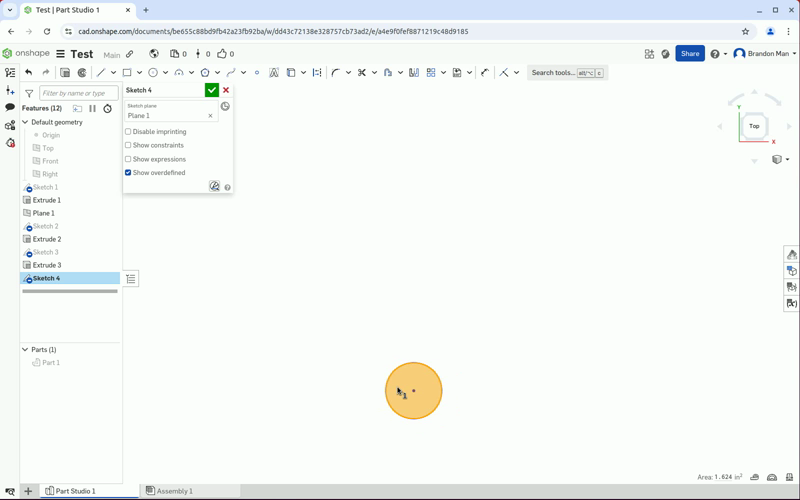
scroll(-6)
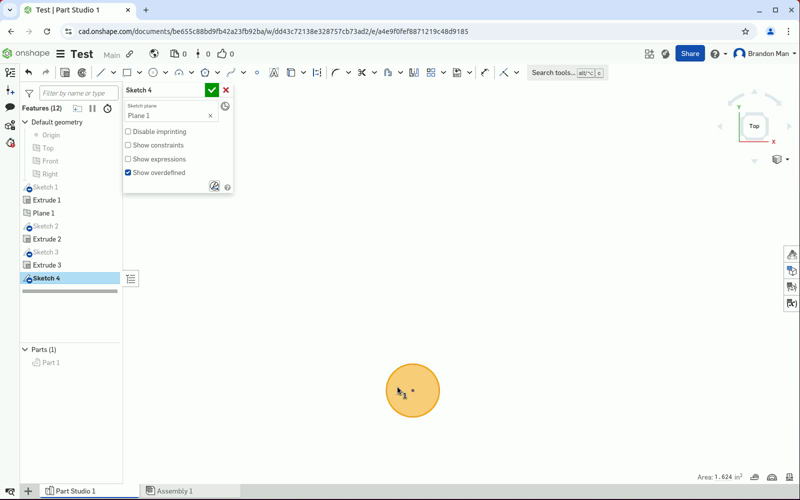
scroll(-6)
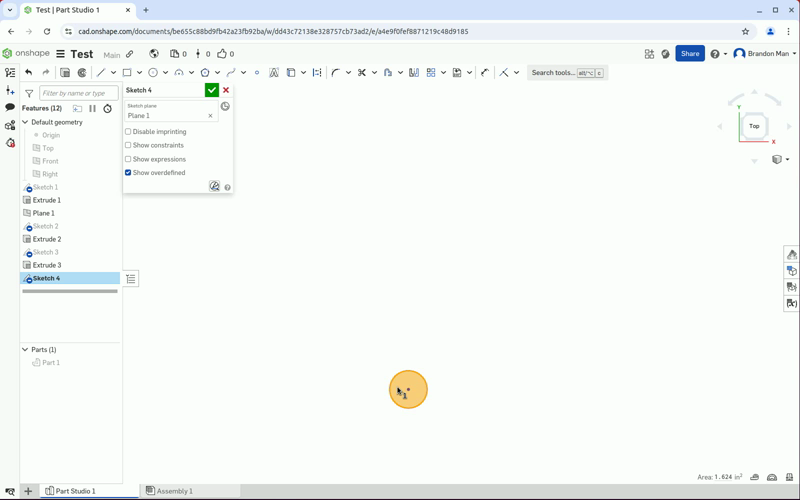
scroll(-6)
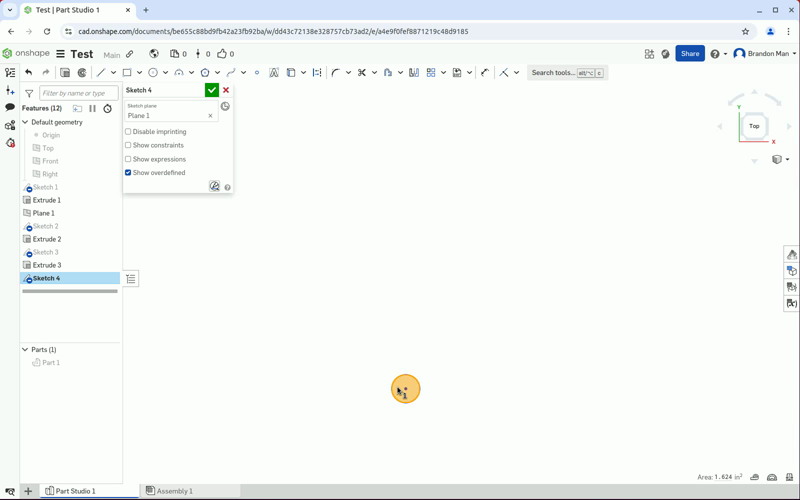
scroll(-6)
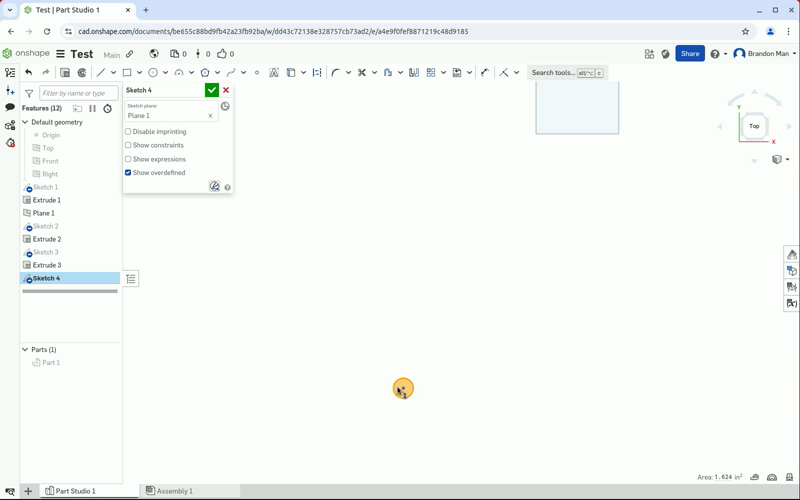
scroll(-6)
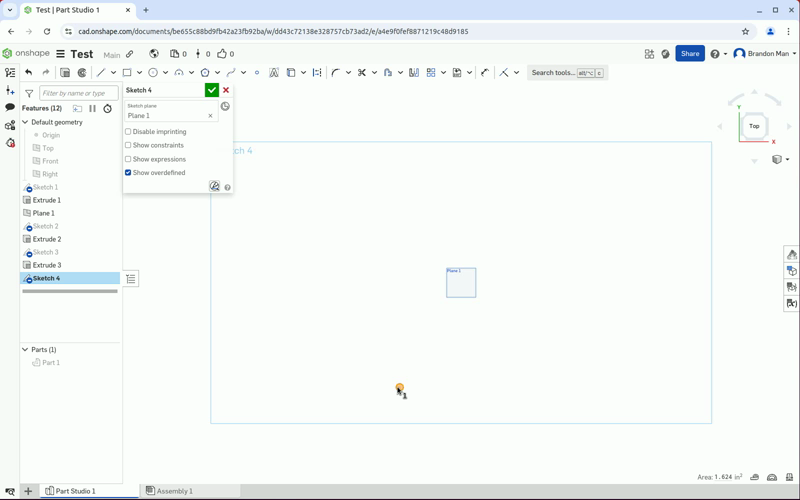
mouse_move(73, 352)
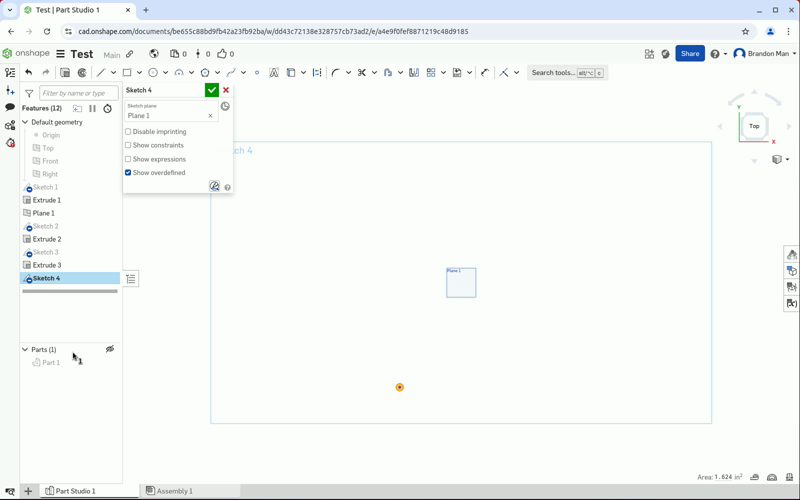
key(shift+y)
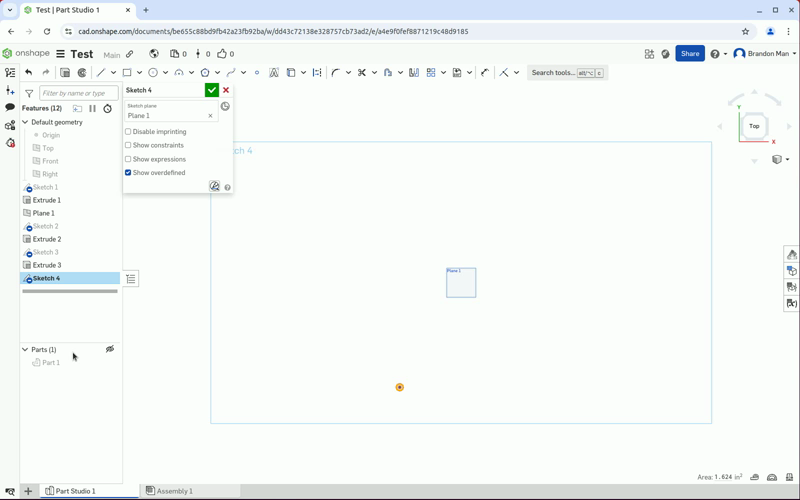
key(shift+e)
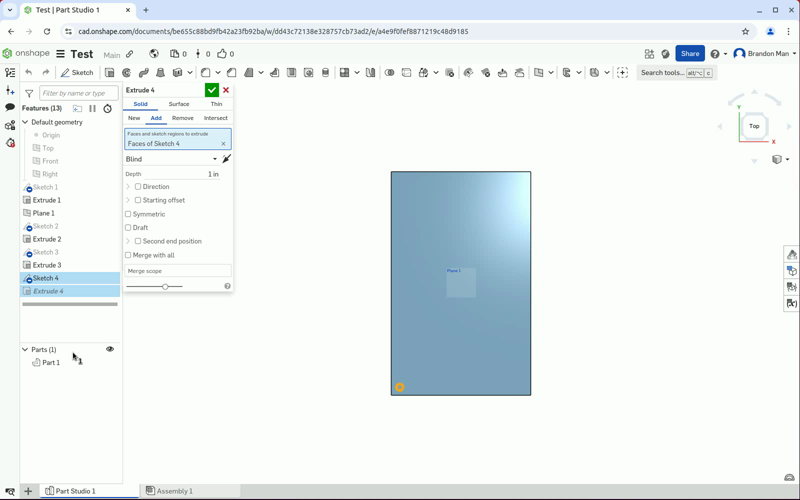
mouse_move(143, 106)
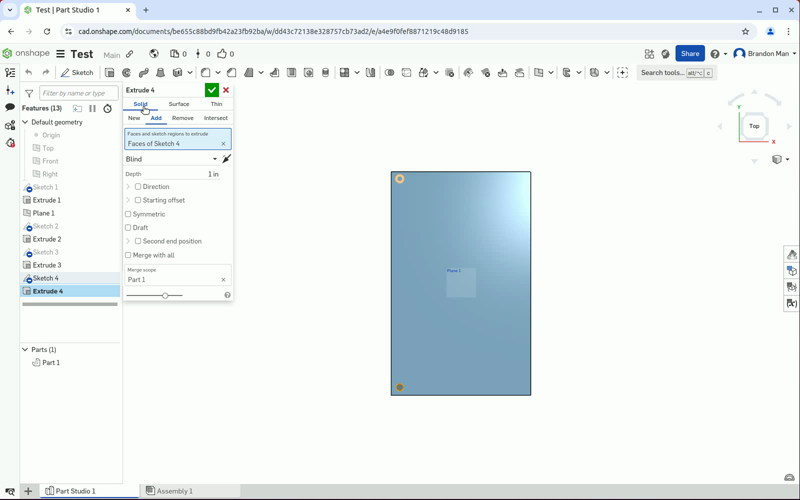
click(143, 106)
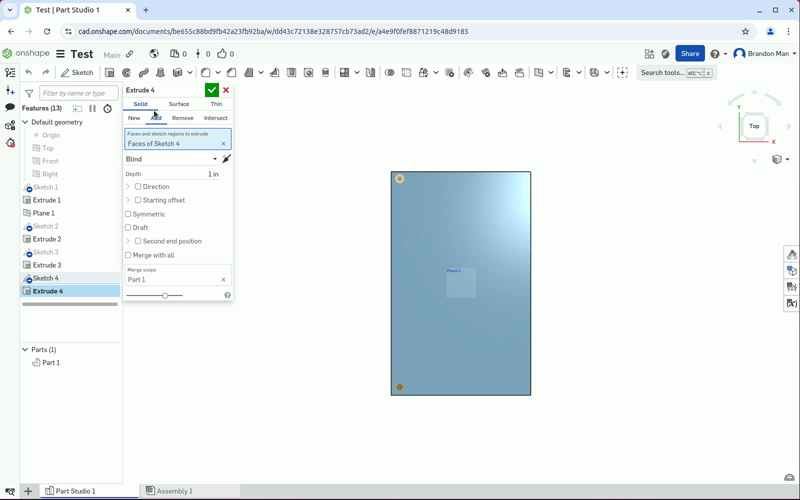
mouse_move(186, 120)
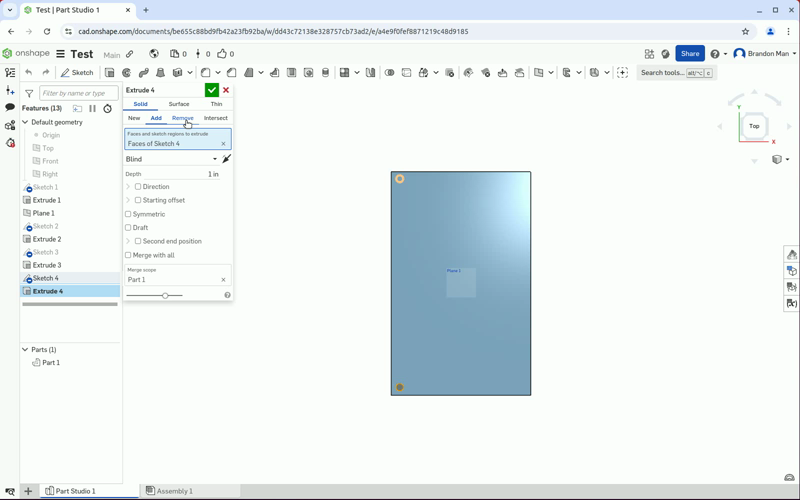
click(186, 120)
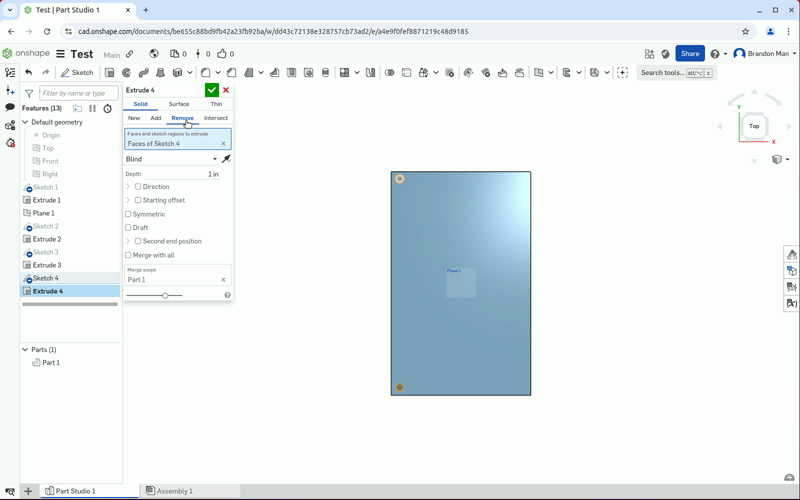
key(tab, 4)
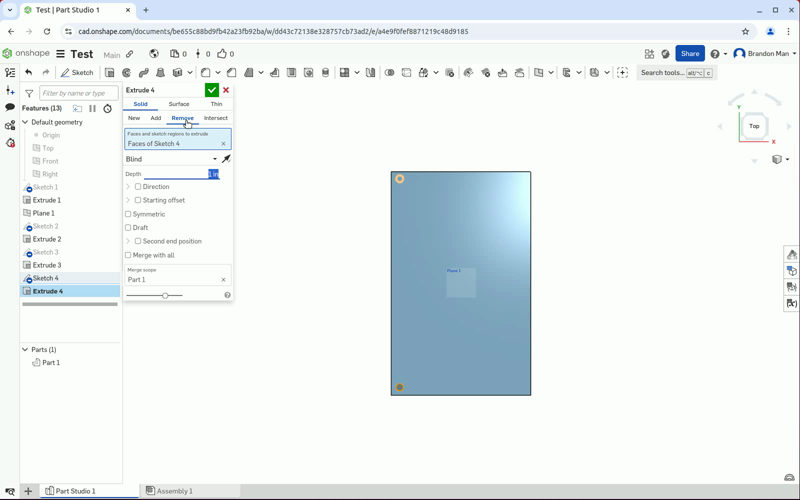
text(3.37)
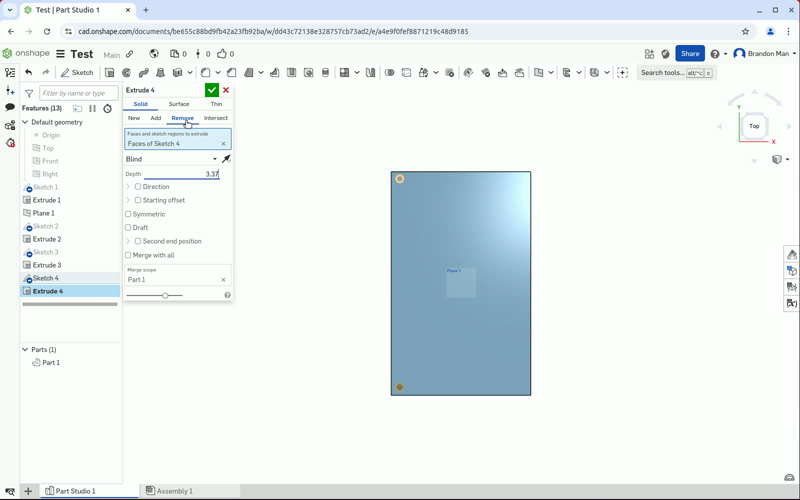
key(tab, 6)
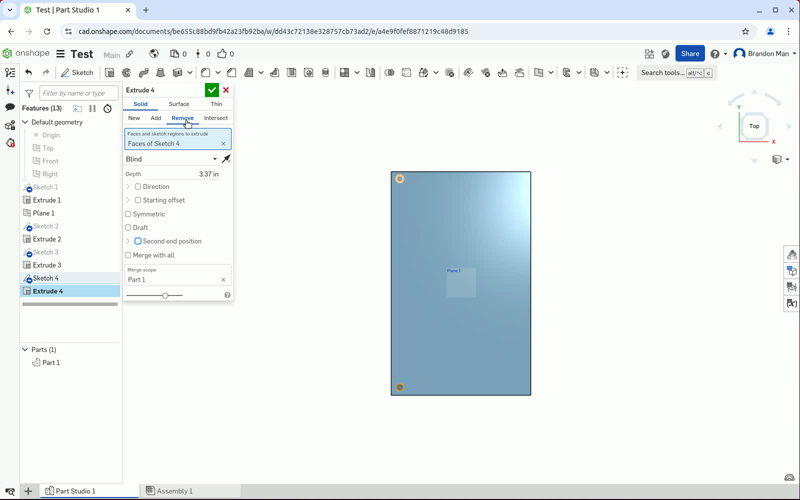
key(space)
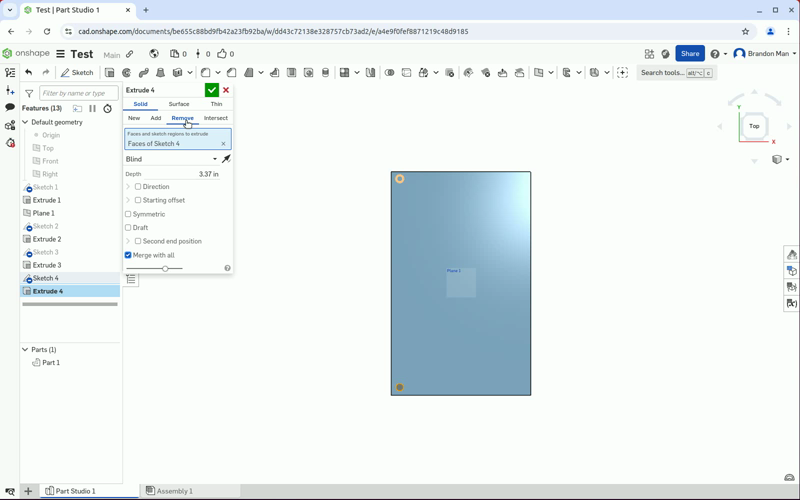
key(enter)
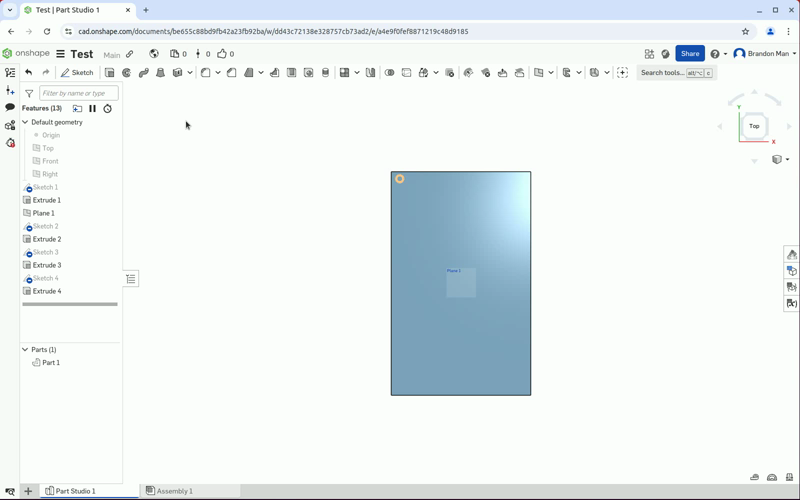
key(shift+h)
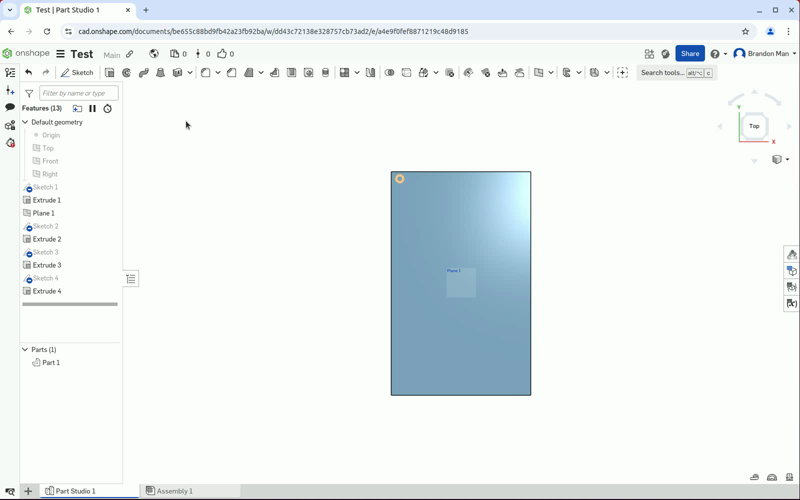
key(shift+h)
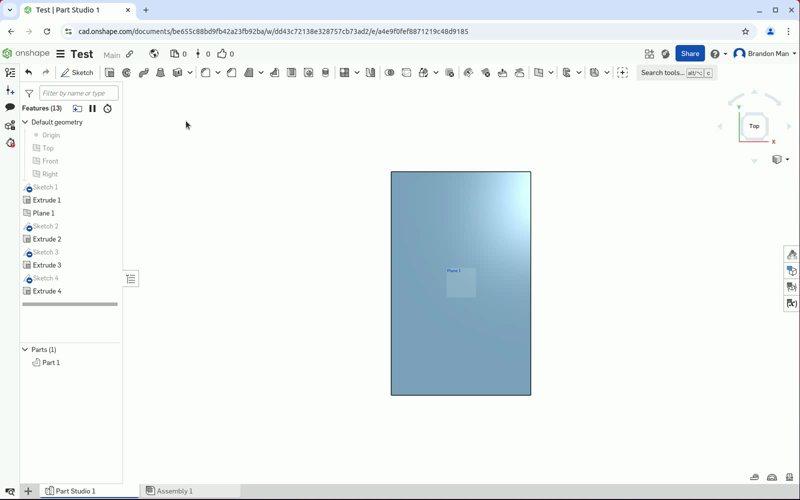
mouse_move(73, 189)
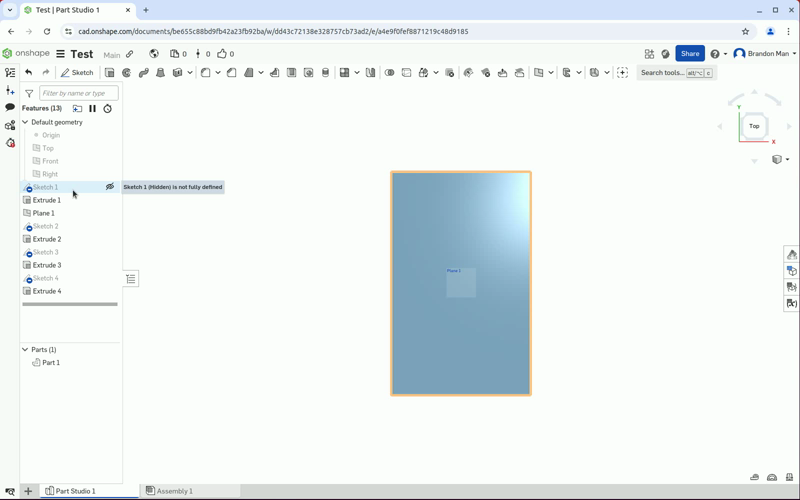
click(73, 189)
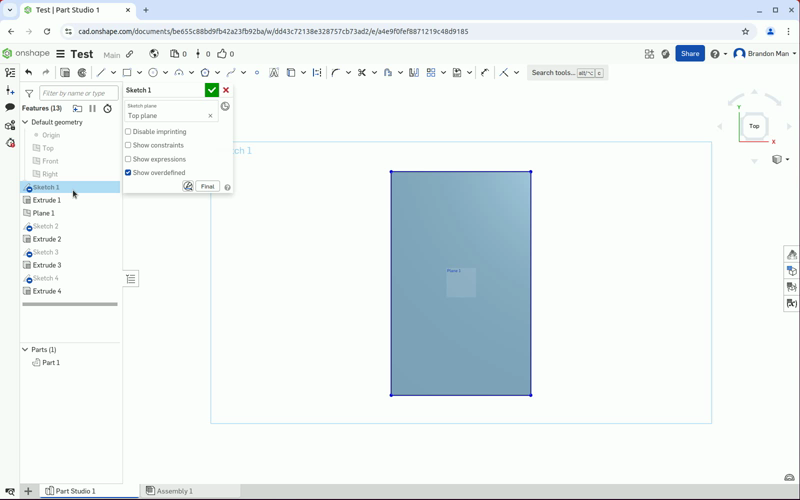
mouse_move(229, 92)
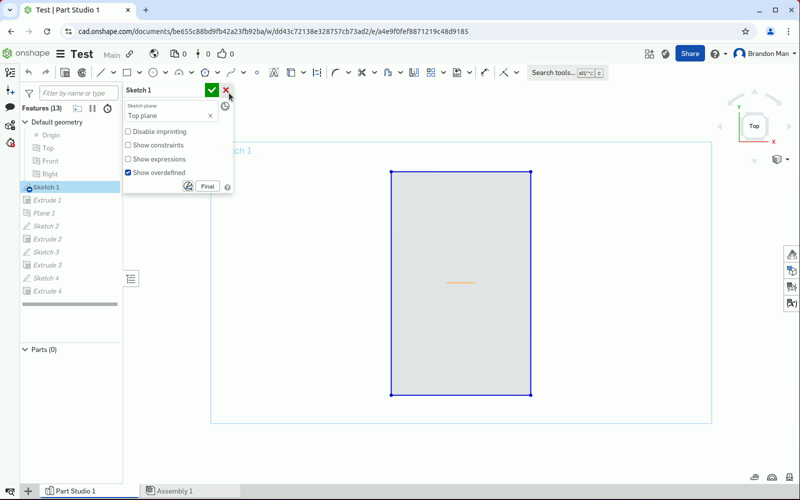
click(229, 92)
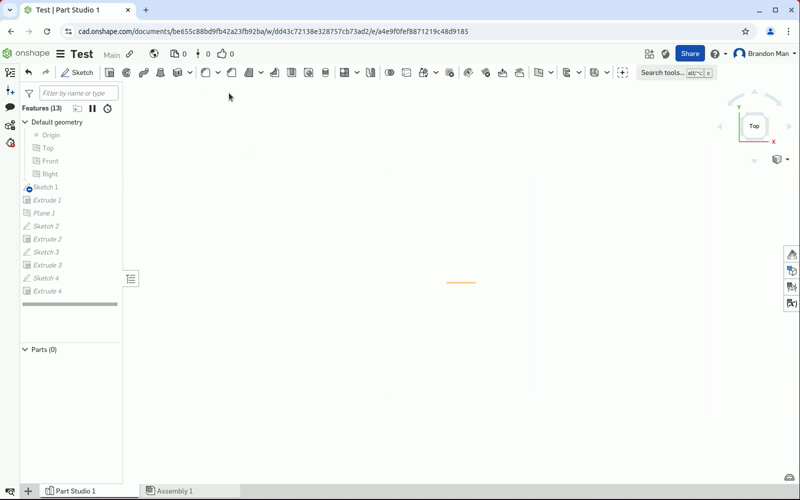
key(shift+s)
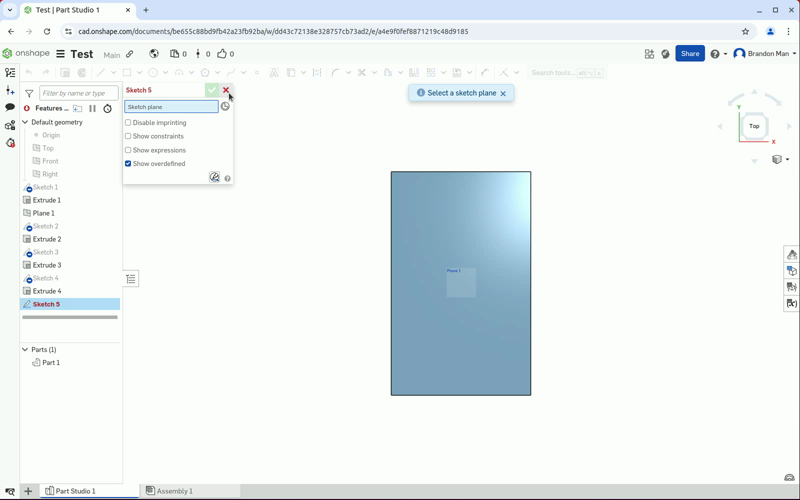
mouse_move(73, 215)
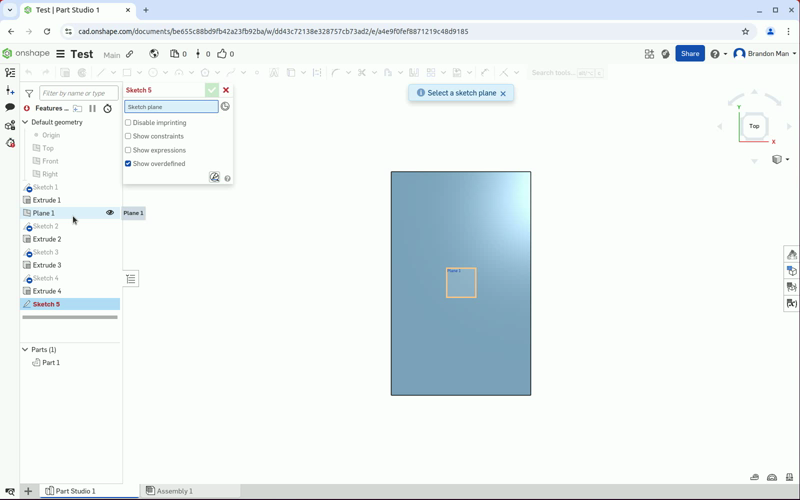
click(73, 215)
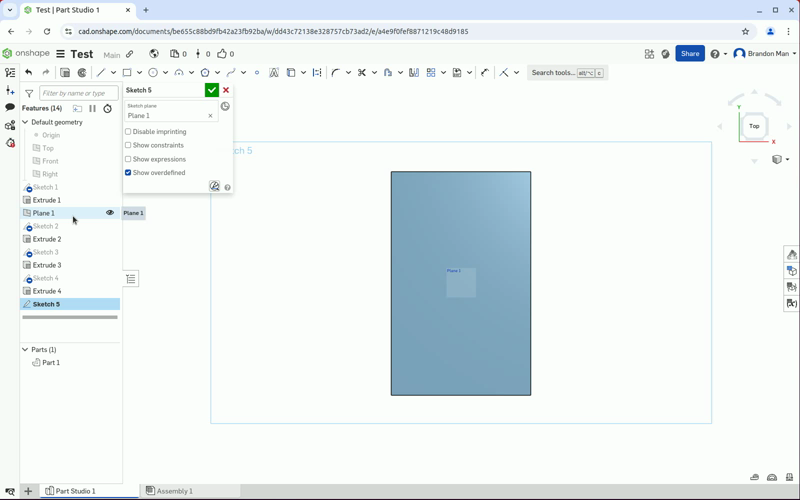
mouse_move(73, 352)
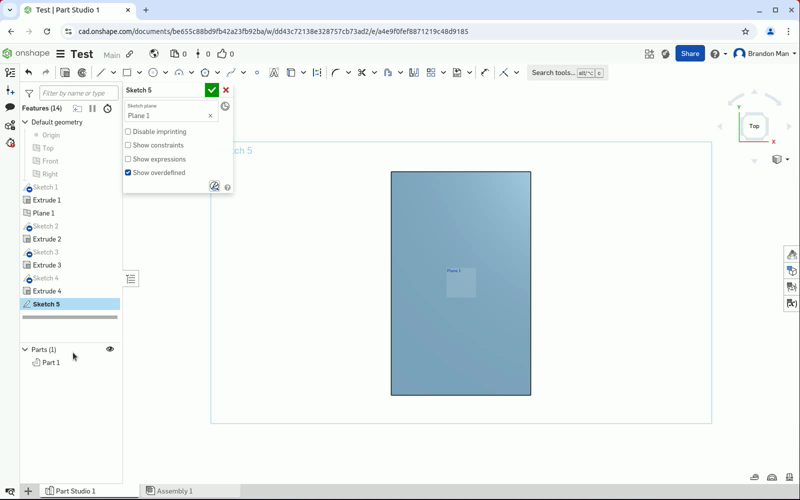
key(y)
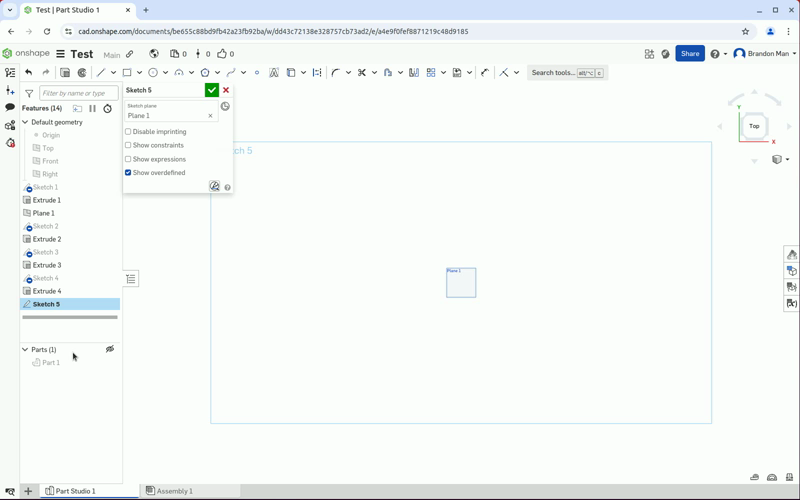
key(c)
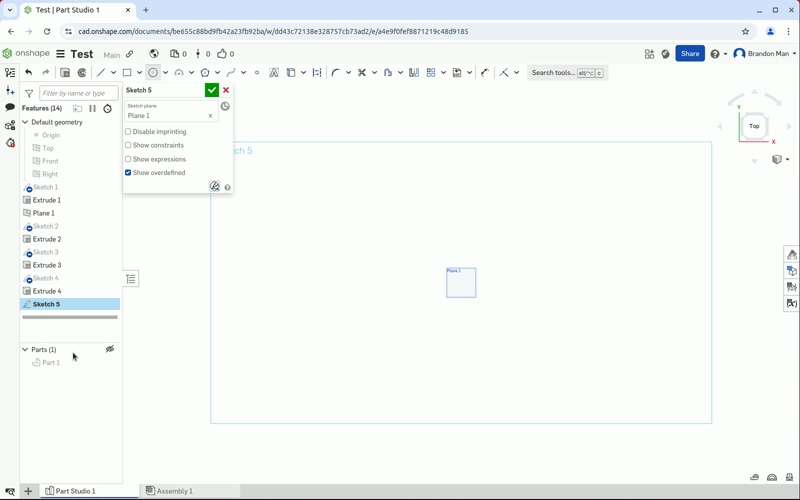
key_down(shift)
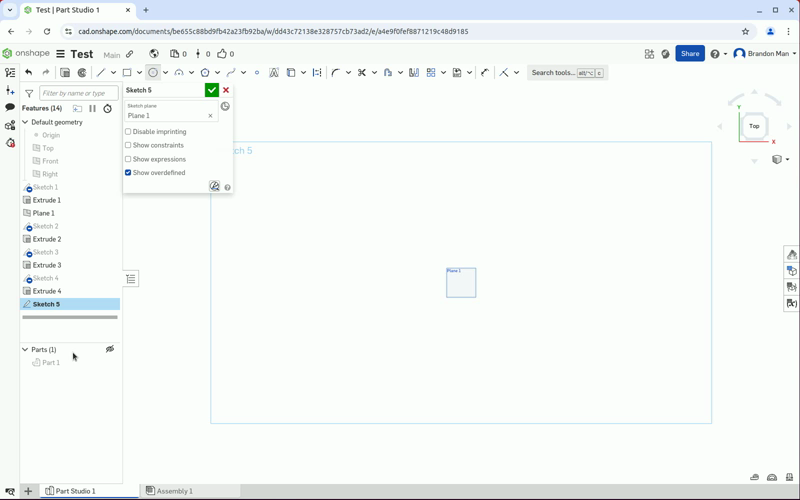
mouse_move(522, 387)
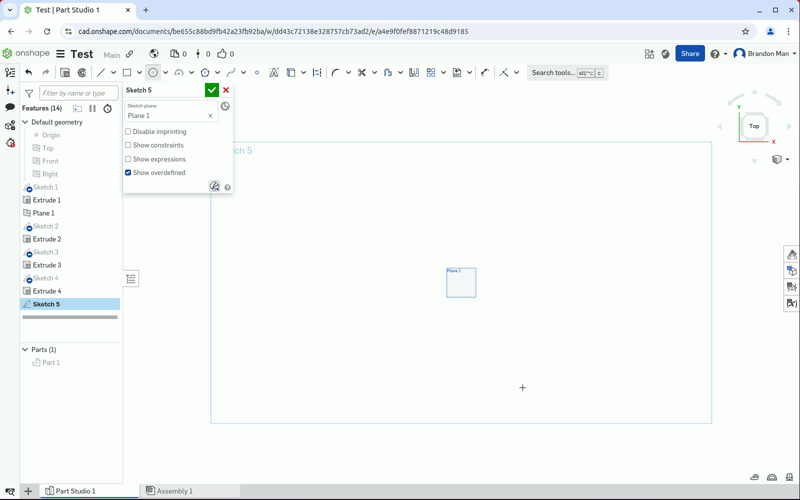
click(522, 387)
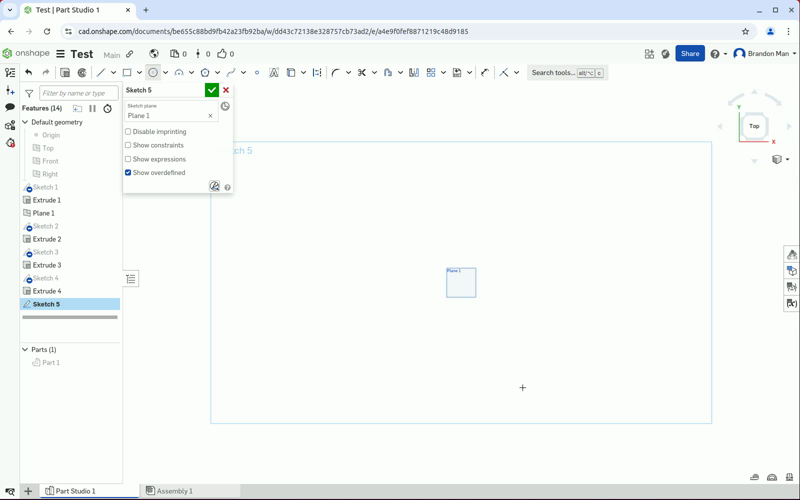
key_up(shift)
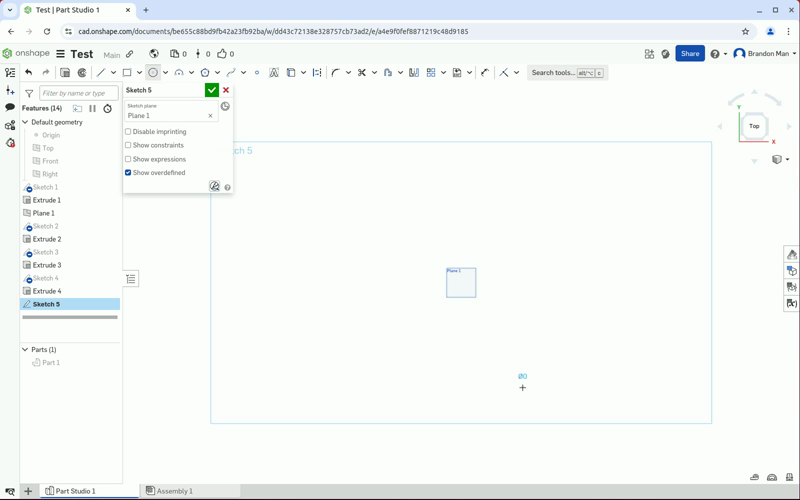
mouse_move(526, 387)
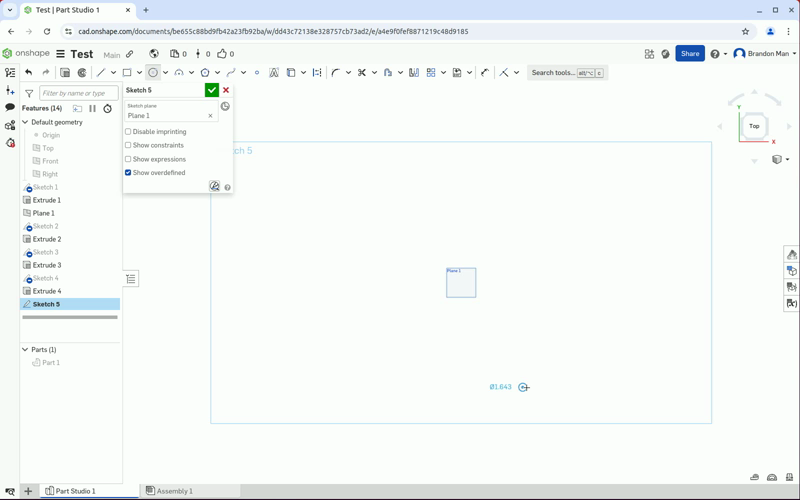
click(526, 387)
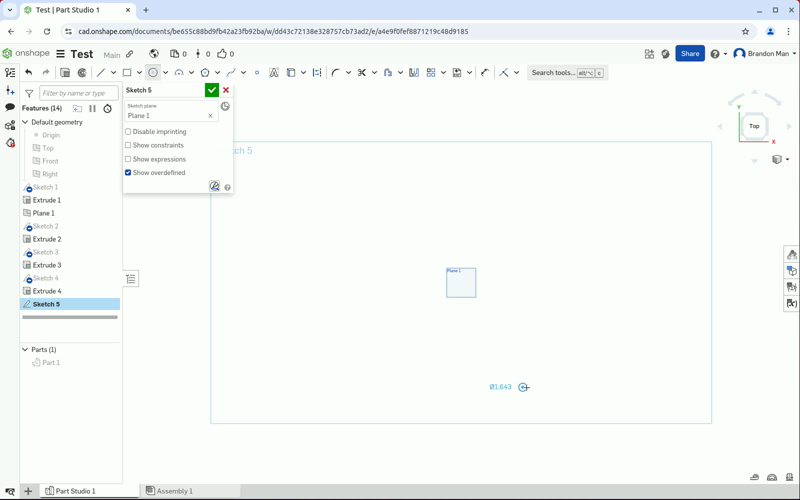
key(esc)
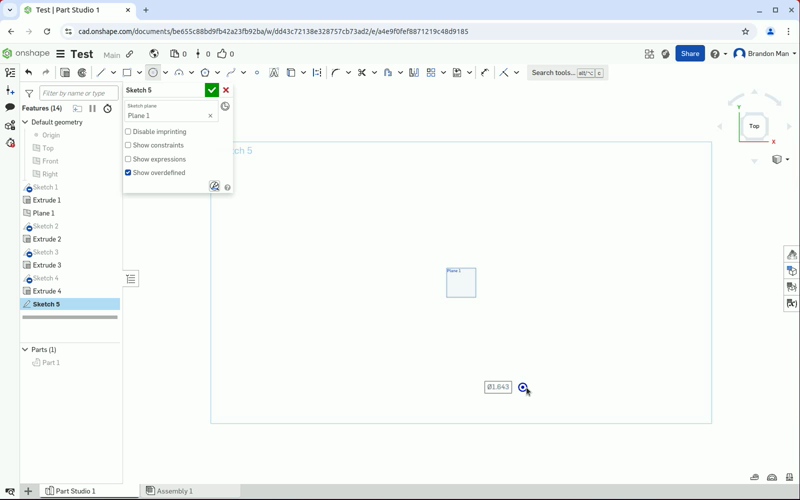
mouse_move(519, 387)
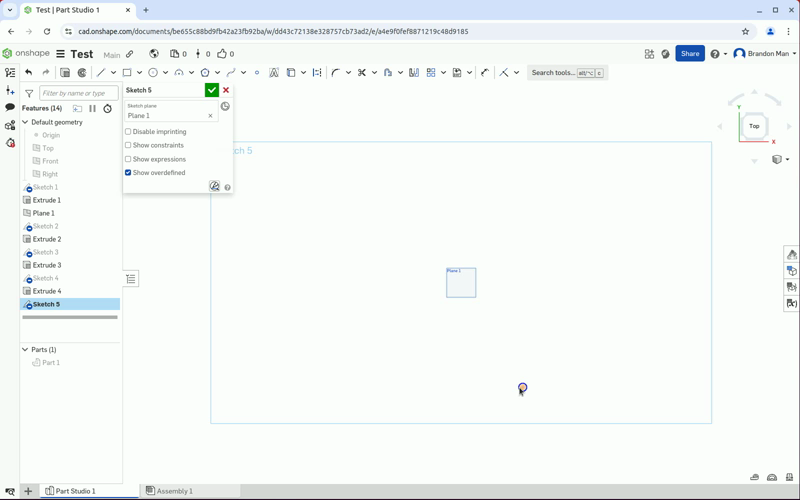
scroll(6)
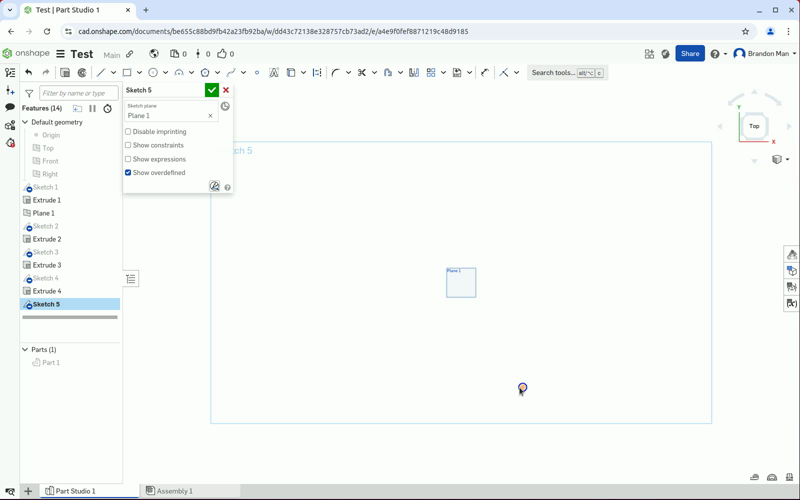
scroll(6)
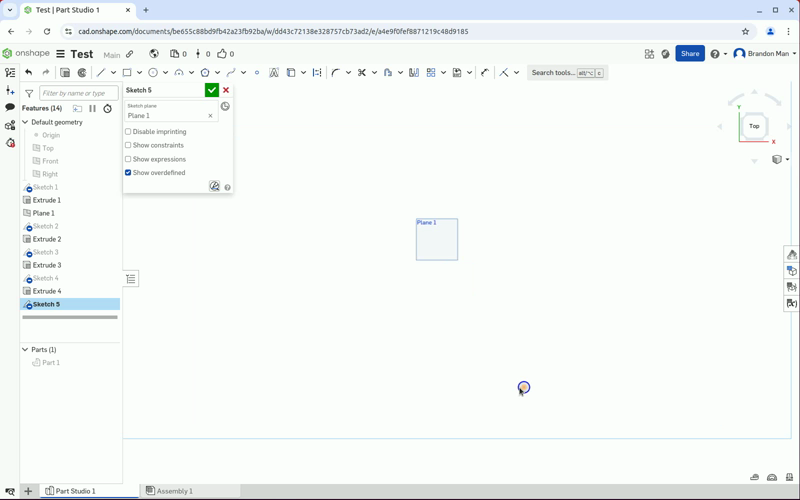
scroll(6)
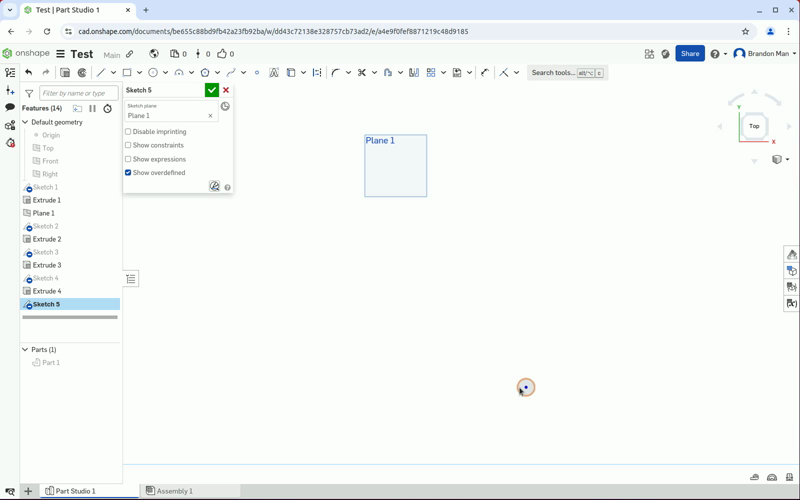
scroll(6)
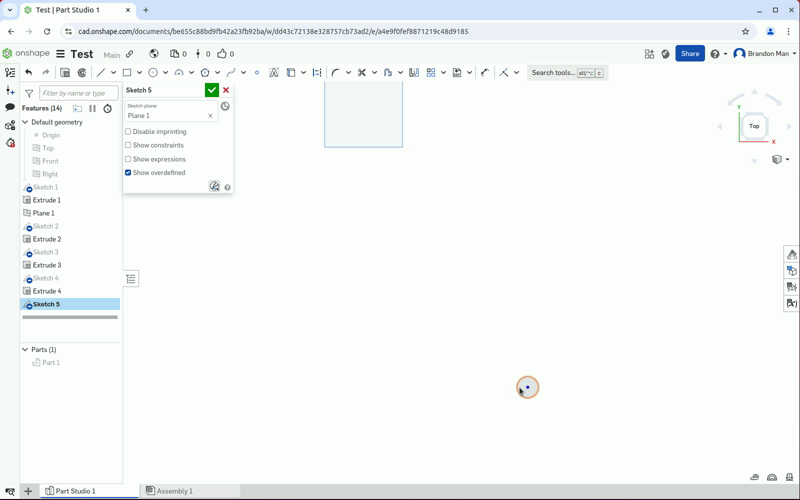
scroll(6)
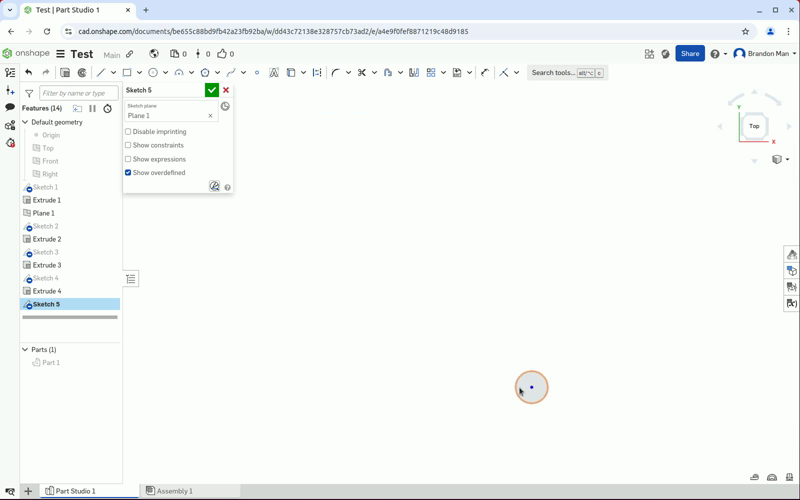
scroll(6)
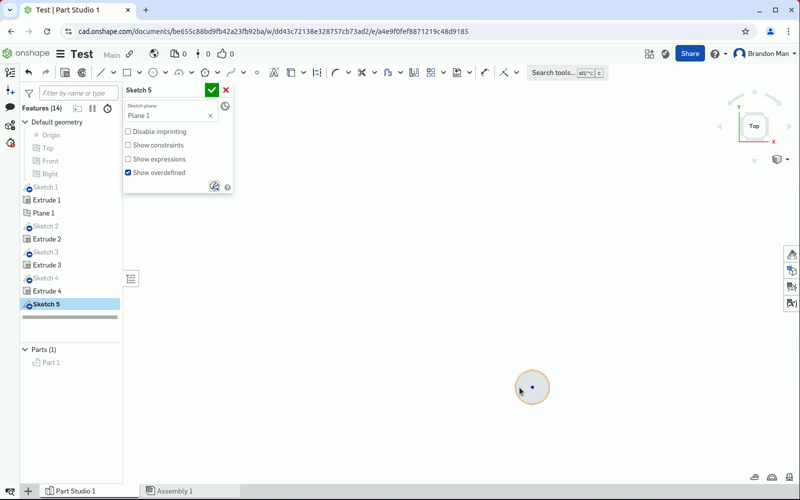
scroll(6)
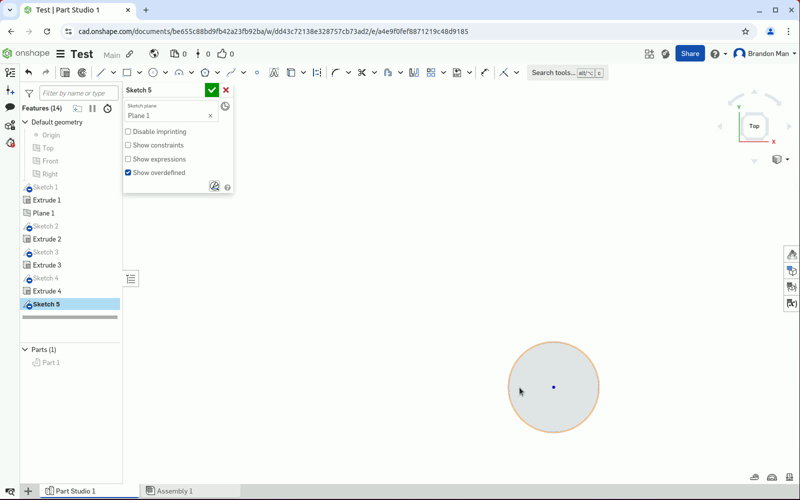
click(519, 387)
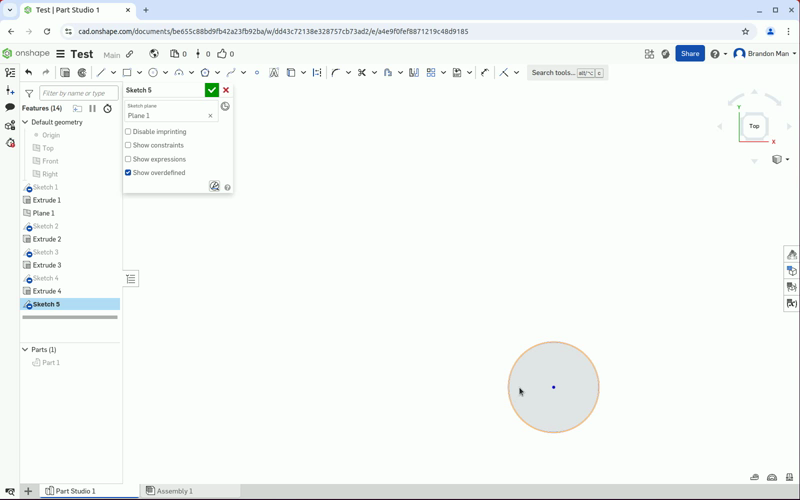
scroll(-6)
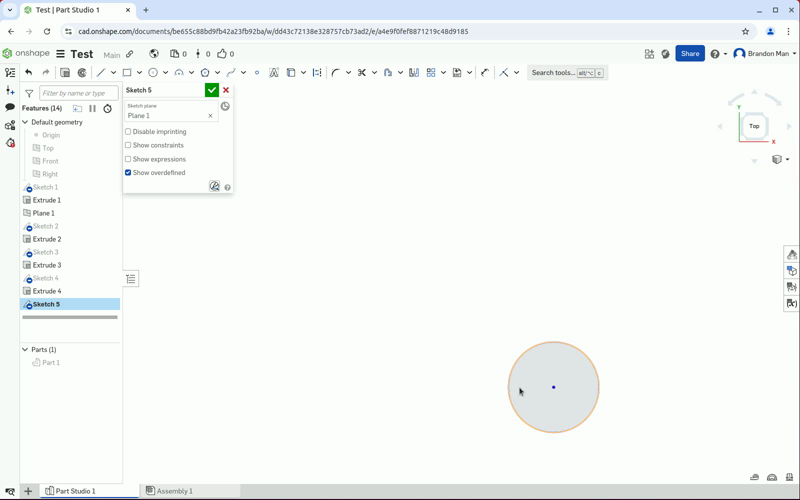
scroll(-6)
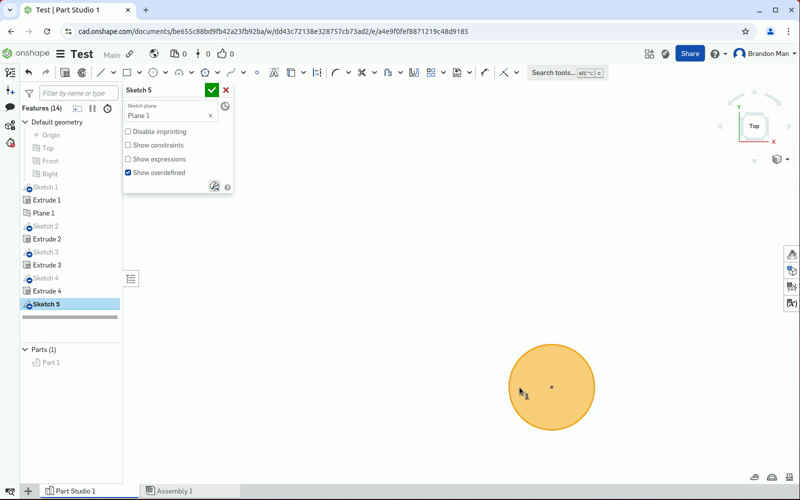
scroll(-6)
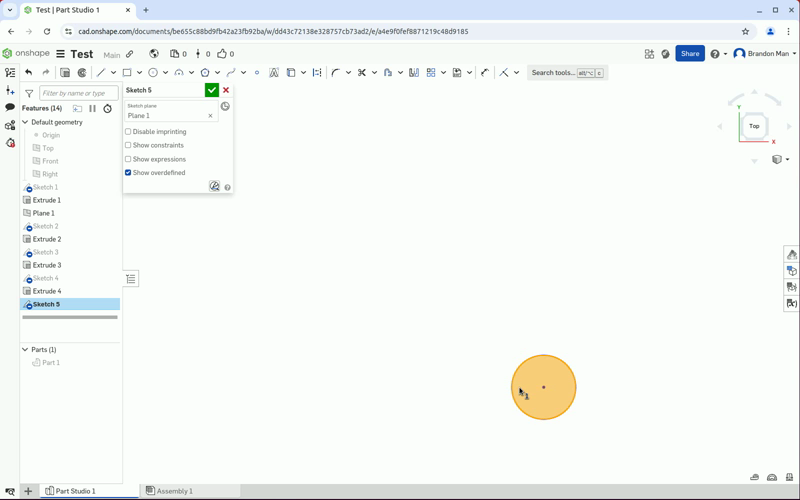
scroll(-6)
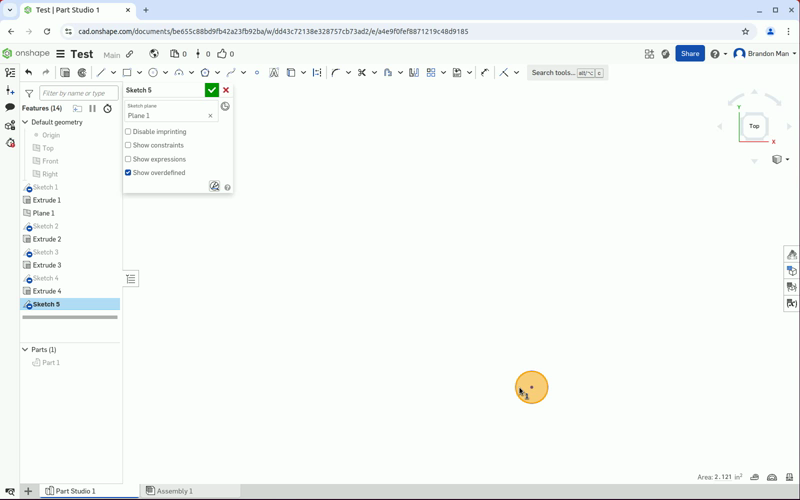
scroll(-6)
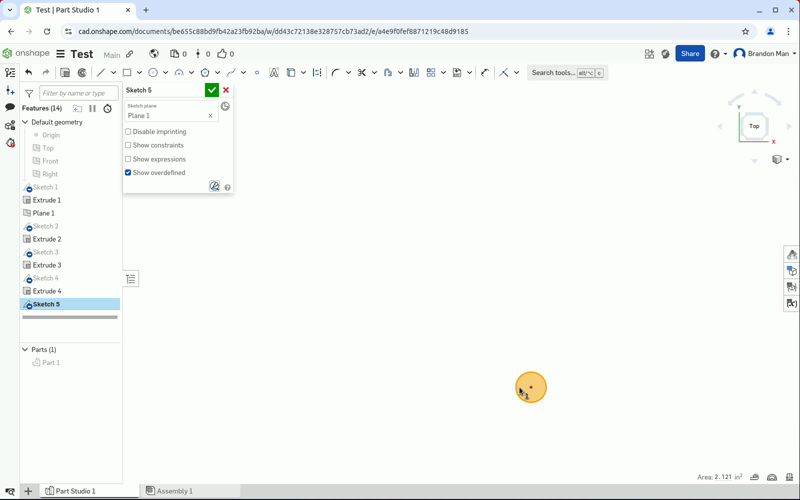
scroll(-6)
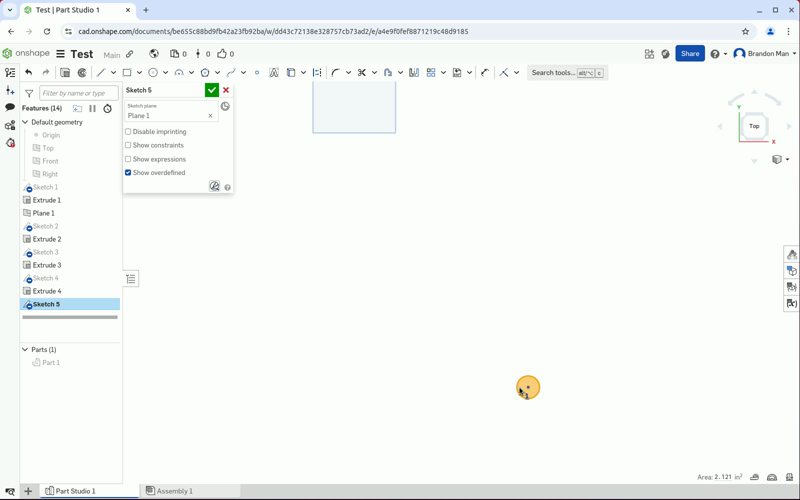
scroll(-6)
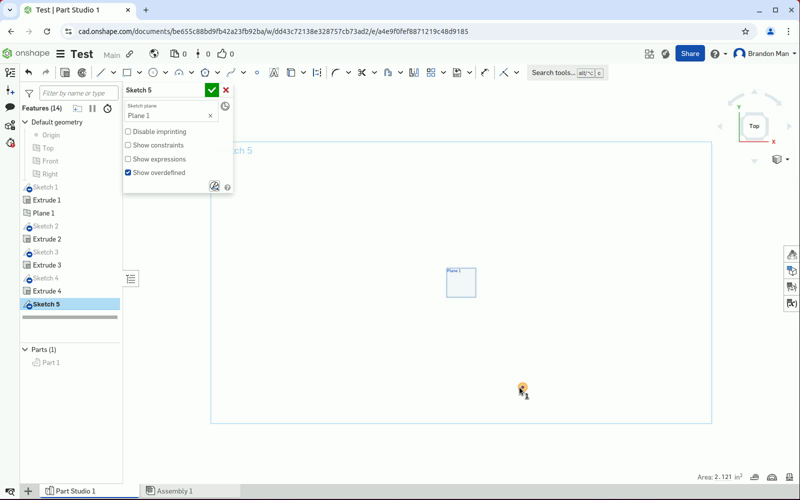
mouse_move(73, 352)
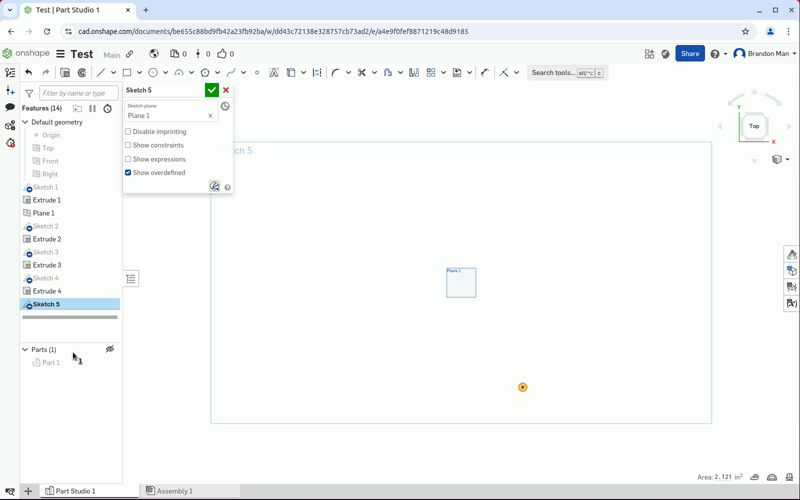
key(shift+y)
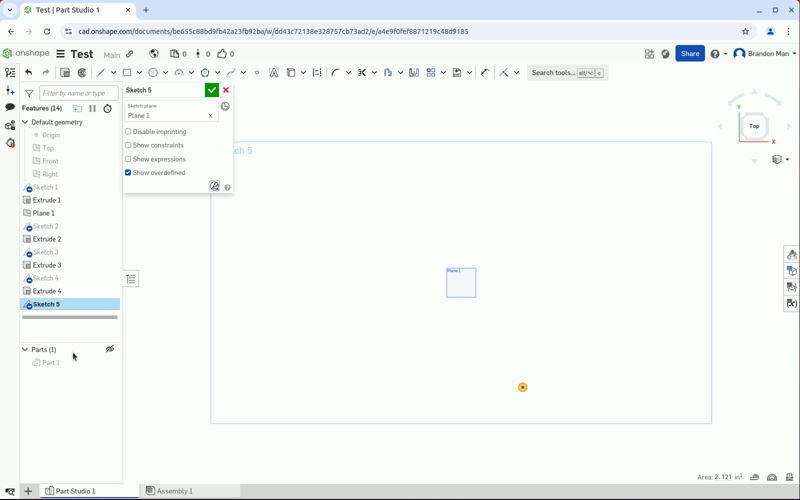
key(shift+e)
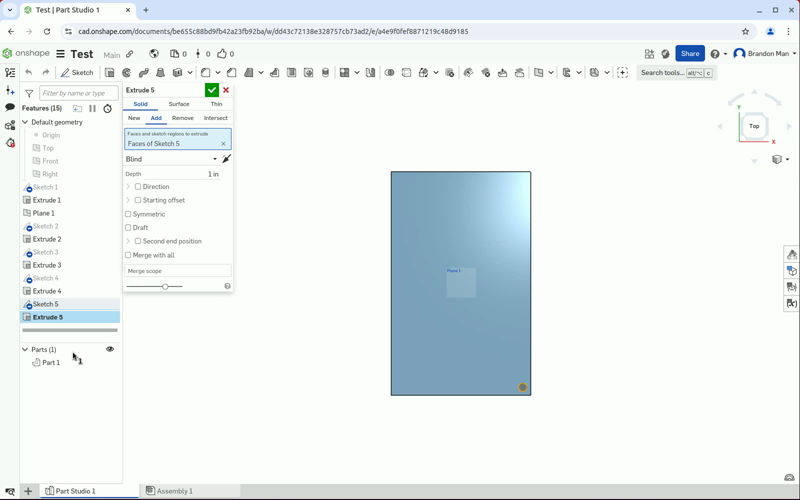
mouse_move(143, 106)
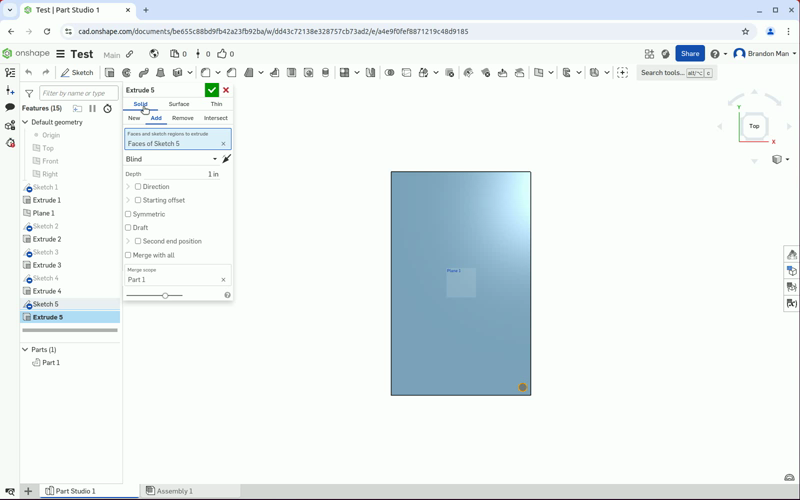
click(143, 106)
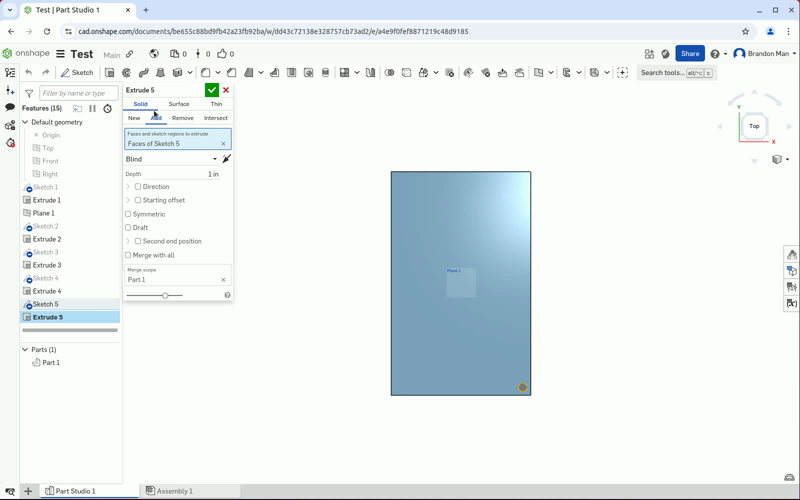
mouse_move(186, 120)
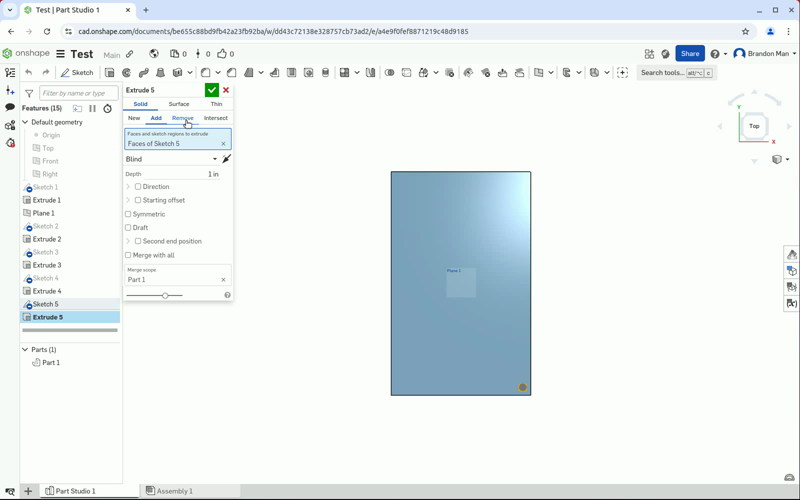
click(186, 120)
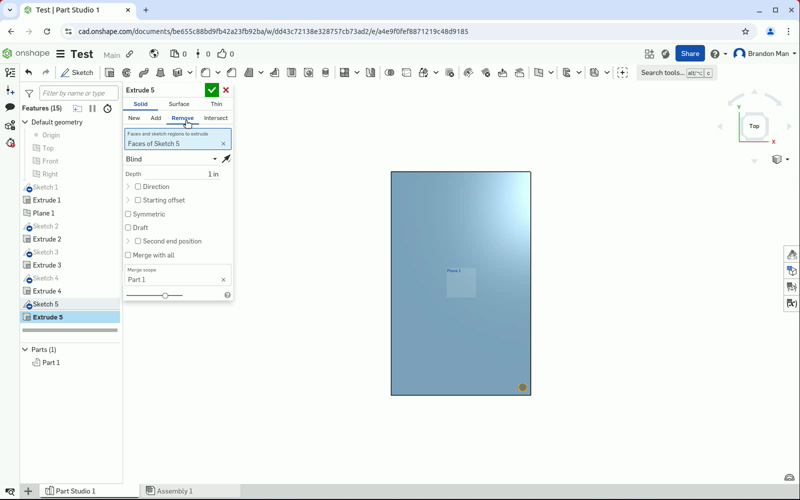
key(tab, 4)
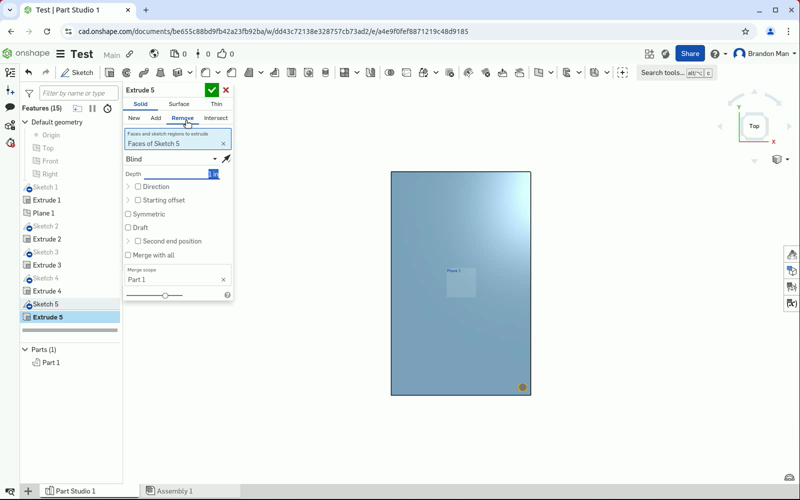
text(3.37)
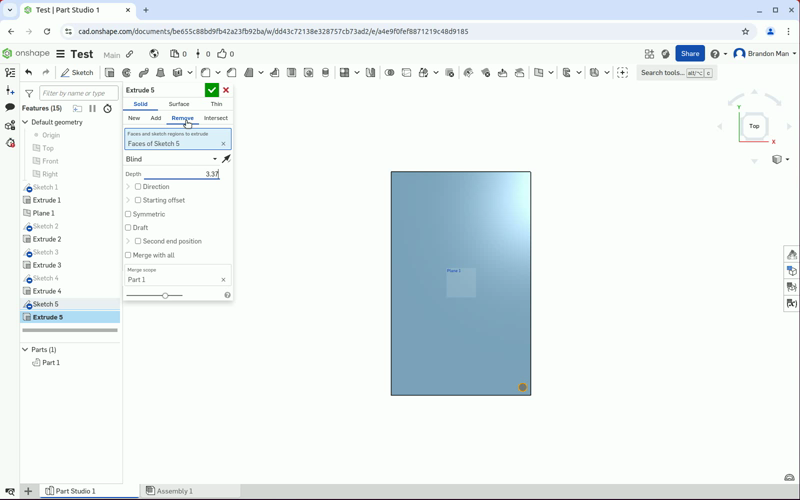
key(tab, 6)
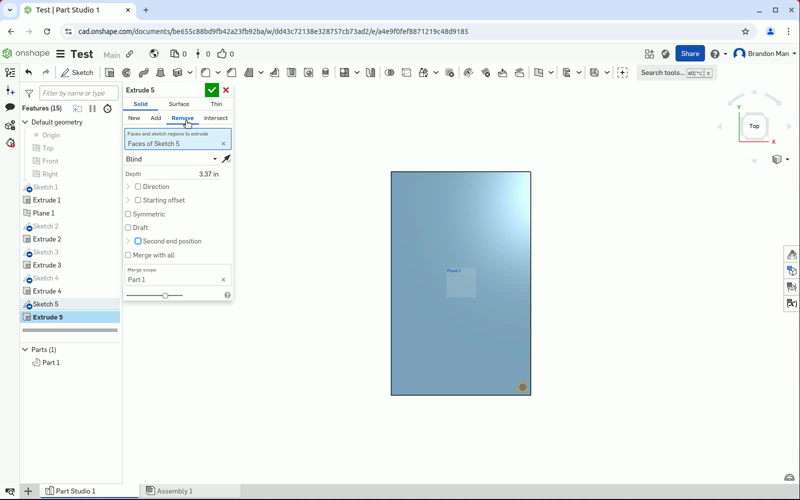
key(space)
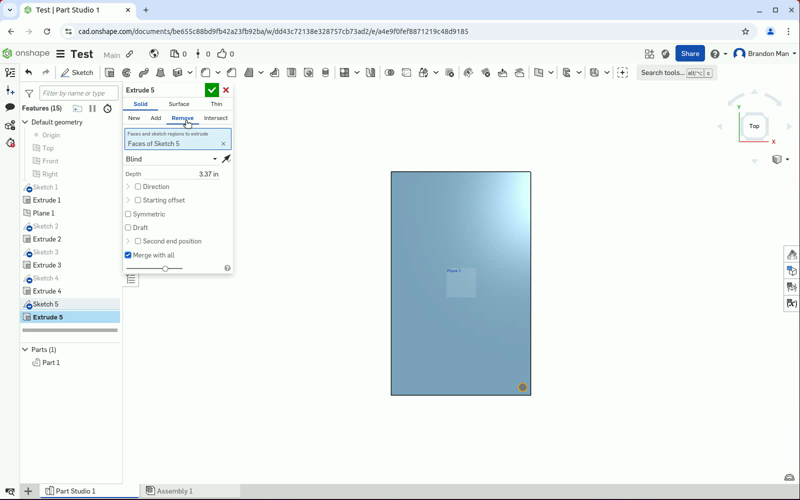
key(enter)
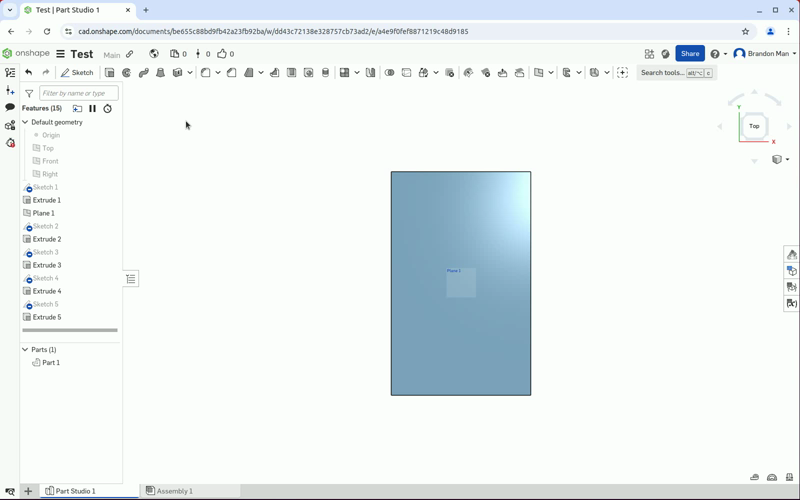
key(shift+h)
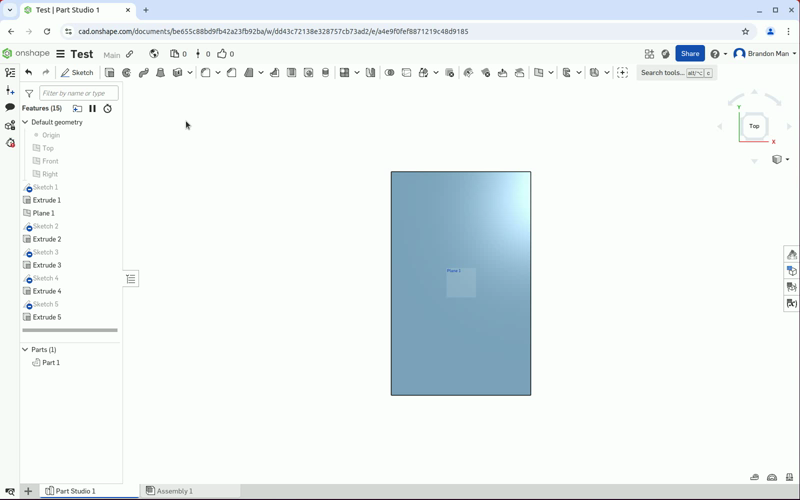
key(shift+h)
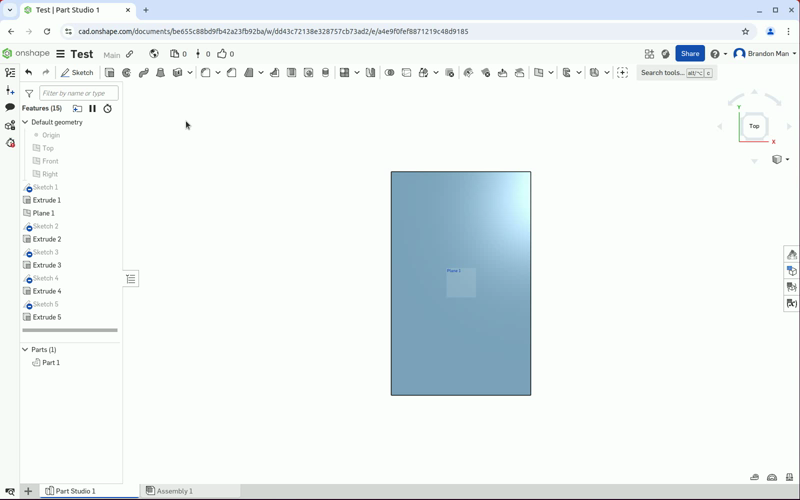
mouse_move(73, 189)
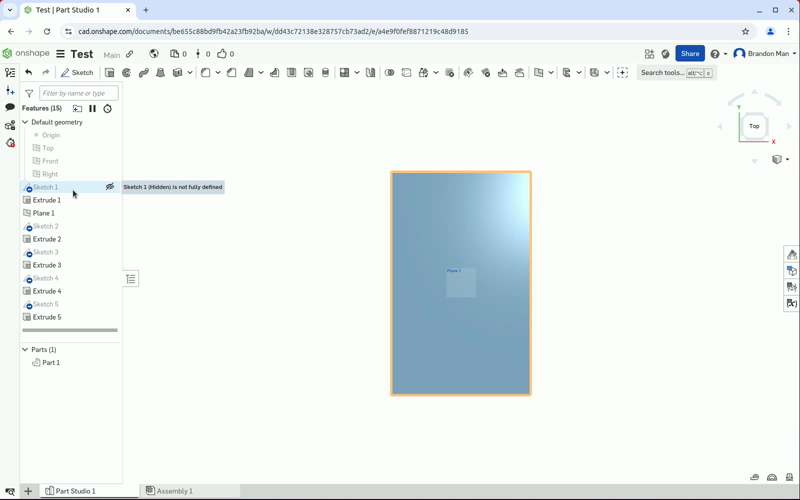
click(73, 189)
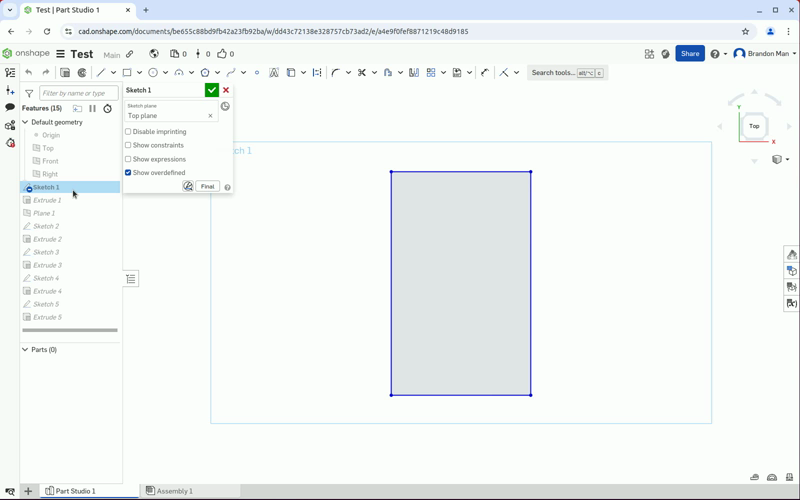
mouse_move(229, 92)
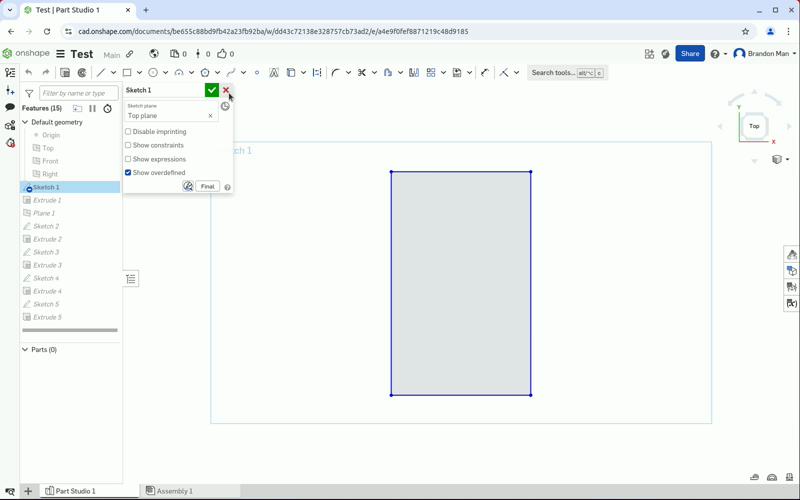
click(229, 92)
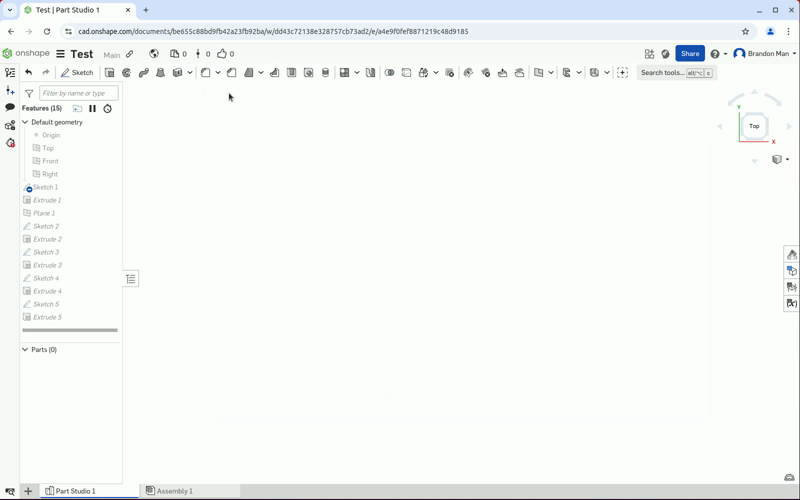
key(shift+s)
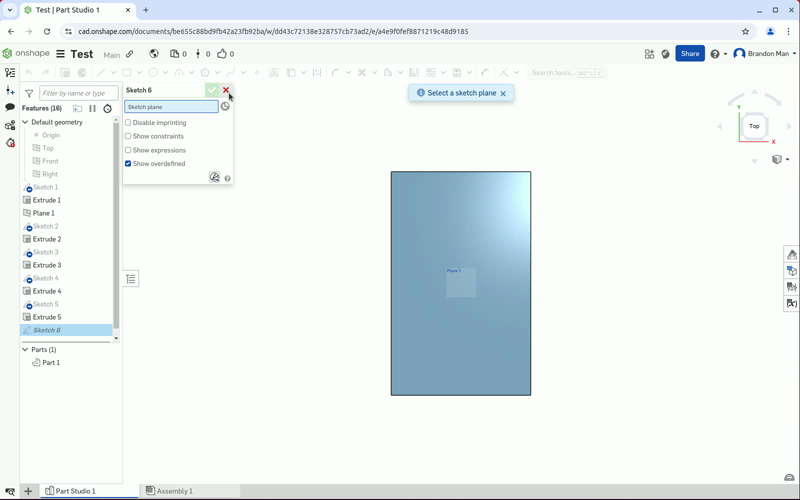
mouse_move(69, 215)
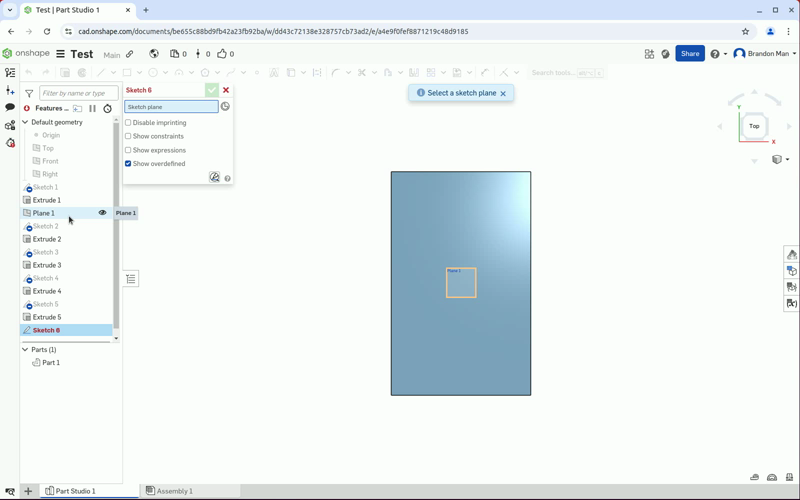
click(69, 215)
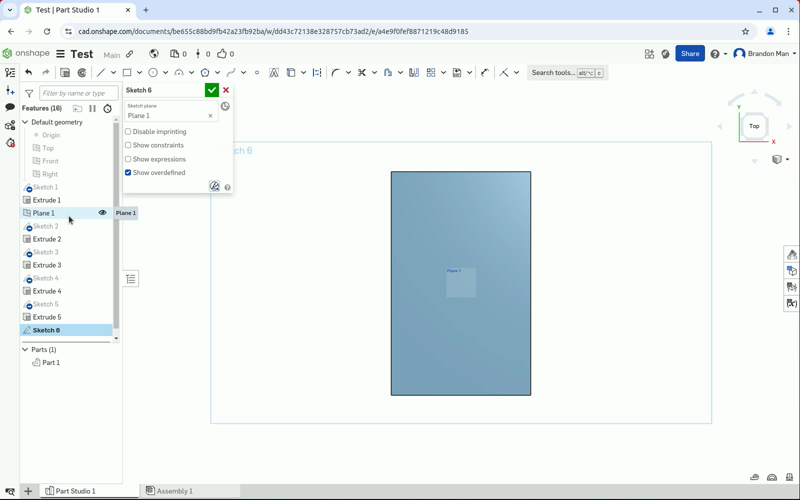
mouse_move(73, 352)
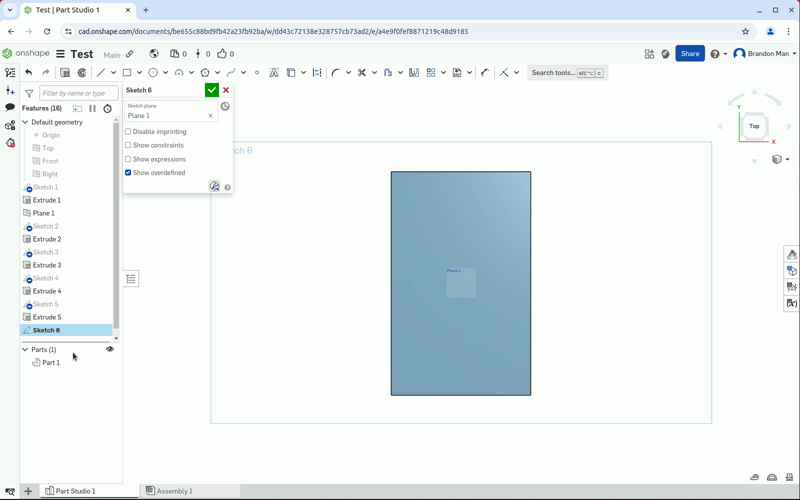
key(y)
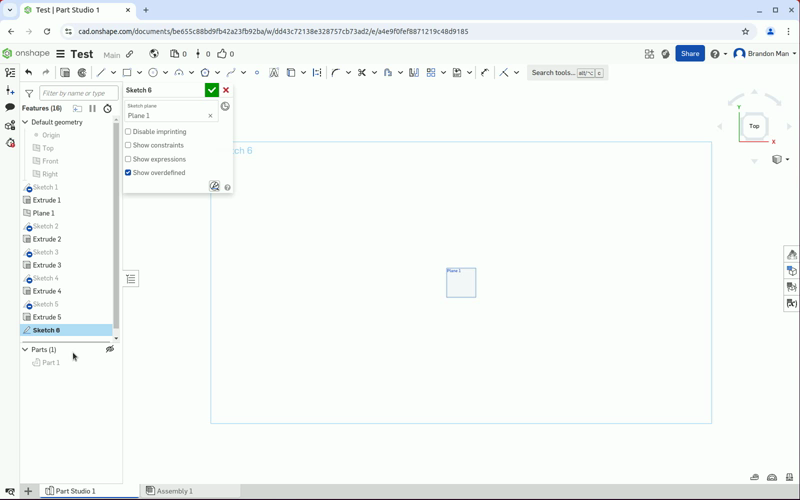
key(l)
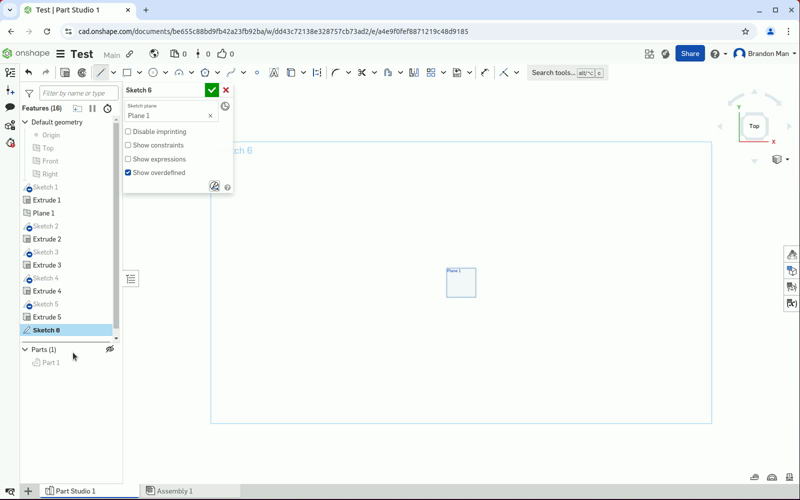
key_down(shift)
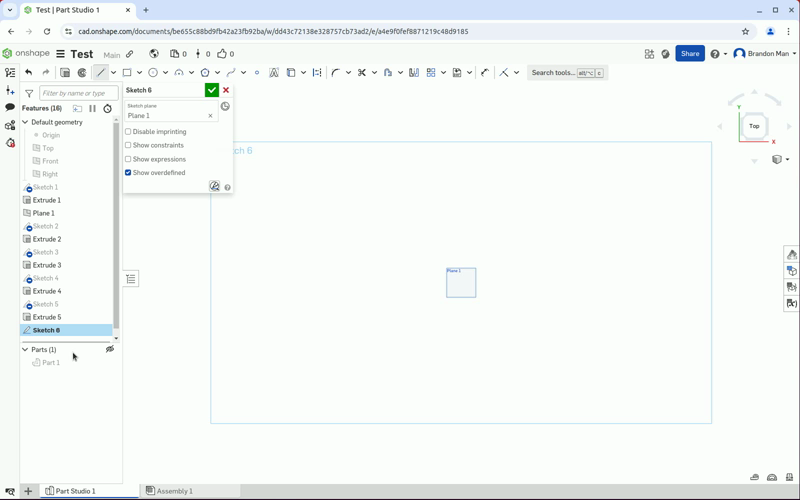
mouse_move(514, 379)
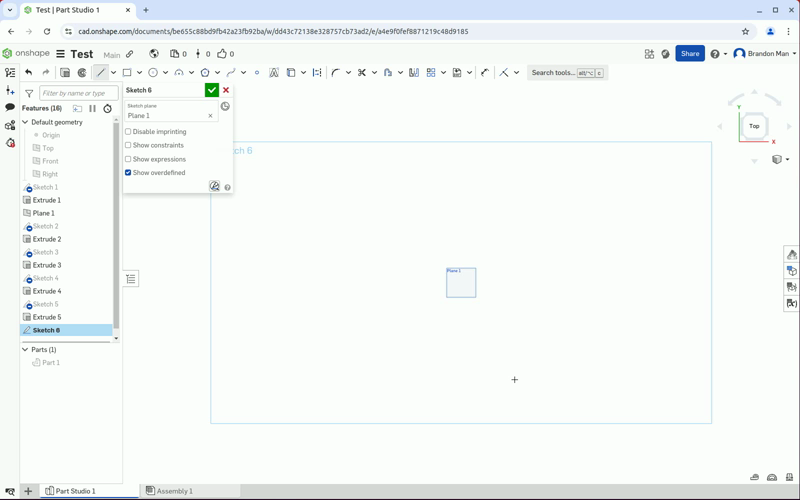
click(514, 379)
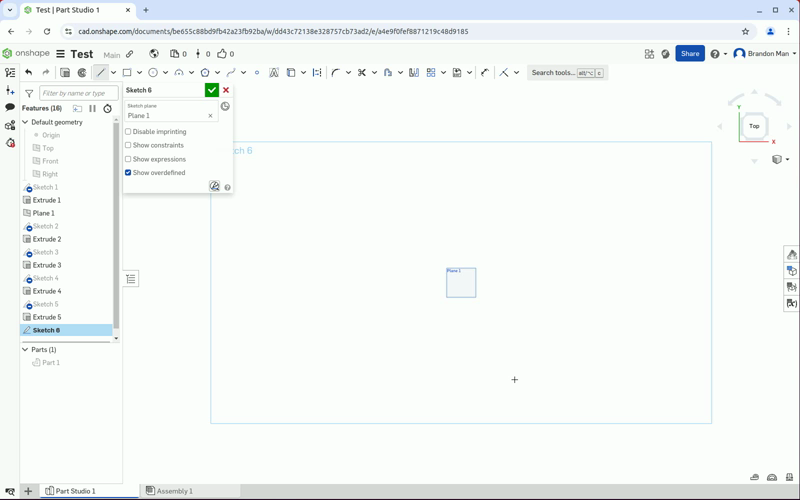
key_up(shift)
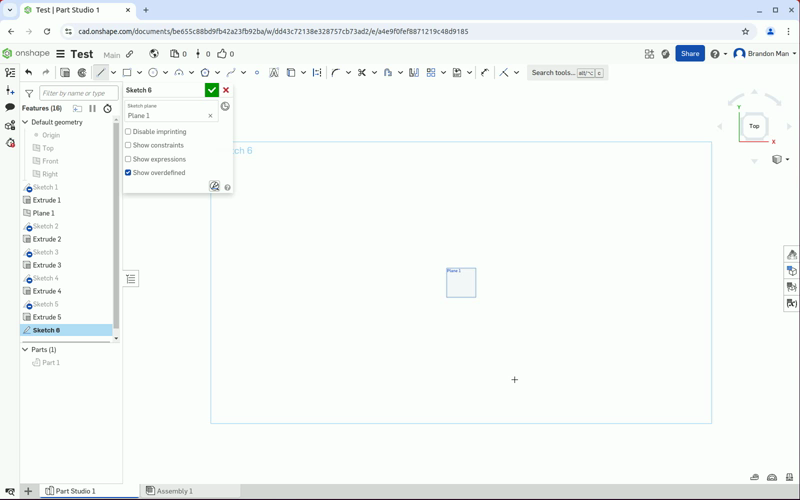
key_down(shift)
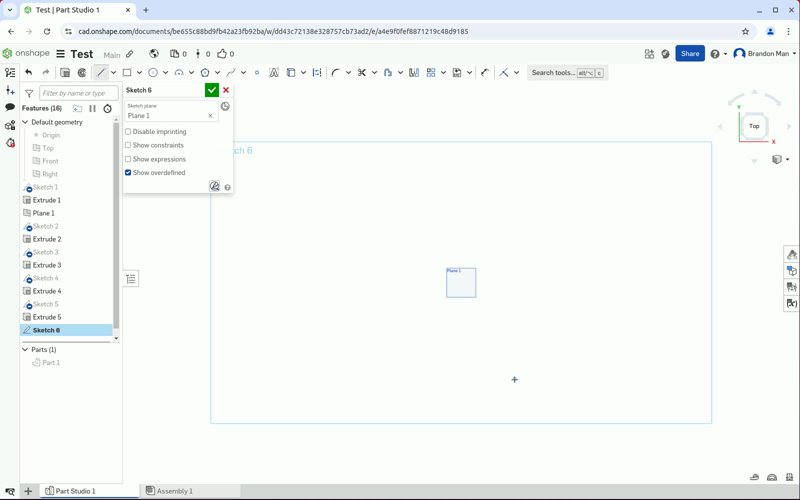
mouse_move(544, 379)
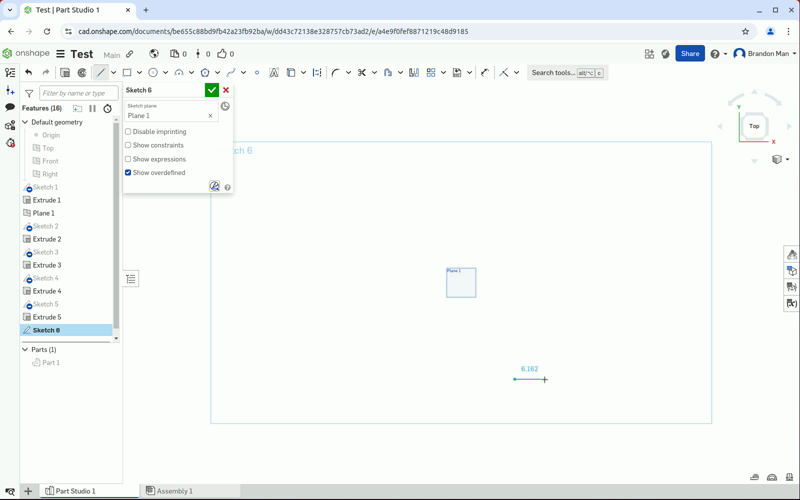
mouse_move(531, 379)
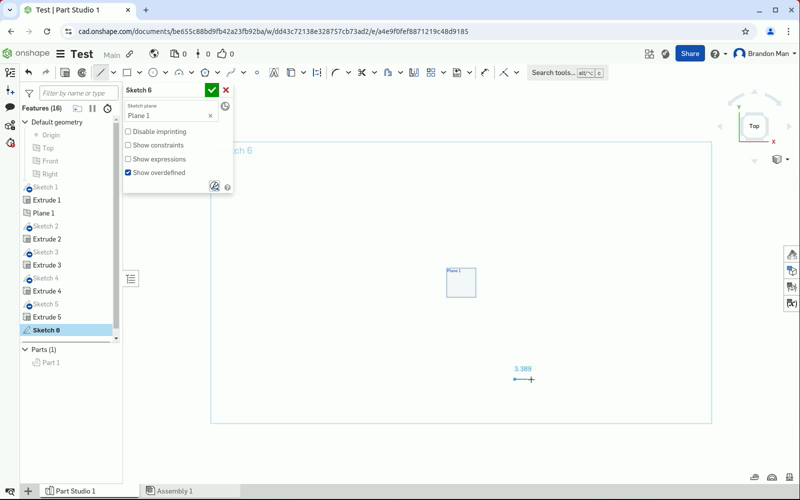
click(531, 379)
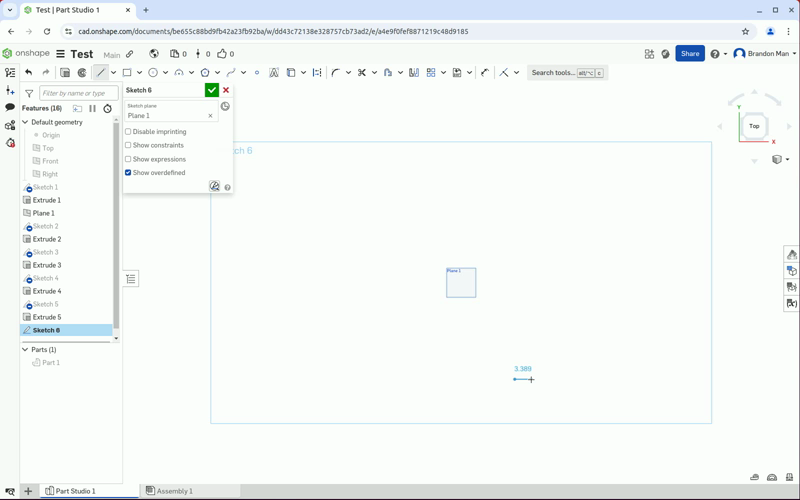
key_up(shift)
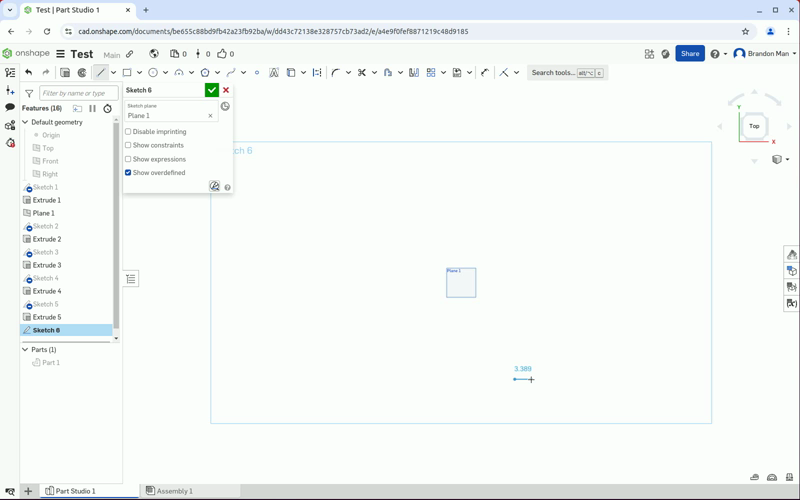
key_down(shift)
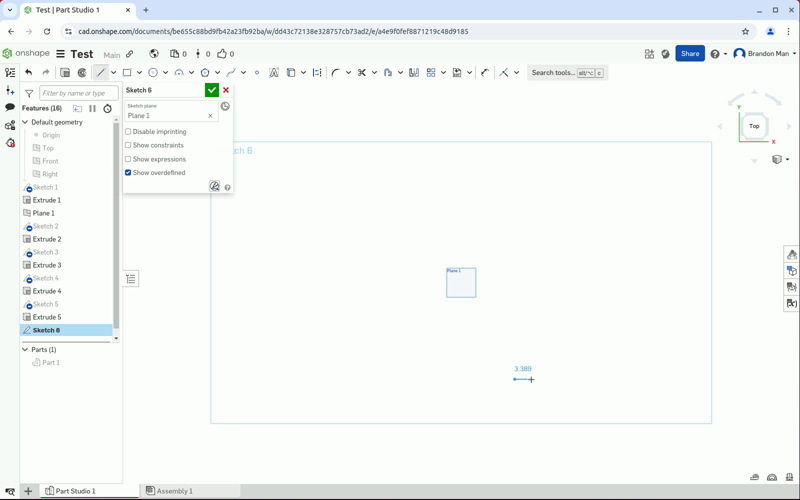
mouse_move(531, 186)
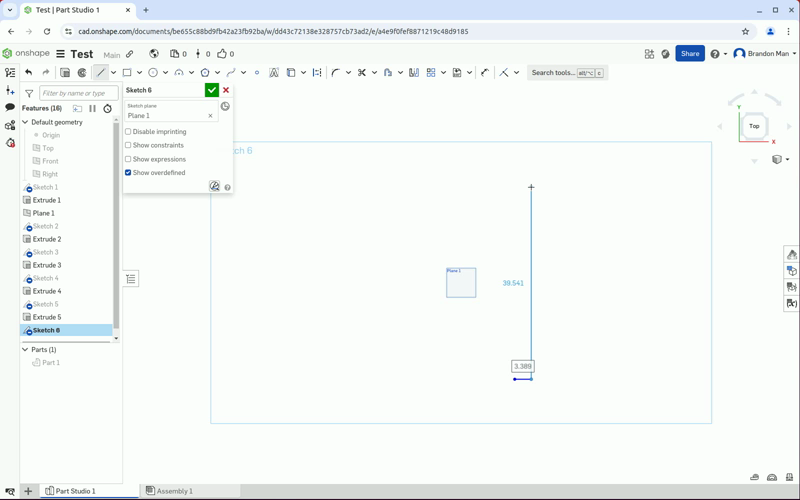
click(531, 186)
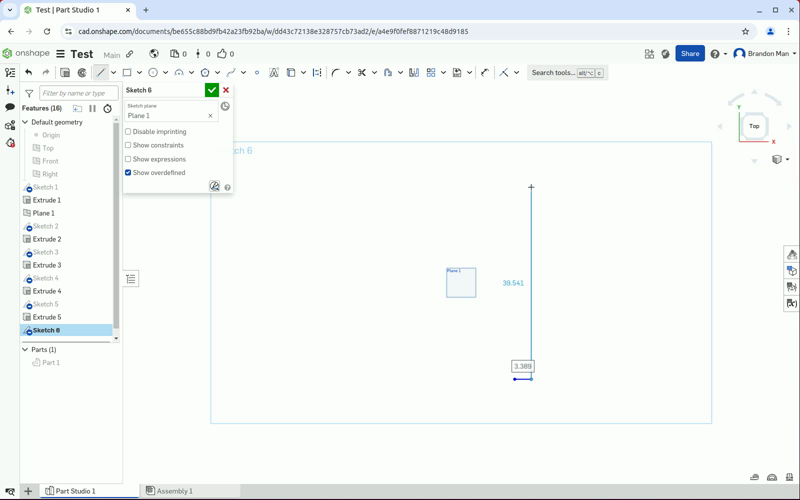
key_up(shift)
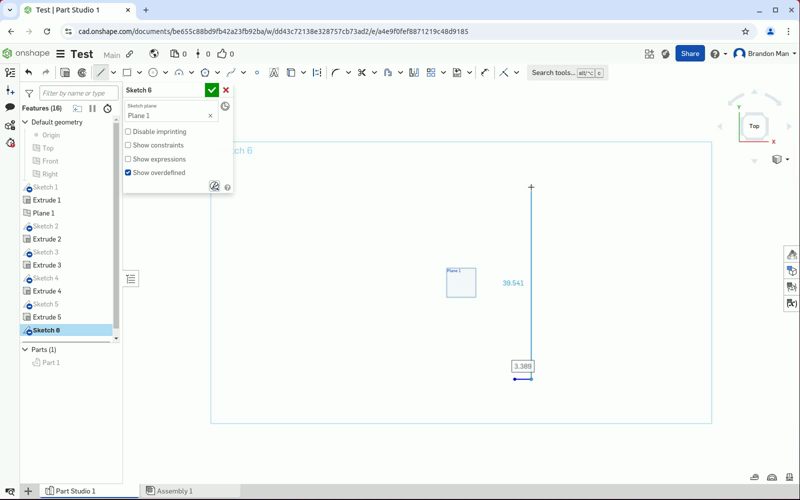
key_down(shift)
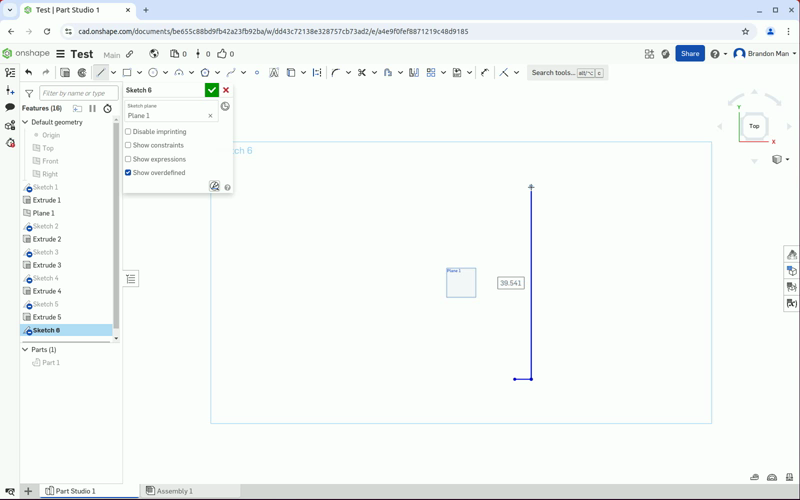
mouse_move(561, 186)
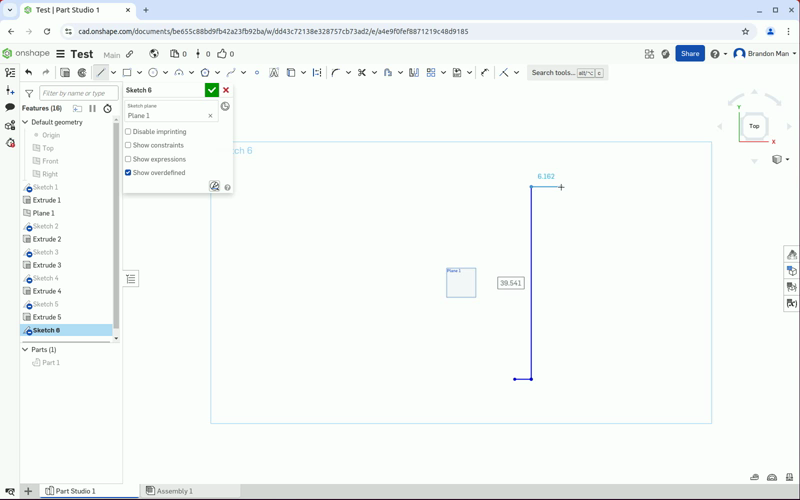
mouse_move(514, 186)
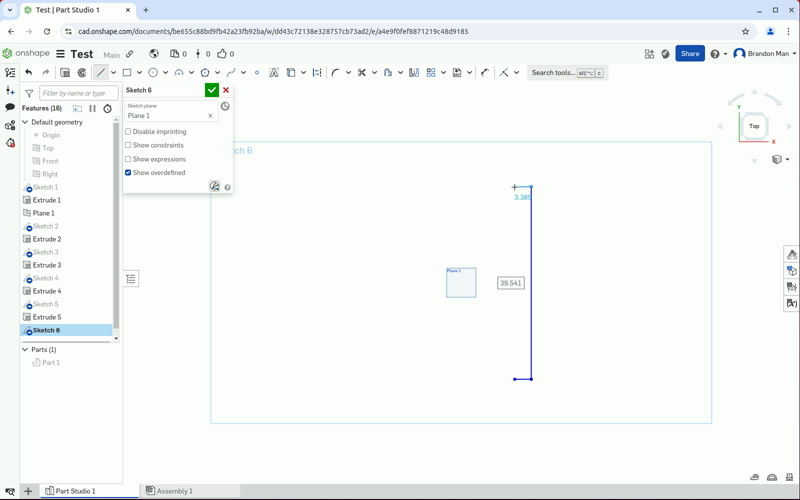
click(514, 186)
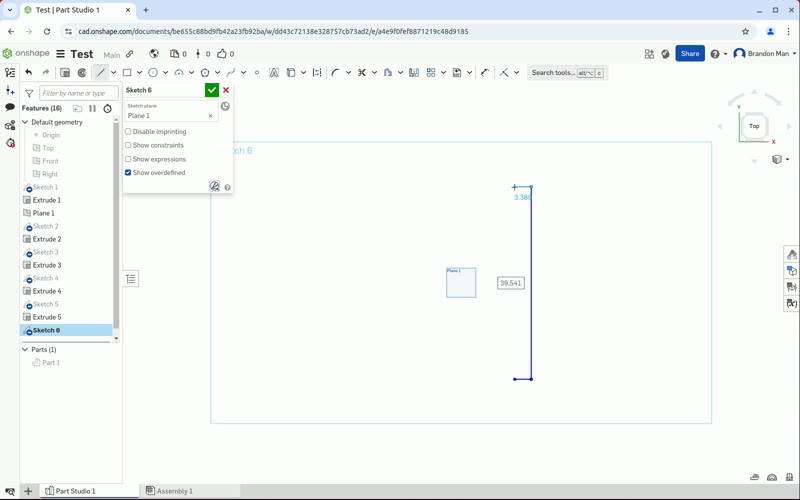
key_up(shift)
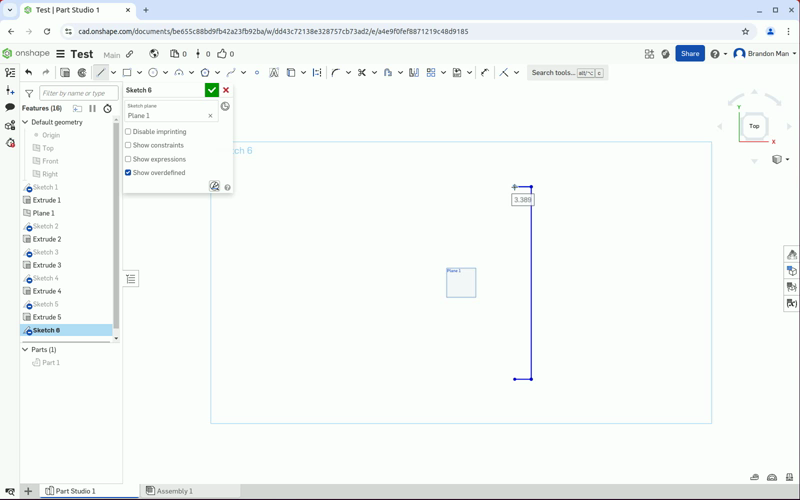
key_down(shift)
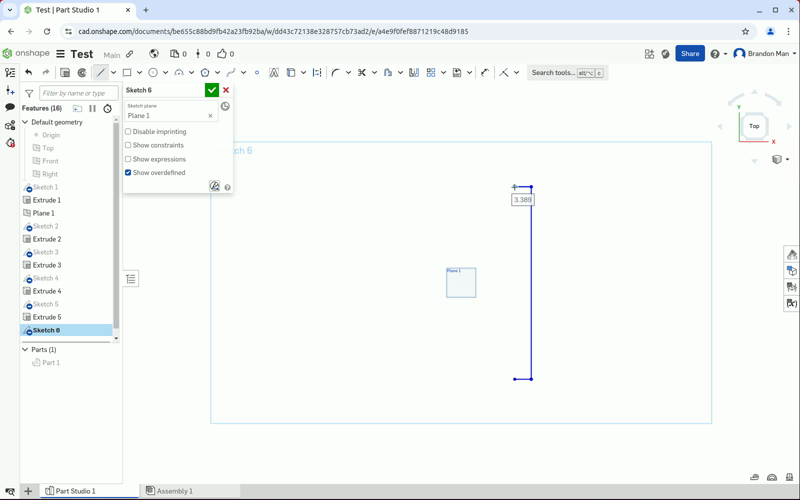
mouse_move(514, 379)
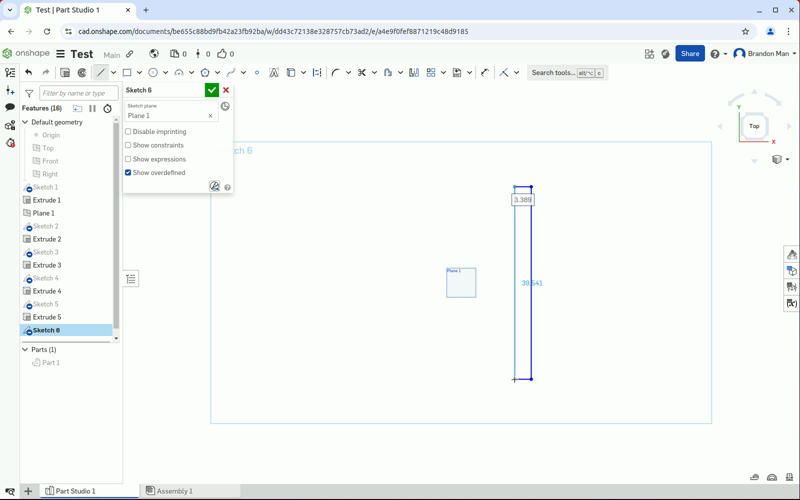
key_up(shift)
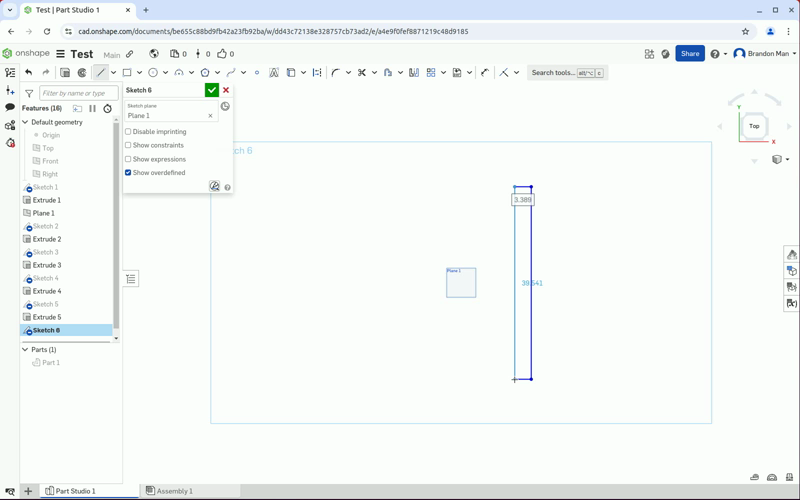
click(514, 379)
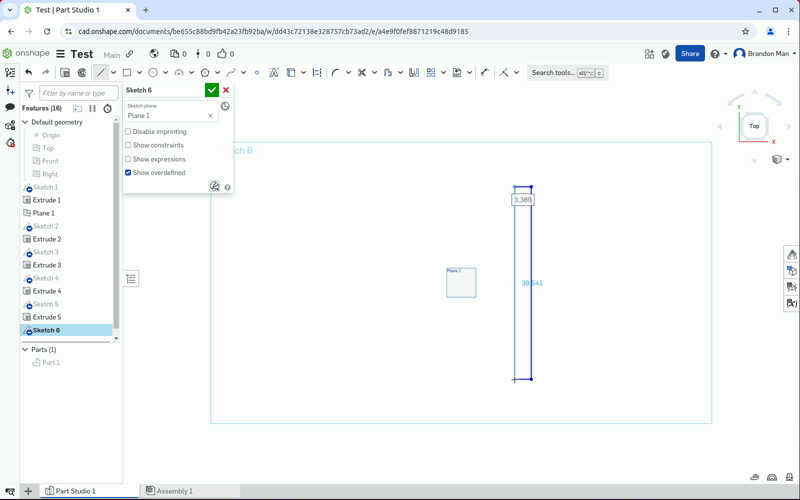
key(esc)
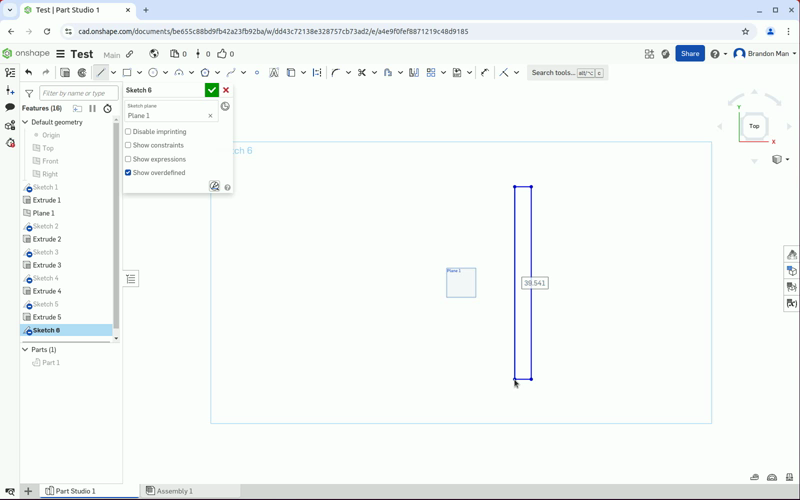
mouse_move(526, 217)
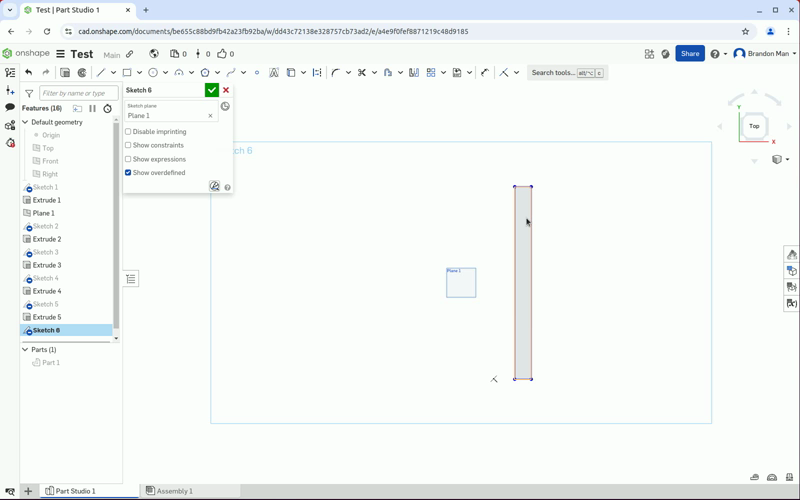
click(526, 217)
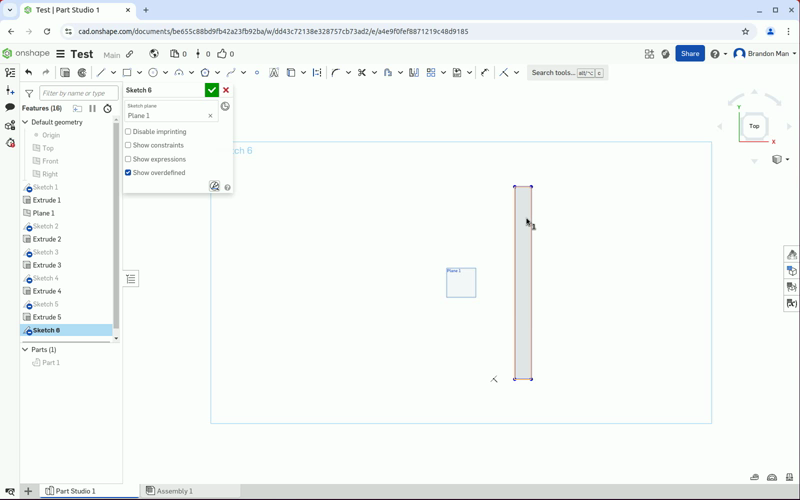
mouse_move(73, 352)
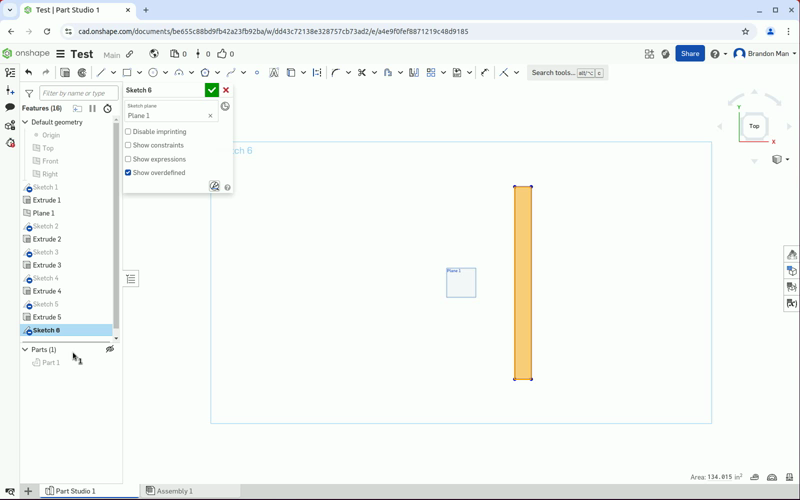
key(shift+y)
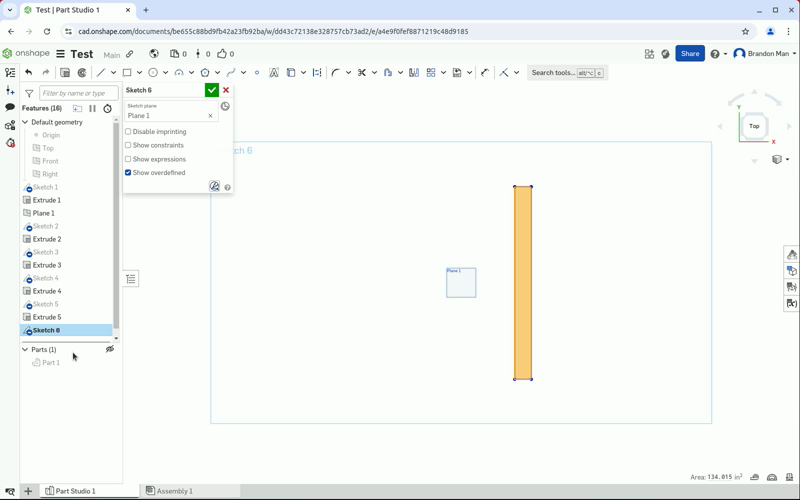
key(shift+e)
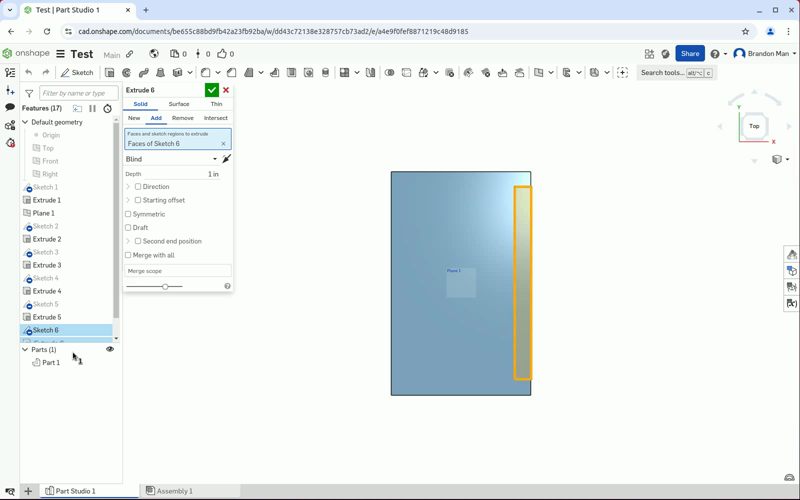
mouse_move(143, 106)
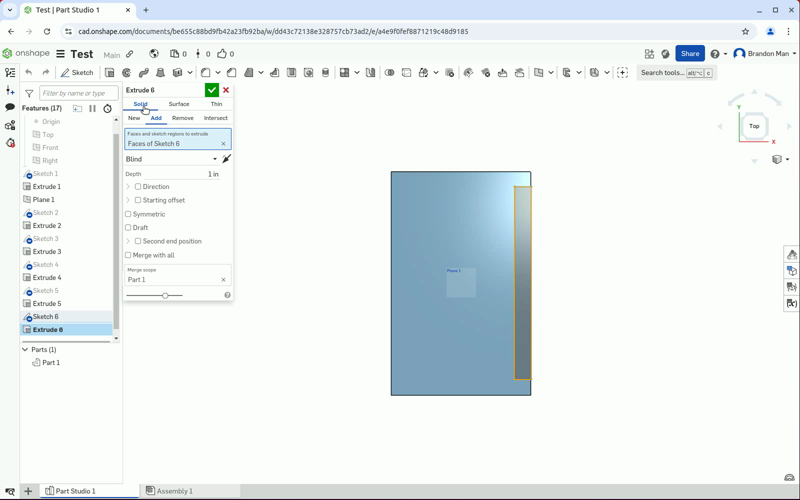
click(143, 106)
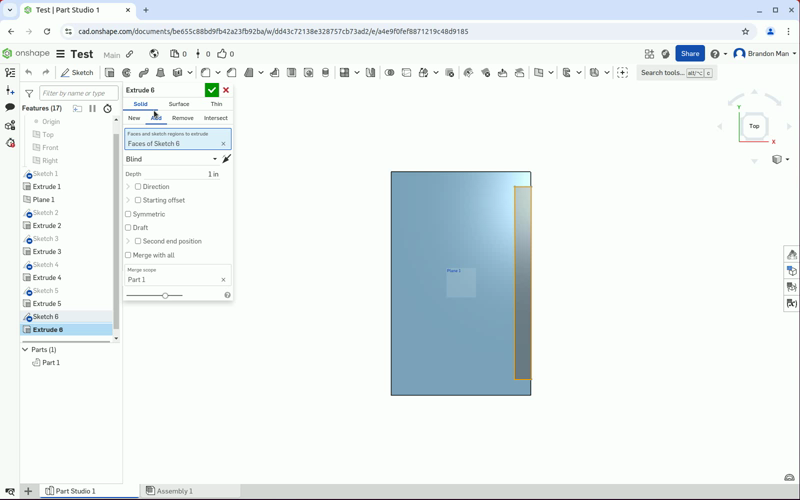
mouse_move(186, 120)
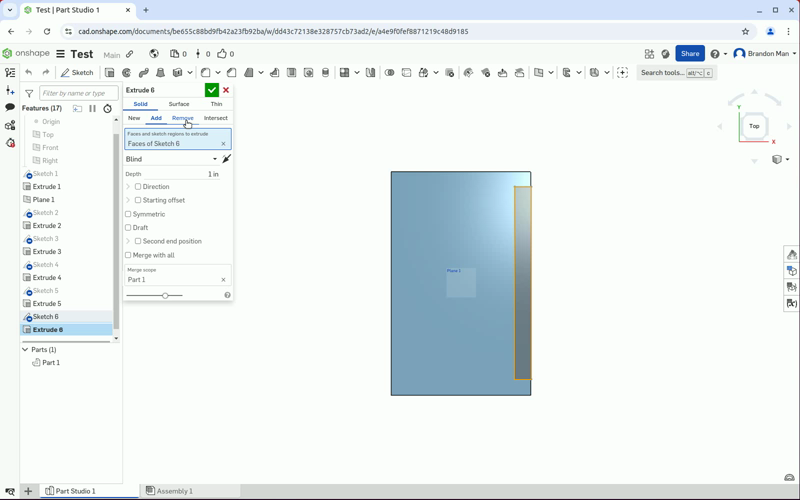
click(186, 120)
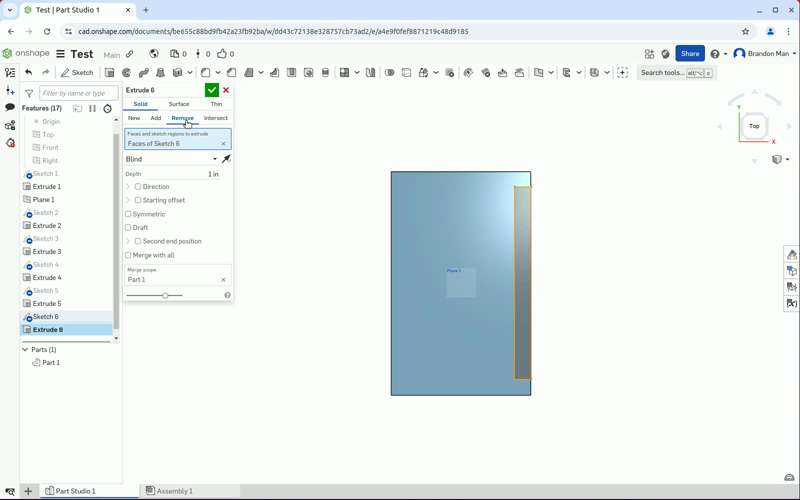
key(tab, 4)
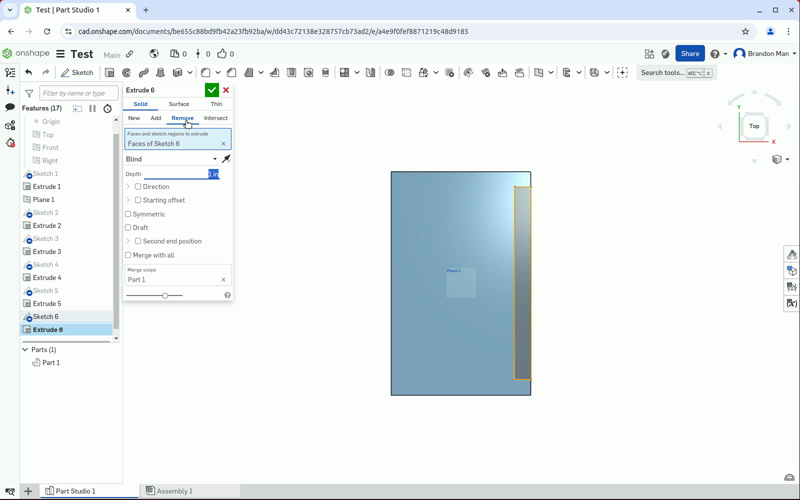
text(3.37)
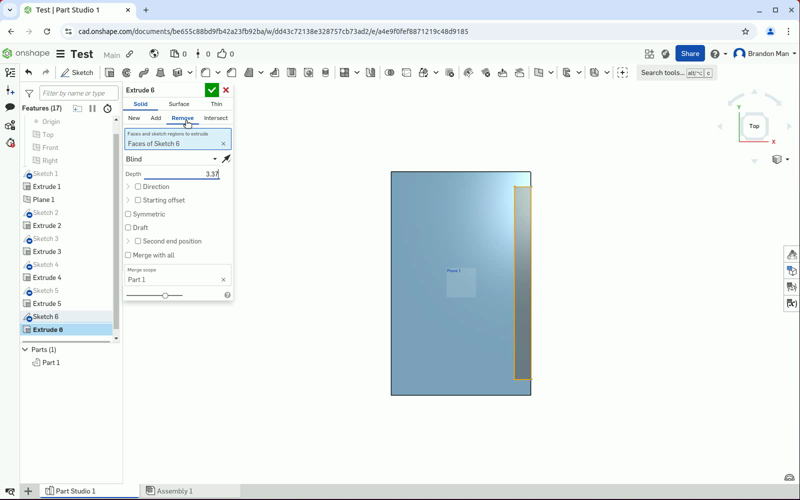
key(tab, 6)
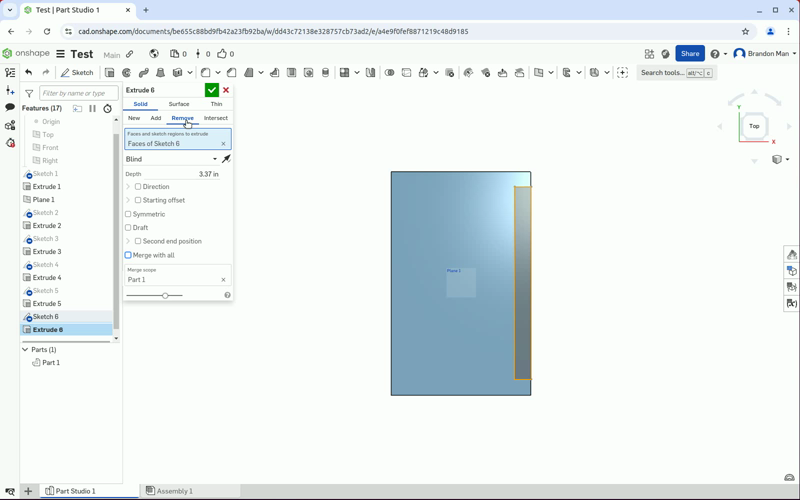
key(space)
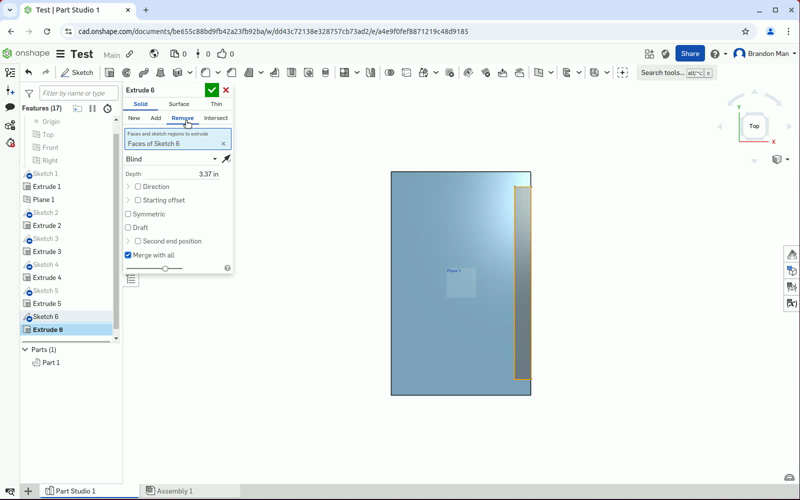
key(enter)
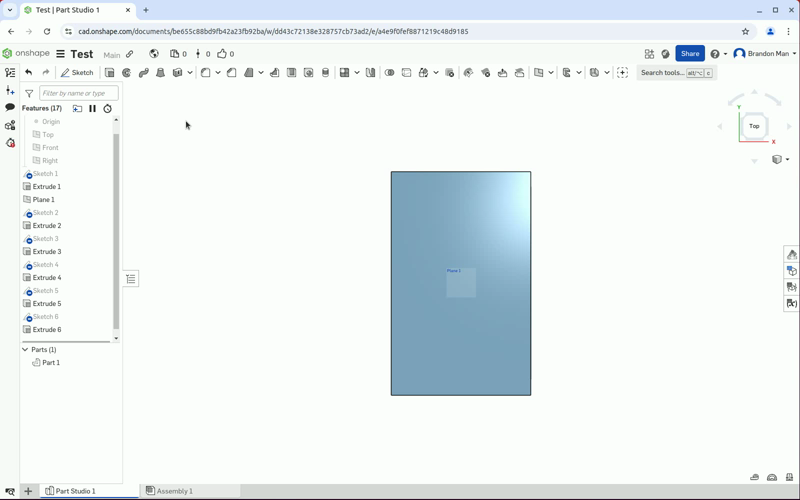
key(shift+h)
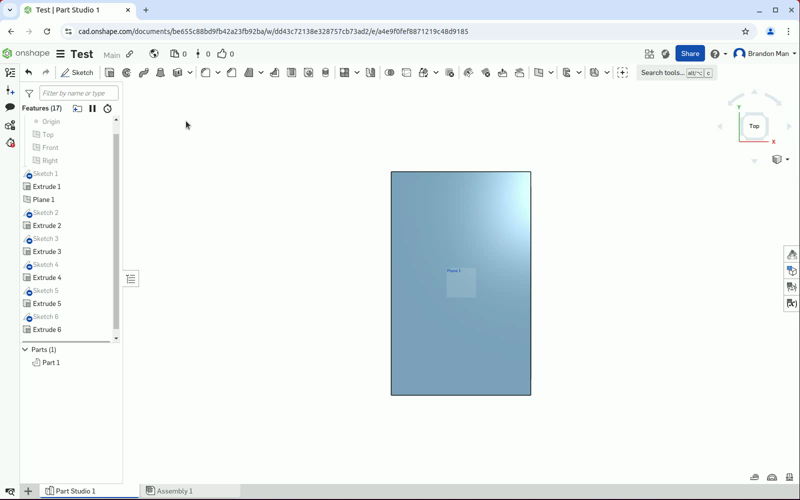
key(shift+h)
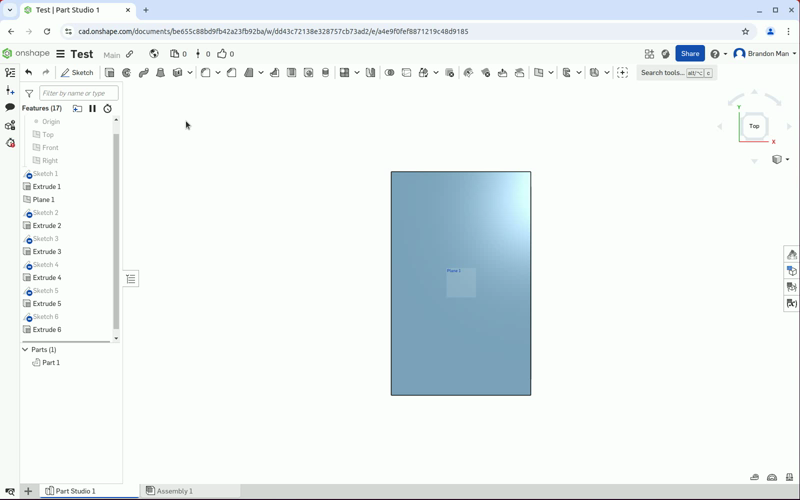
mouse_move(69, 176)
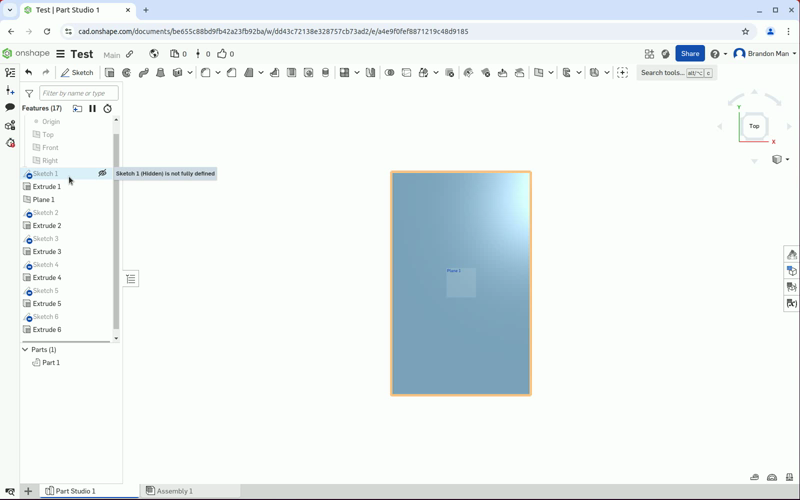
click(69, 176)
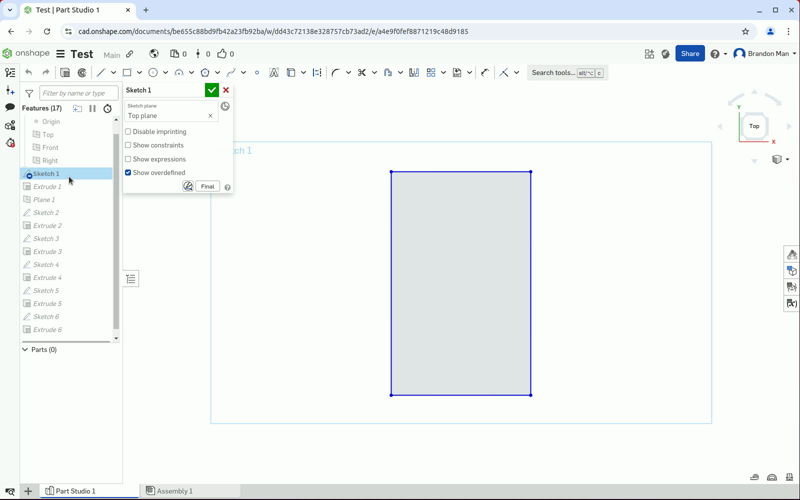
mouse_move(229, 92)
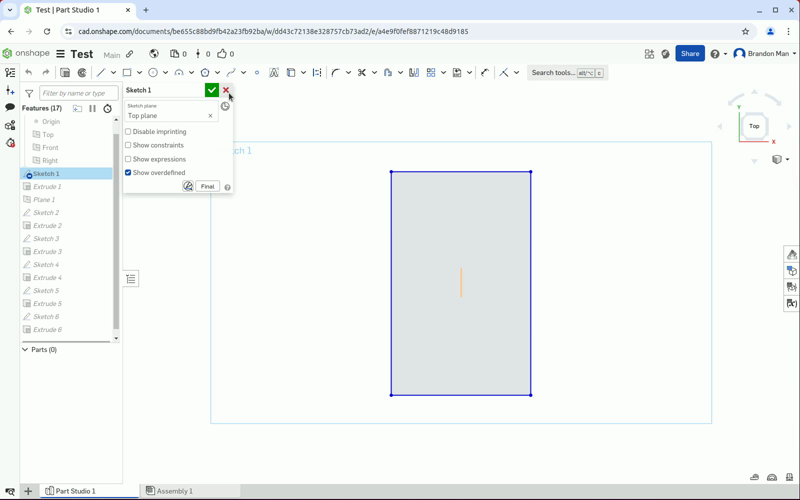
click(229, 92)
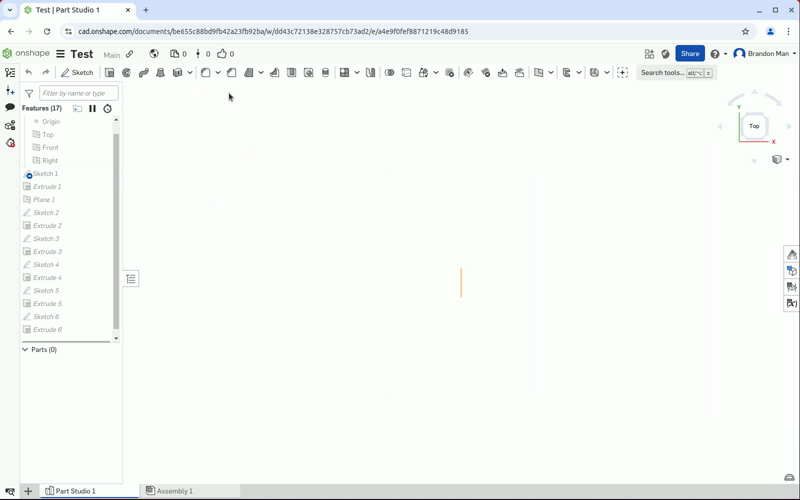
key(shift+s)
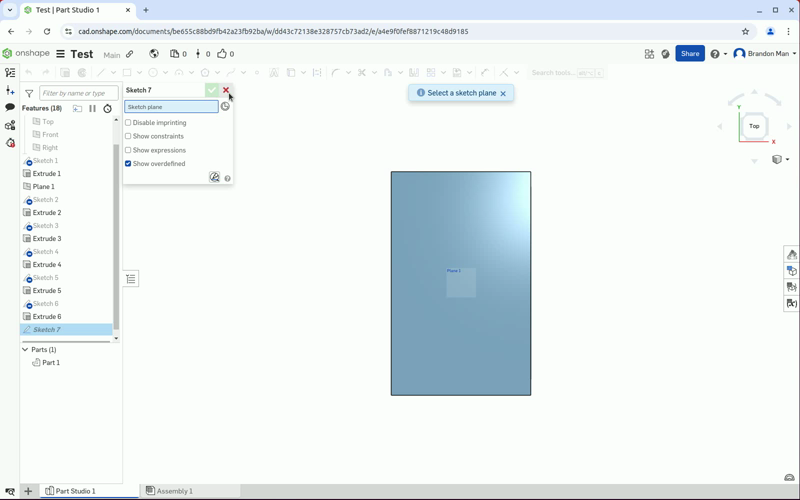
mouse_move(69, 189)
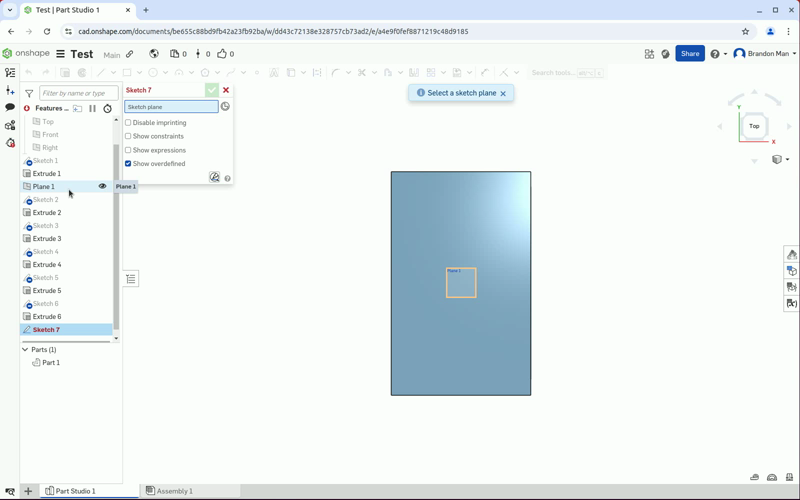
click(69, 189)
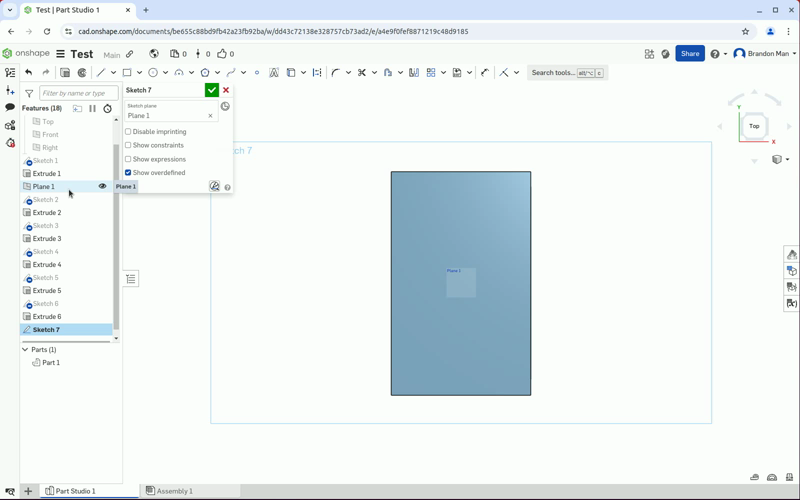
mouse_move(73, 352)
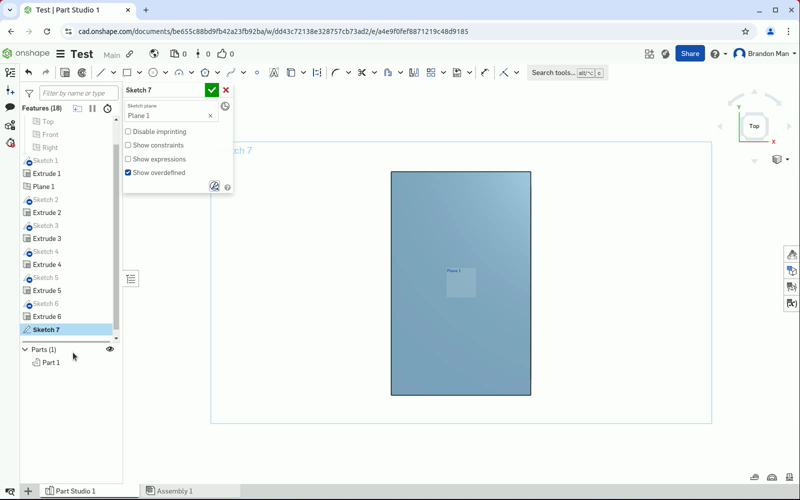
key(y)
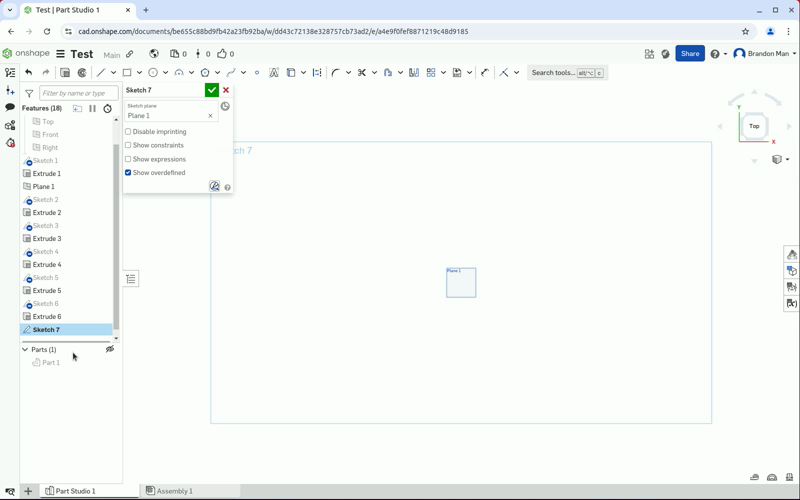
key(l)
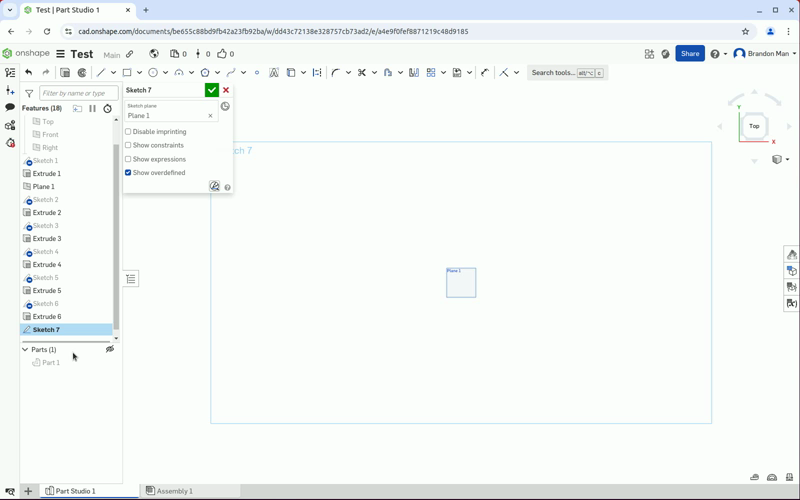
key_down(shift)
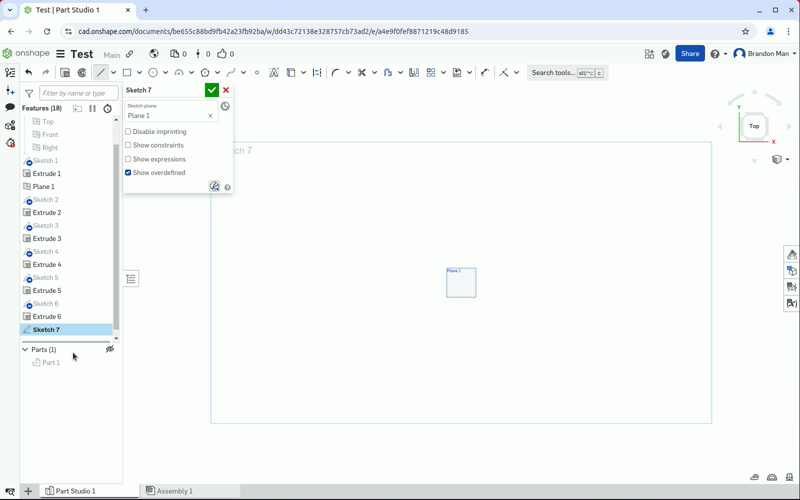
mouse_move(391, 379)
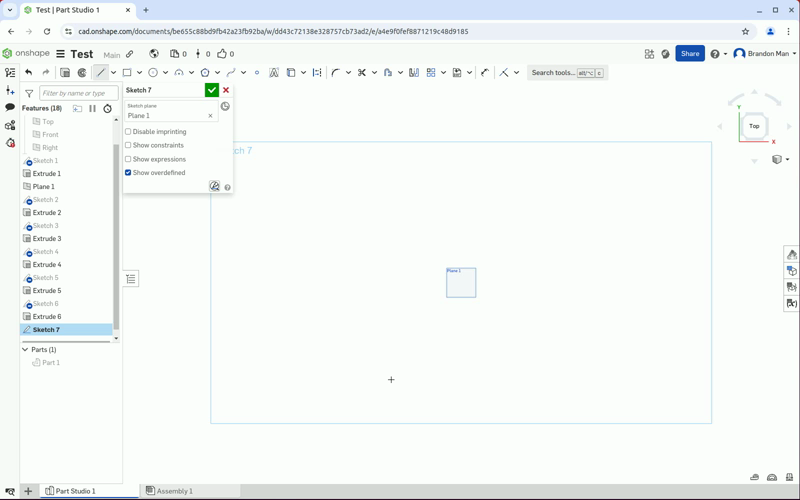
click(391, 379)
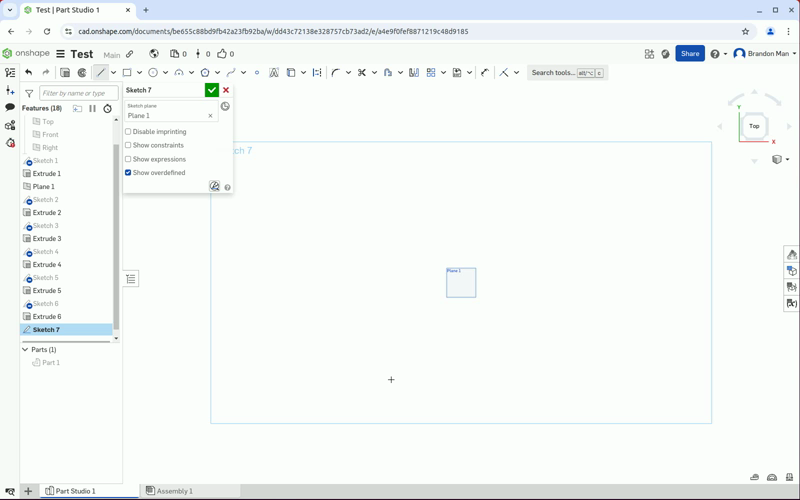
key_up(shift)
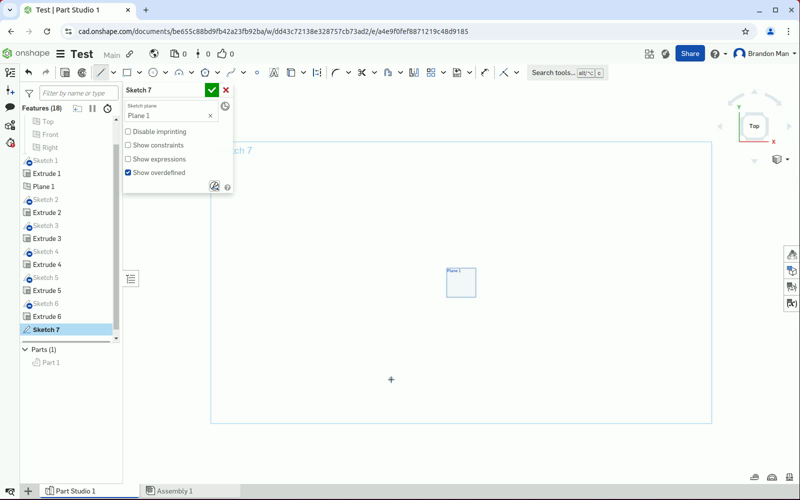
key_down(shift)
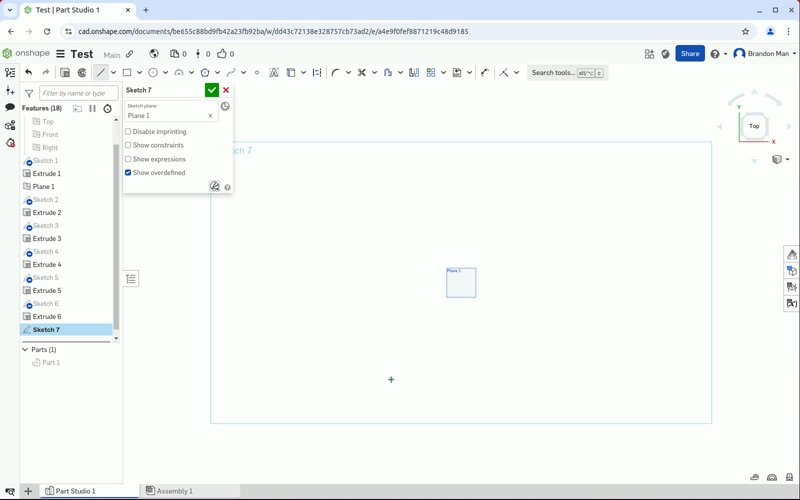
mouse_move(421, 379)
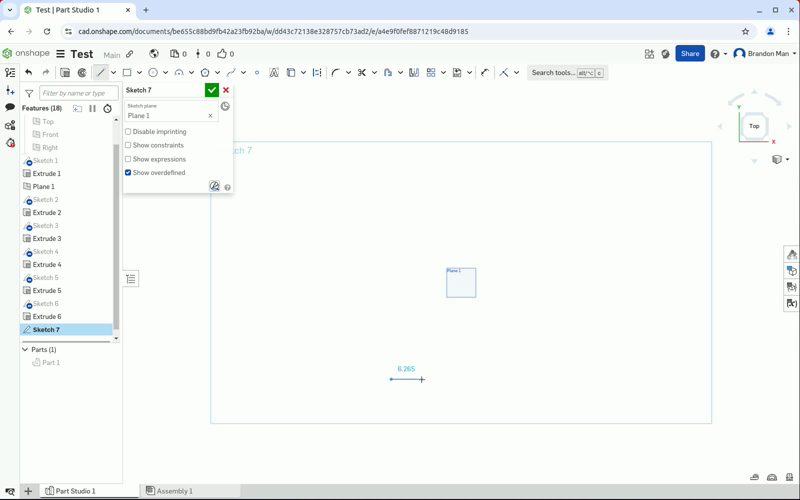
mouse_move(407, 379)
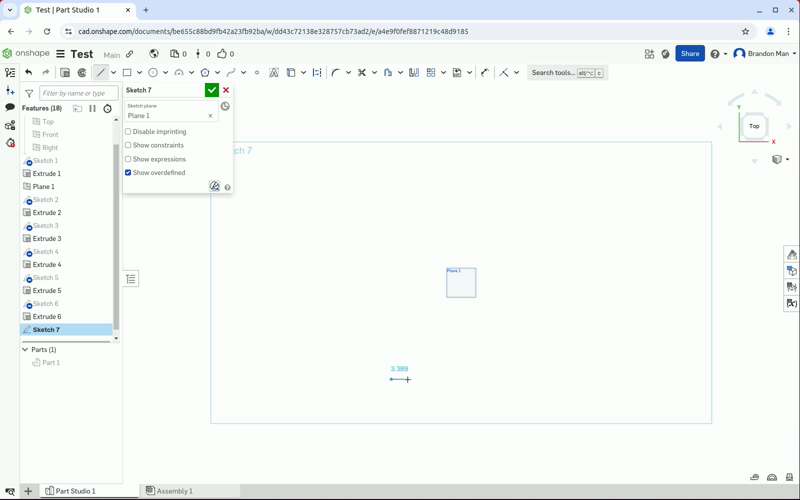
click(407, 379)
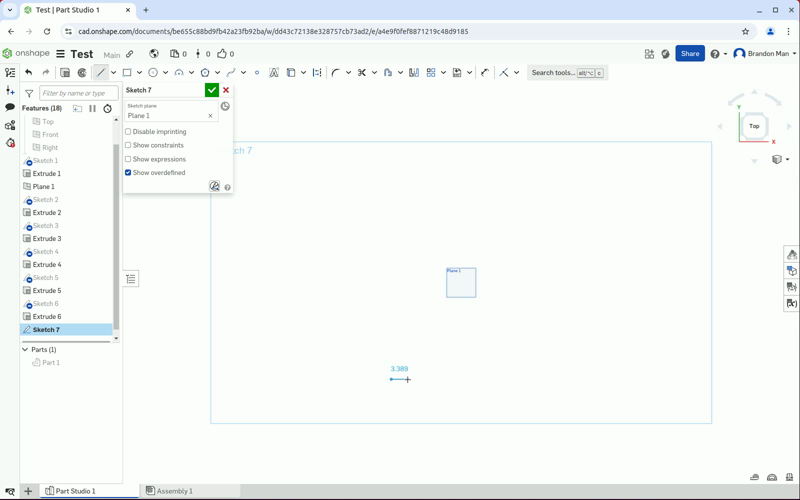
key_up(shift)
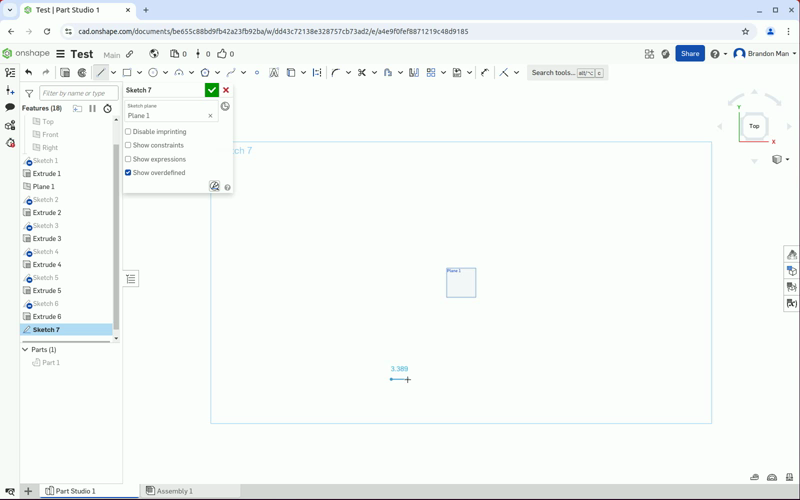
key_down(shift)
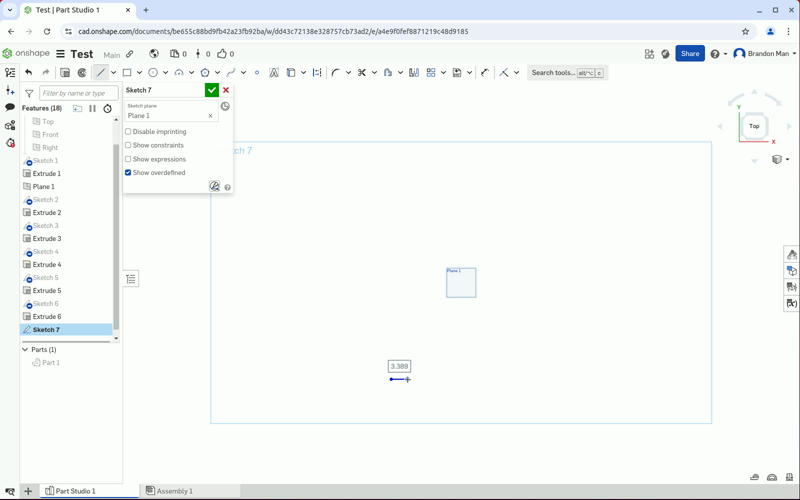
mouse_move(407, 186)
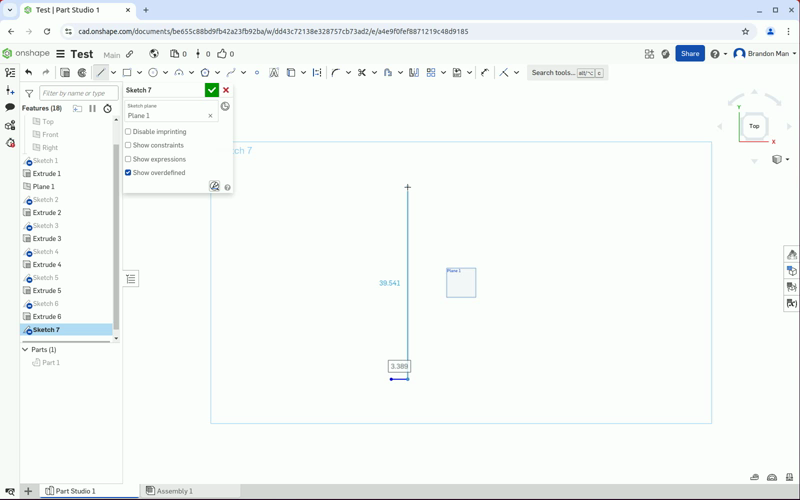
click(407, 186)
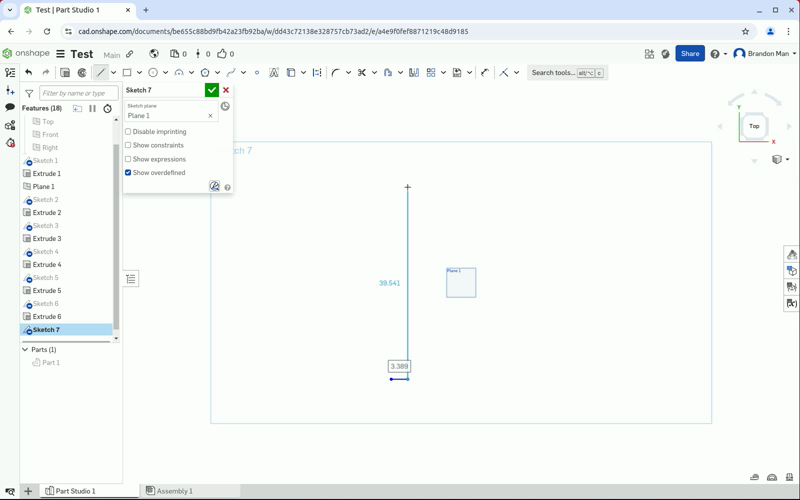
key_up(shift)
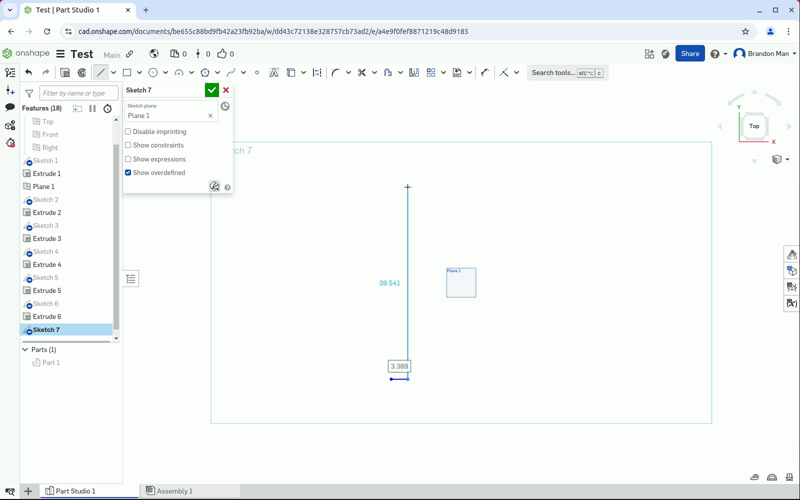
key_down(shift)
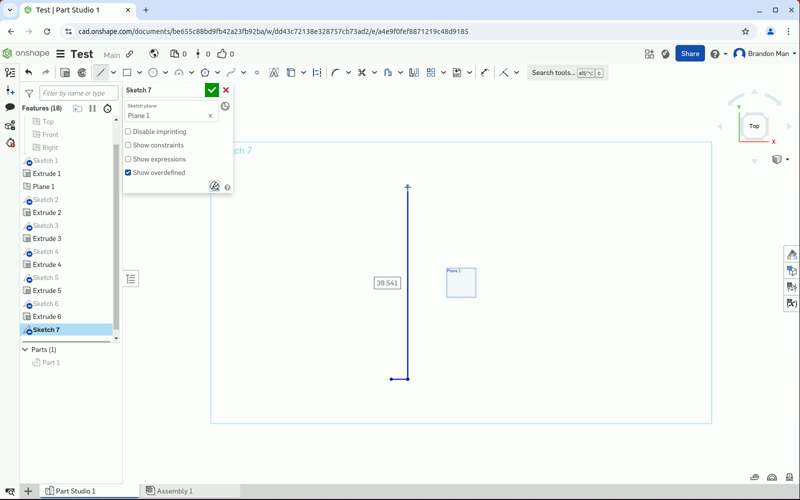
mouse_move(437, 186)
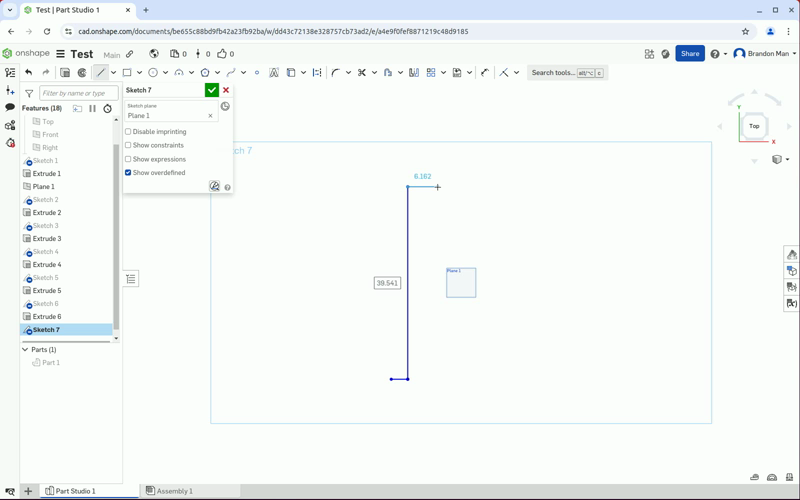
mouse_move(391, 186)
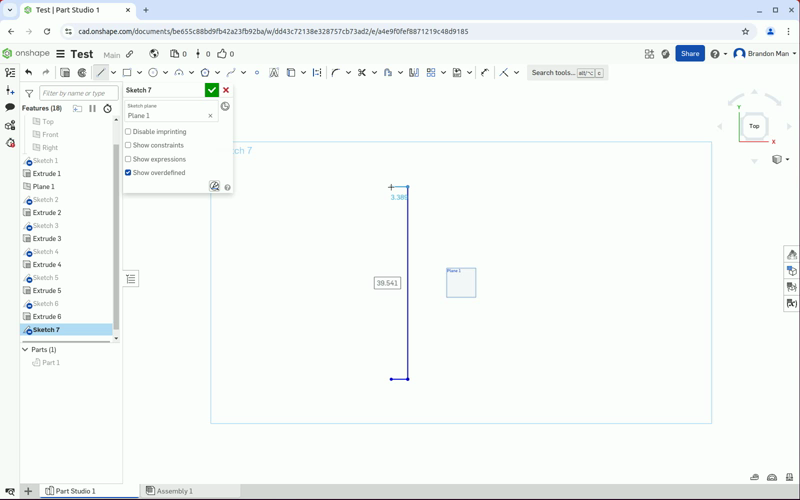
click(391, 186)
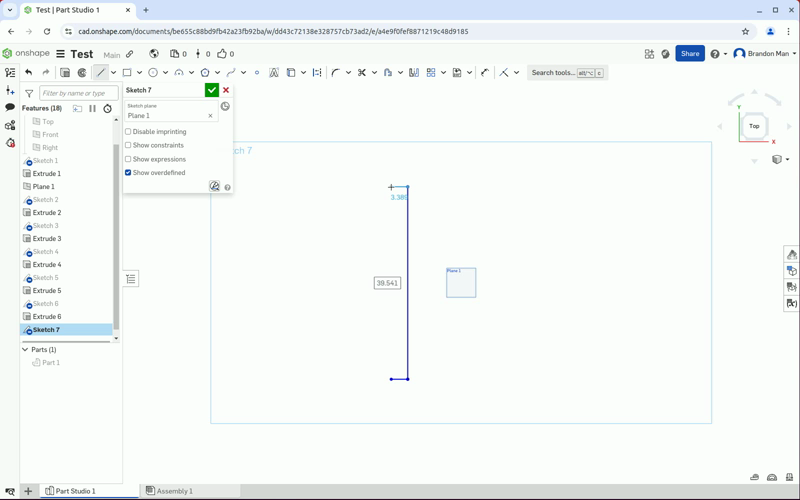
key_up(shift)
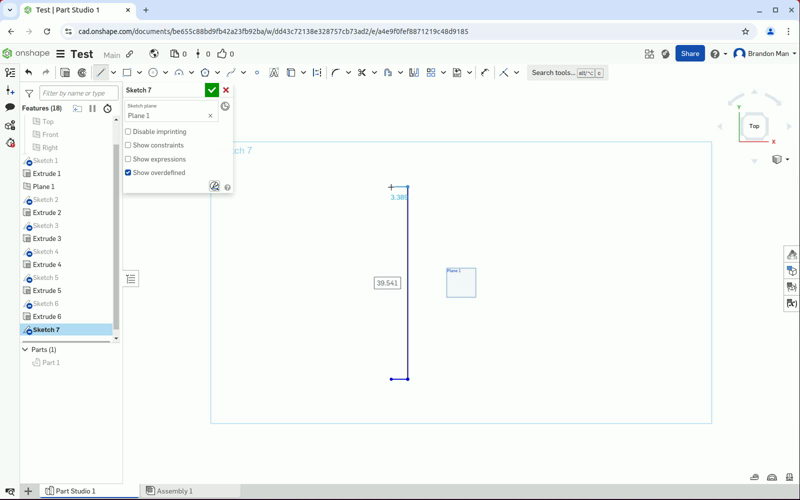
key_down(shift)
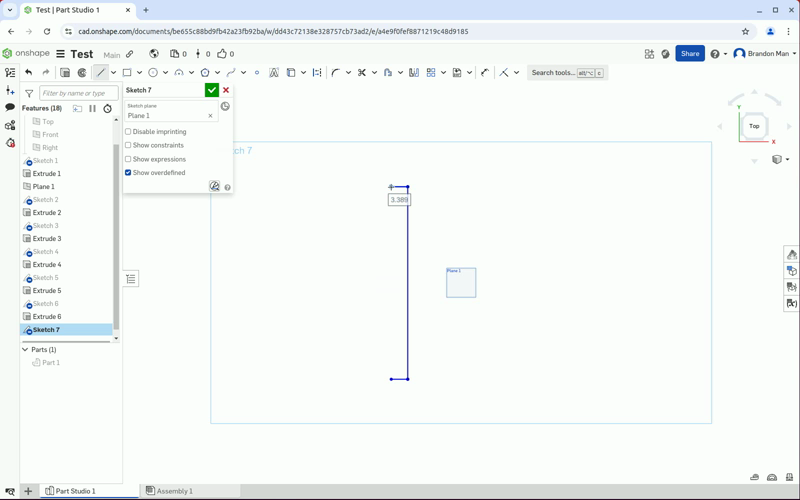
mouse_move(391, 379)
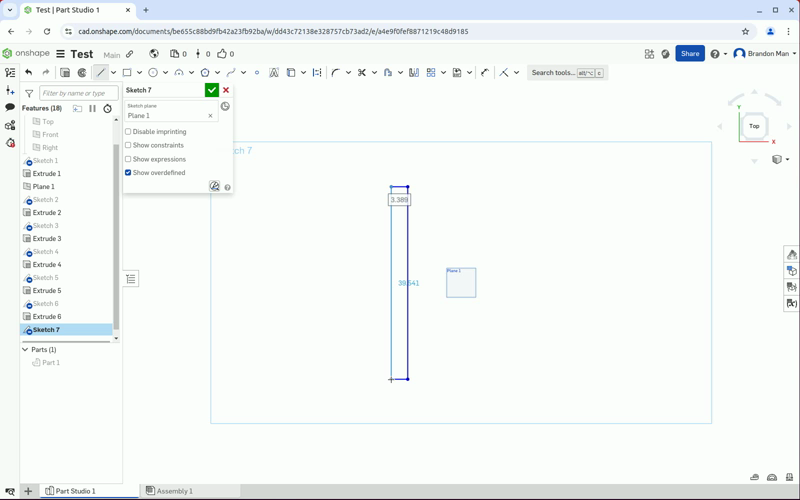
key_up(shift)
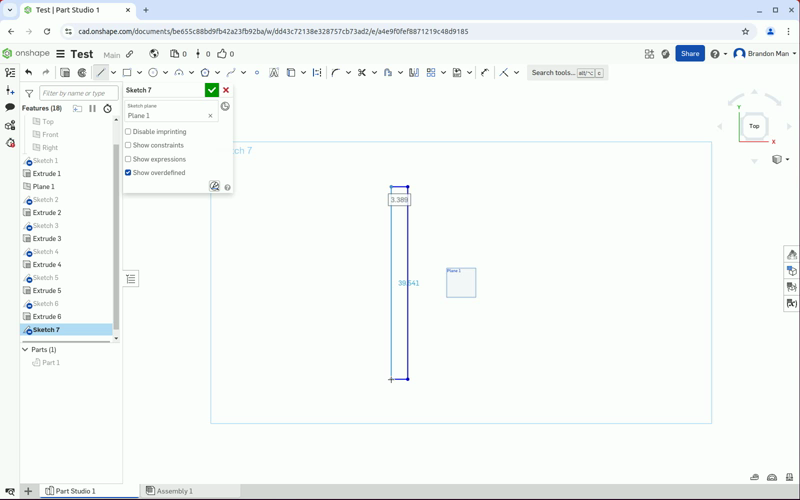
click(391, 379)
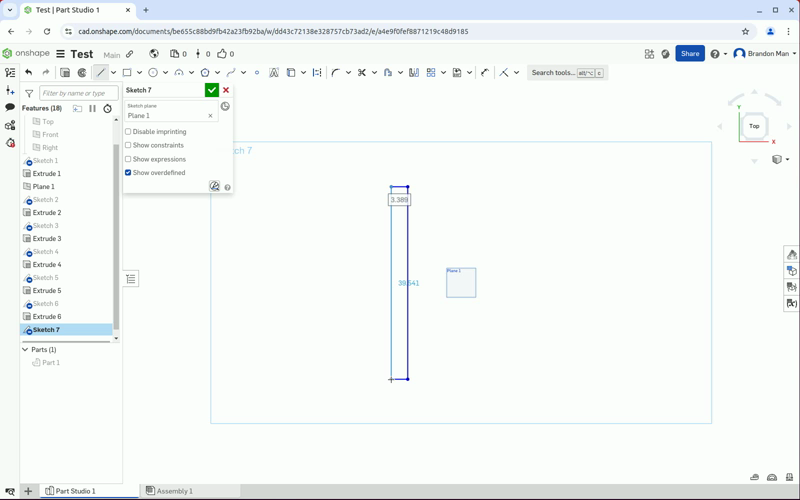
key(esc)
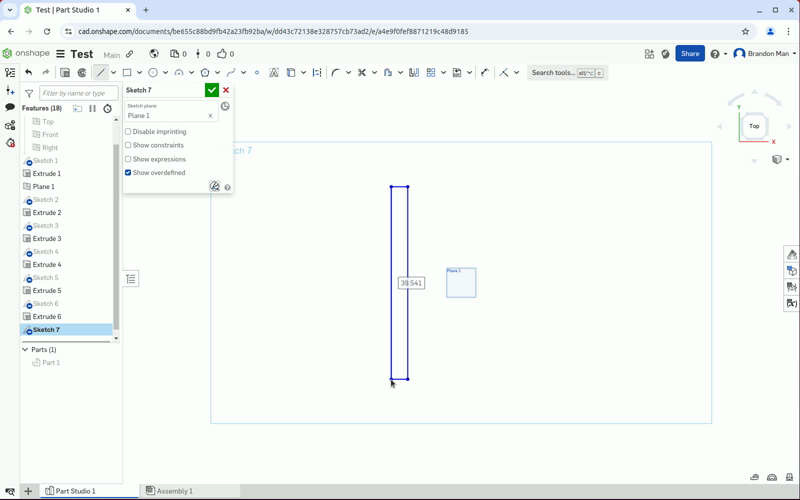
mouse_move(393, 255)
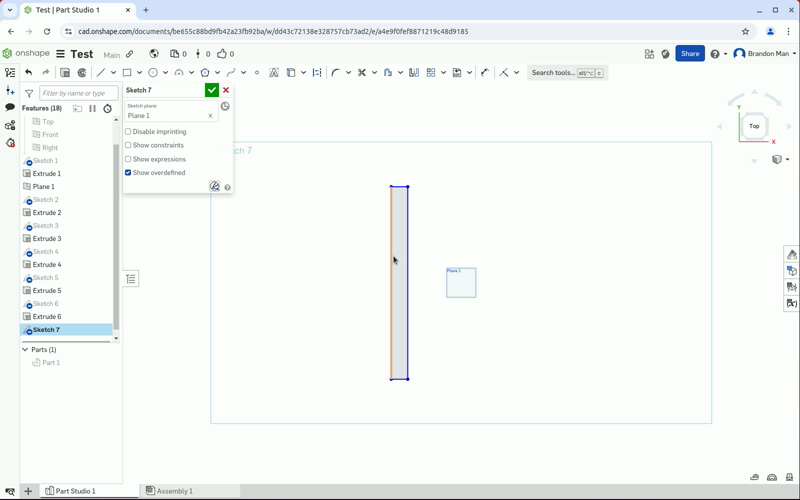
click(393, 255)
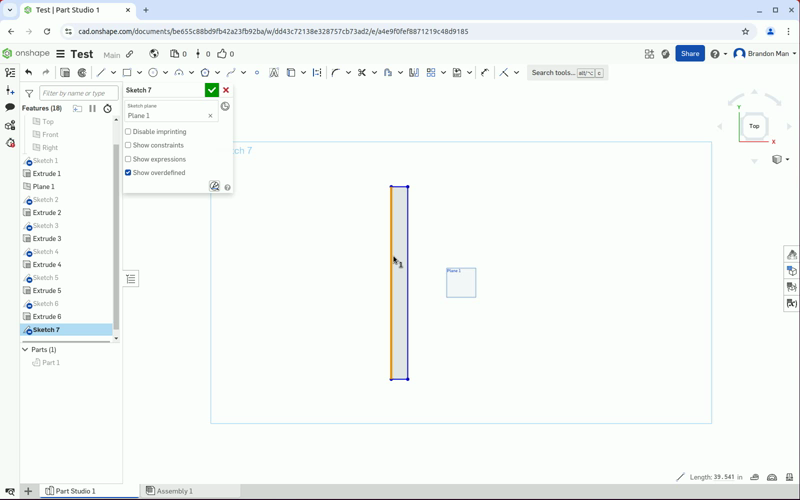
mouse_move(73, 352)
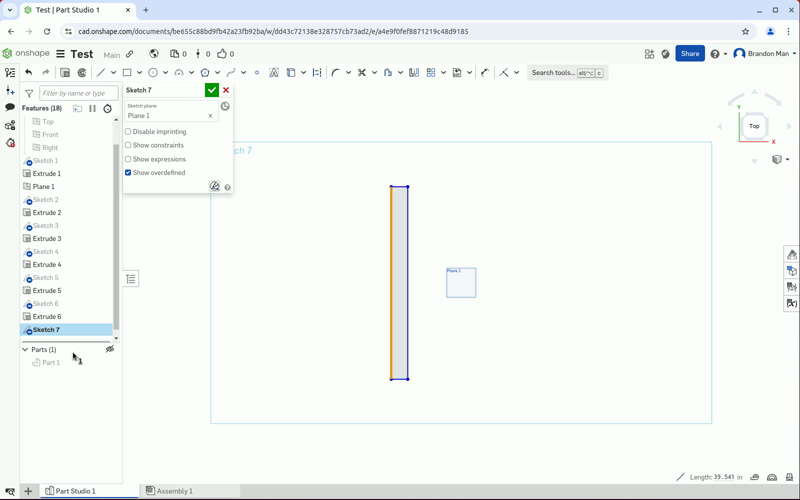
key(shift+y)
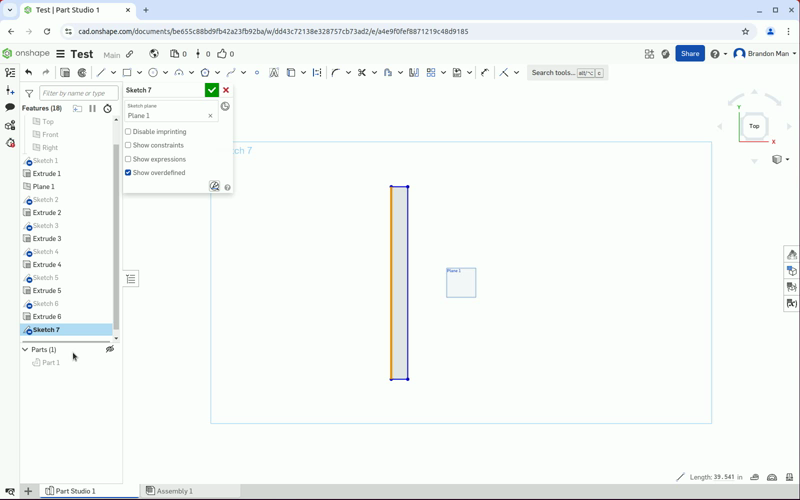
key(shift+e)
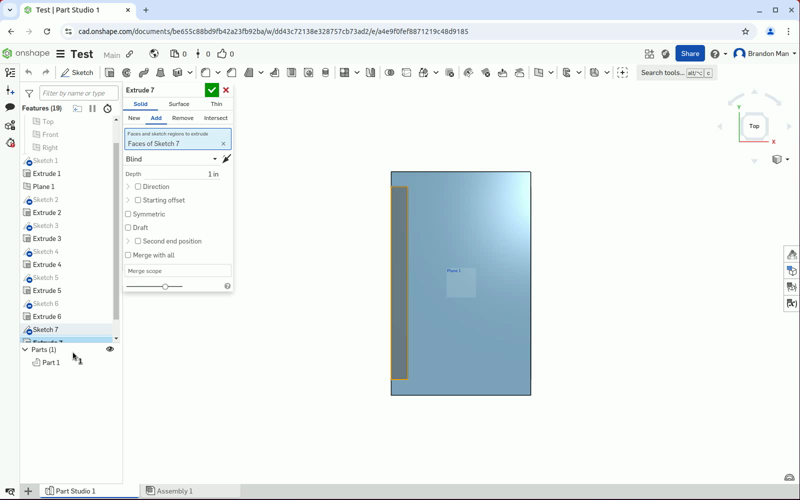
mouse_move(143, 106)
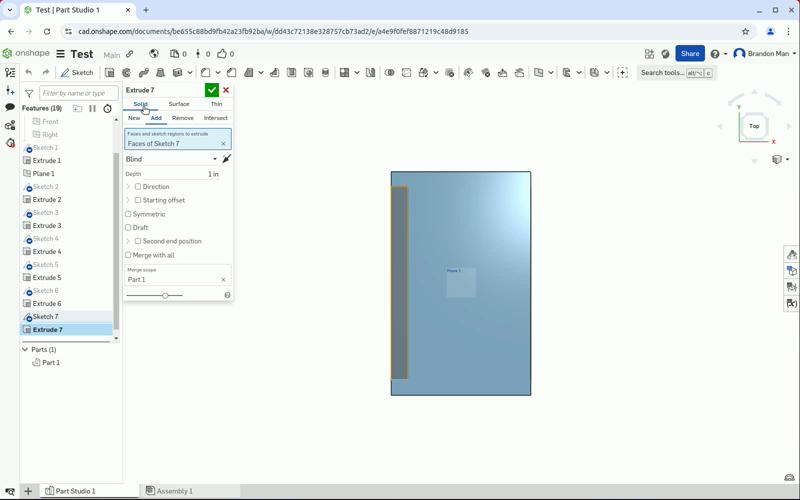
click(143, 106)
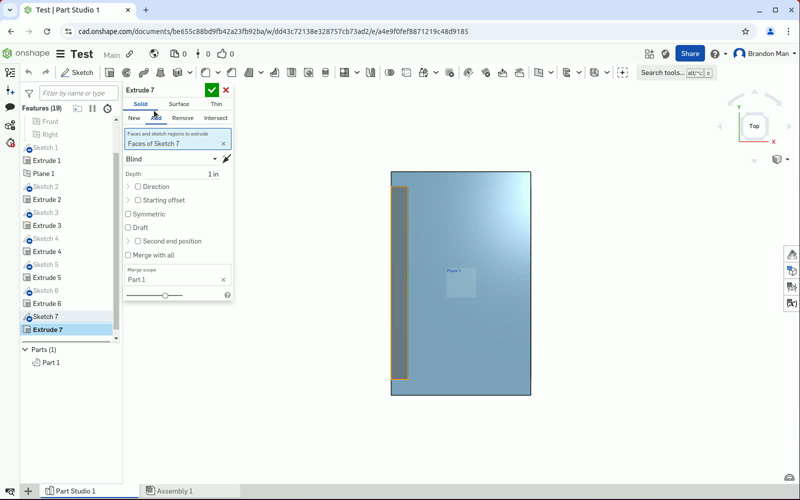
mouse_move(186, 120)
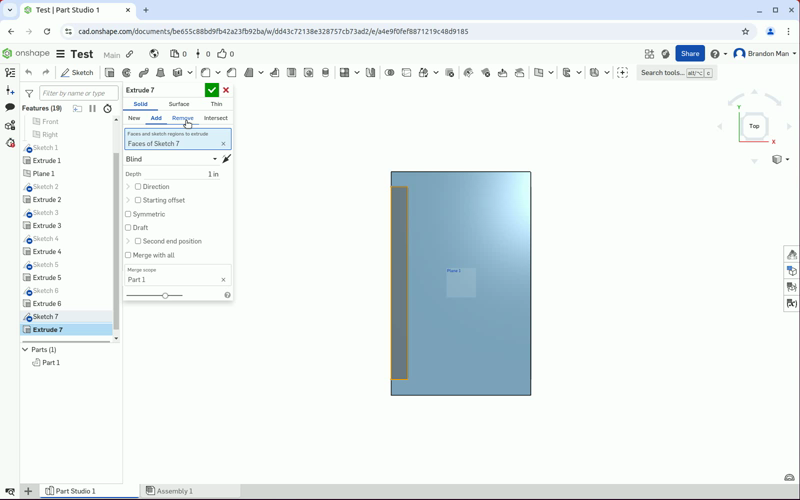
click(186, 120)
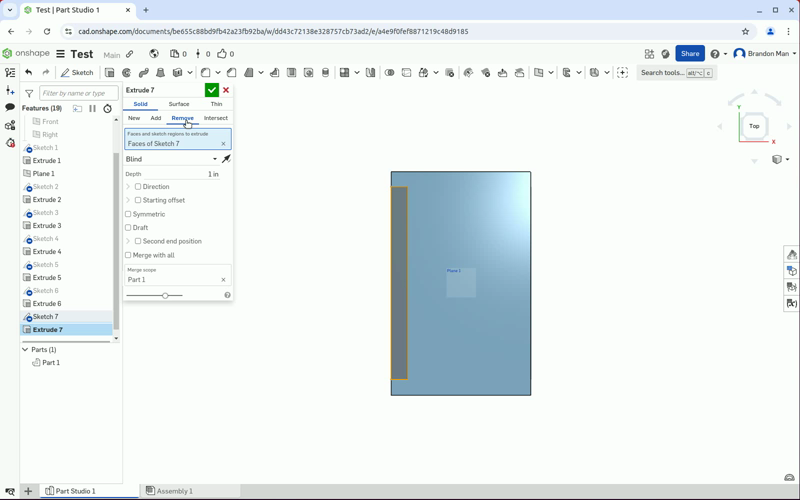
key(tab, 4)
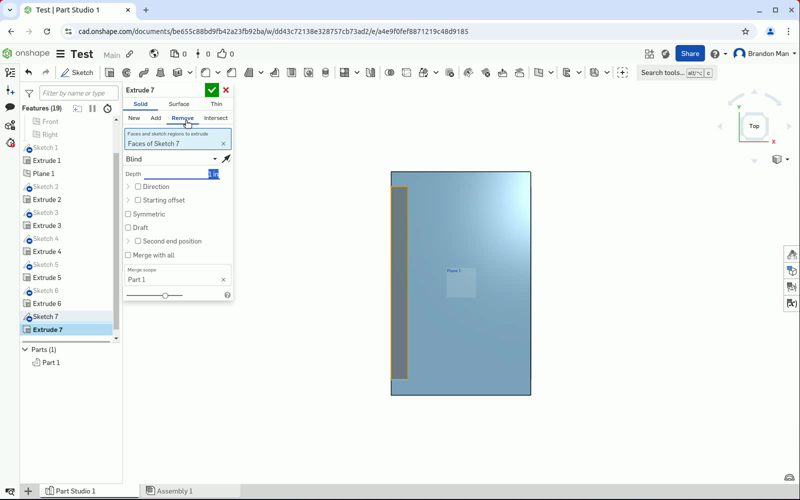
text(3.37)
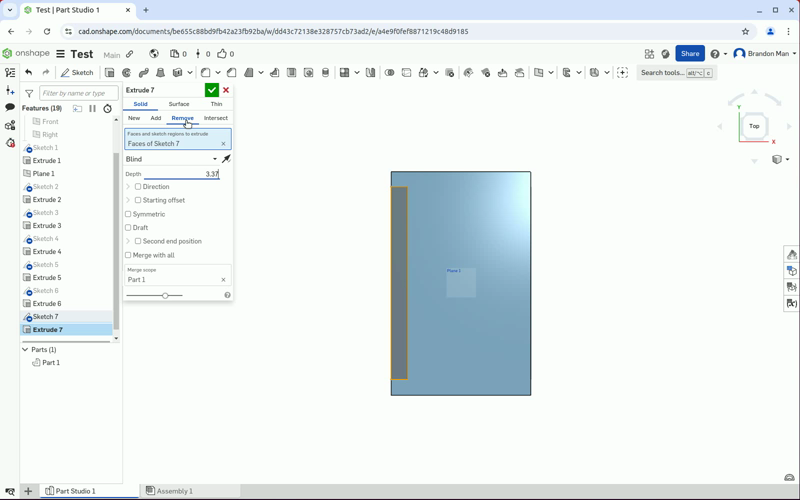
key(tab, 6)
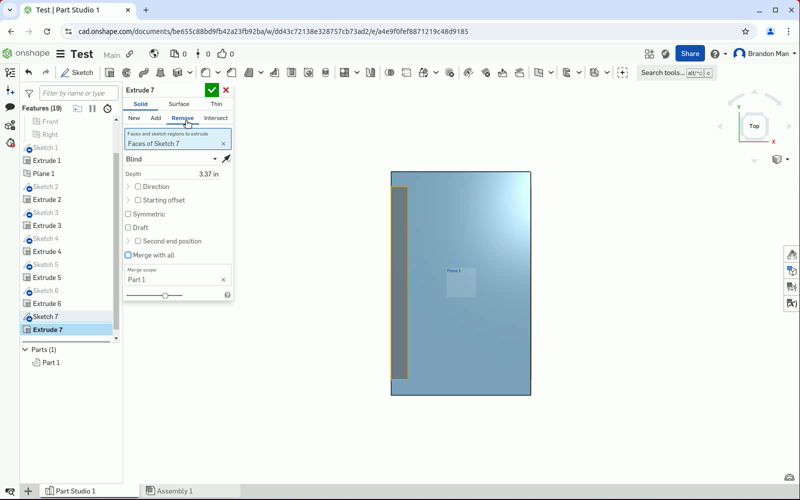
key(space)
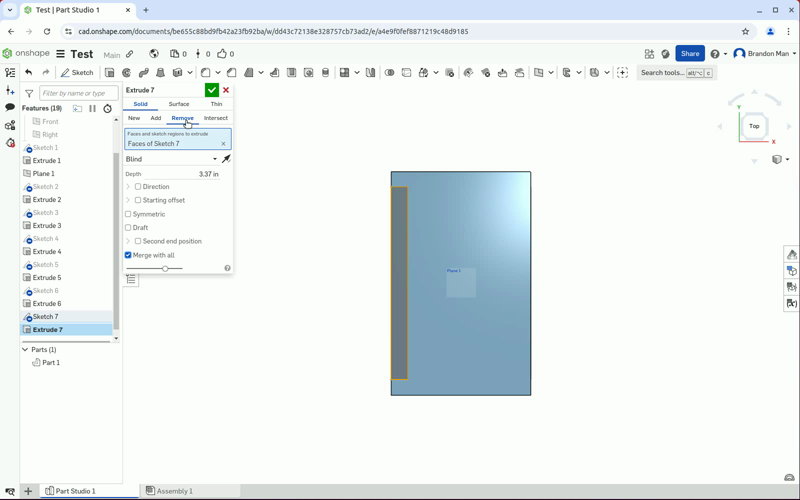
key(enter)
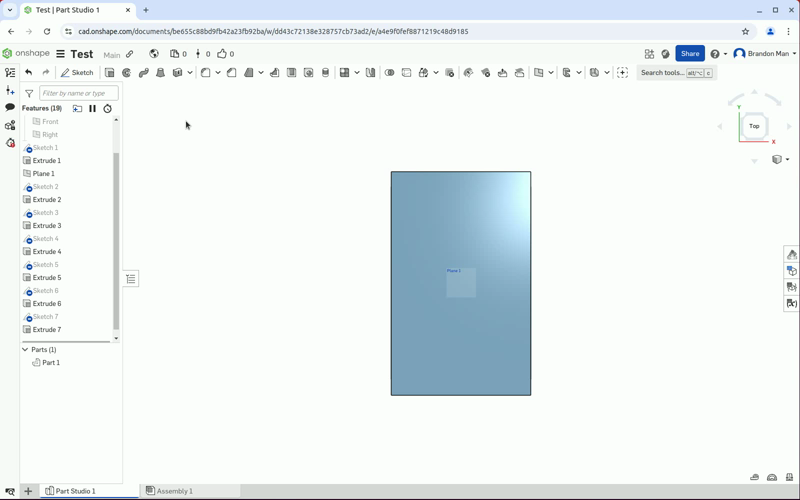
key(shift+h)
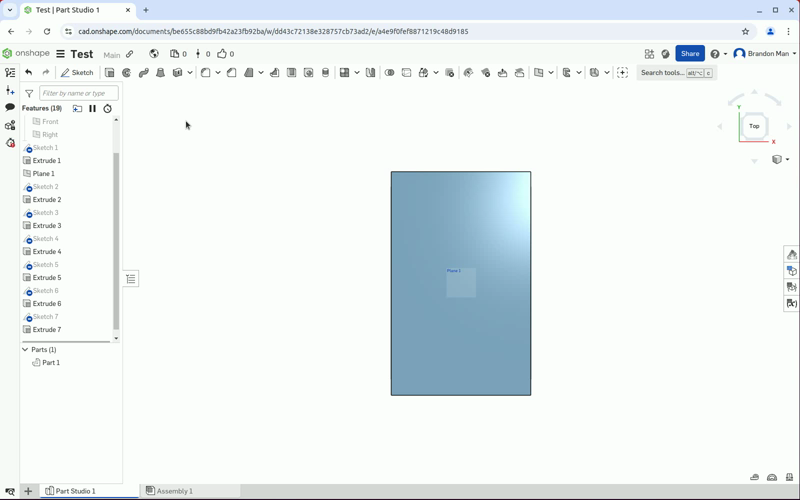
key(shift+h)
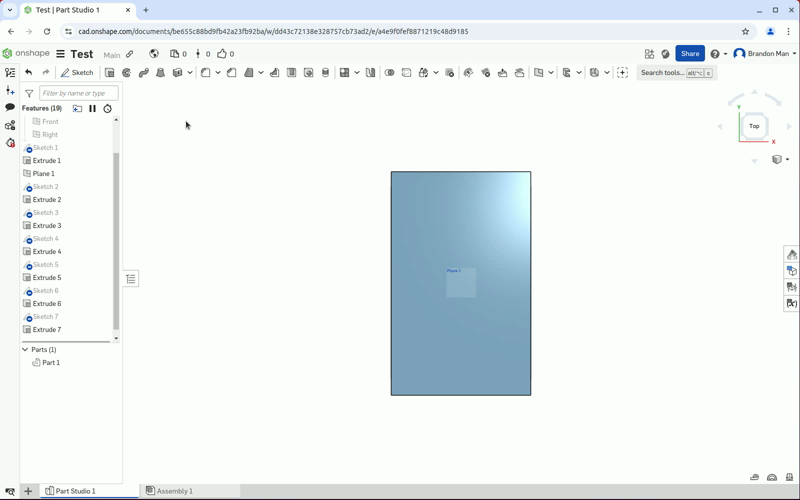
mouse_move(69, 150)
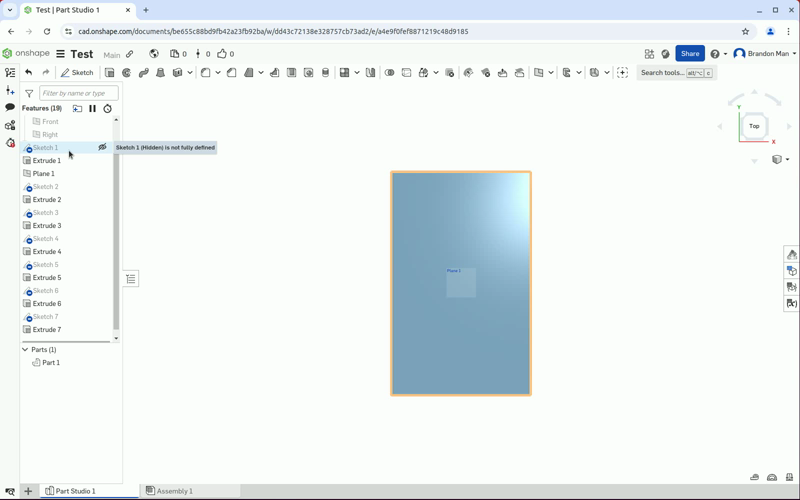
click(69, 150)
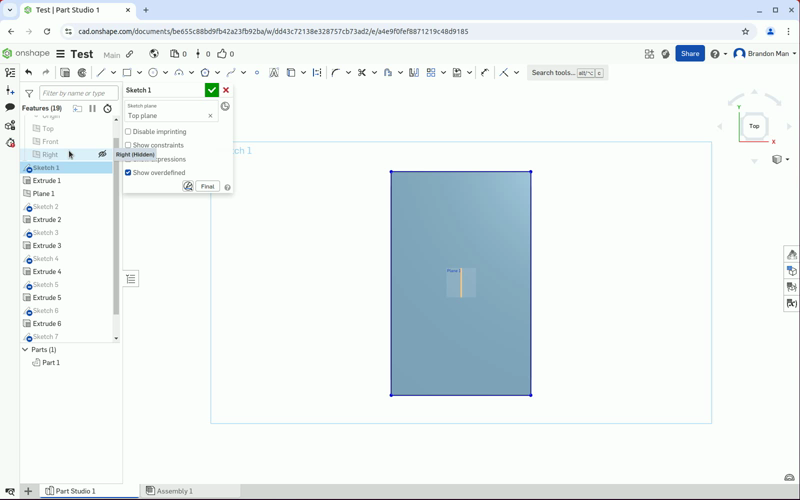
mouse_move(229, 92)
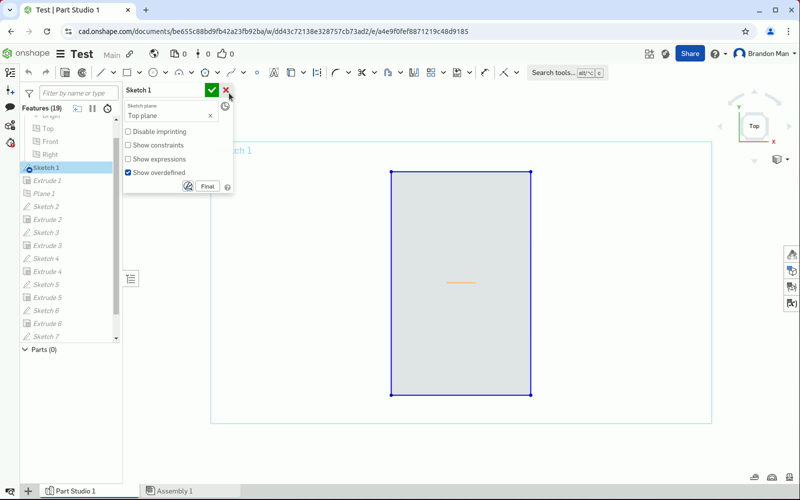
click(229, 92)
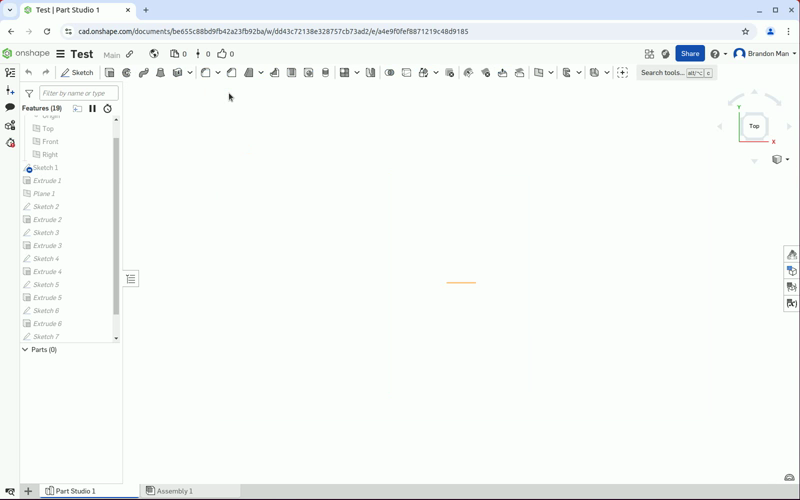
key(shift+s)
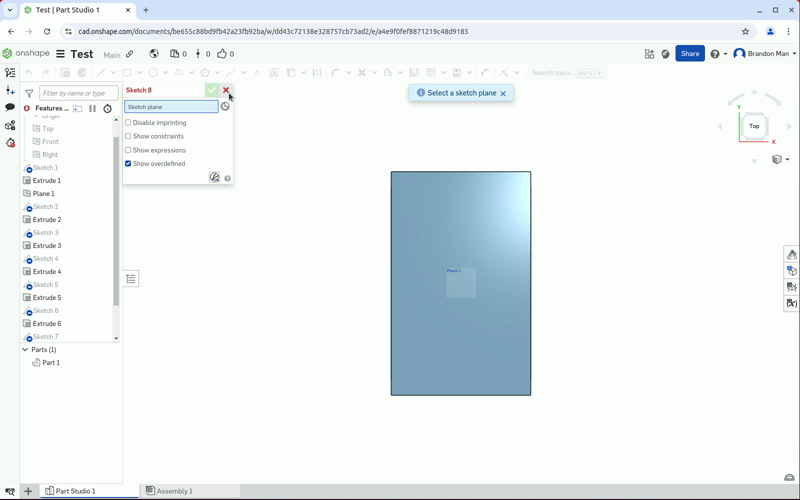
mouse_move(69, 163)
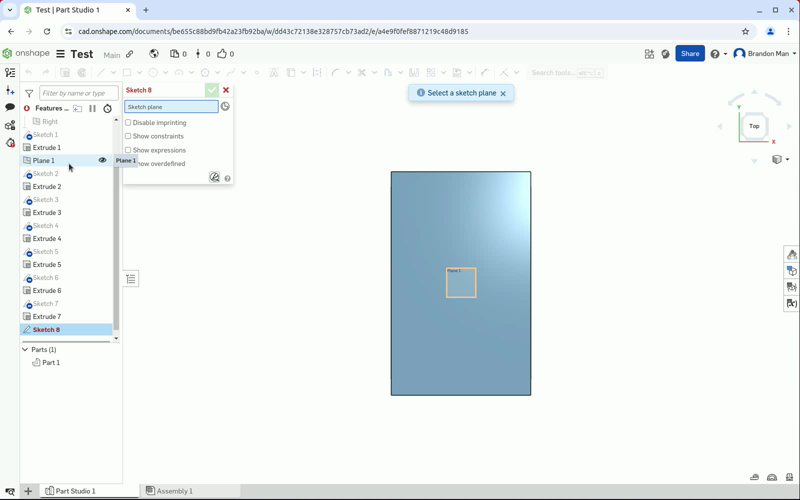
click(69, 163)
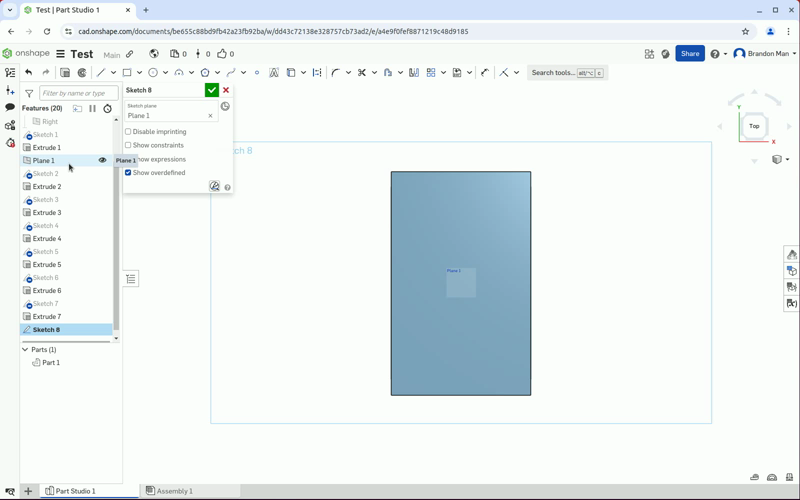
mouse_move(73, 352)
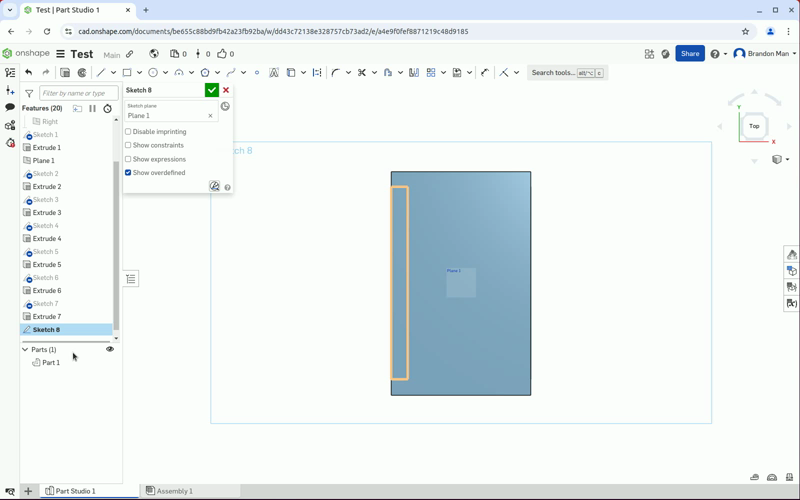
key(y)
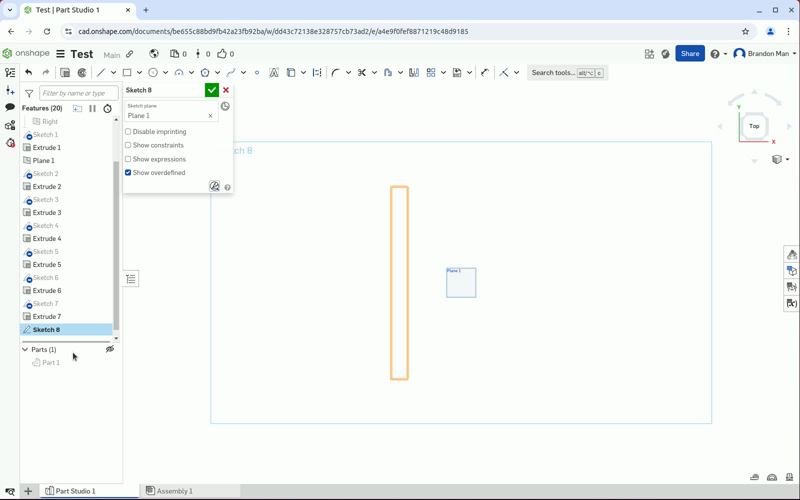
key(l)
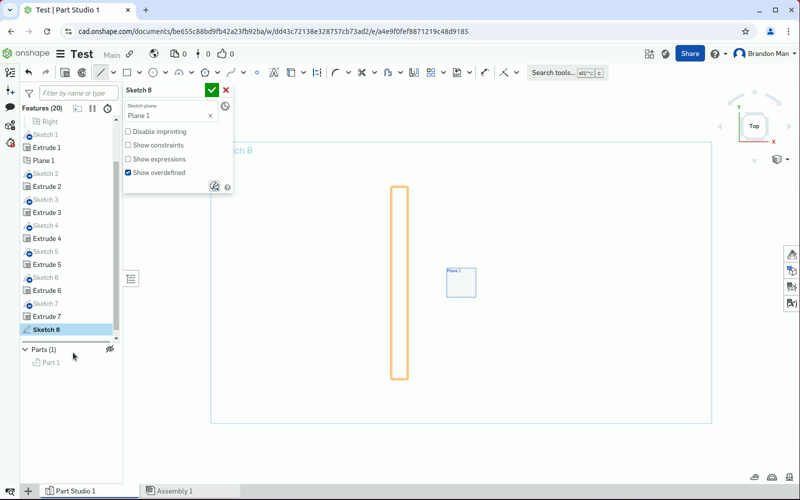
key_down(shift)
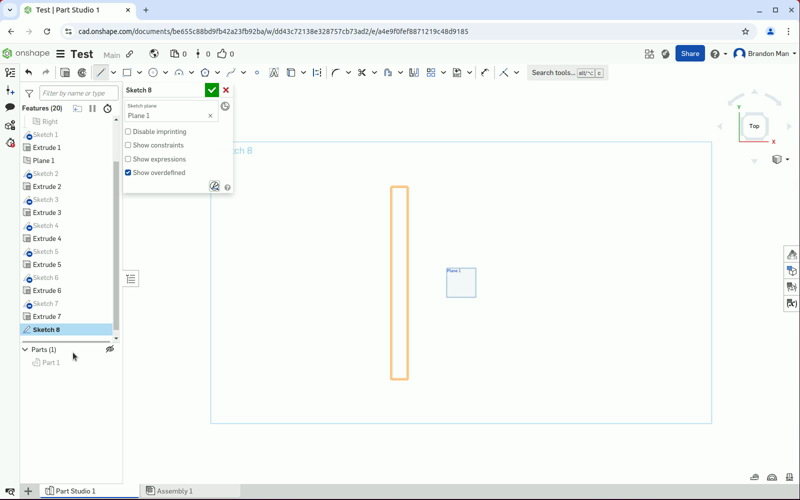
mouse_move(406, 395)
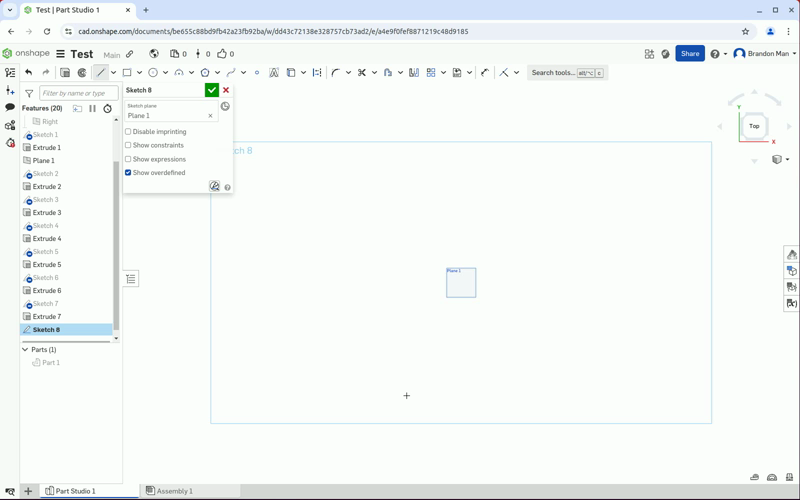
click(406, 395)
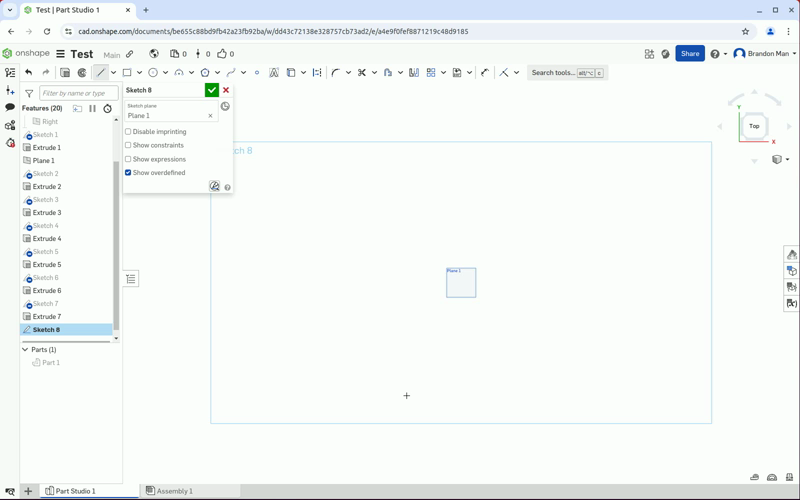
key_up(shift)
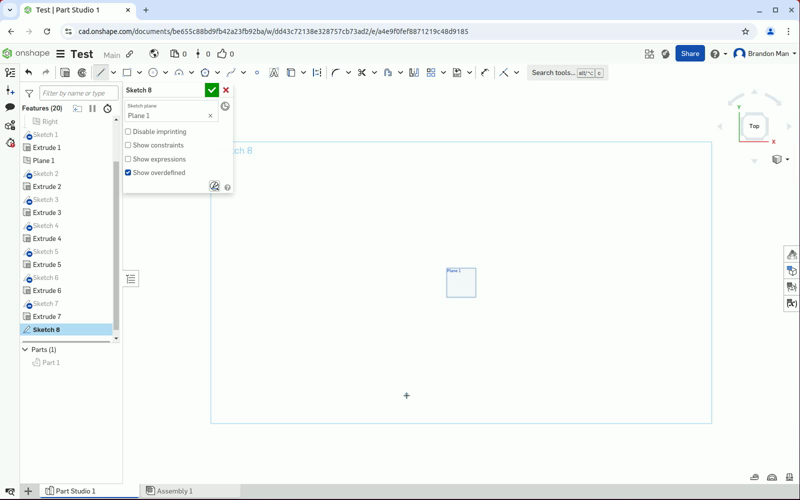
key_down(shift)
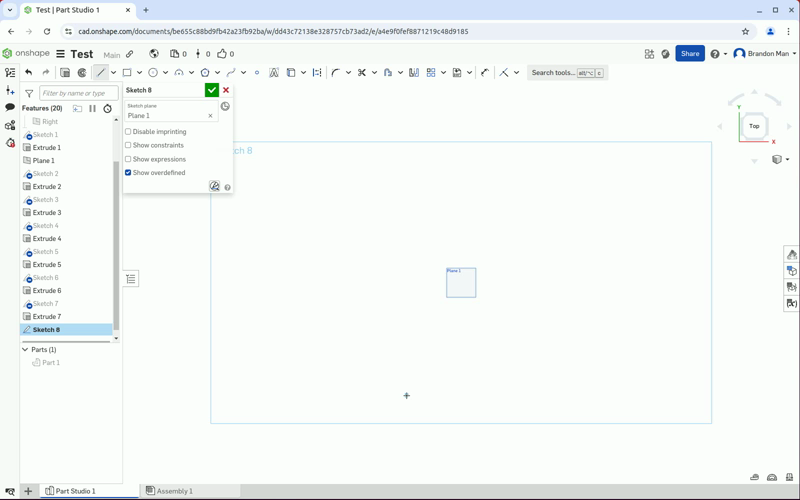
mouse_move(513, 395)
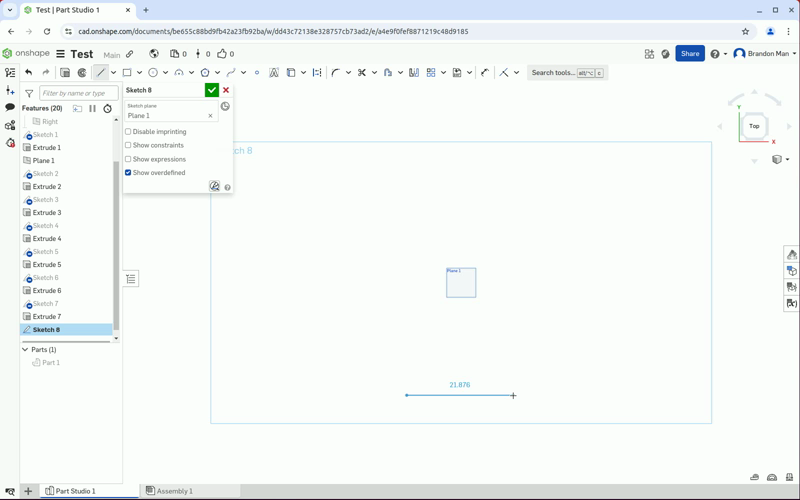
click(513, 395)
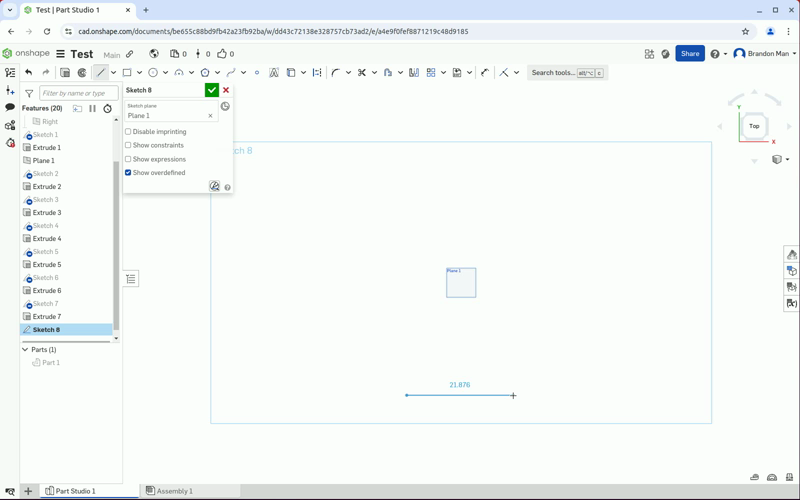
key_up(shift)
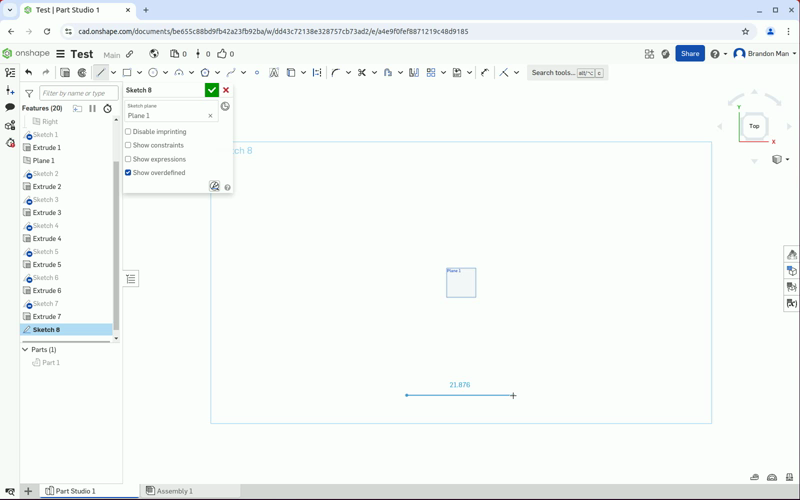
key_down(shift)
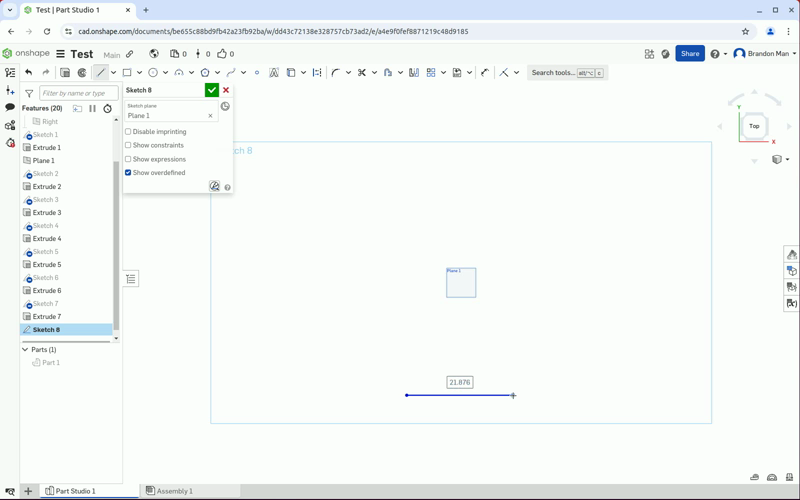
mouse_move(543, 395)
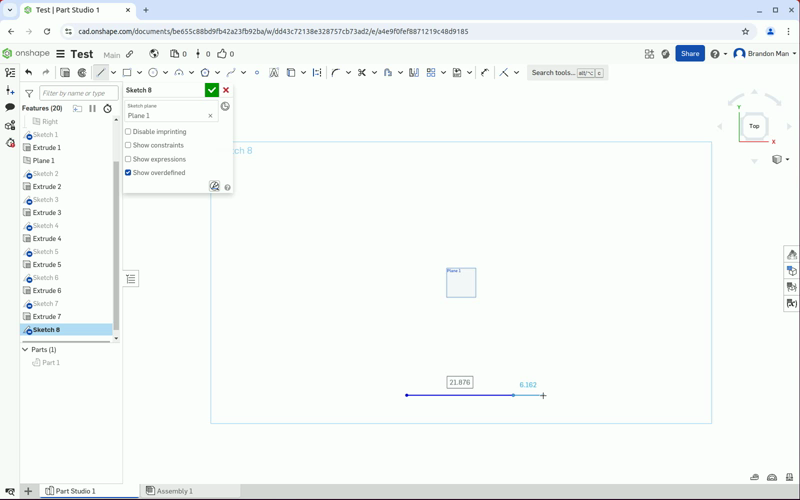
mouse_move(513, 378)
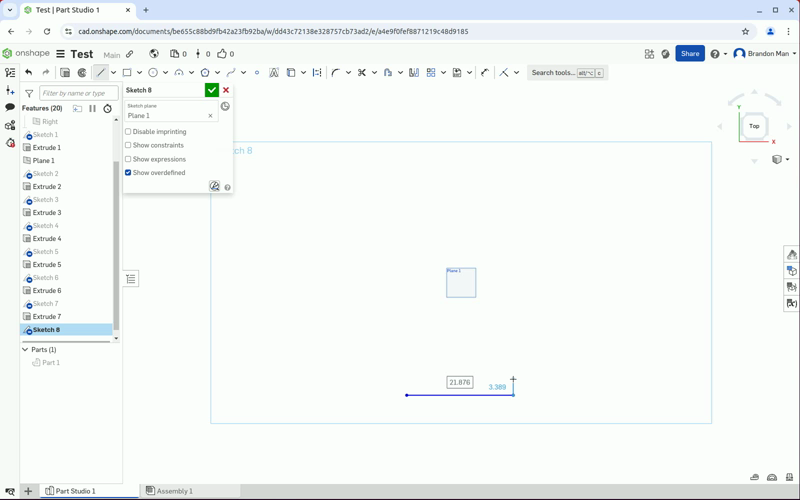
click(513, 378)
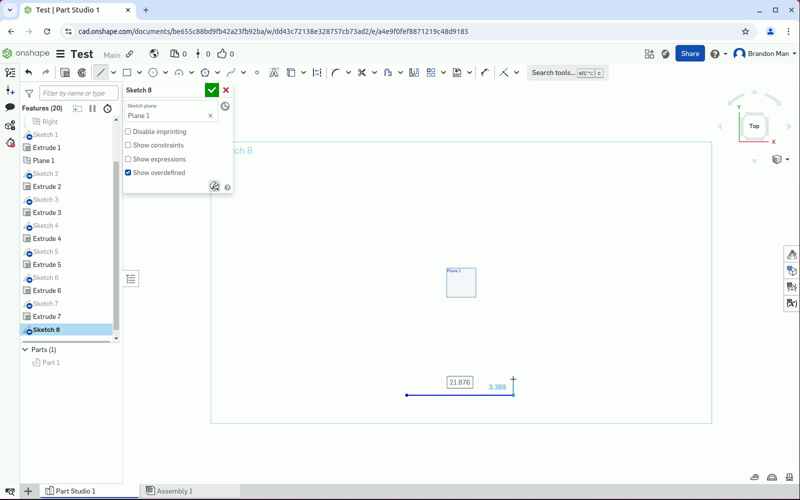
key_up(shift)
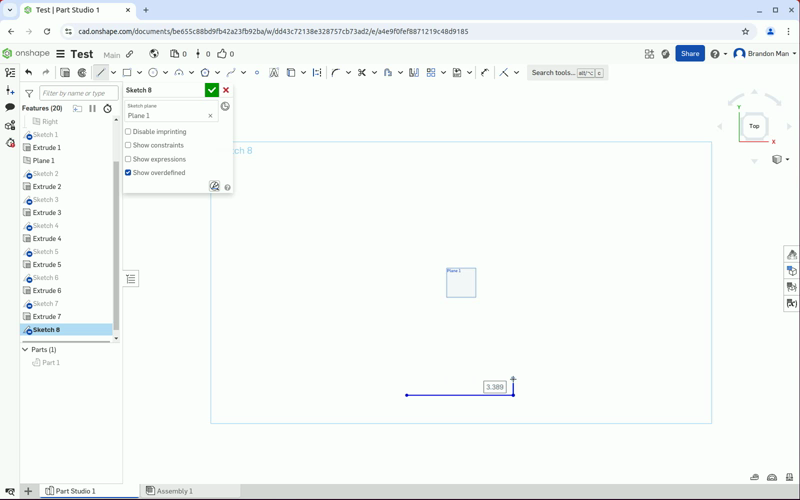
key_down(shift)
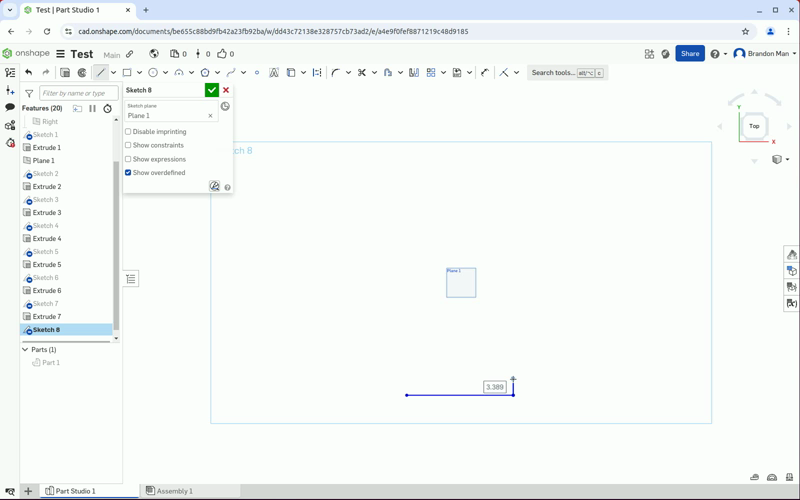
mouse_move(513, 188)
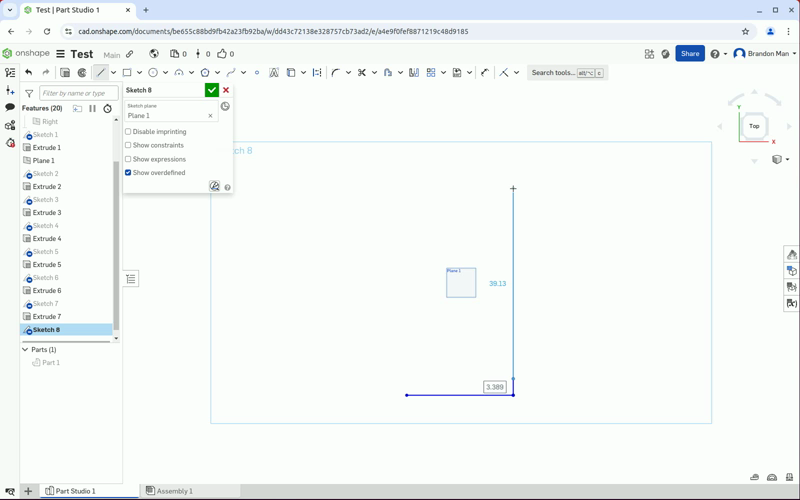
click(513, 188)
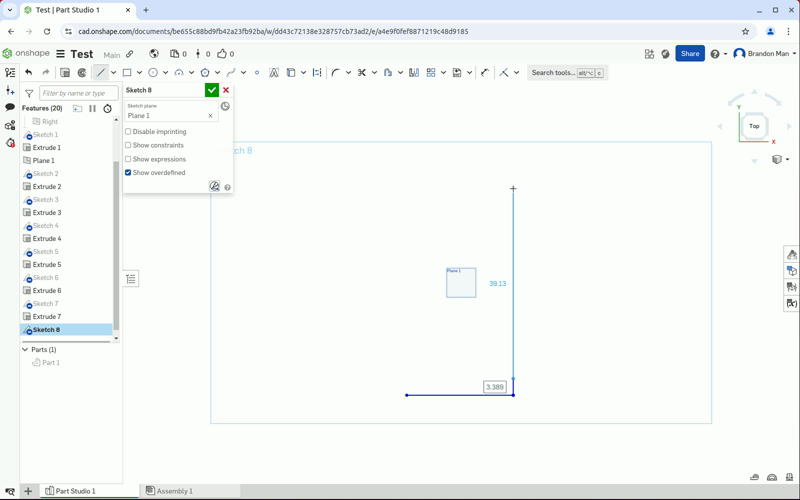
key_up(shift)
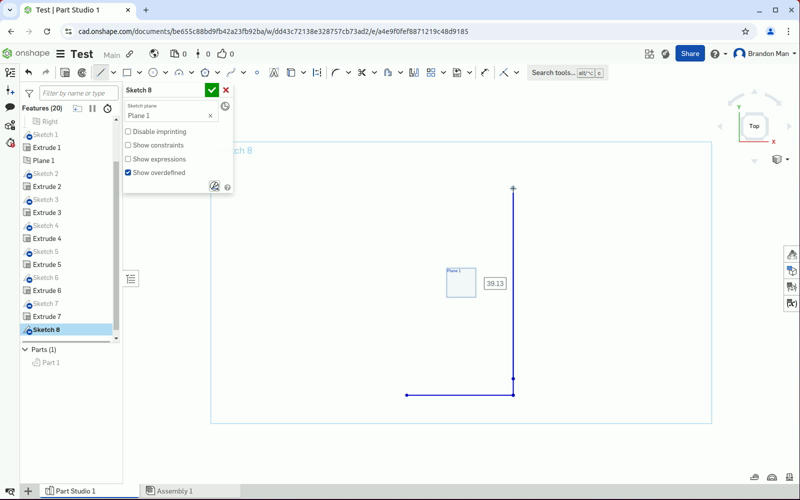
key_down(shift)
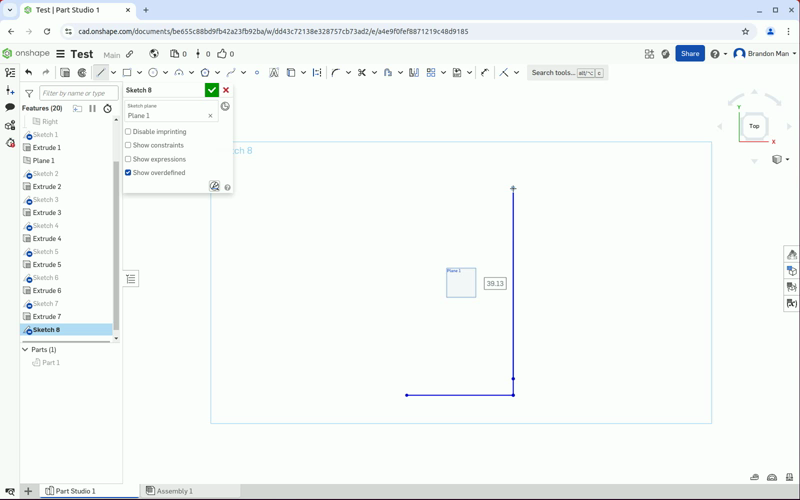
mouse_move(543, 188)
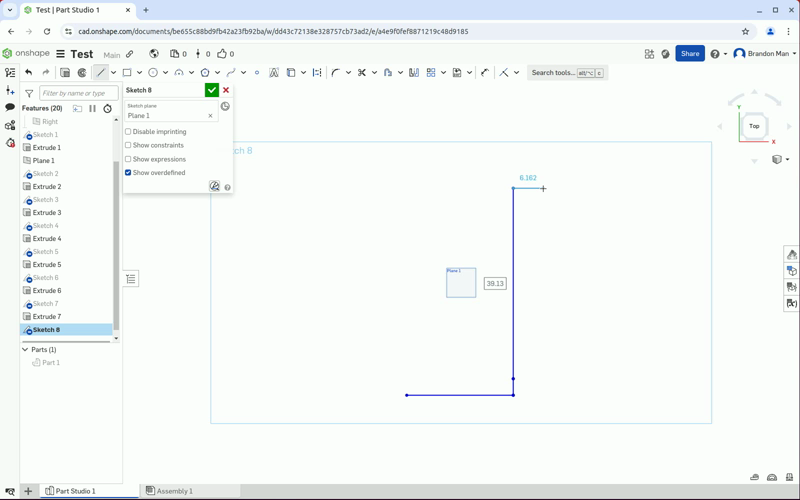
mouse_move(513, 171)
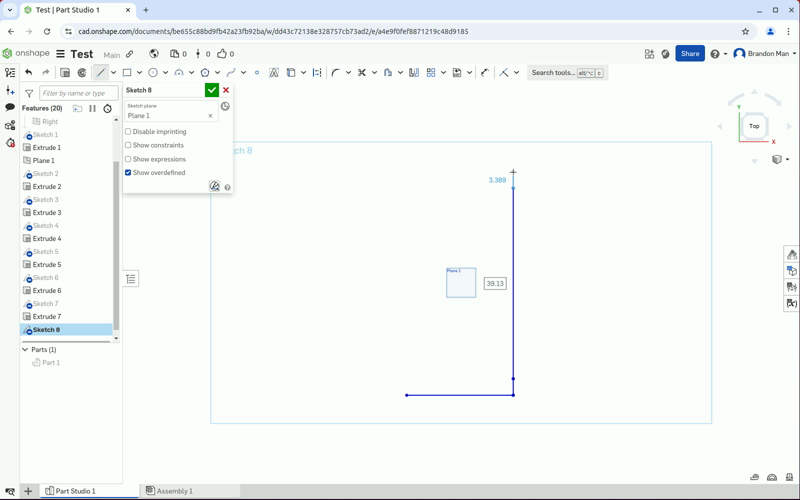
click(513, 171)
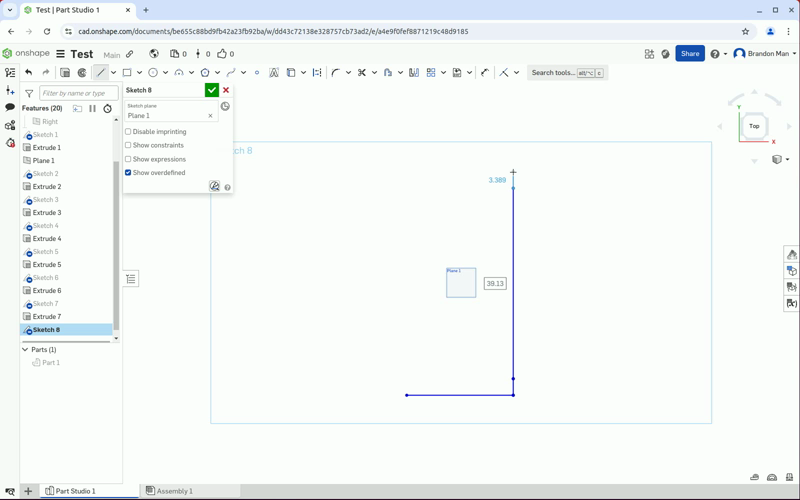
key_up(shift)
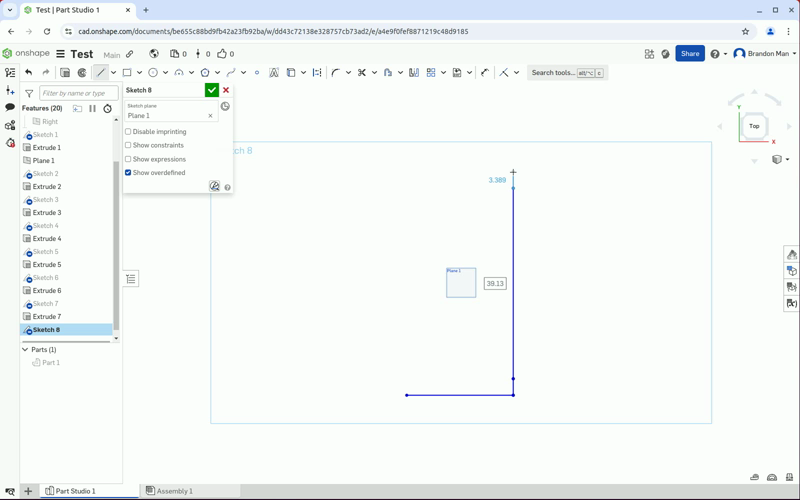
key_down(shift)
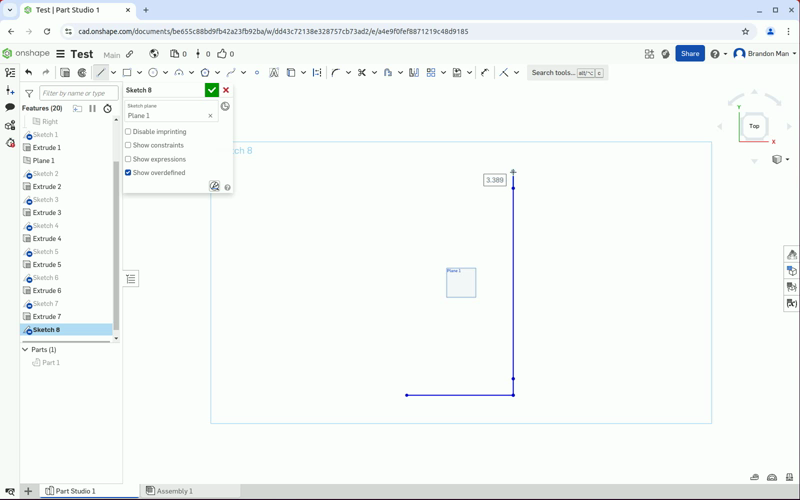
mouse_move(406, 171)
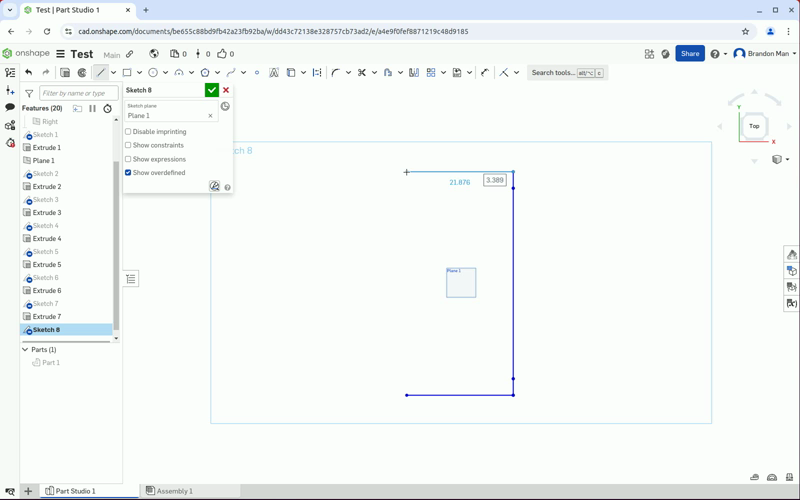
click(406, 171)
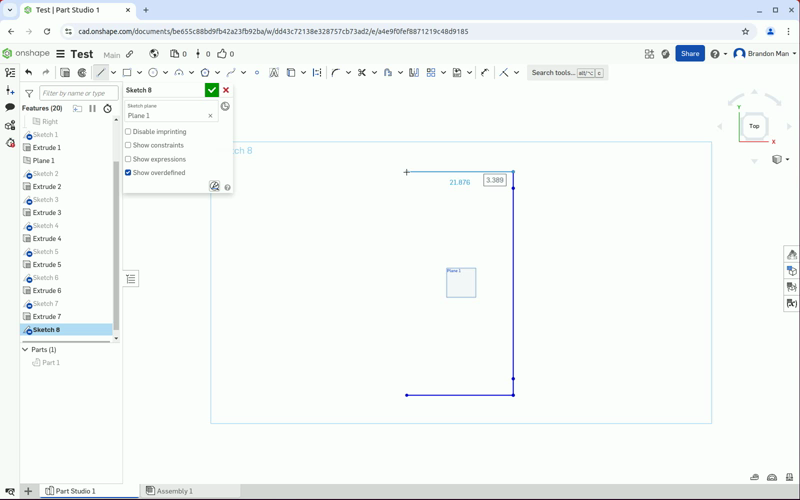
key_up(shift)
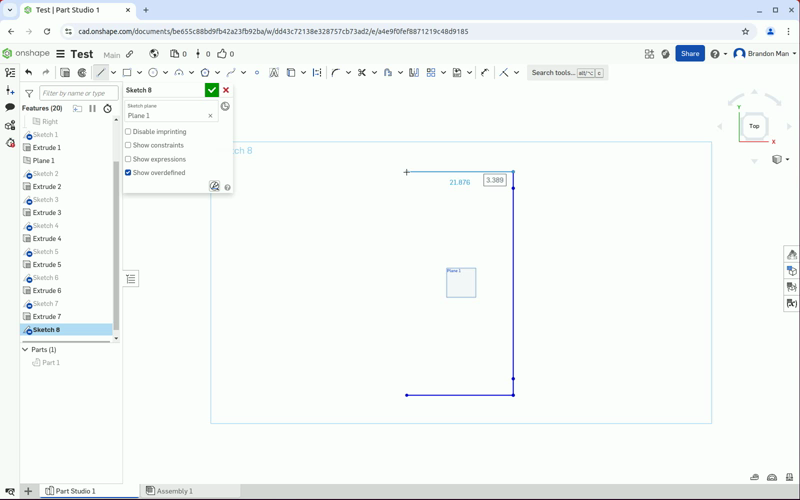
key_down(shift)
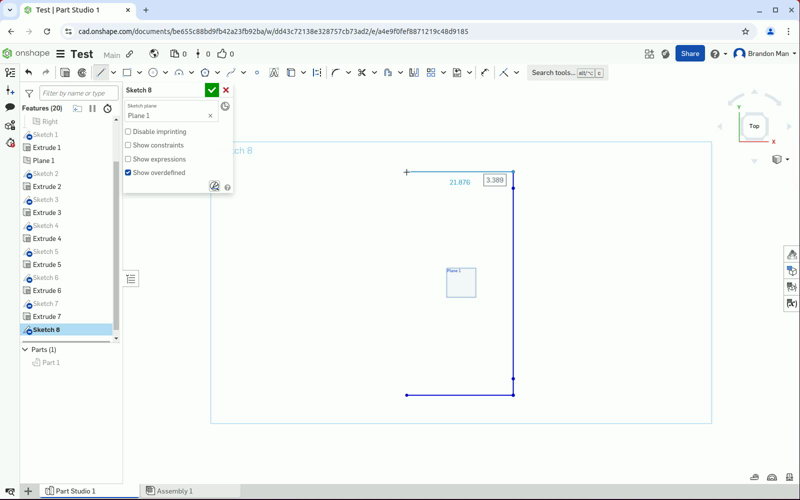
mouse_move(436, 171)
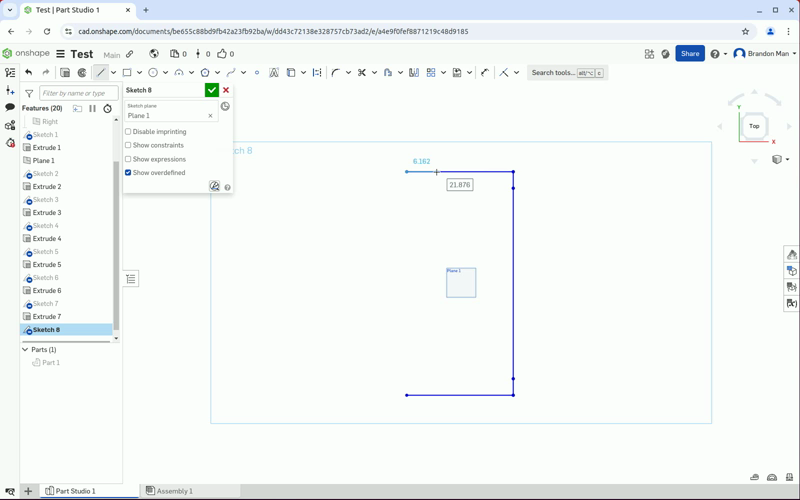
mouse_move(406, 188)
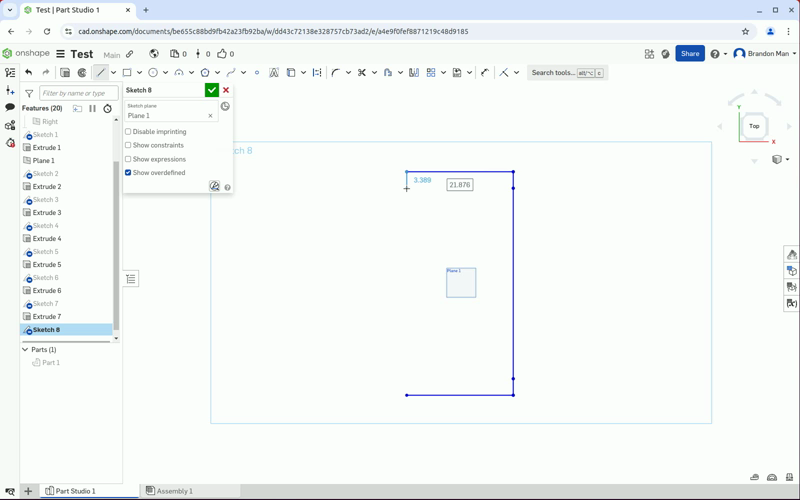
click(406, 188)
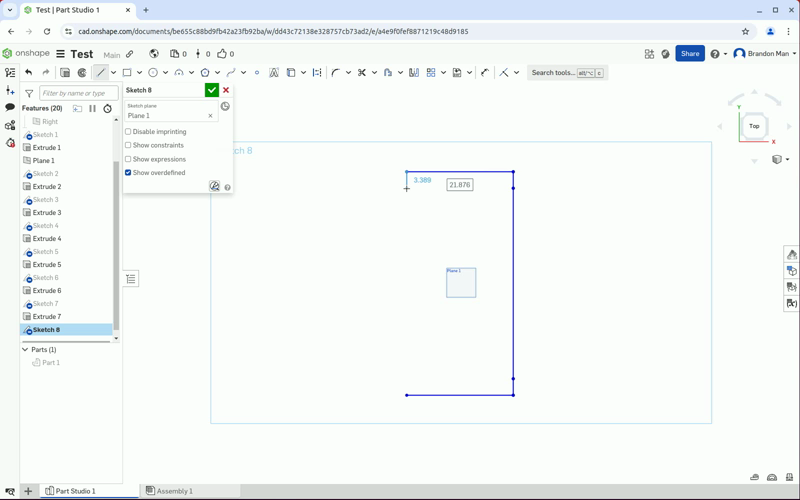
key_up(shift)
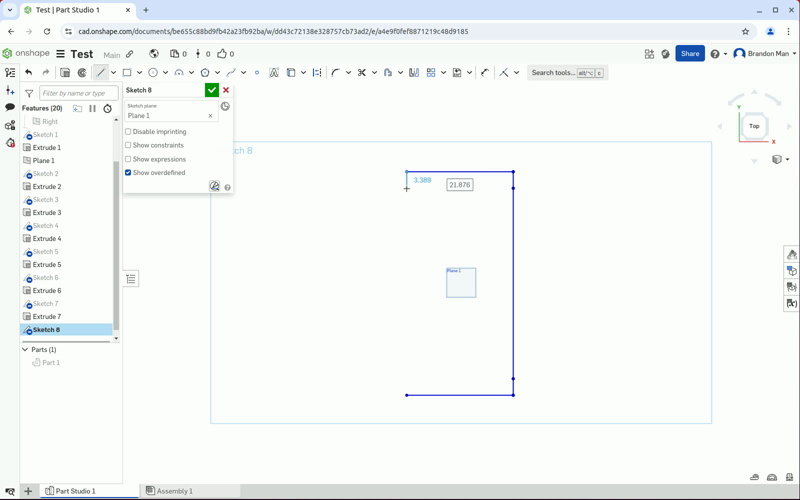
key_down(shift)
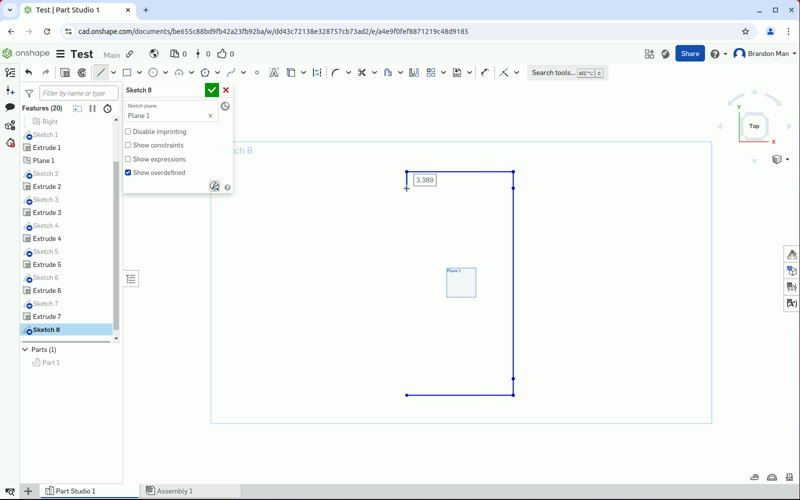
mouse_move(406, 378)
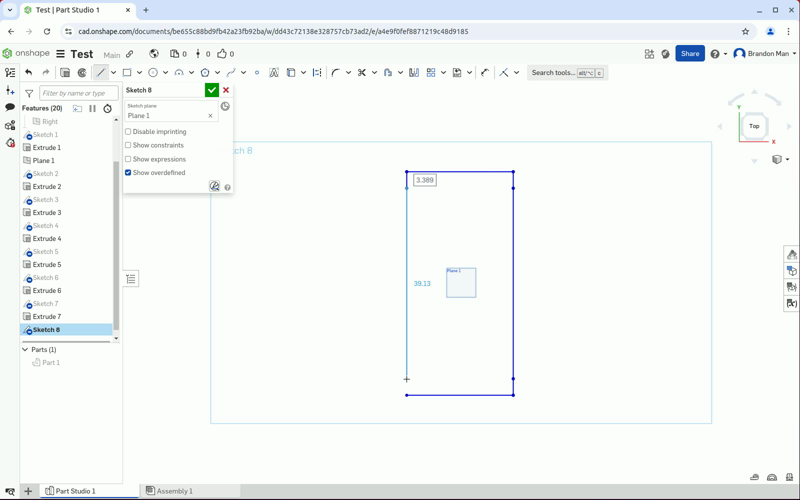
click(406, 378)
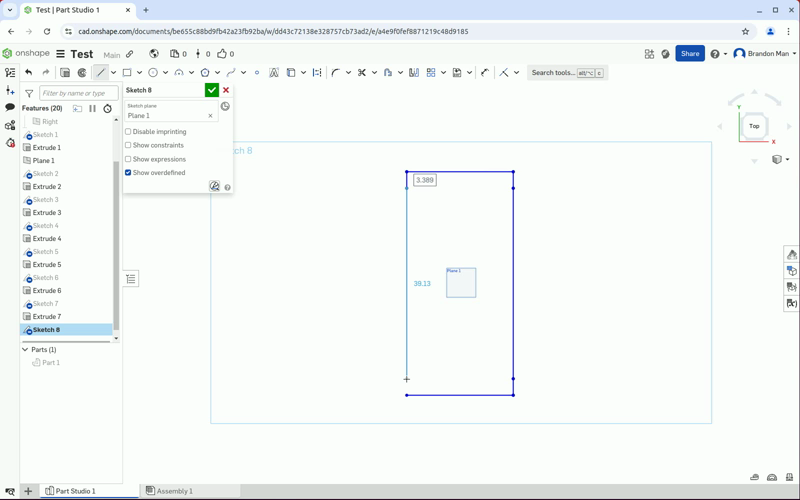
key_up(shift)
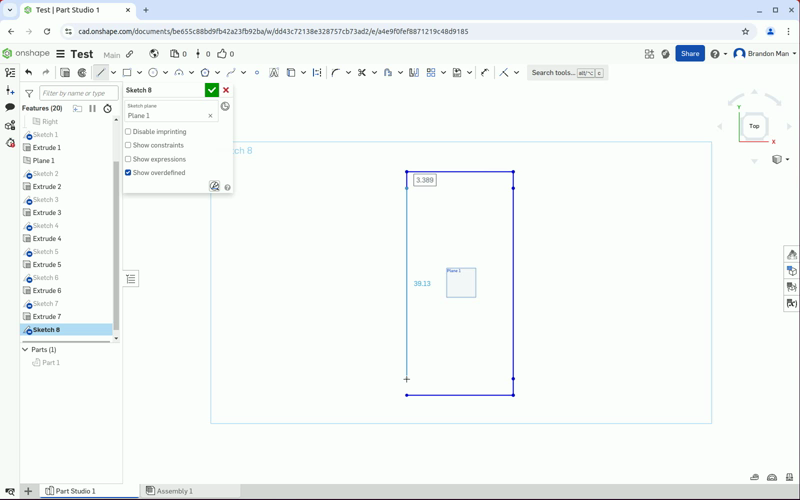
mouse_move(436, 378)
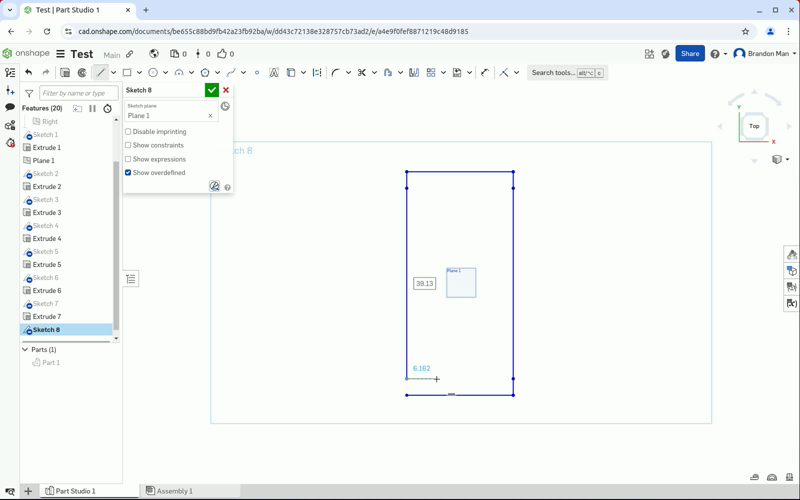
key_down(shift)
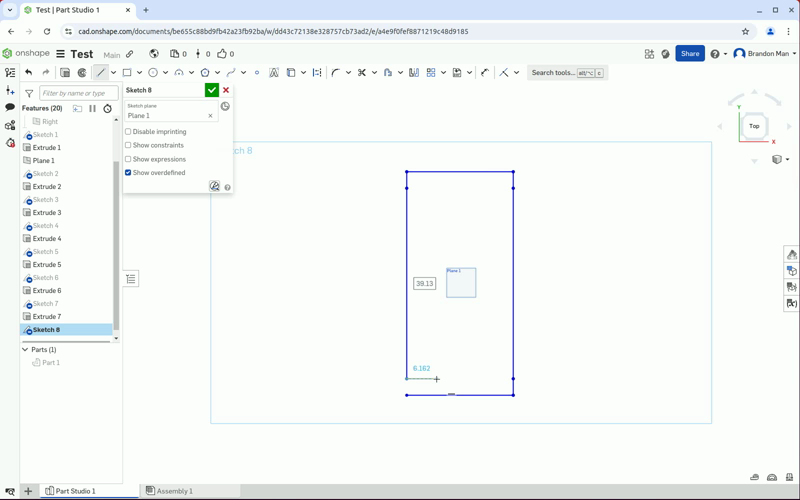
mouse_move(406, 395)
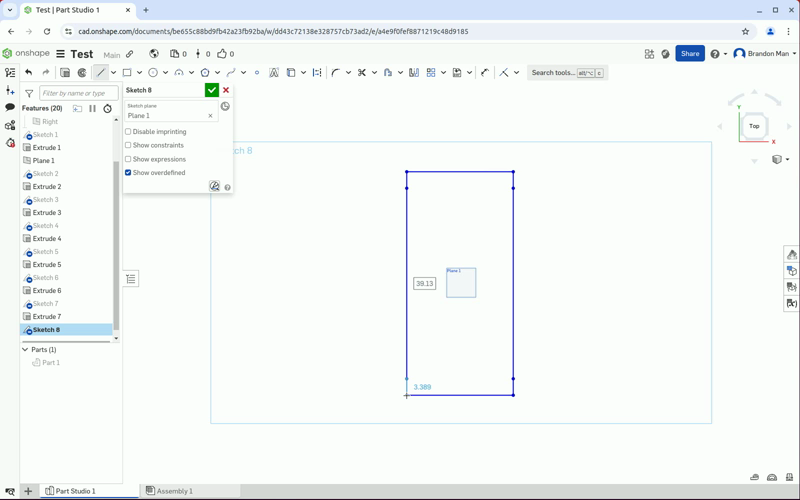
key_up(shift)
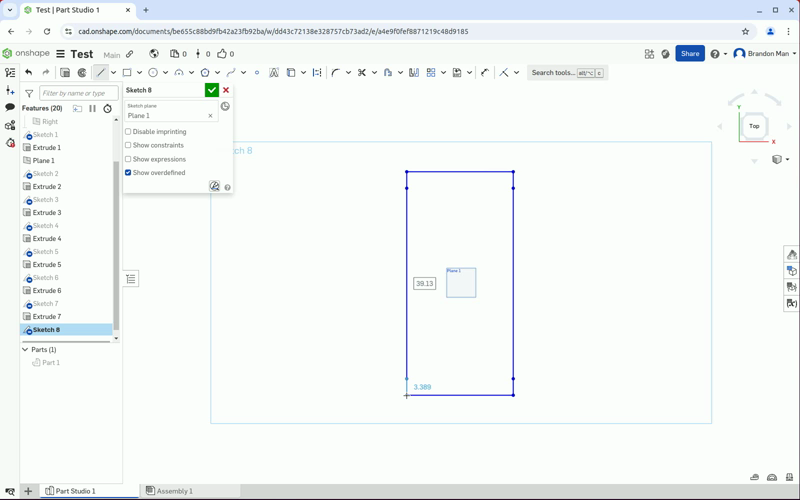
click(406, 395)
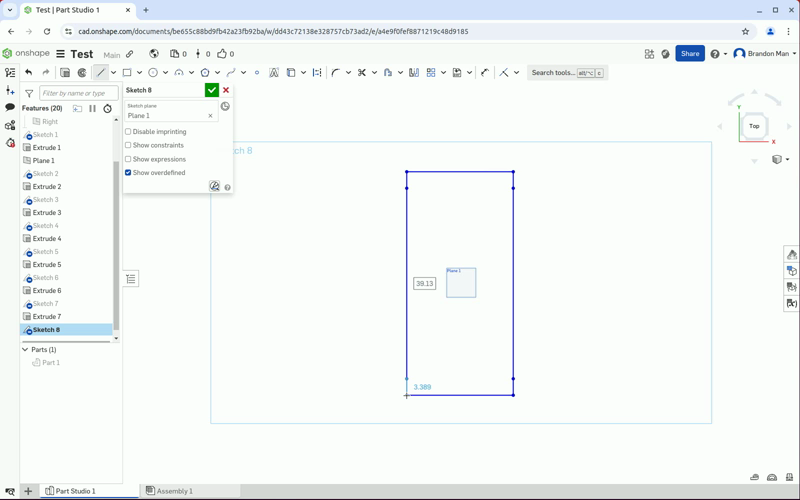
key(esc)
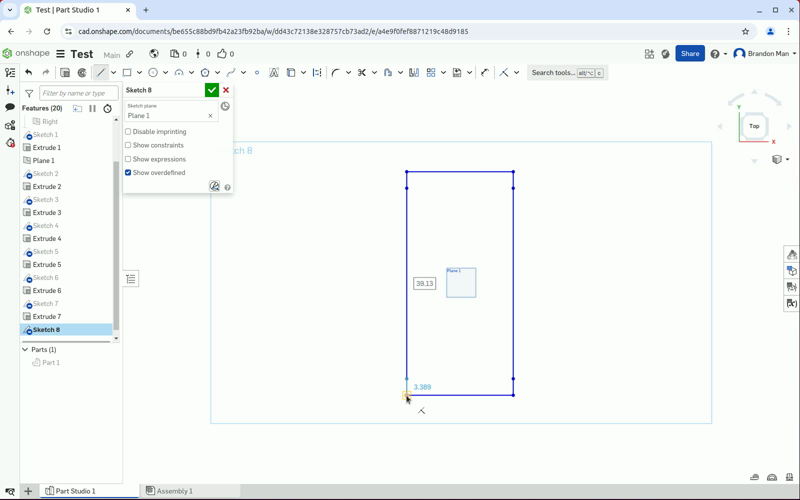
mouse_move(491, 230)
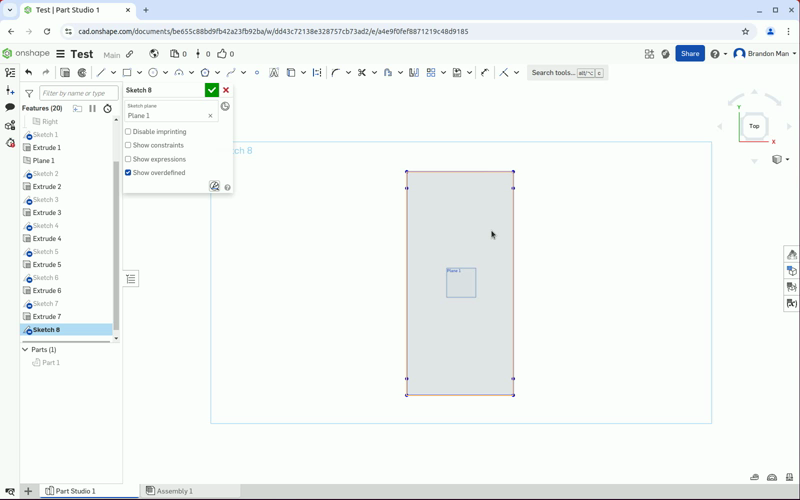
click(491, 230)
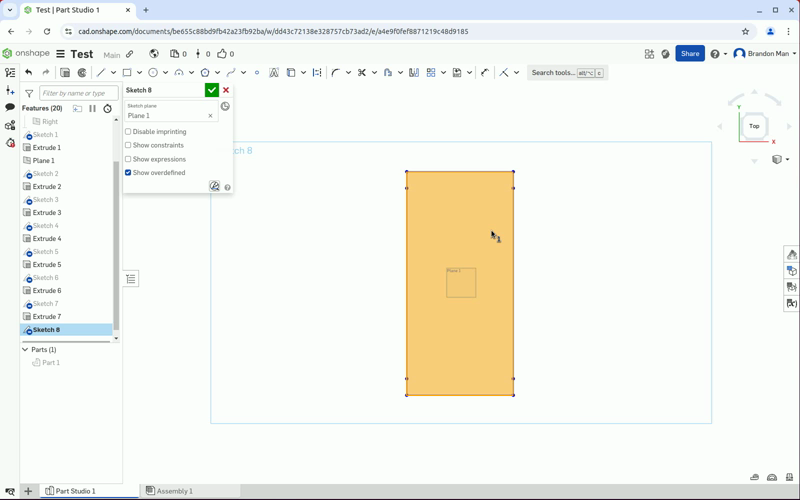
mouse_move(73, 352)
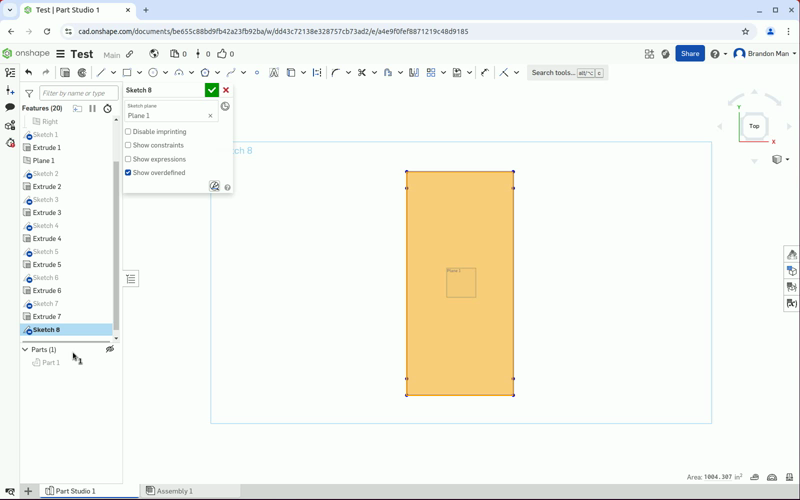
key(shift+y)
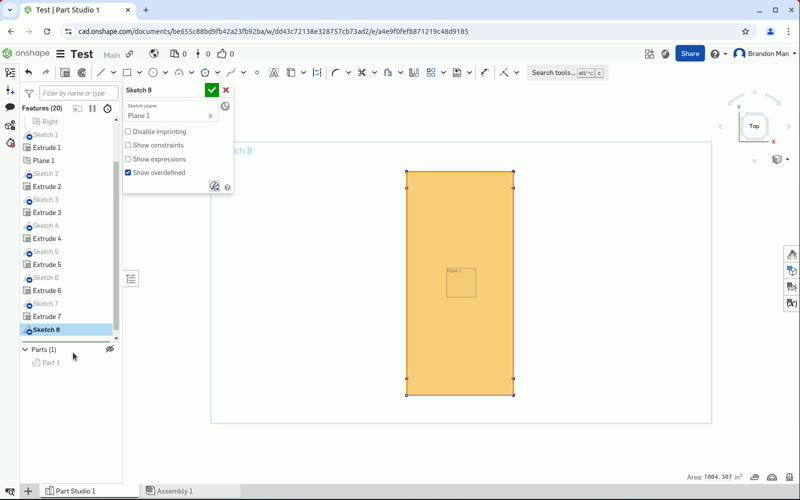
key(shift+e)
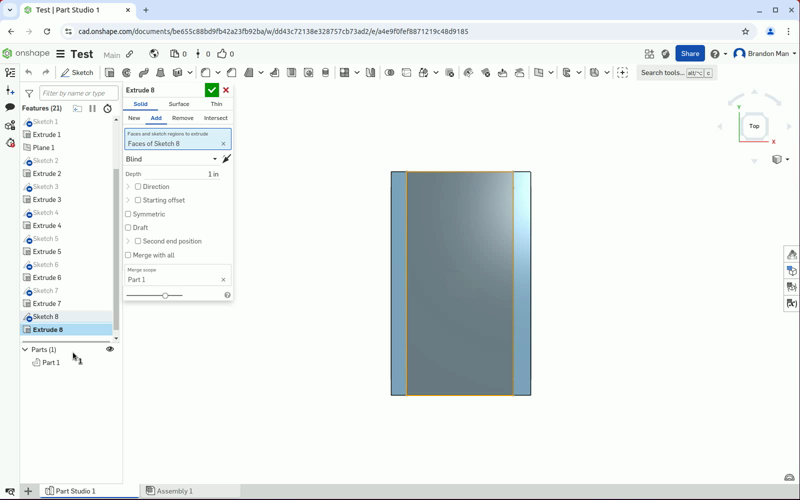
mouse_move(143, 106)
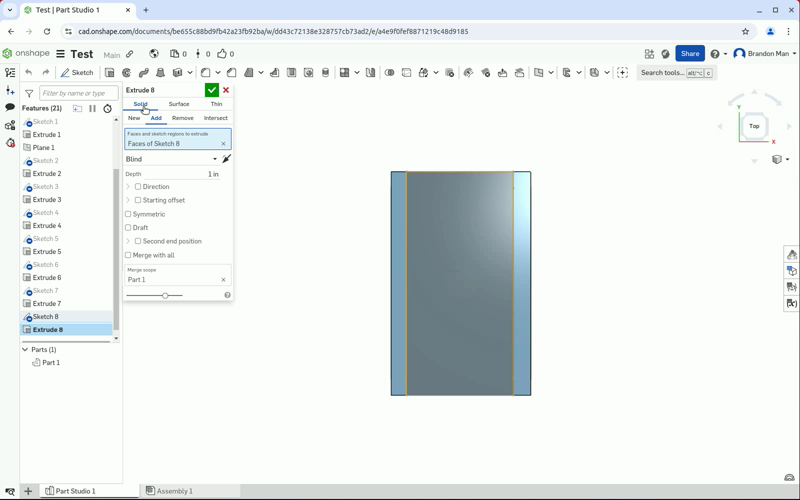
click(143, 106)
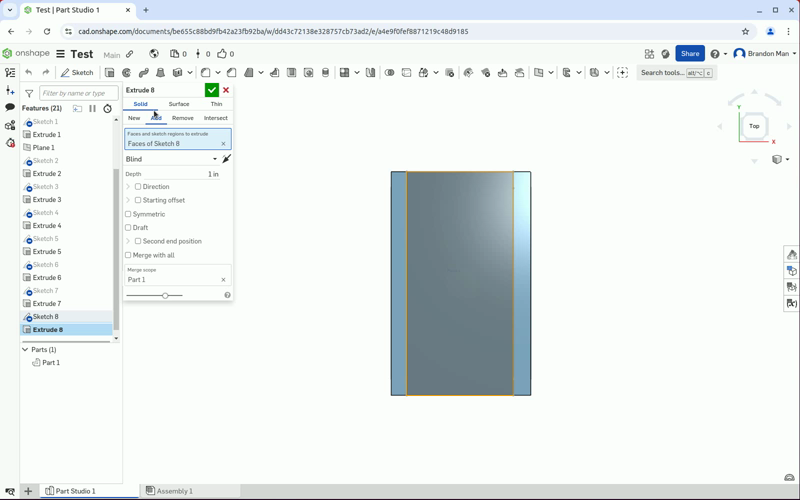
mouse_move(186, 120)
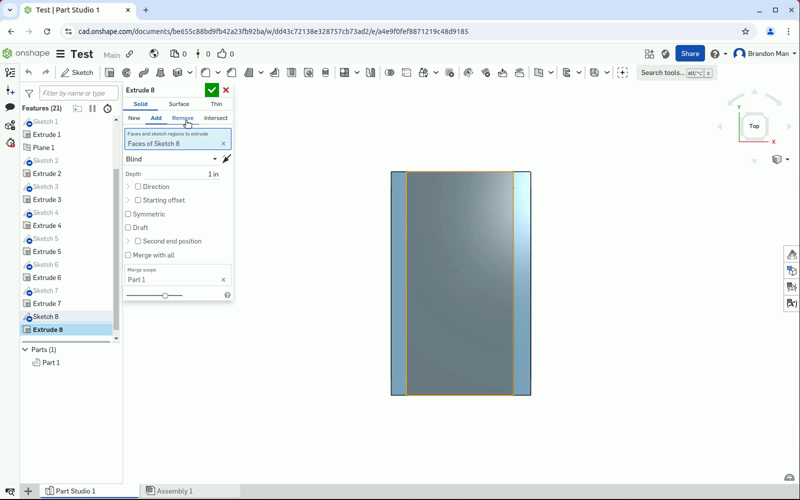
click(186, 120)
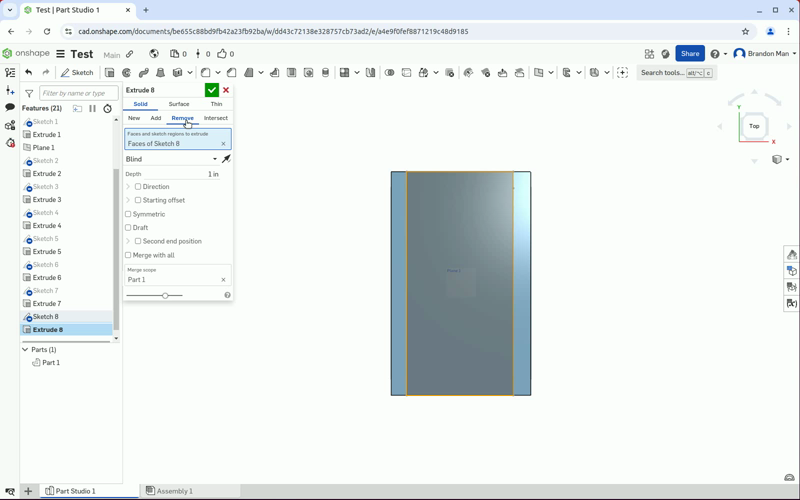
key(tab, 4)
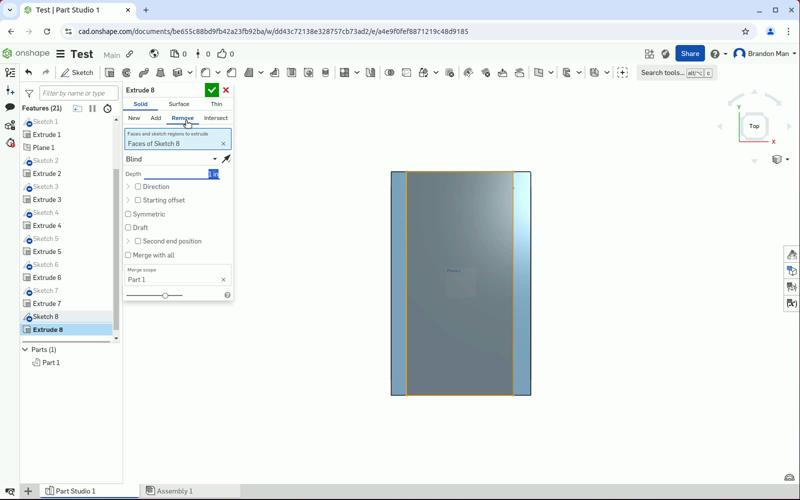
text(3.37)
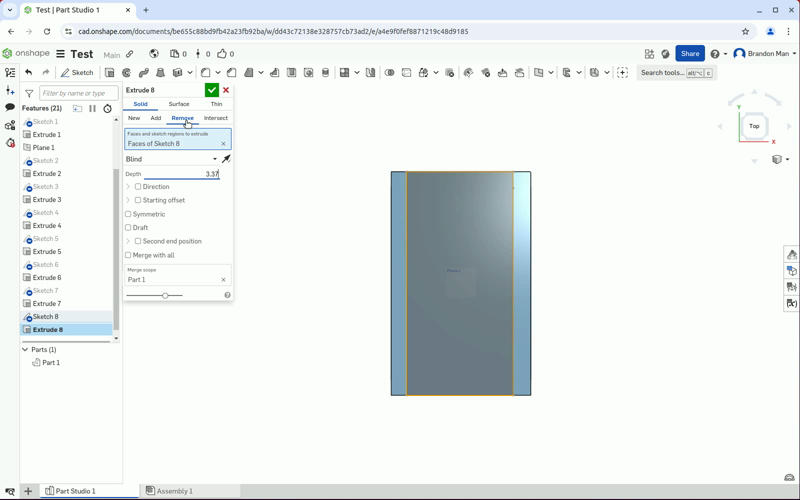
key(tab, 6)
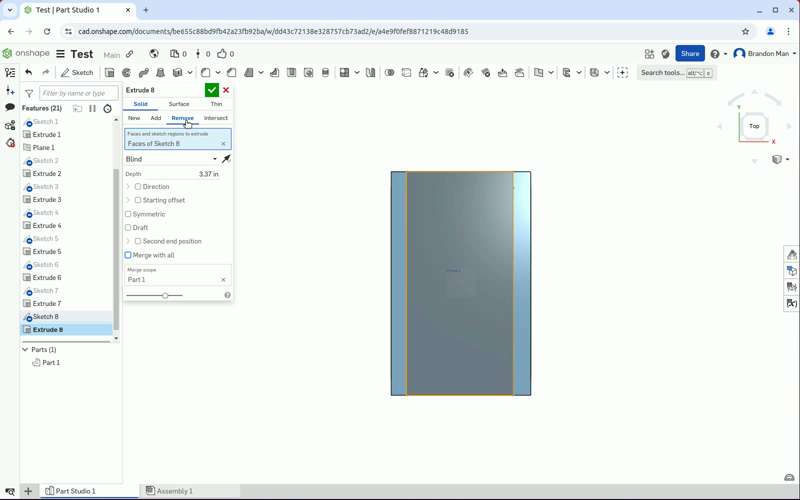
key(space)
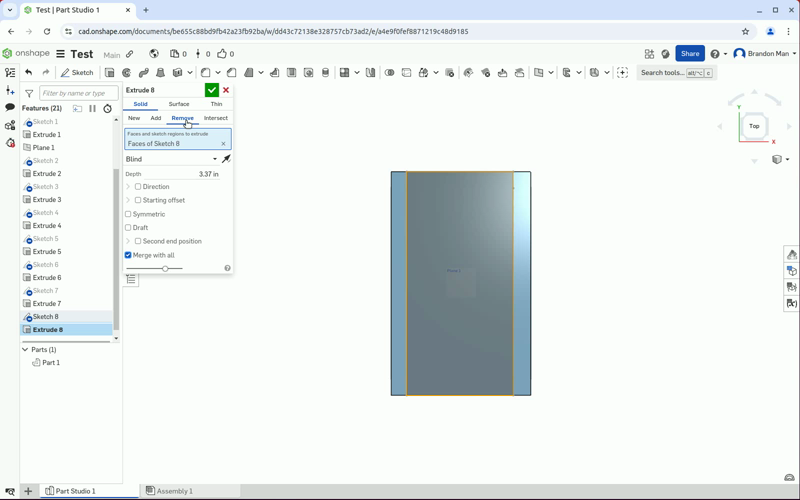
key(enter)
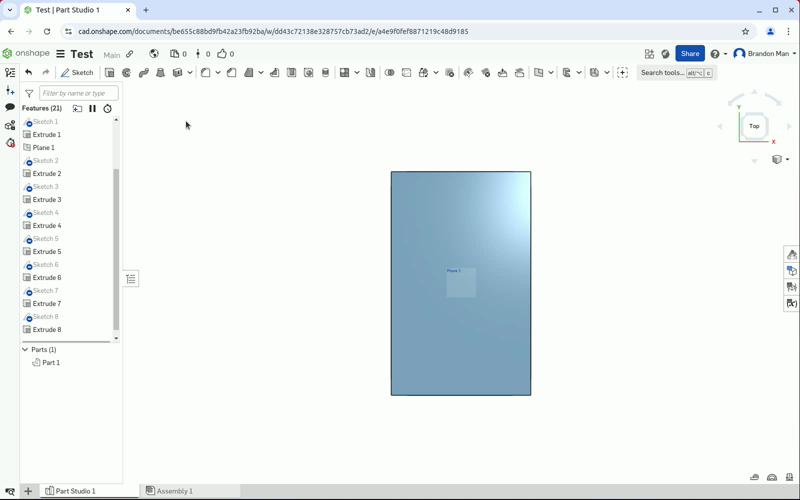
key(shift+h)
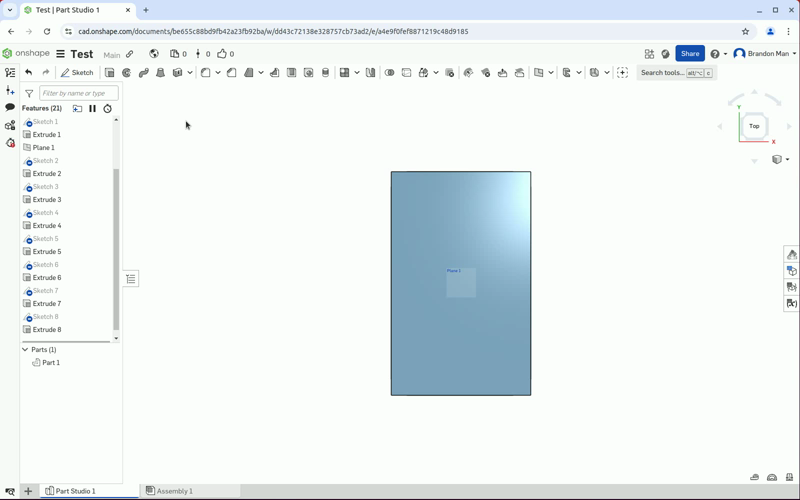
key(shift+h)
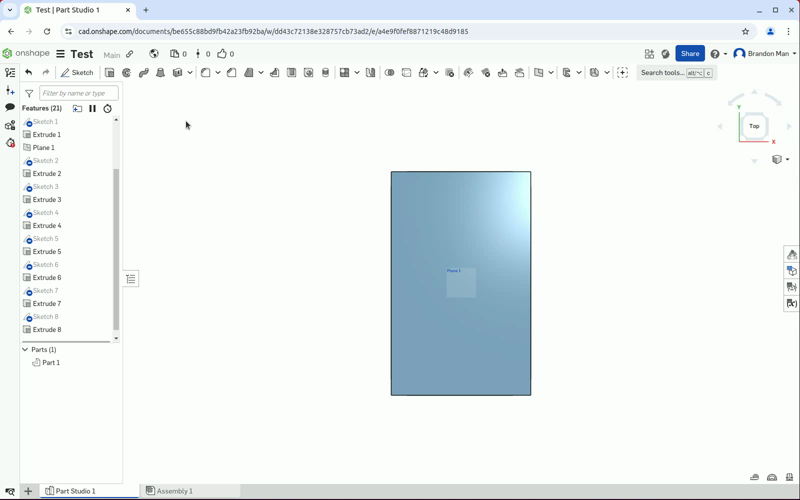
key(shift+7)
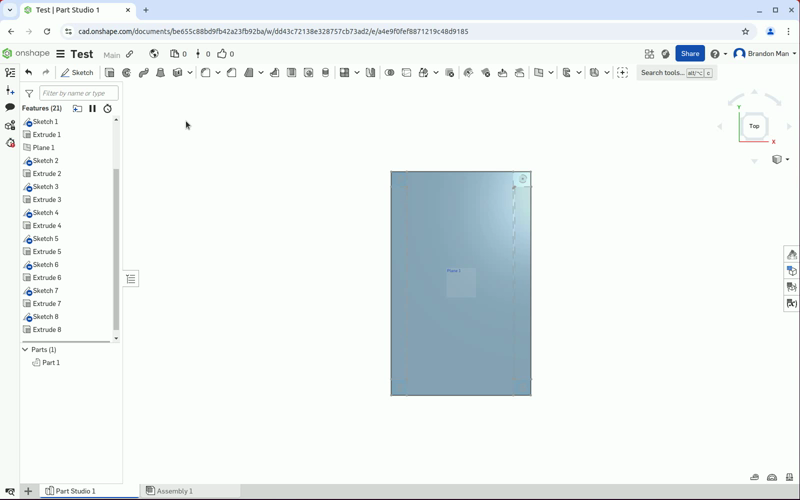
key(up, 3)
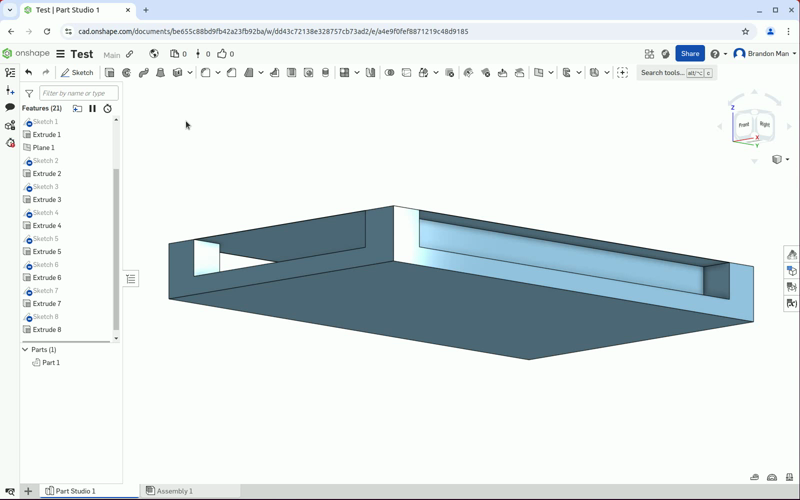
key(left, 3)
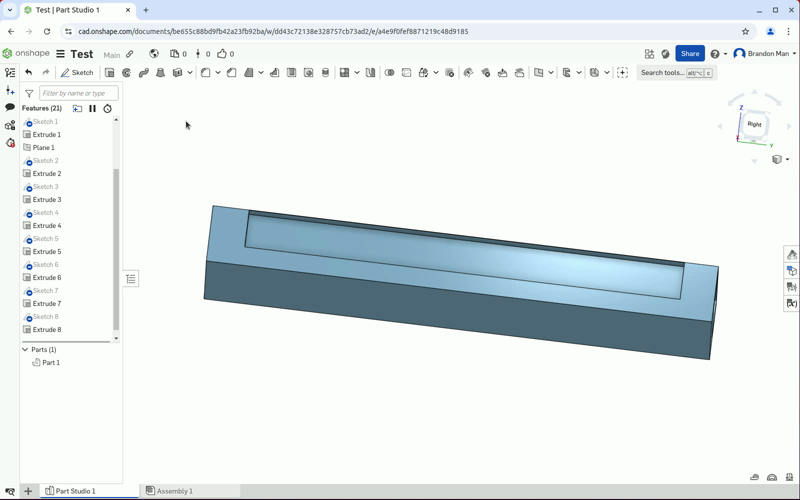
key(right, 3)
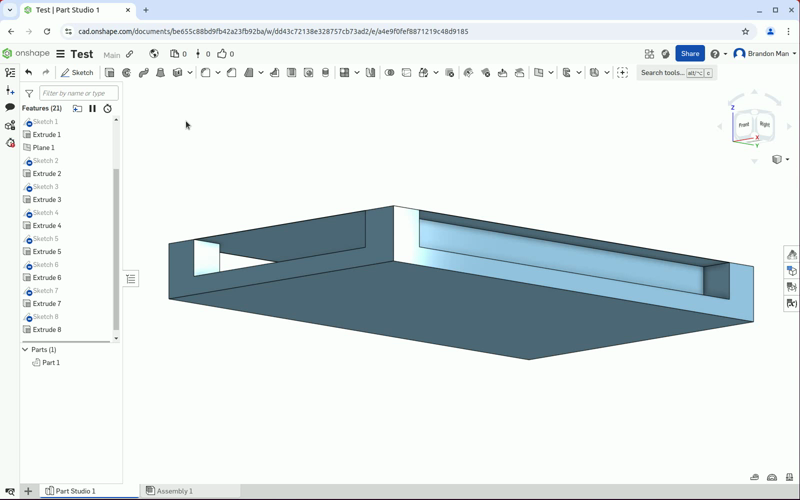
key(down, 3)
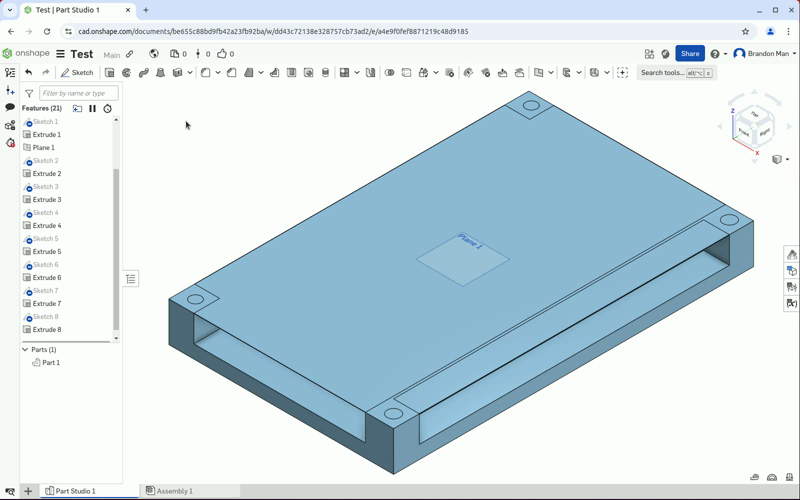
mouse_move(69, 124)
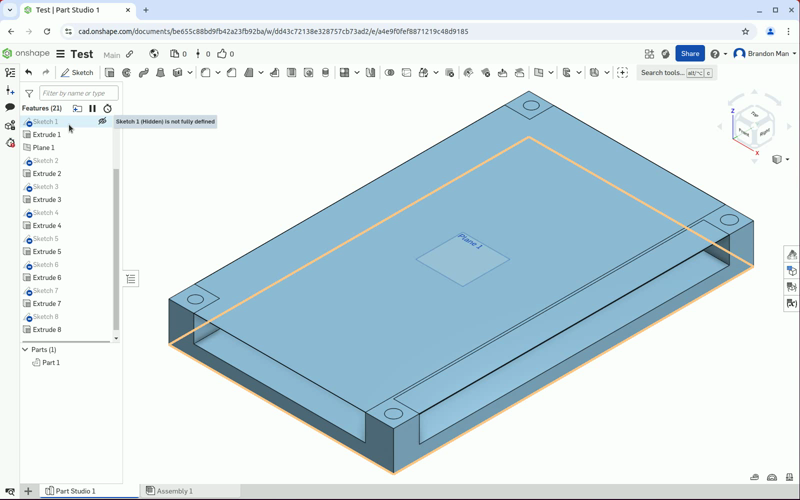
click(69, 124)